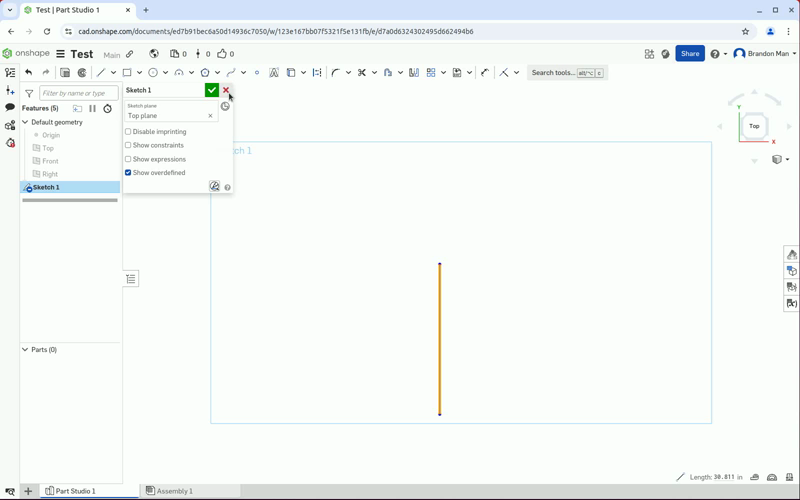
key(shift+h)
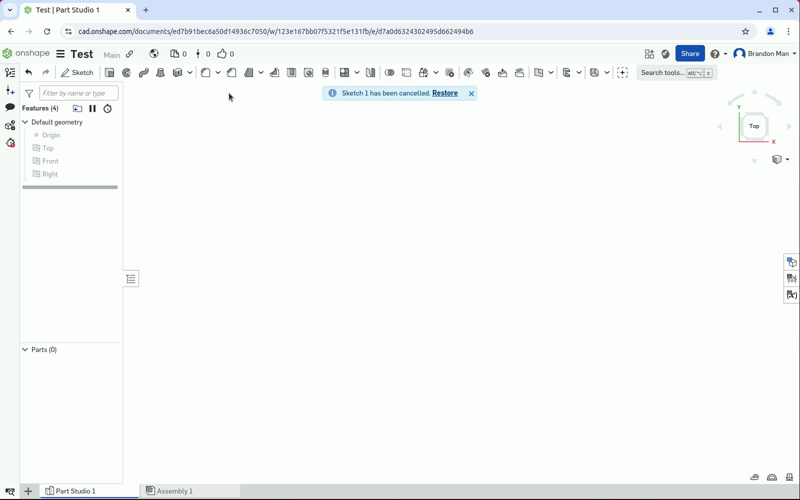
mouse_move(73, 352)
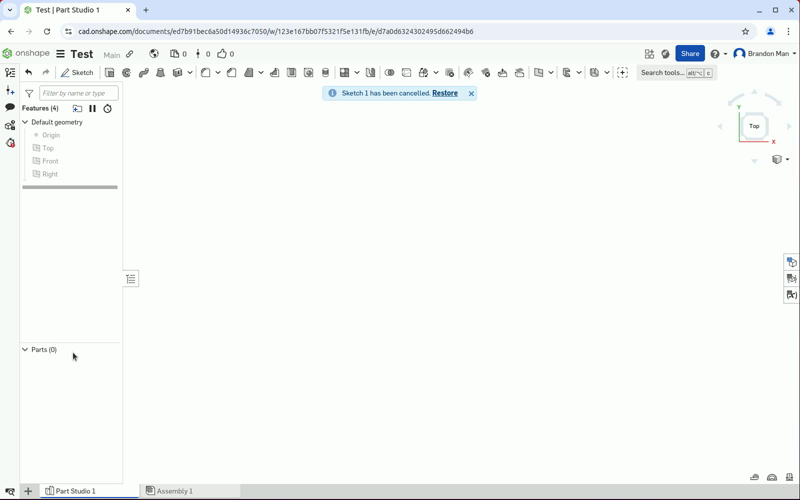
key(y)
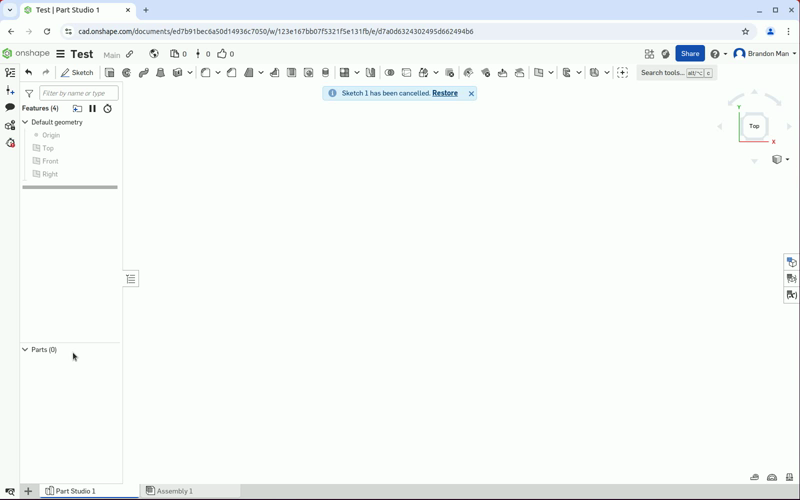
key(shift+p)
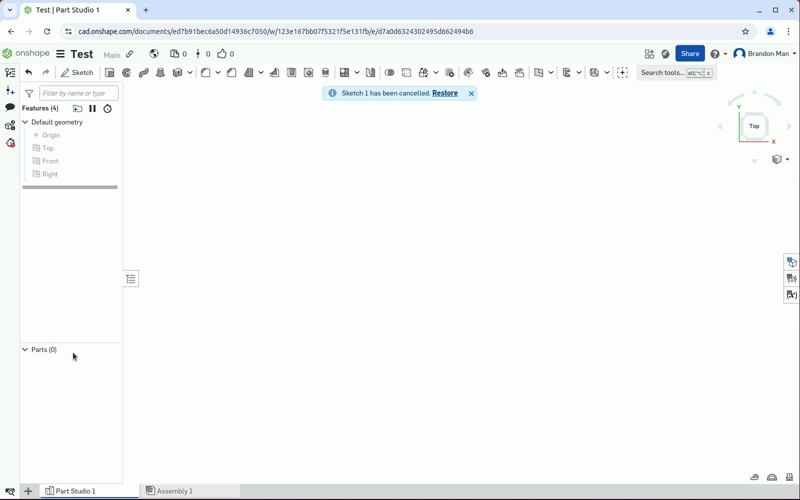
key(space)
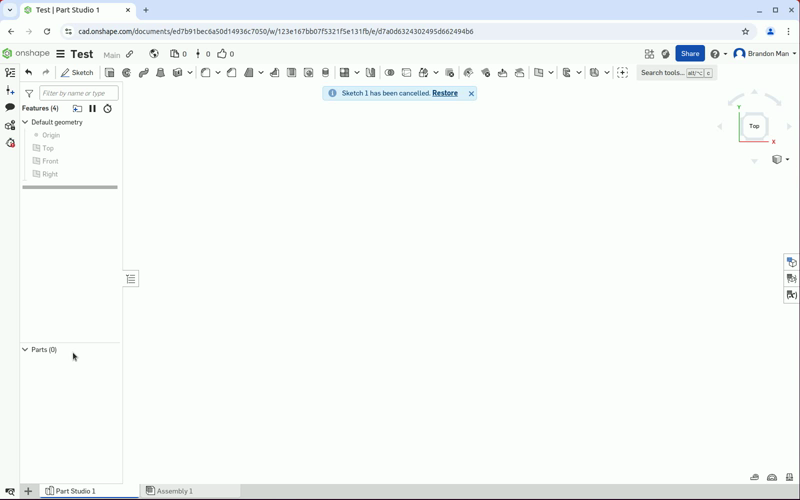
key_down(shift)
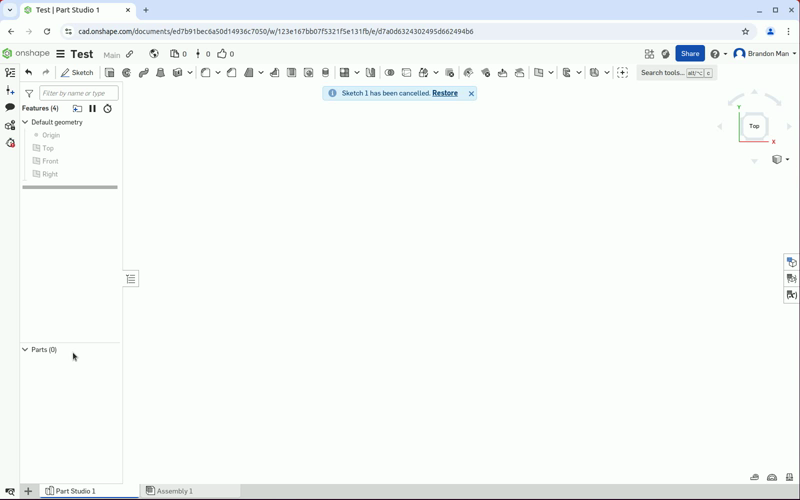
key(up)
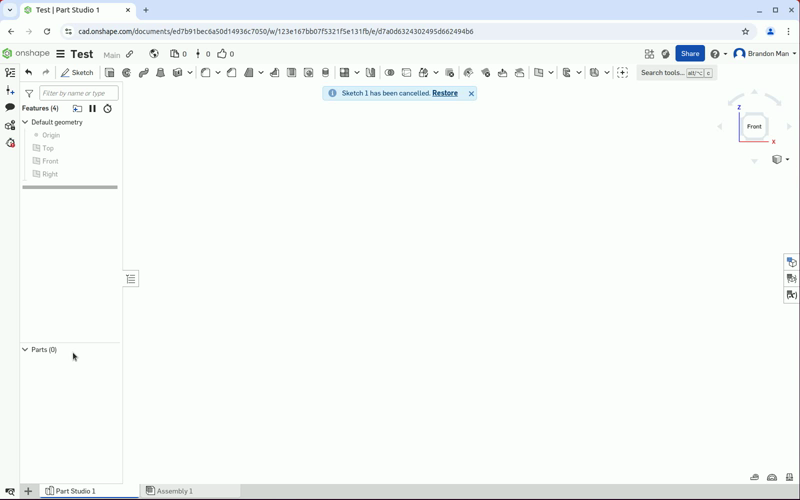
key_up(shift)
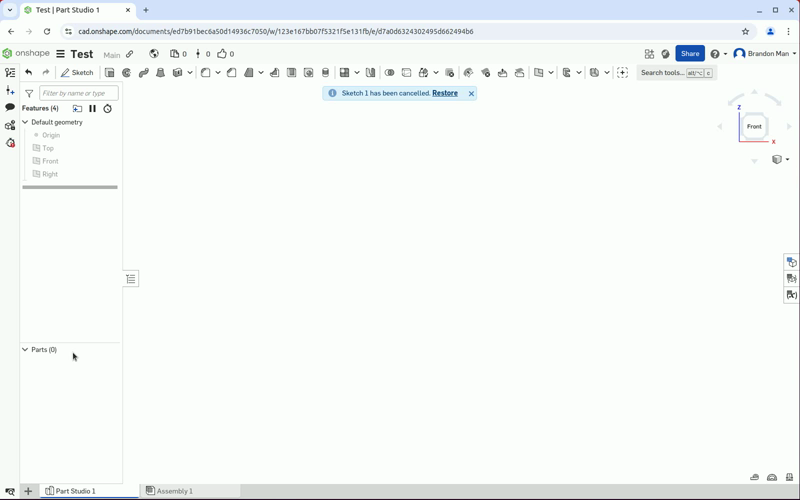
mouse_move(73, 352)
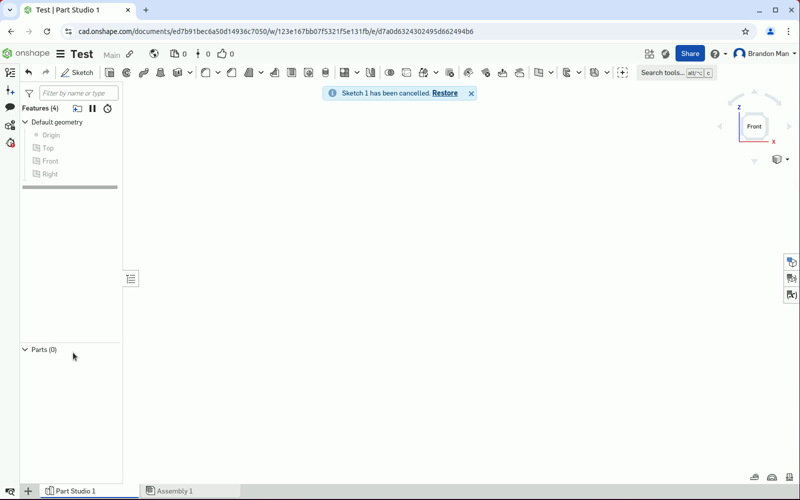
key(shift+y)
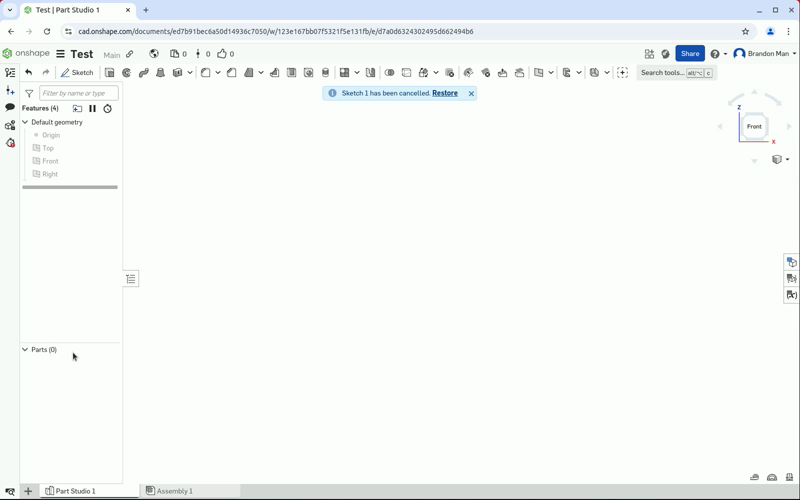
key(shift+s)
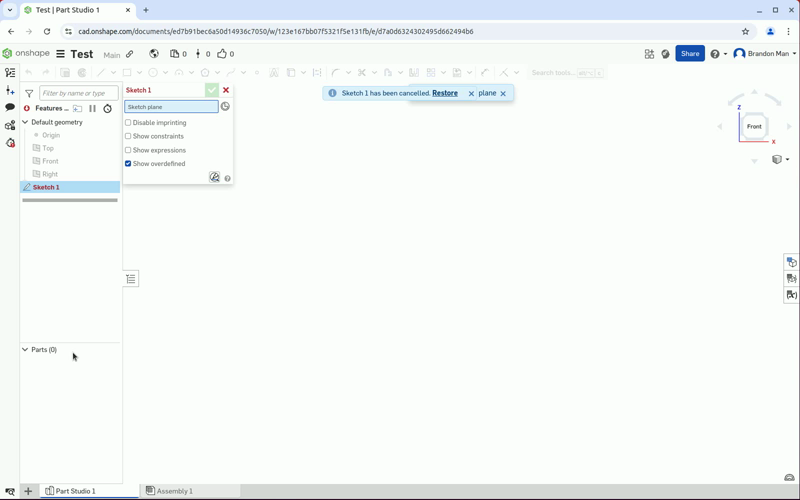
mouse_move(73, 163)
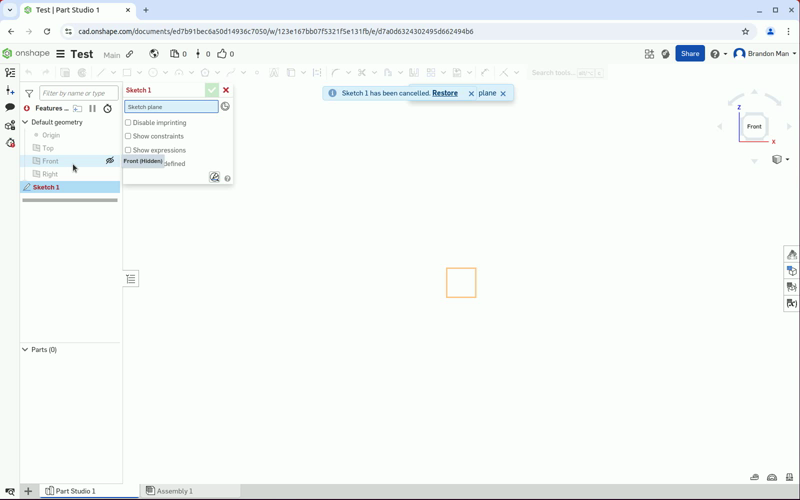
click(73, 163)
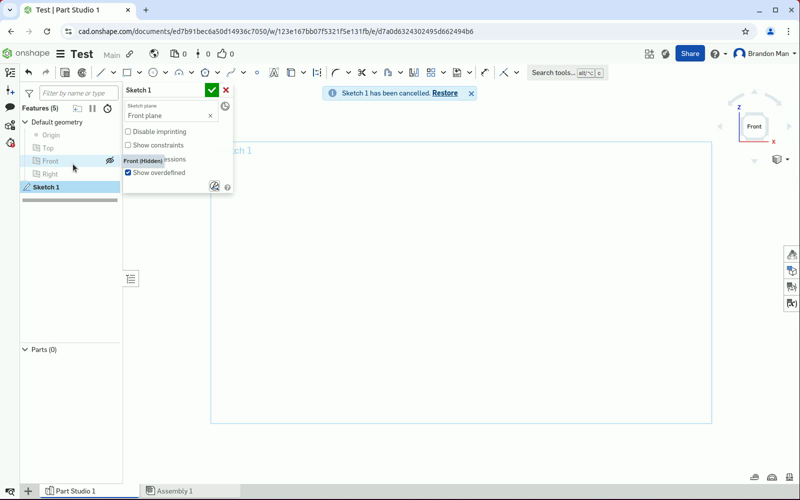
mouse_move(73, 352)
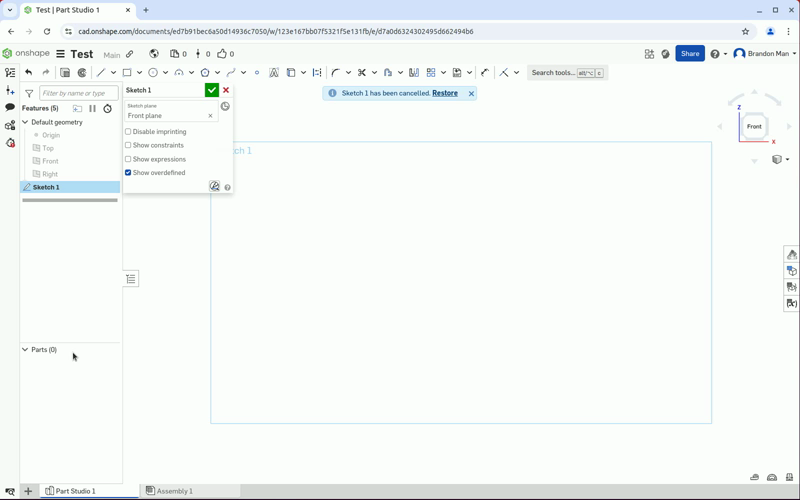
key(y)
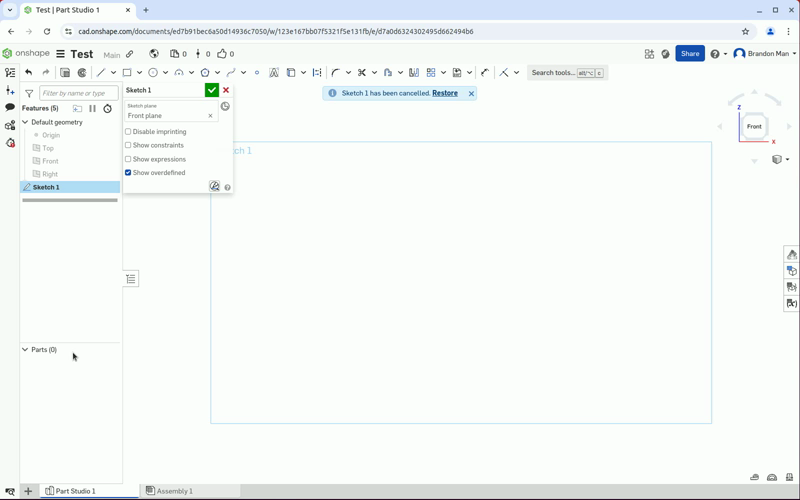
key(l)
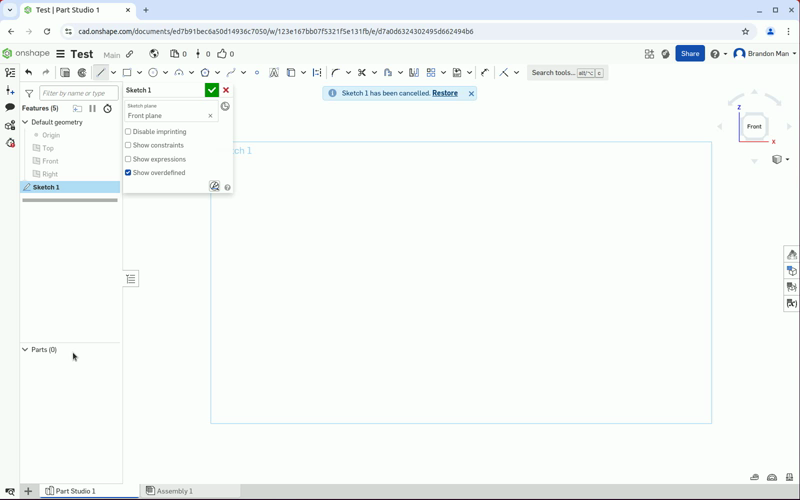
key_down(shift)
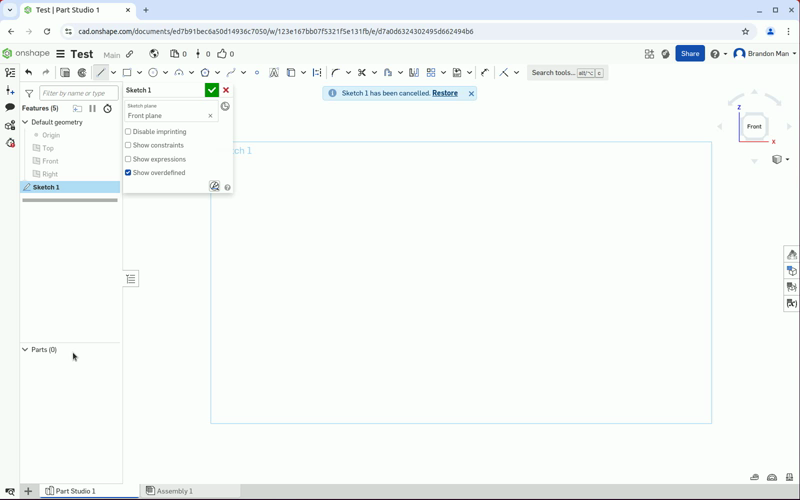
mouse_move(441, 282)
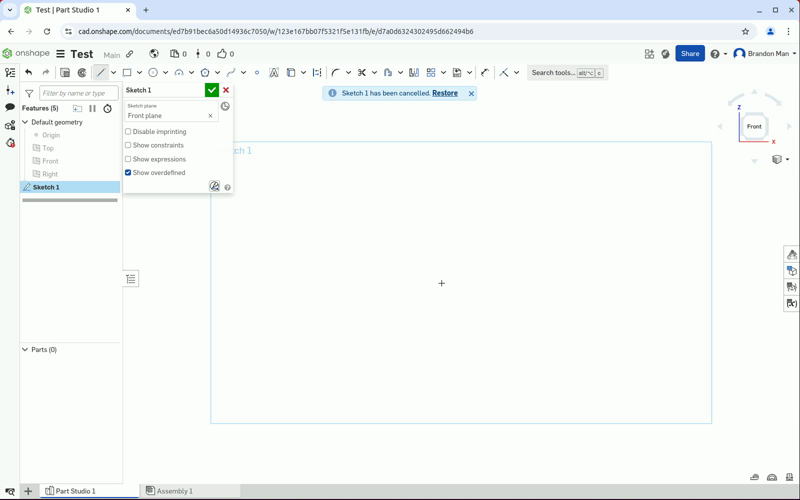
click(441, 282)
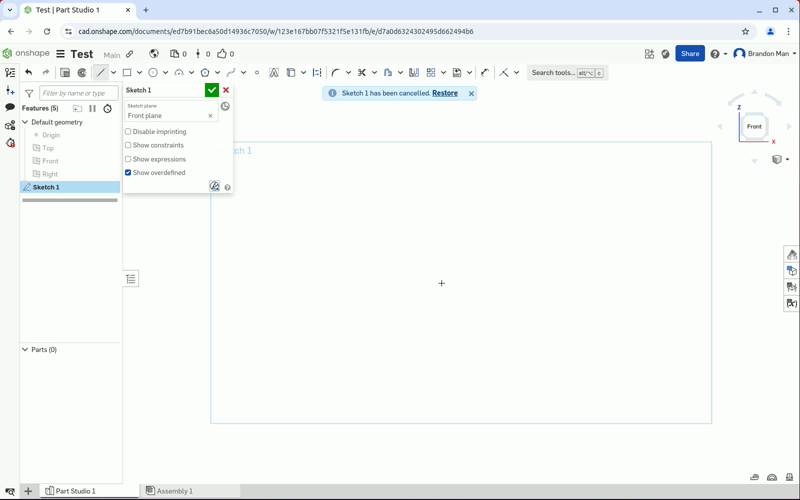
key_up(shift)
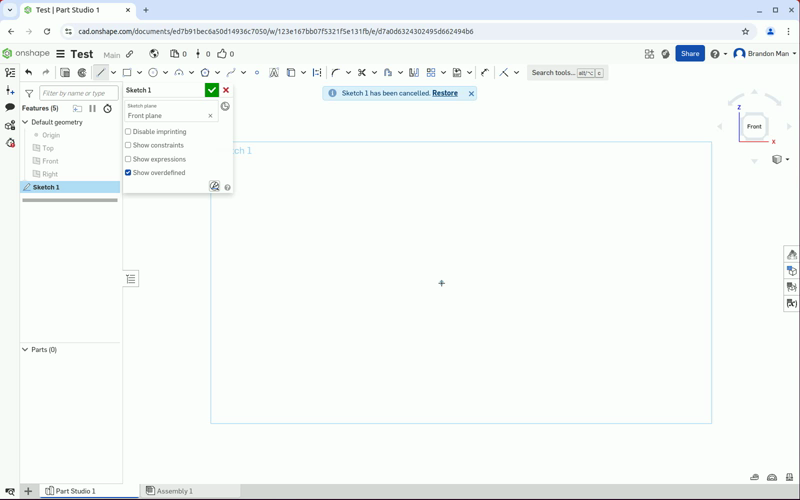
key_down(shift)
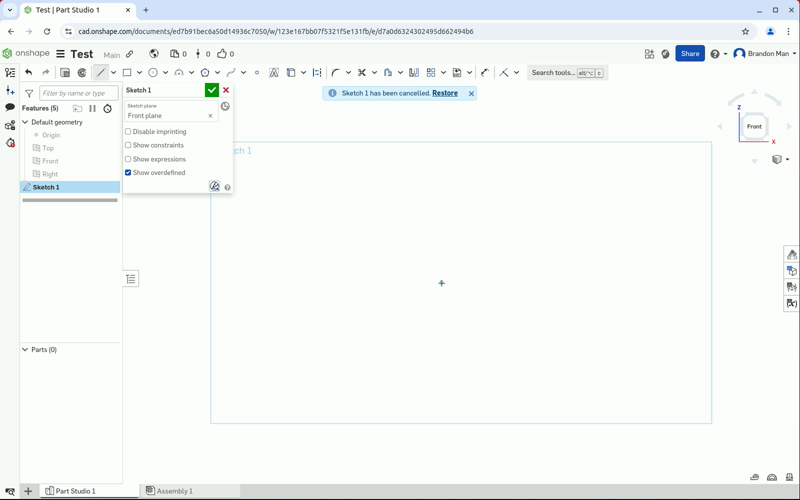
mouse_move(573, 282)
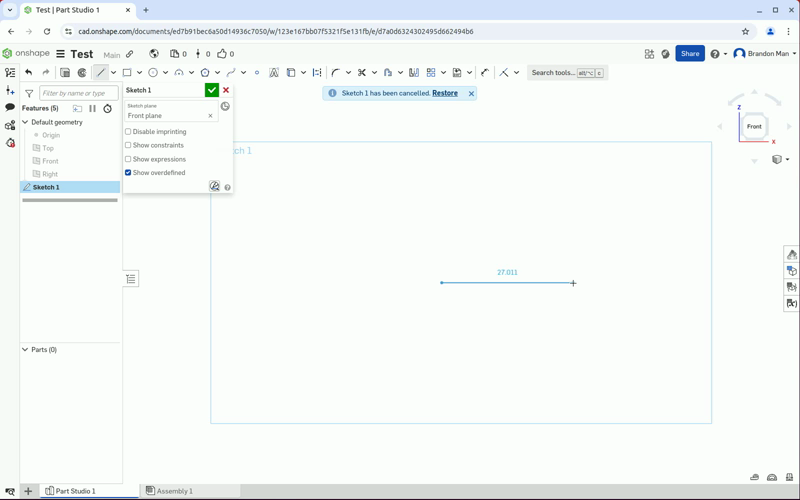
click(573, 282)
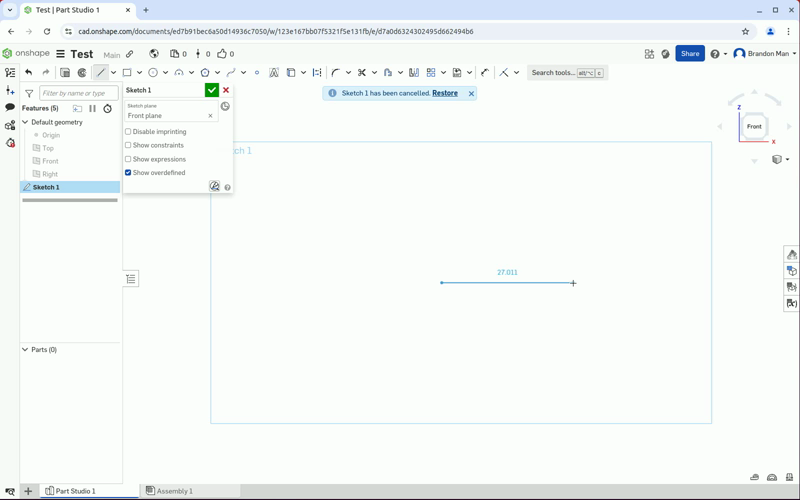
key_up(shift)
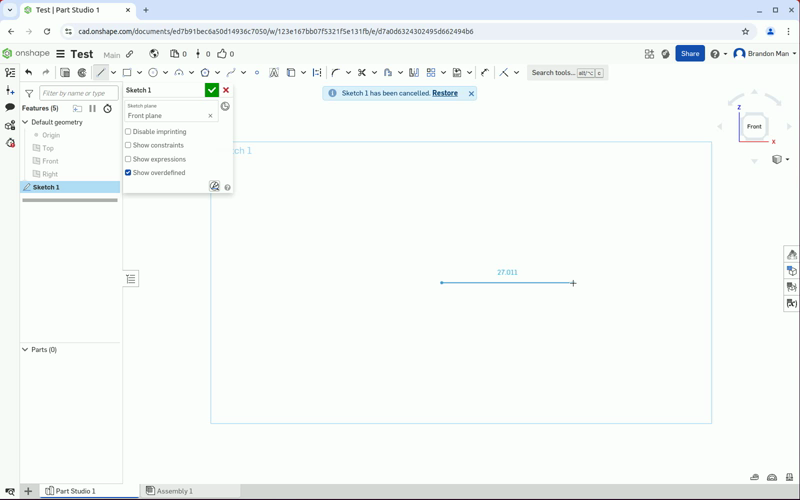
key_down(shift)
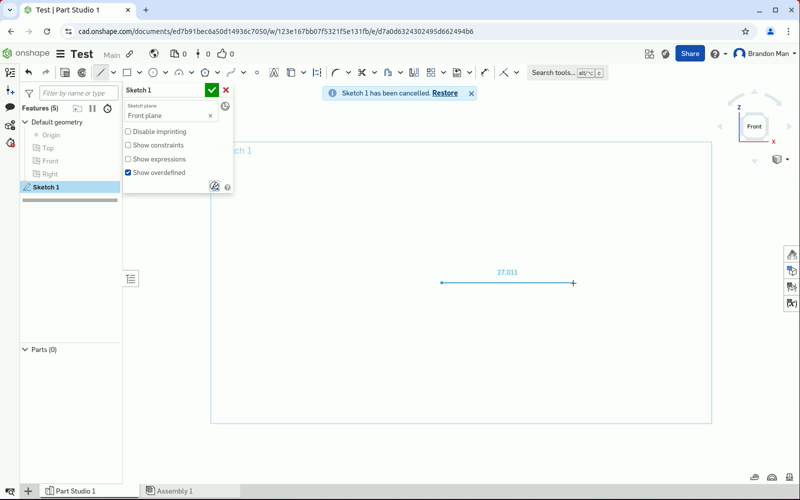
mouse_move(589, 282)
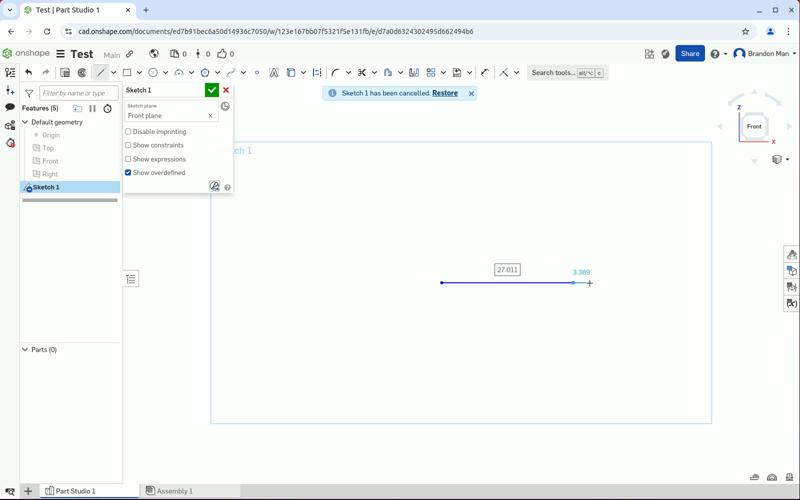
mouse_move(573, 280)
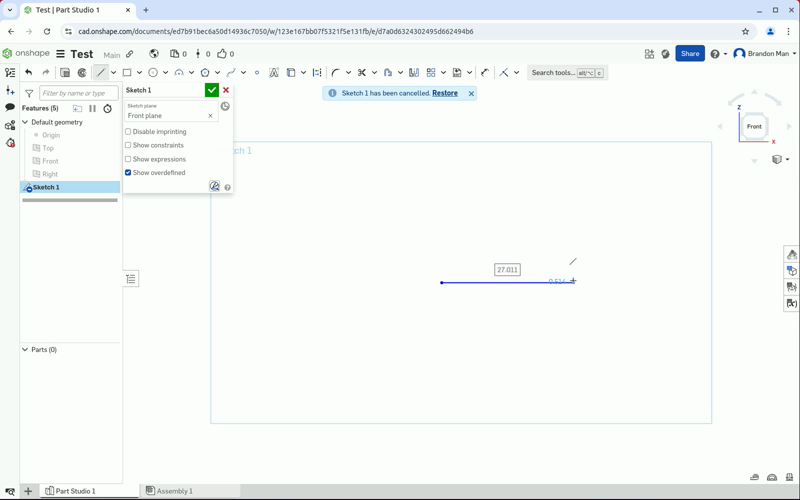
scroll(6)
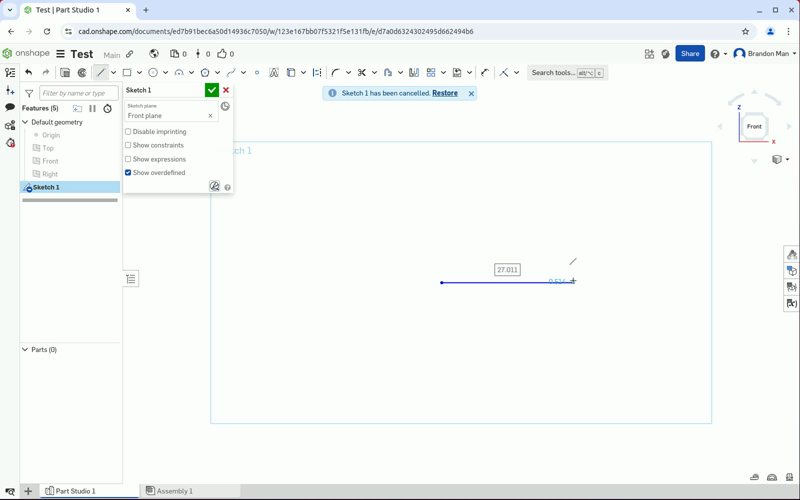
scroll(6)
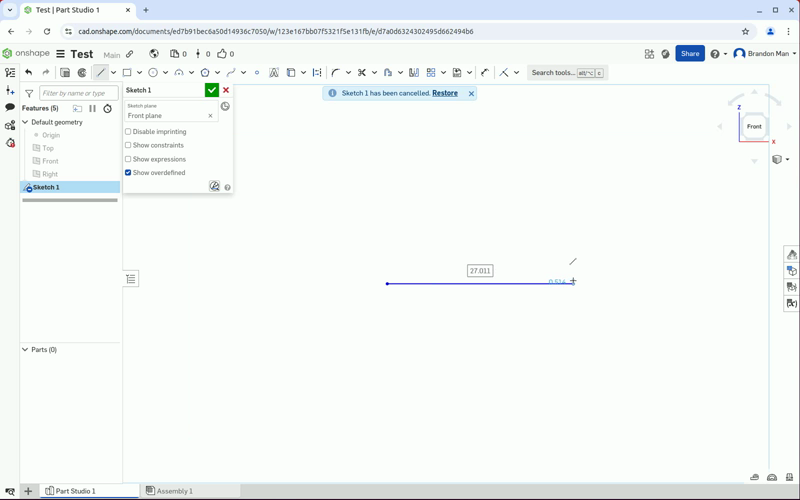
scroll(6)
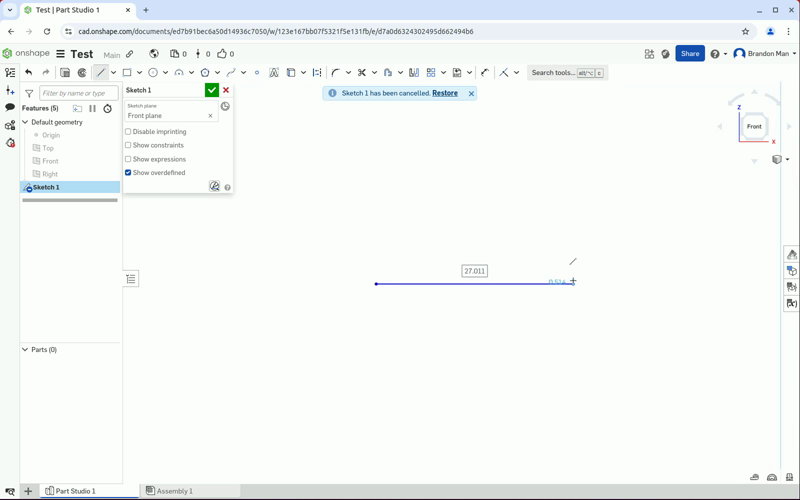
scroll(6)
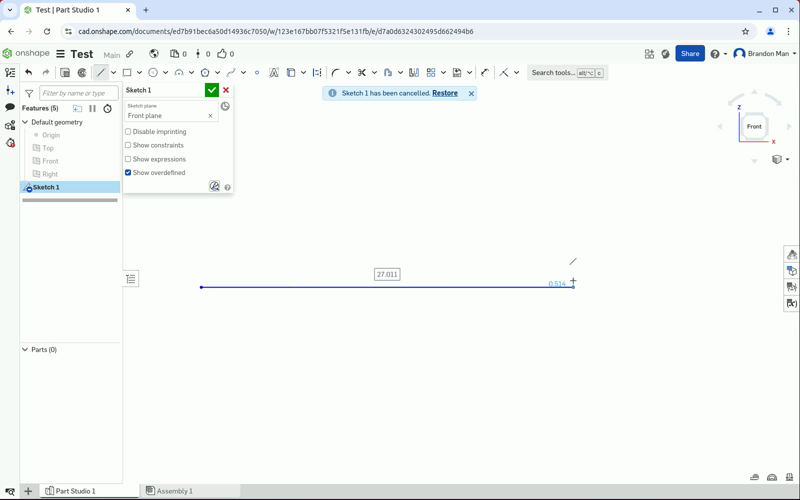
scroll(6)
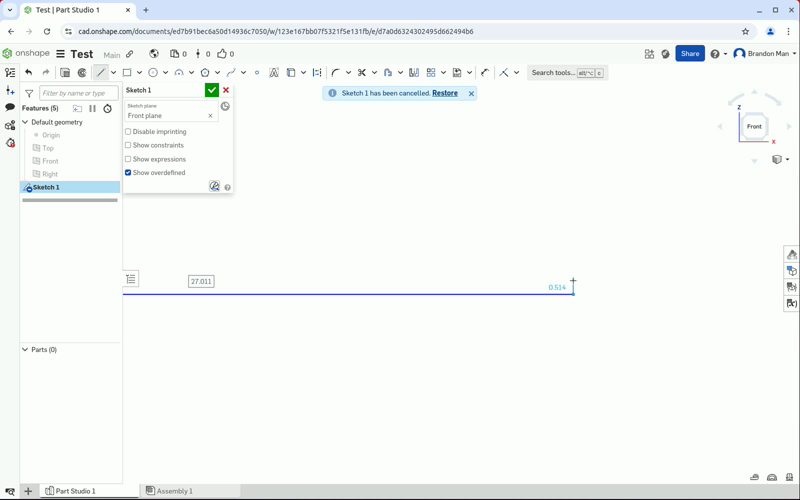
scroll(6)
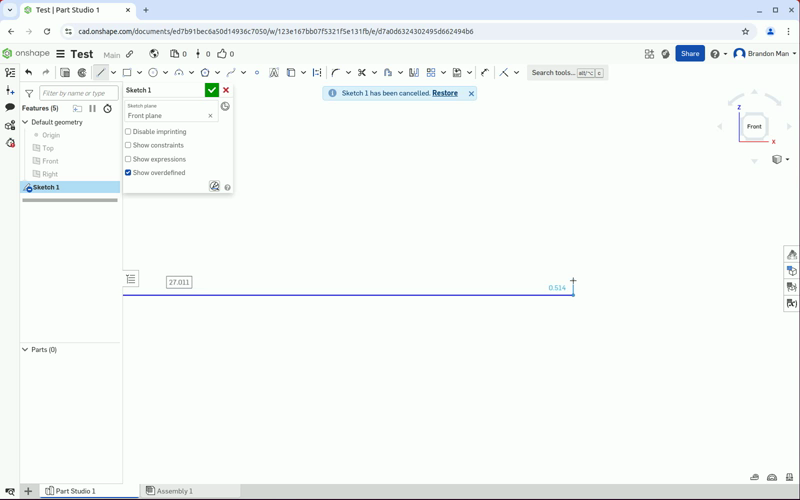
scroll(6)
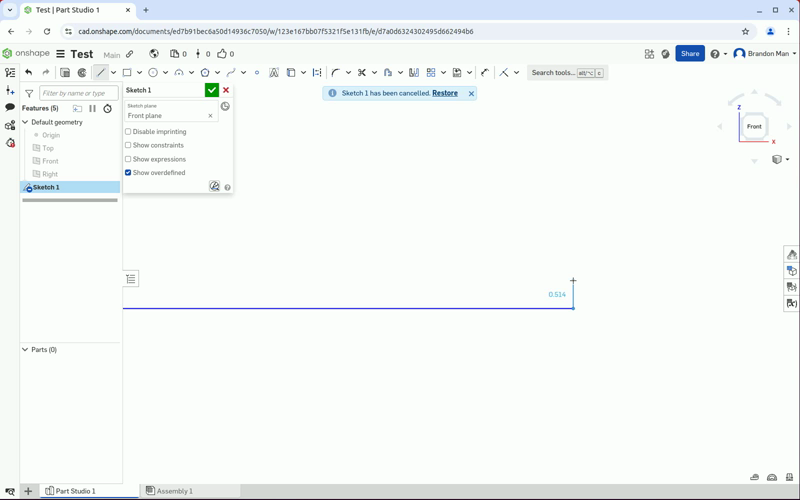
click(573, 280)
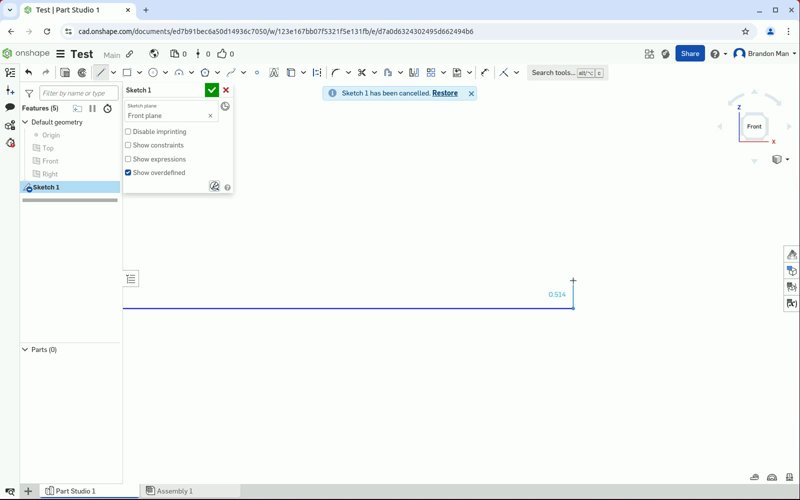
scroll(-6)
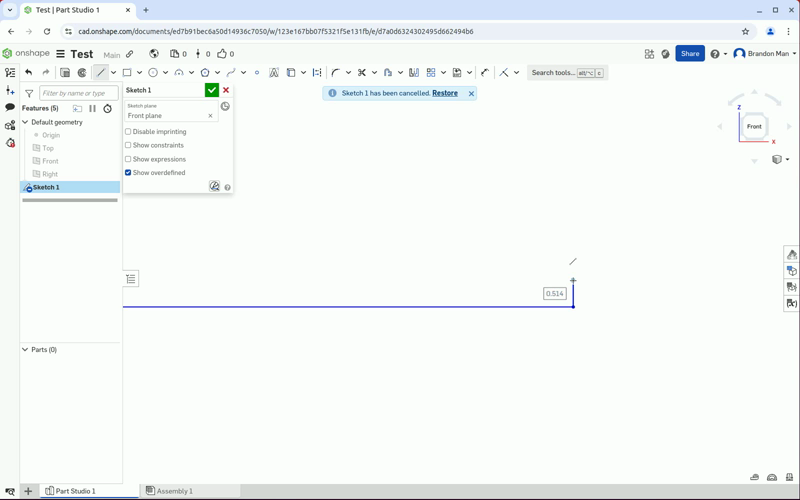
scroll(-6)
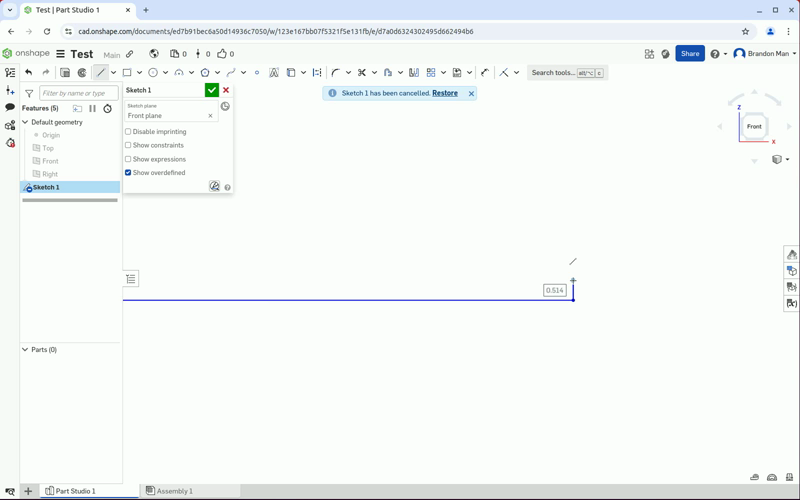
scroll(-6)
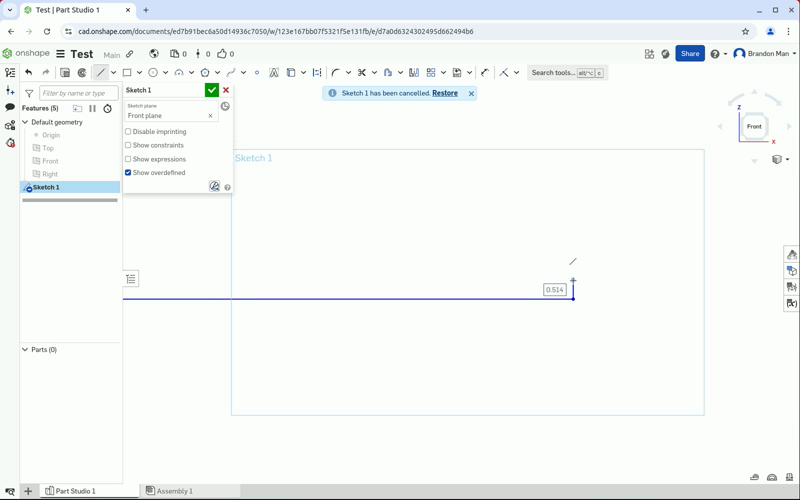
scroll(-6)
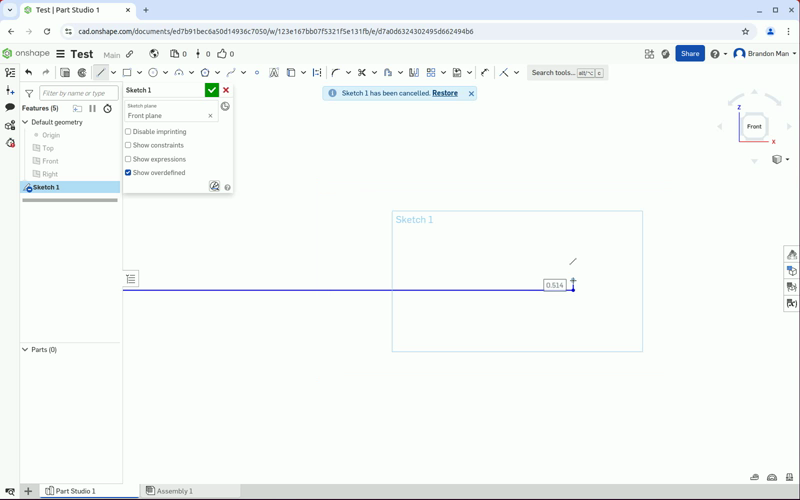
scroll(-6)
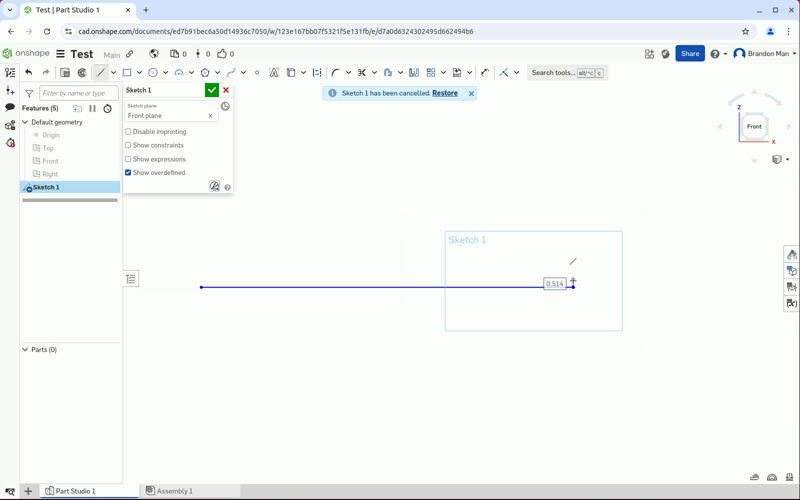
scroll(-6)
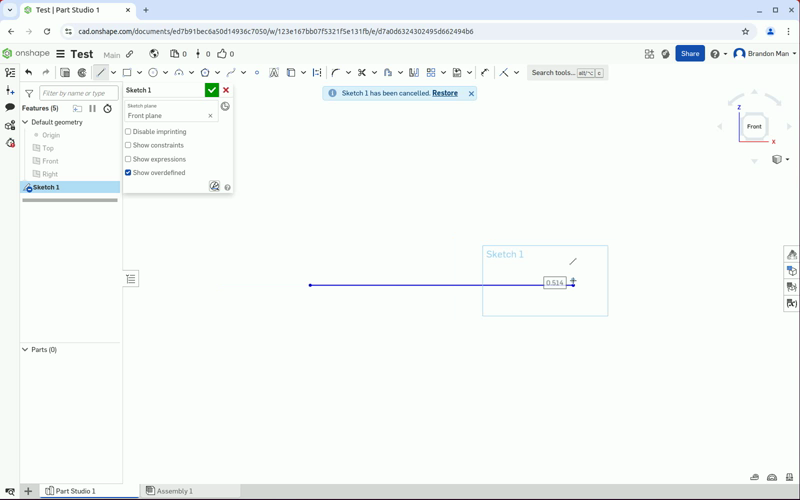
scroll(-6)
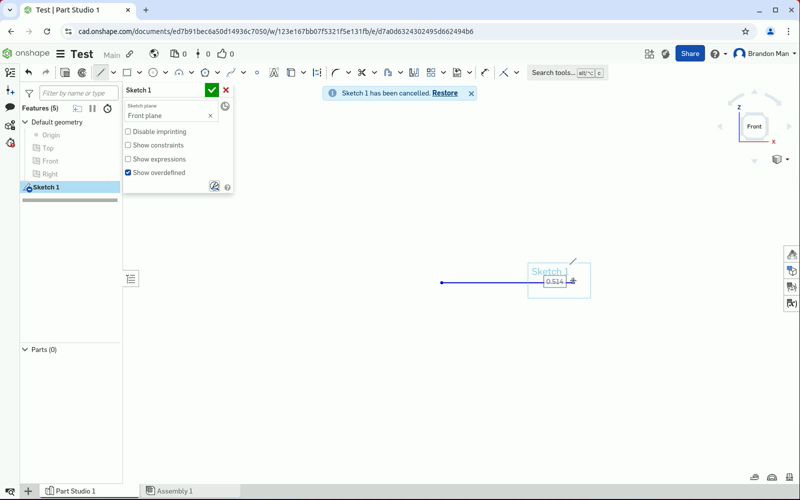
key_up(shift)
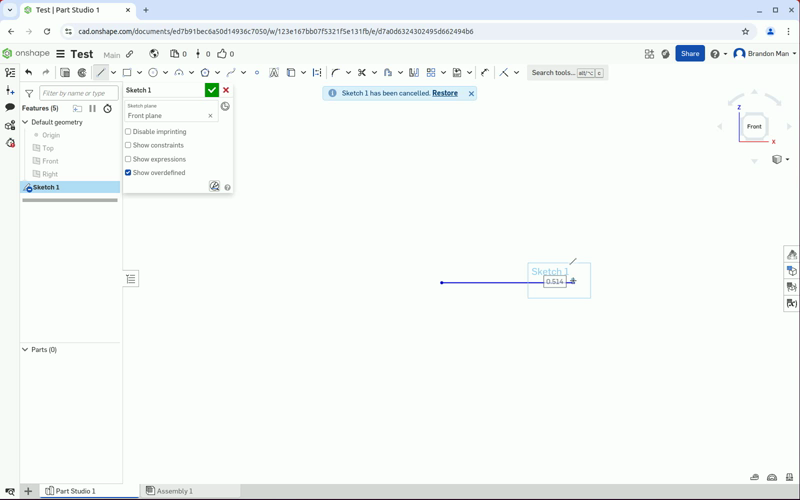
key_down(shift)
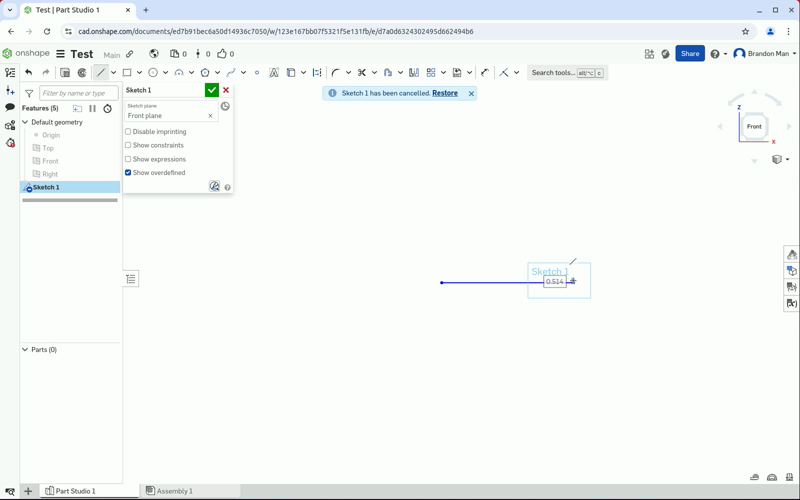
mouse_move(441, 280)
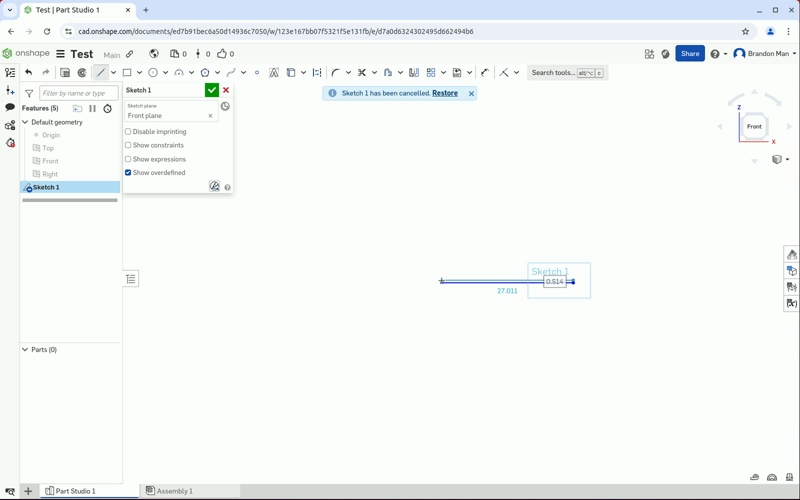
scroll(6)
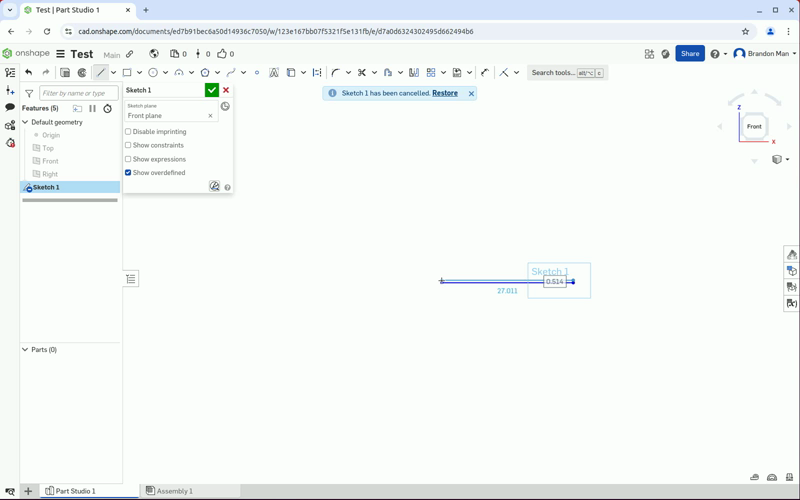
scroll(6)
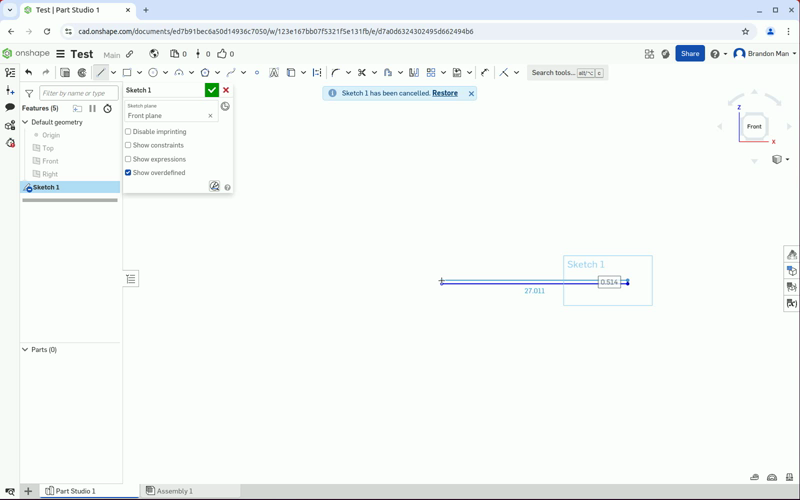
scroll(6)
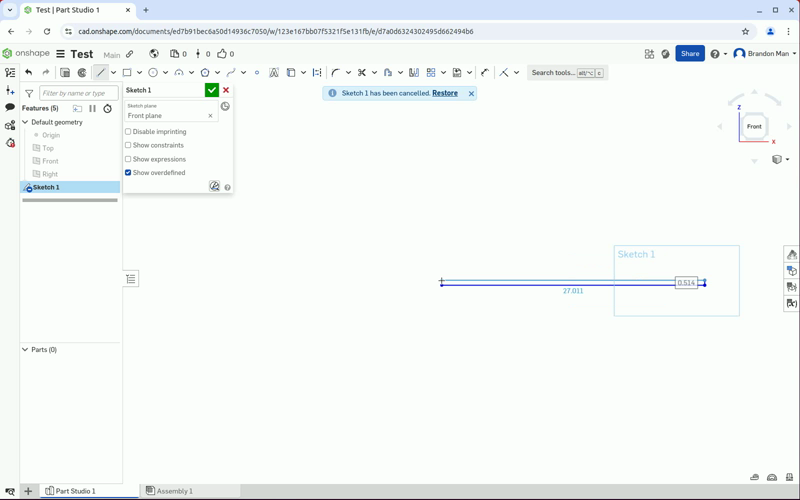
scroll(6)
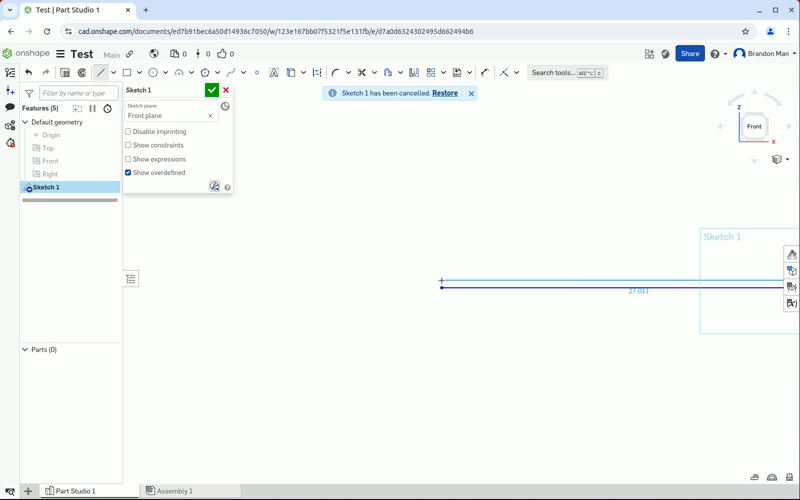
scroll(6)
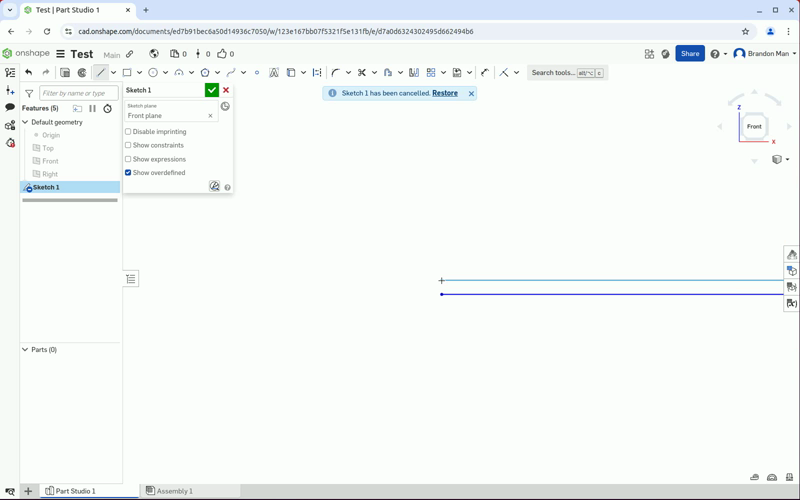
scroll(6)
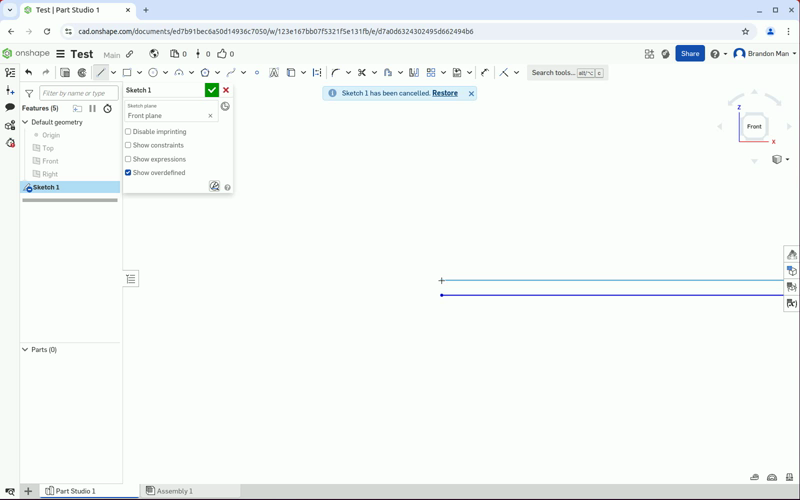
scroll(6)
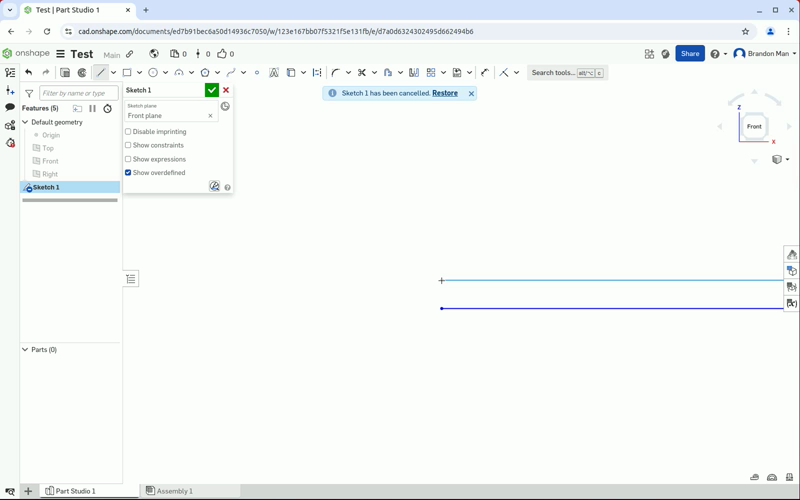
click(441, 280)
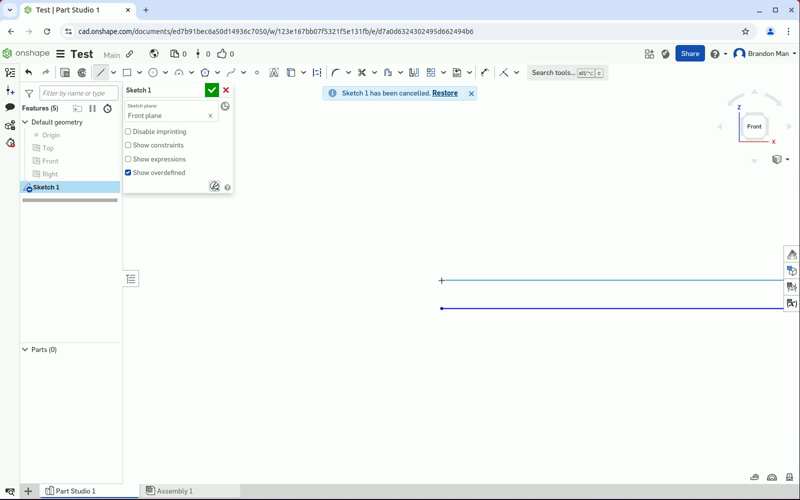
scroll(-6)
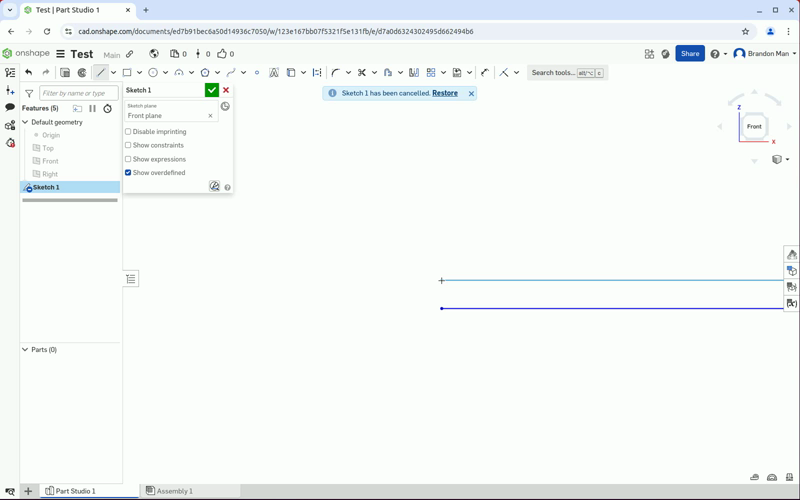
scroll(-6)
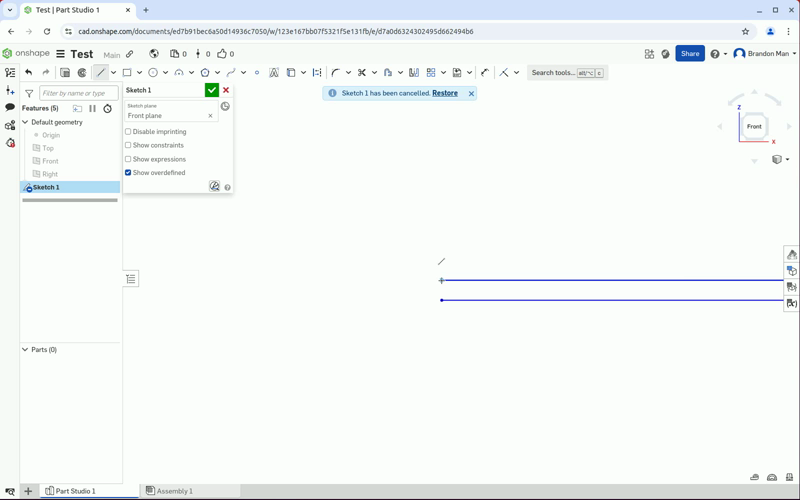
scroll(-6)
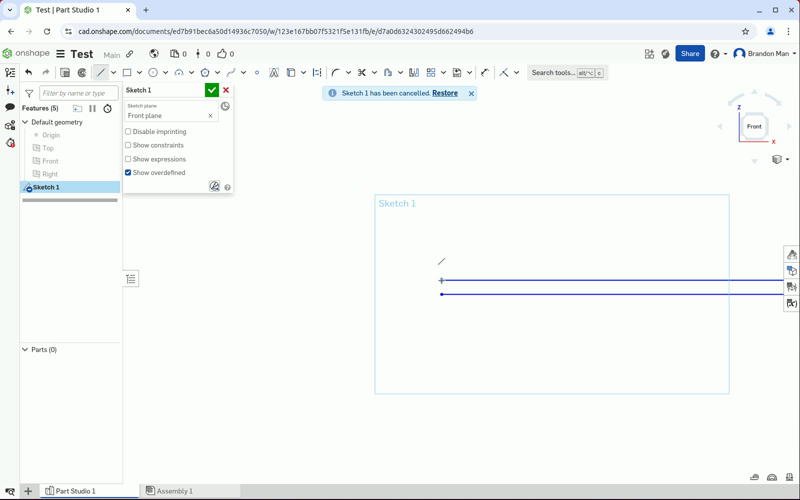
scroll(-6)
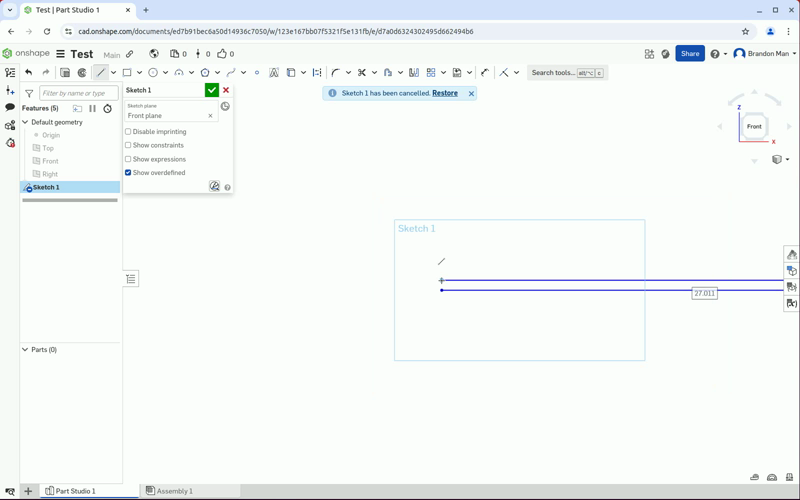
scroll(-6)
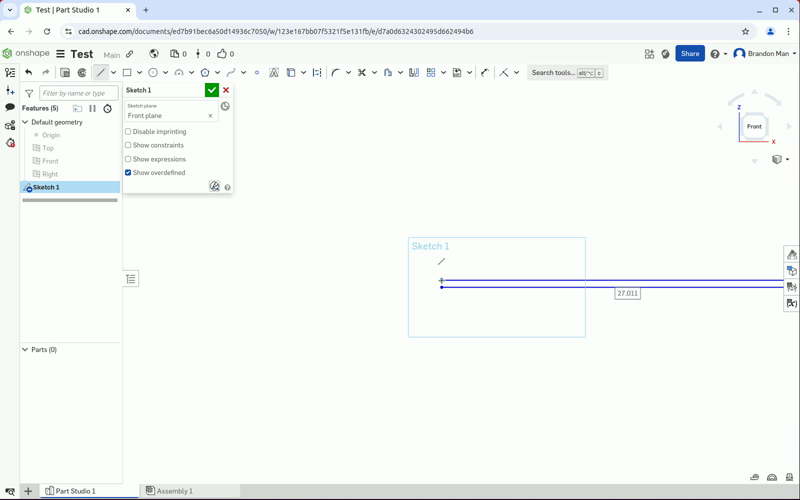
scroll(-6)
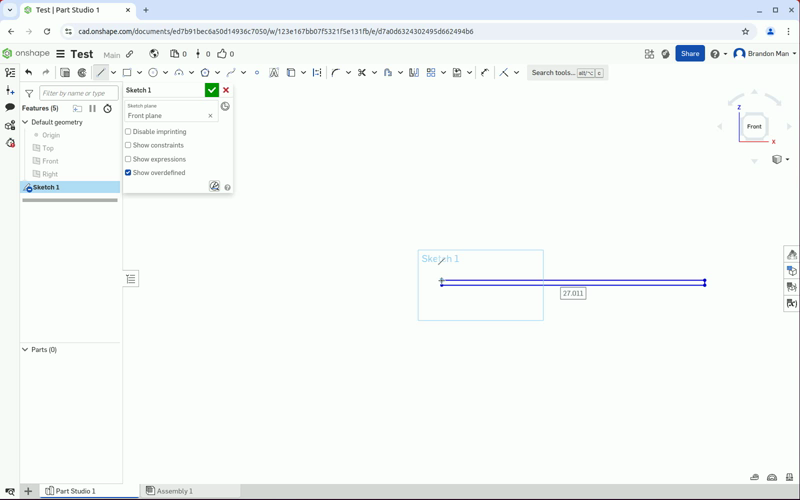
scroll(-6)
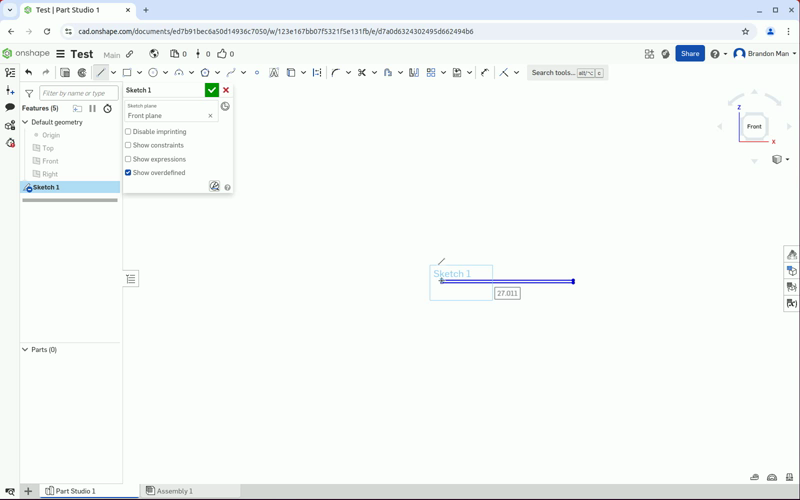
key_up(shift)
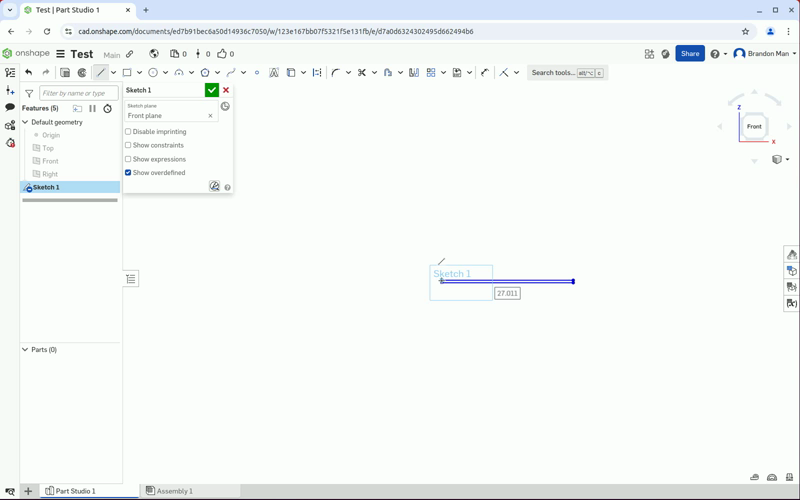
mouse_move(471, 280)
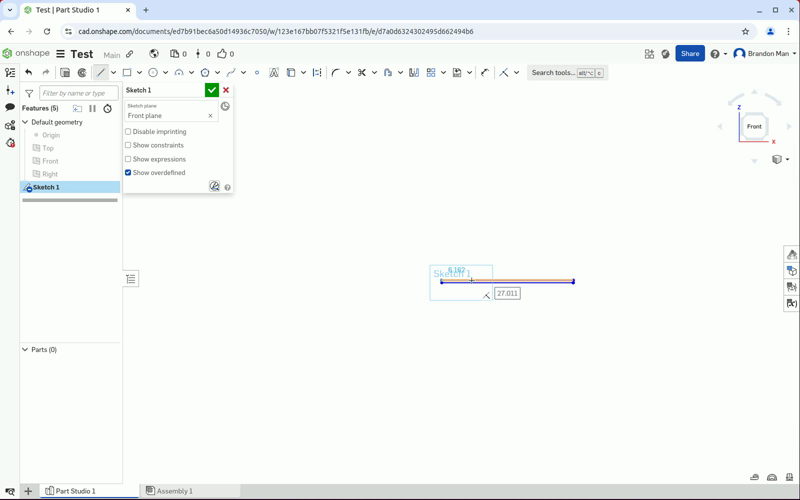
key_down(shift)
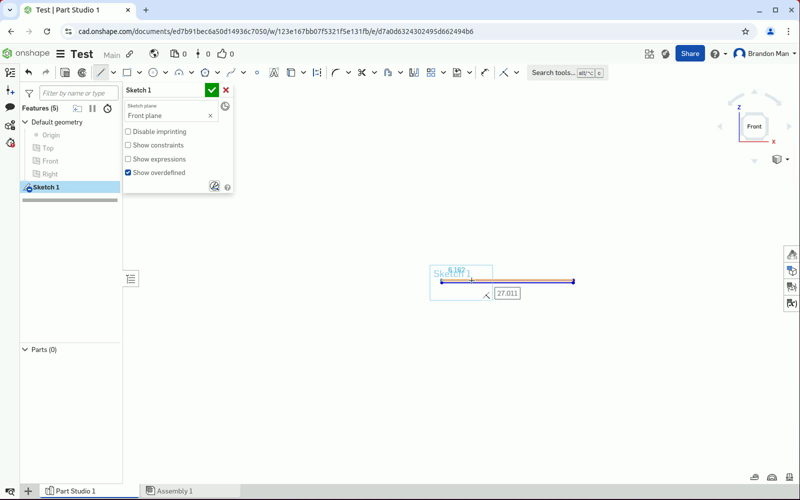
mouse_move(441, 282)
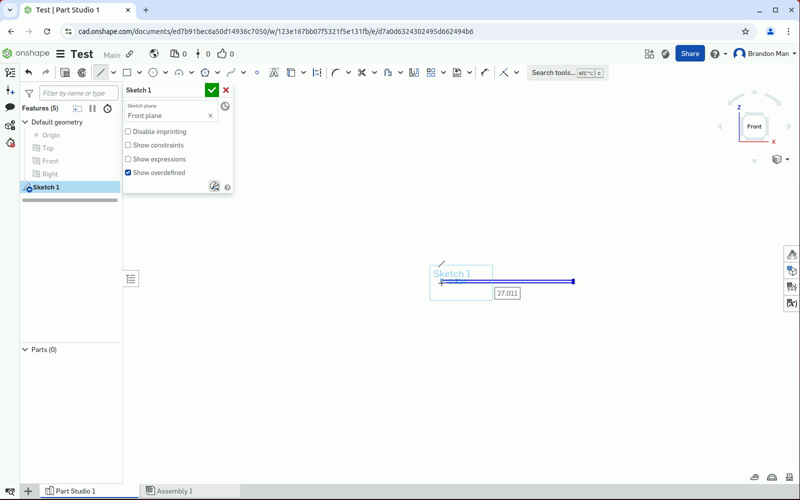
scroll(6)
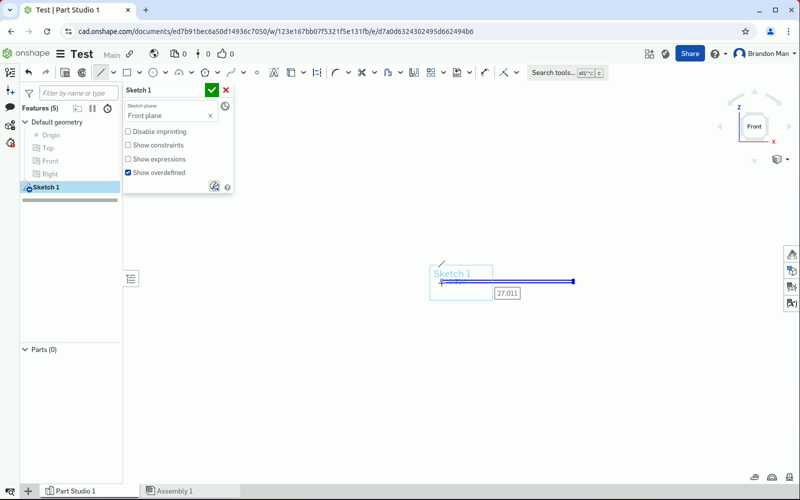
scroll(6)
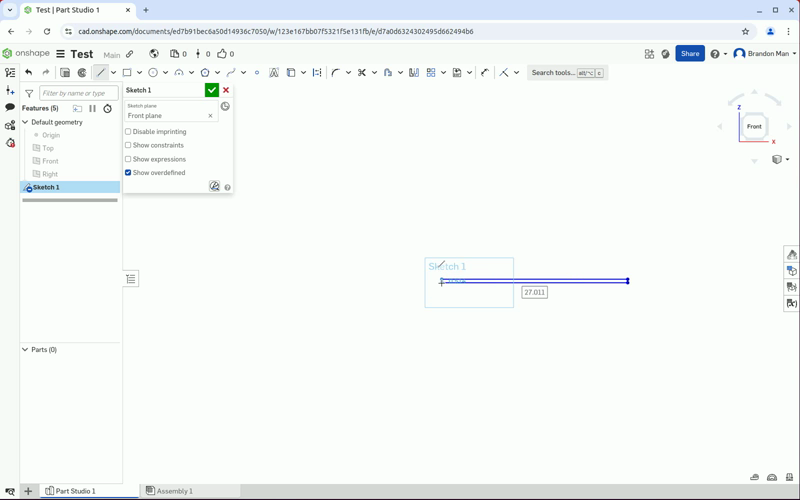
scroll(6)
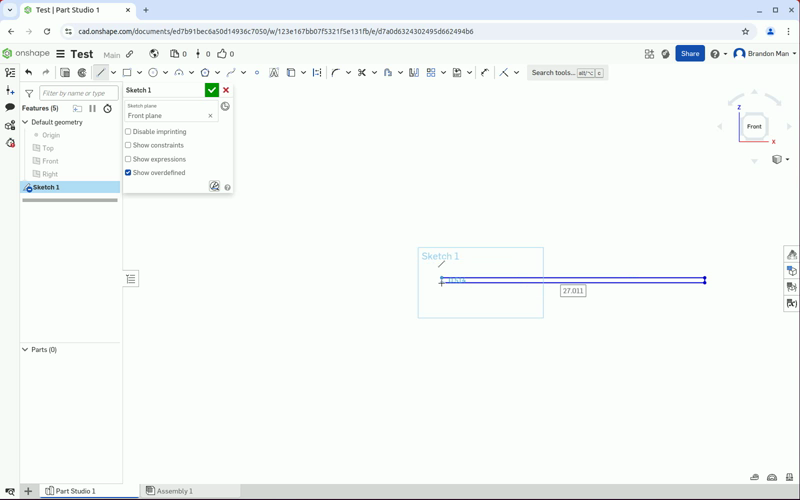
scroll(6)
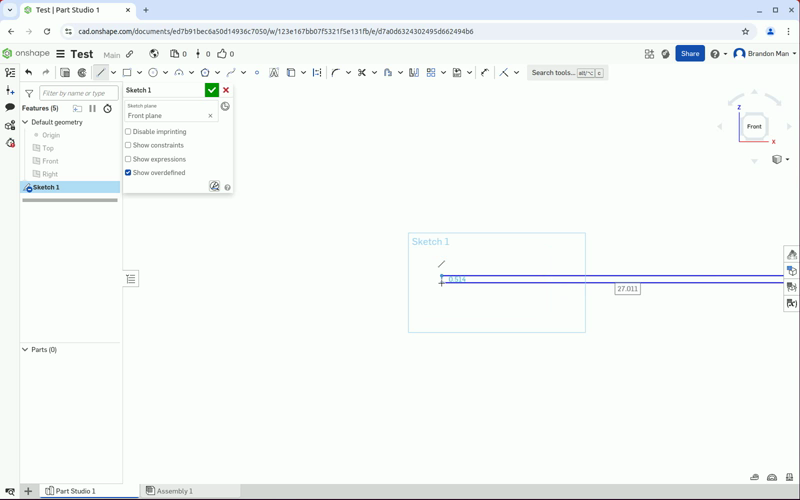
scroll(6)
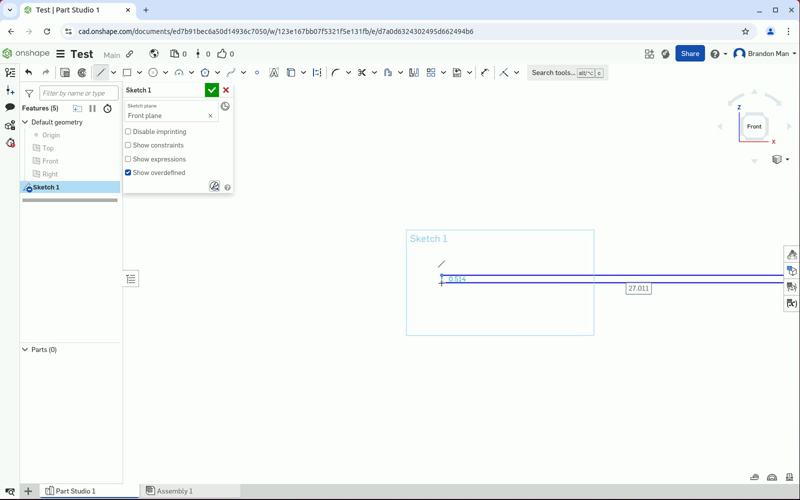
scroll(6)
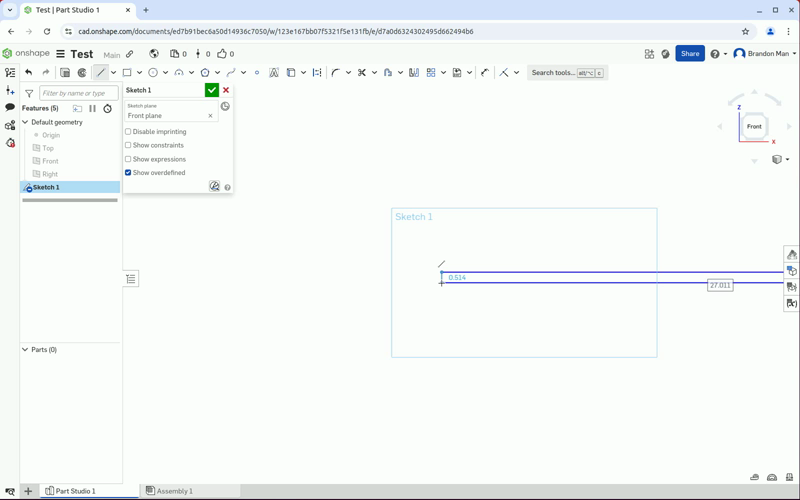
scroll(6)
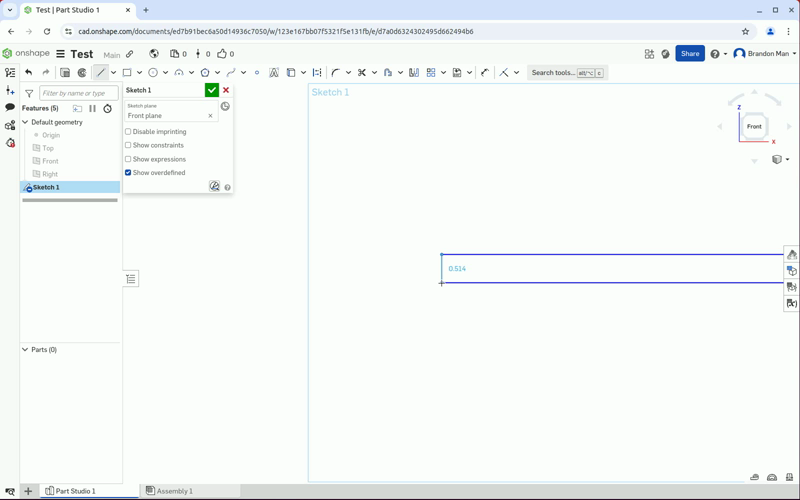
key_up(shift)
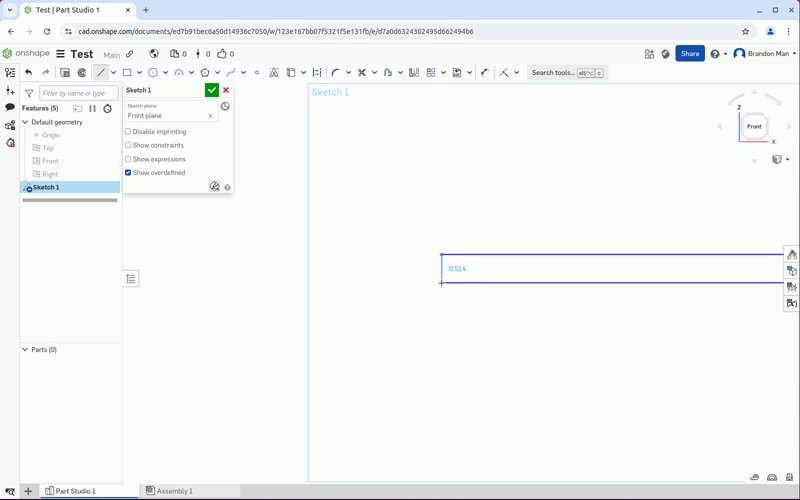
click(441, 282)
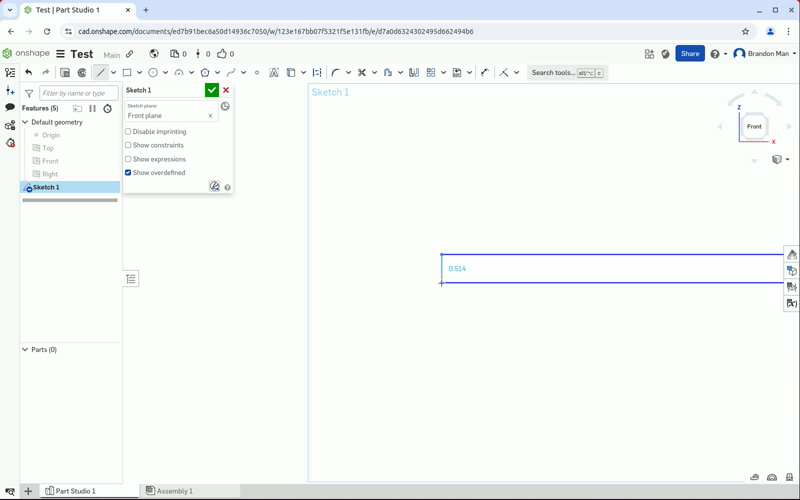
scroll(-6)
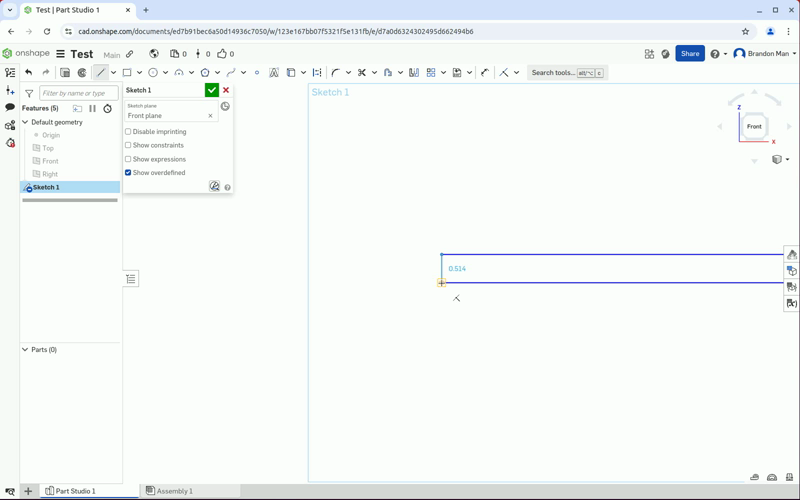
scroll(-6)
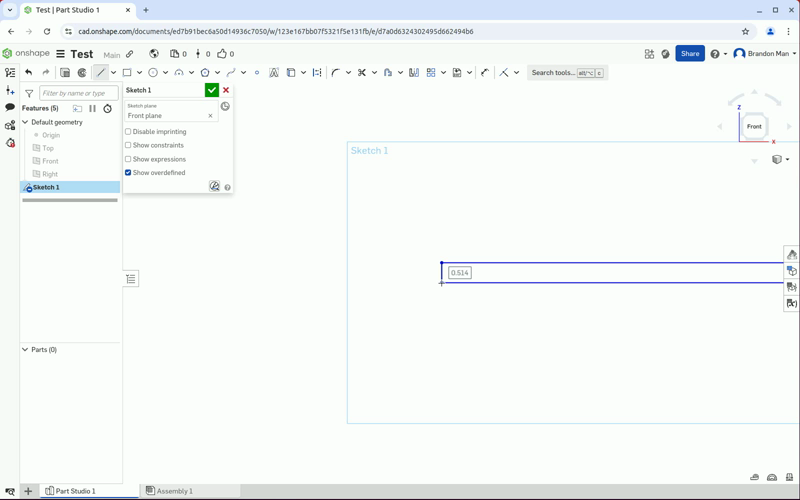
scroll(-6)
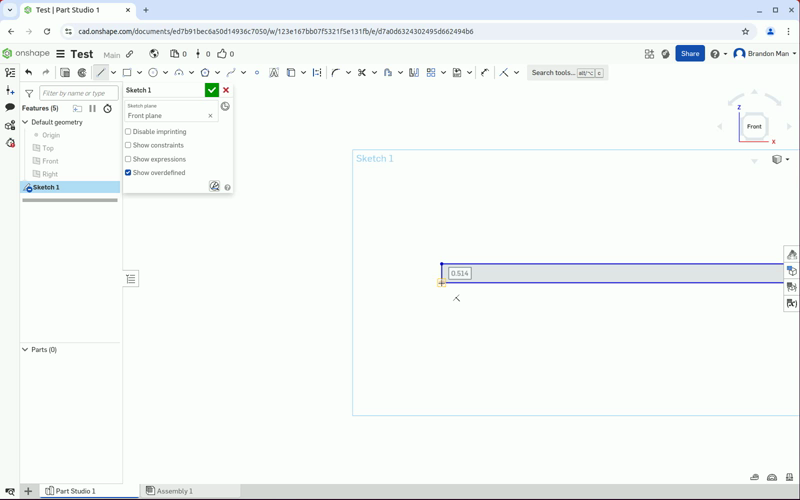
scroll(-6)
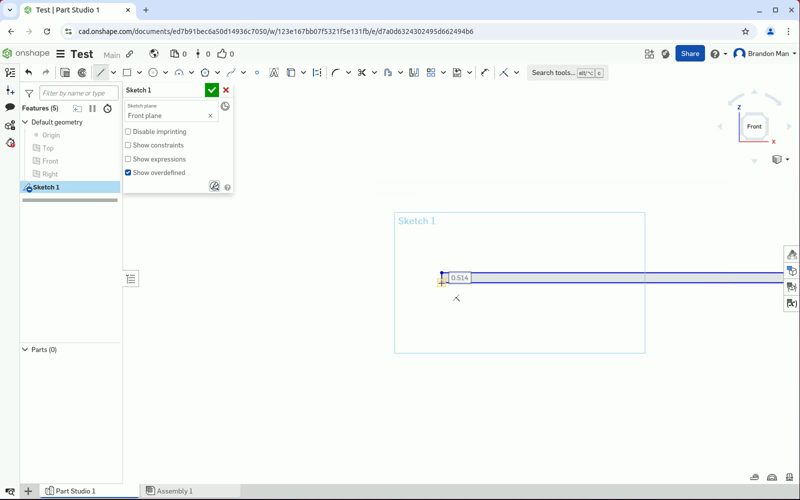
scroll(-6)
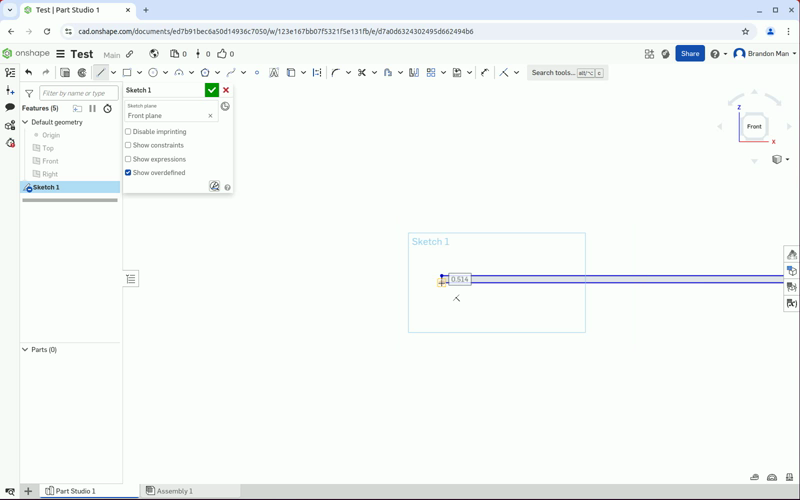
scroll(-6)
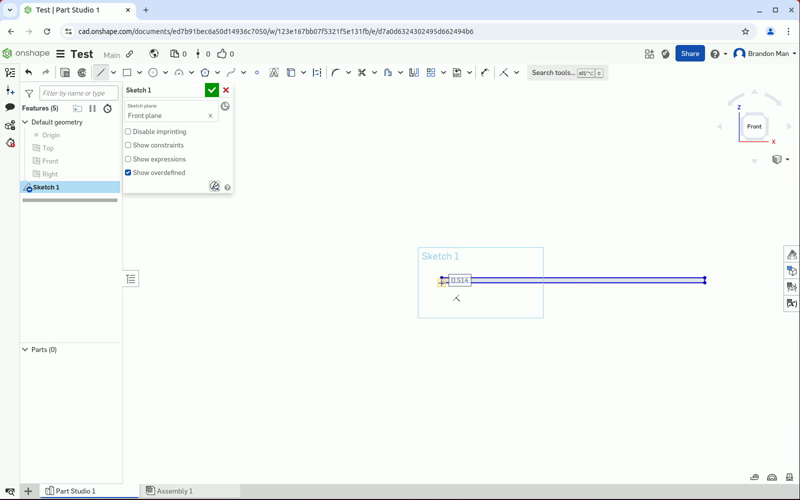
scroll(-6)
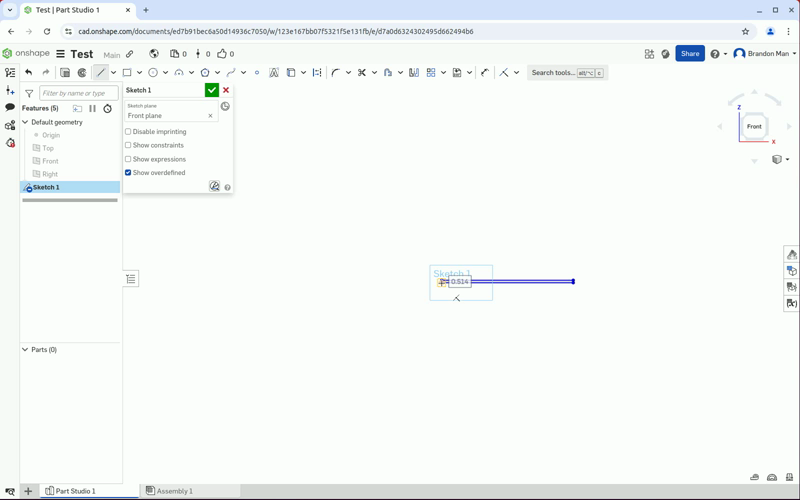
key(esc)
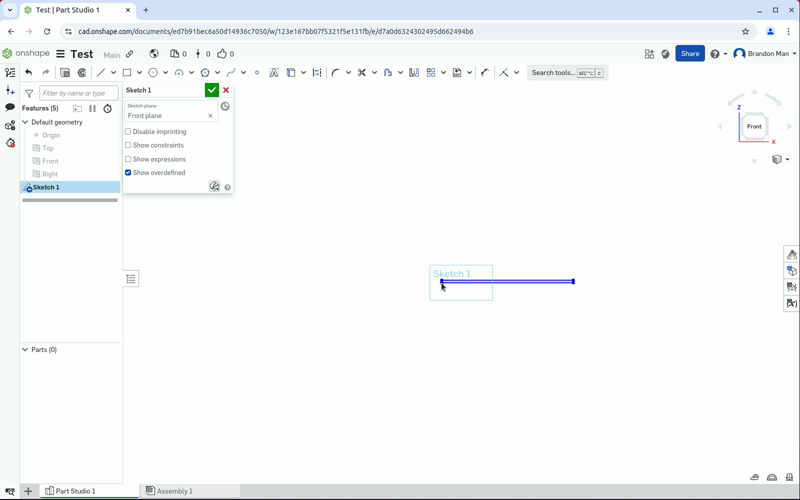
mouse_move(503, 282)
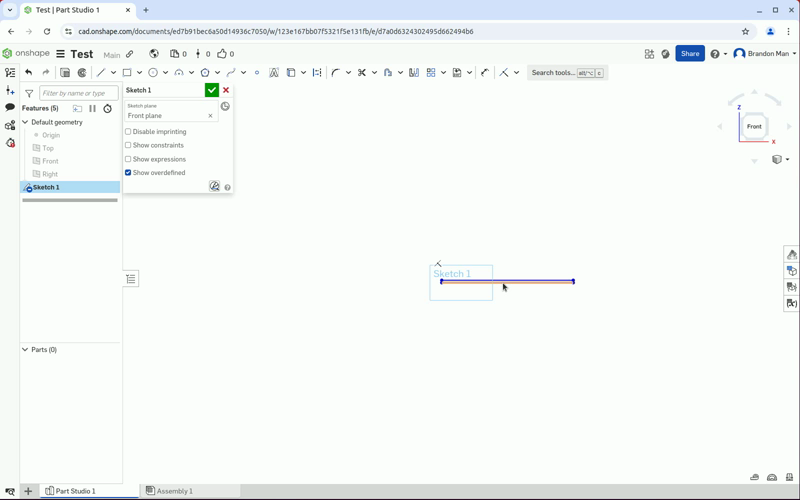
scroll(6)
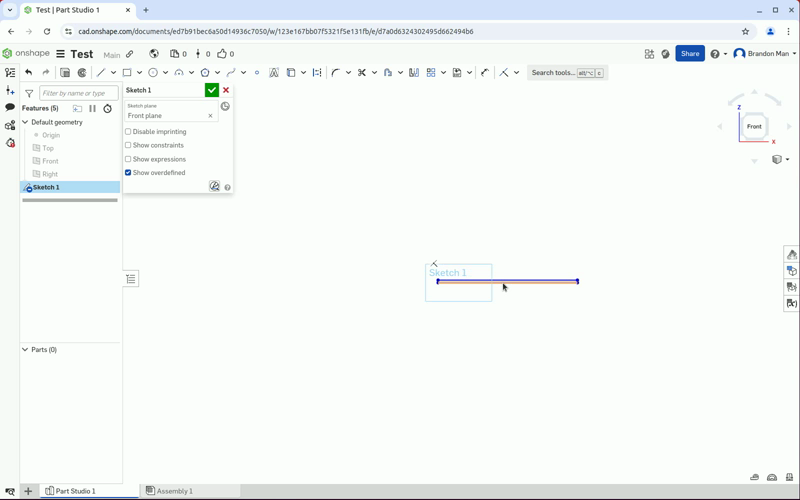
scroll(6)
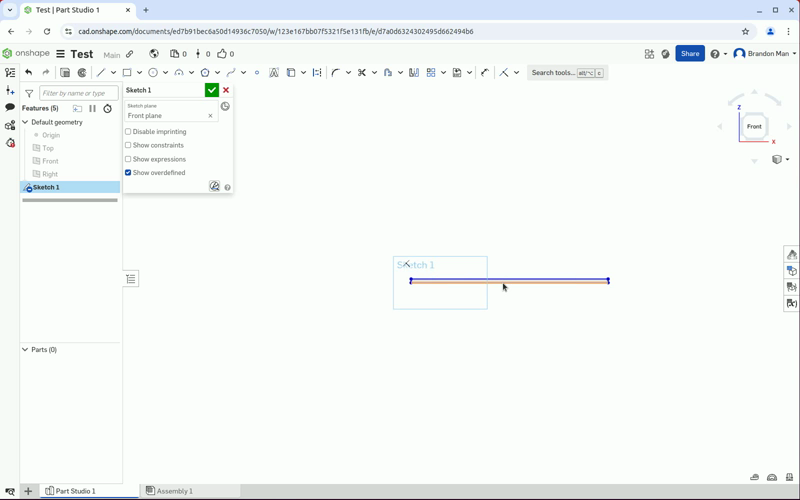
scroll(6)
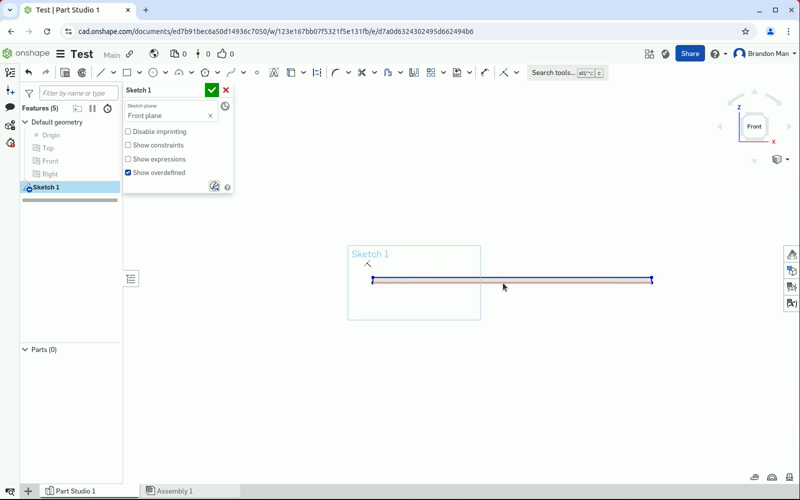
scroll(6)
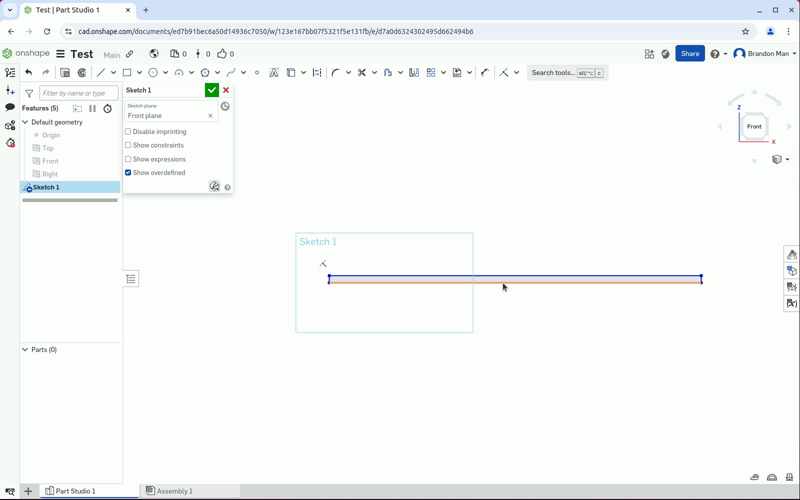
scroll(6)
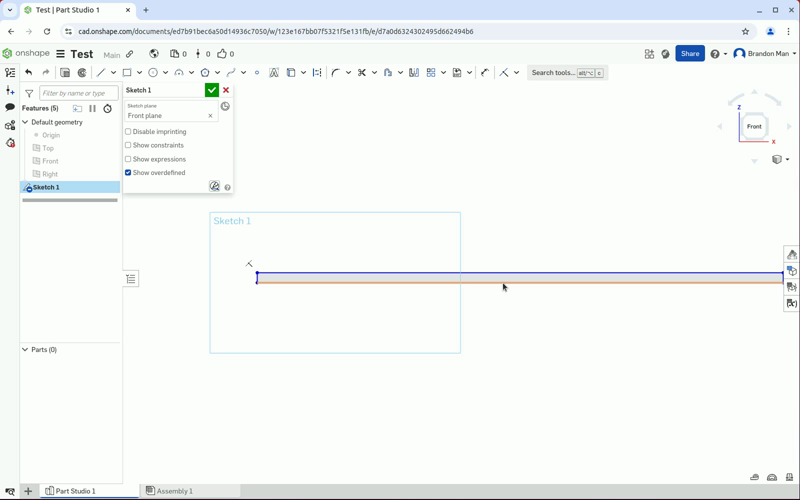
scroll(6)
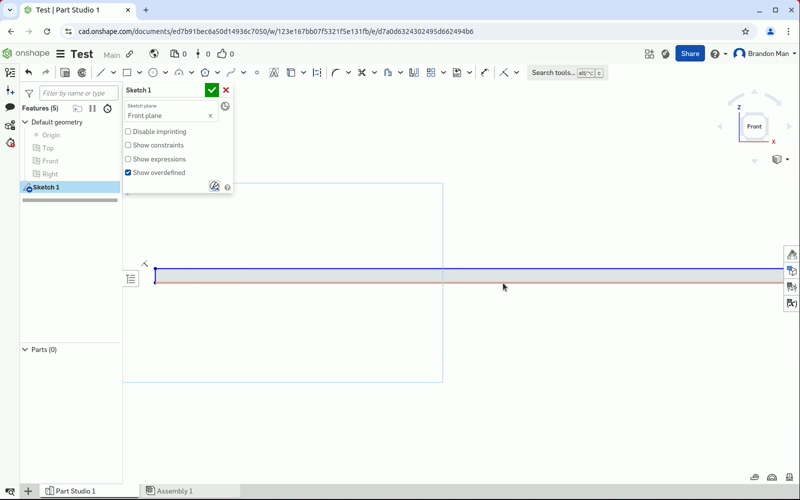
scroll(6)
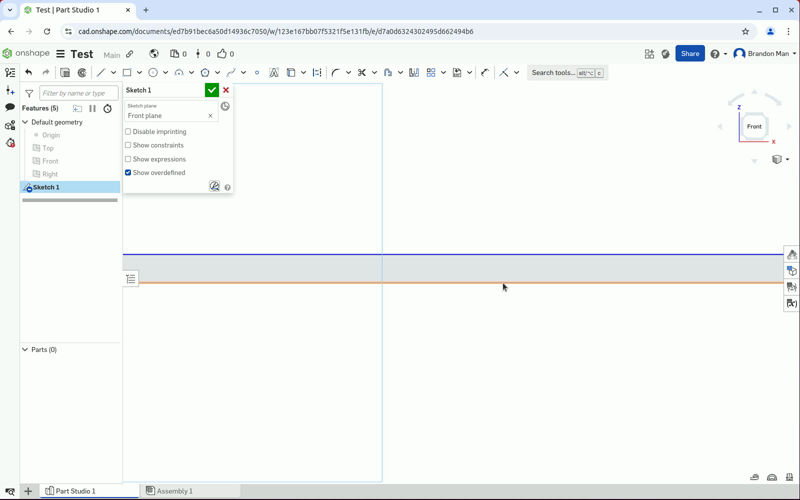
click(503, 282)
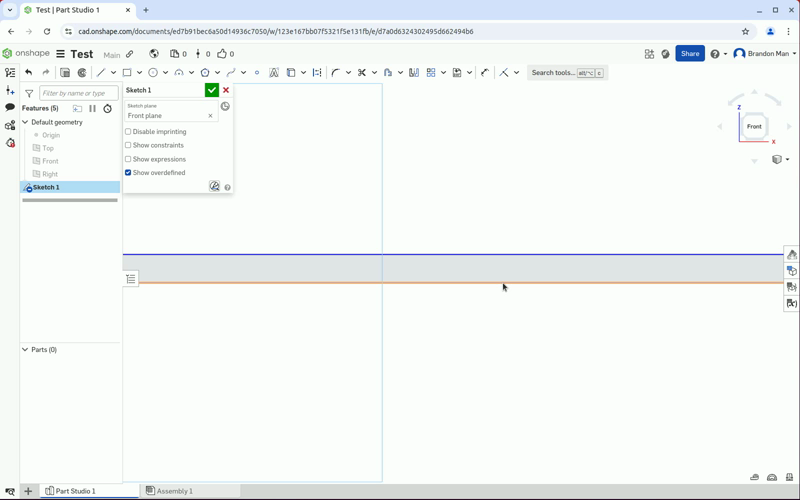
scroll(-6)
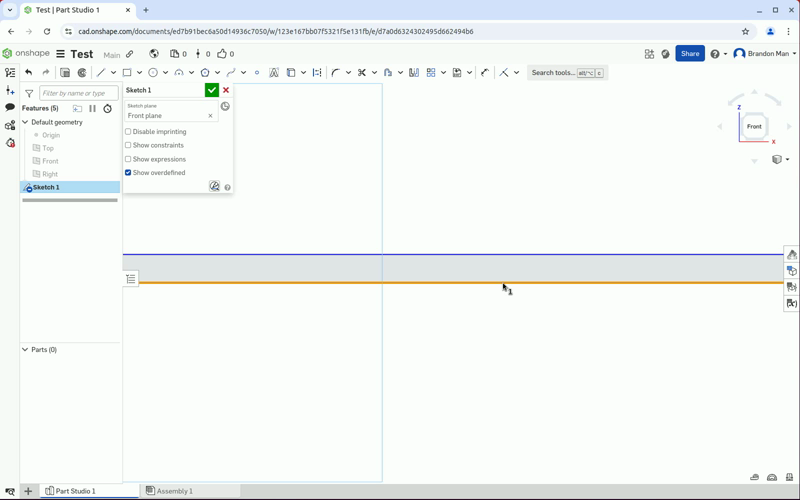
scroll(-6)
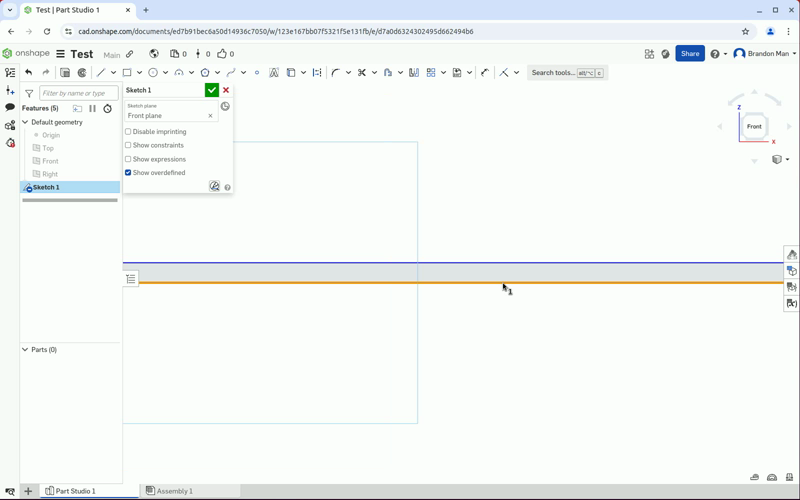
scroll(-6)
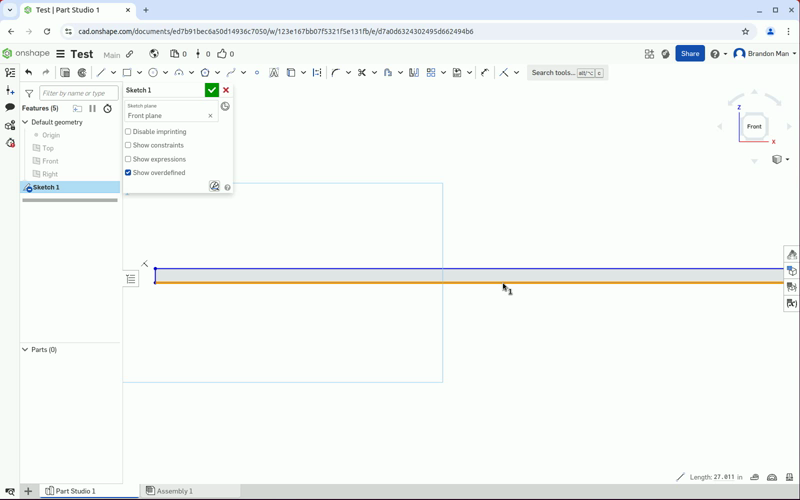
scroll(-6)
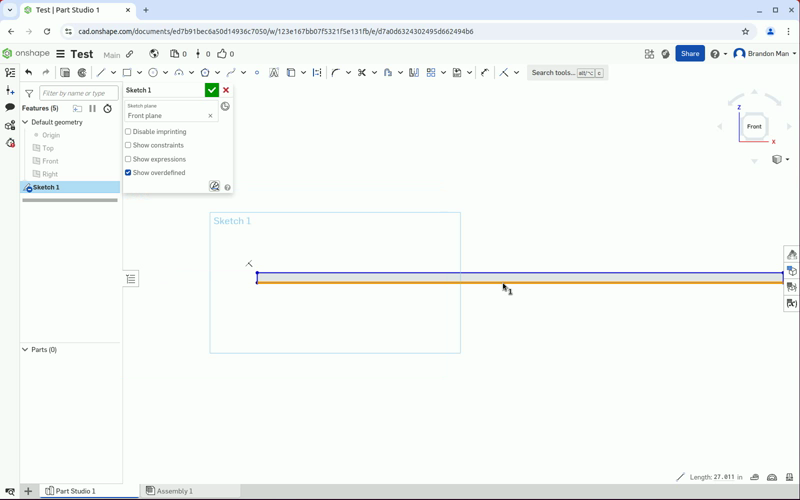
scroll(-6)
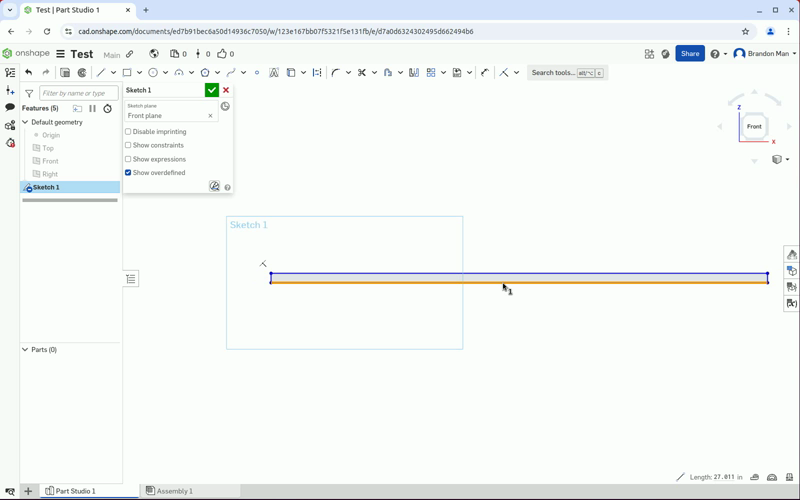
scroll(-6)
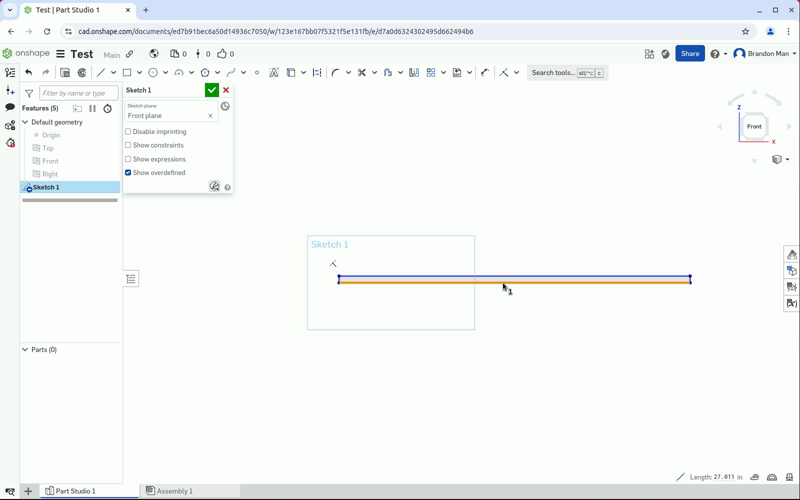
scroll(-6)
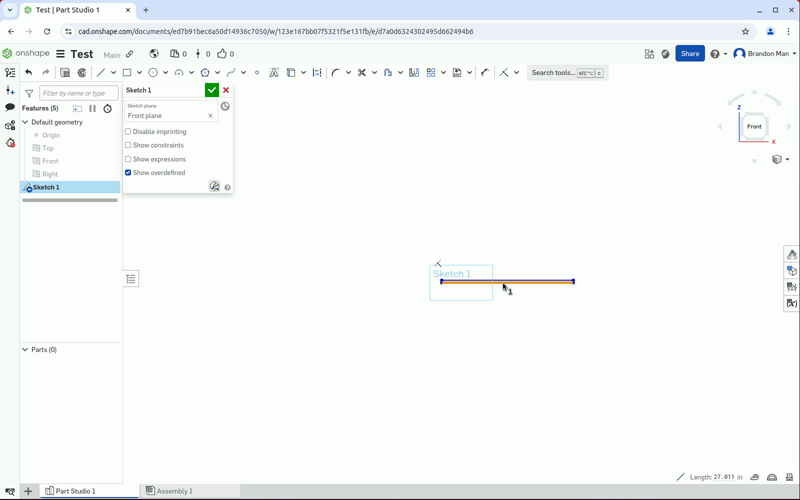
mouse_move(73, 352)
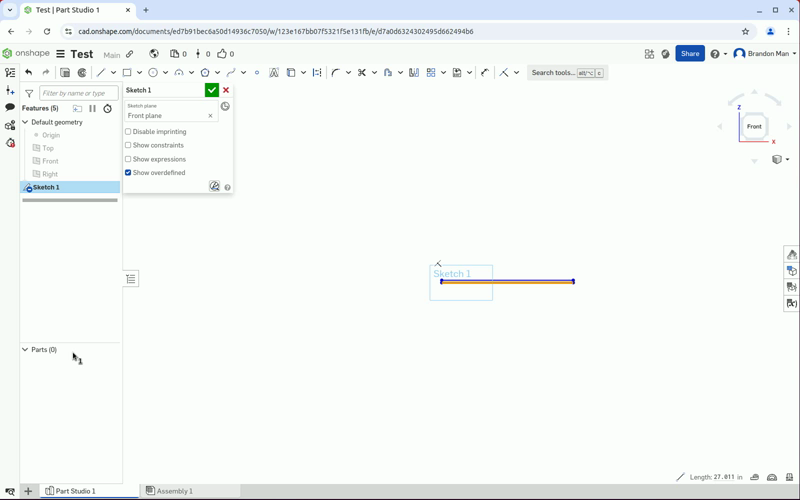
key(shift+y)
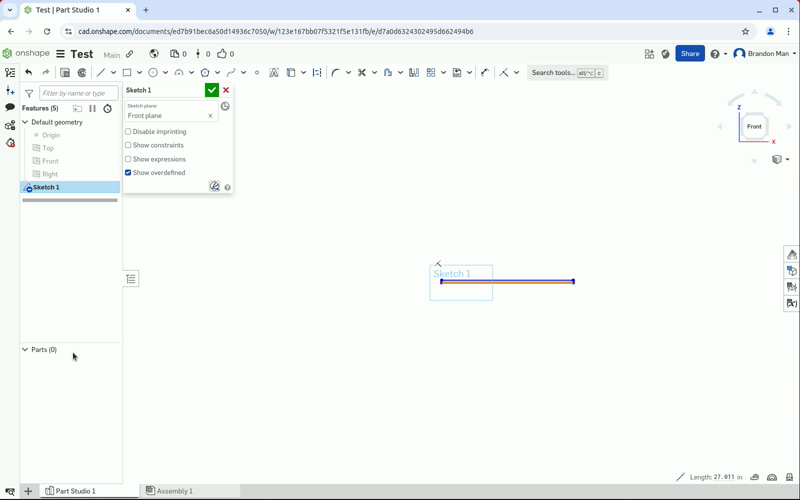
key(shift+e)
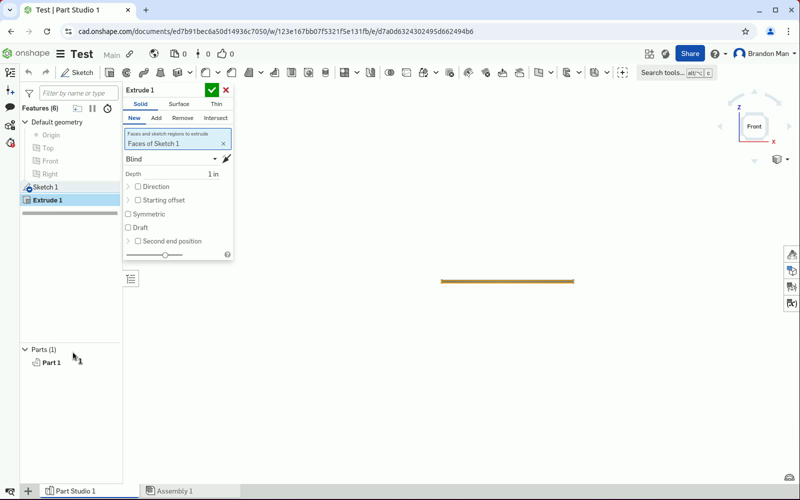
mouse_move(143, 106)
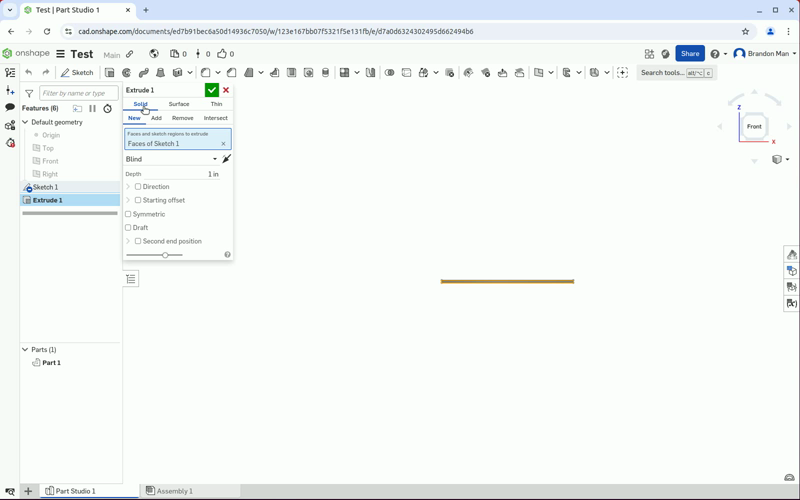
click(143, 106)
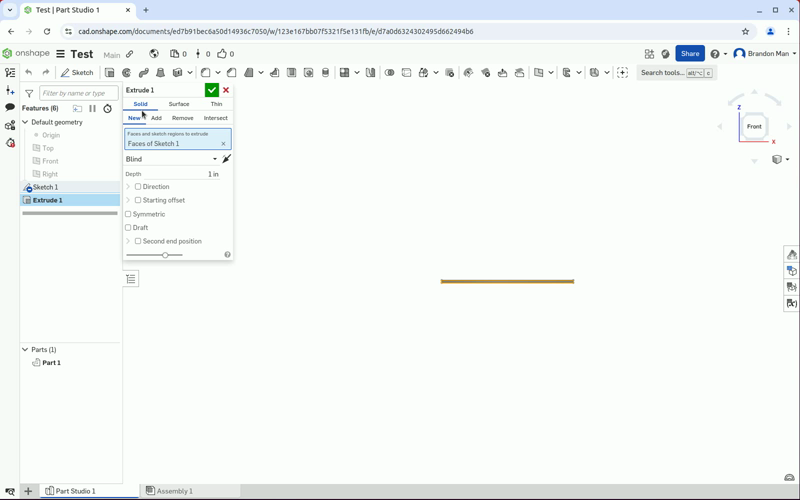
mouse_move(137, 120)
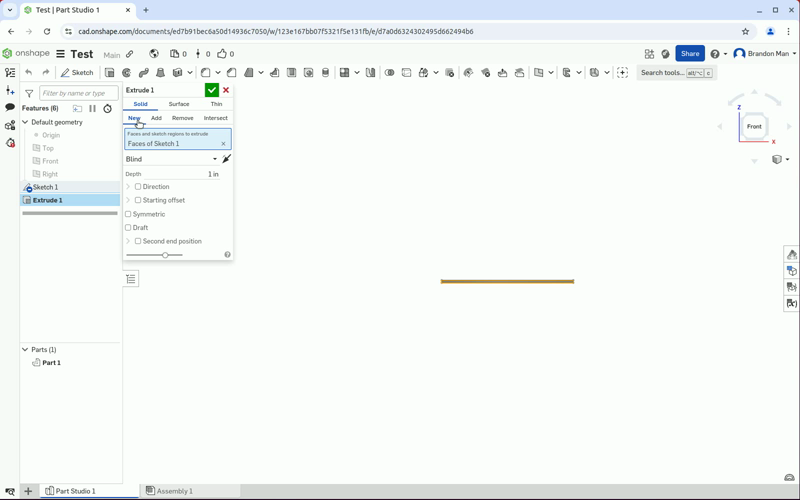
click(137, 120)
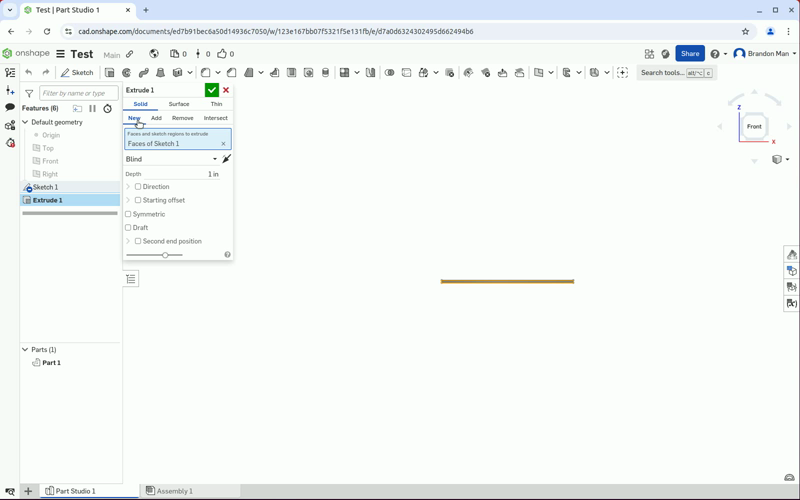
key(tab, 4)
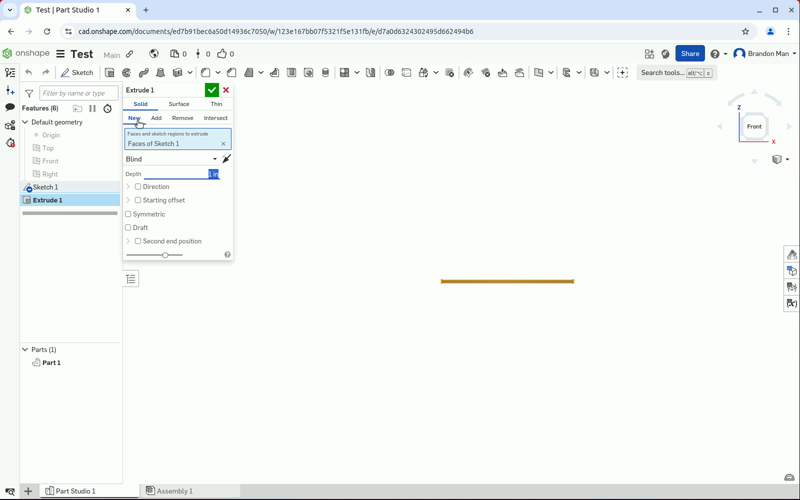
text(0.481)
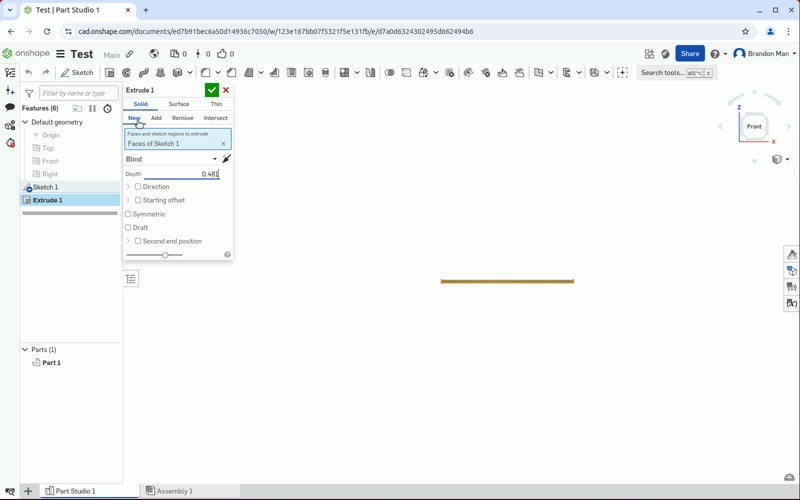
key(enter)
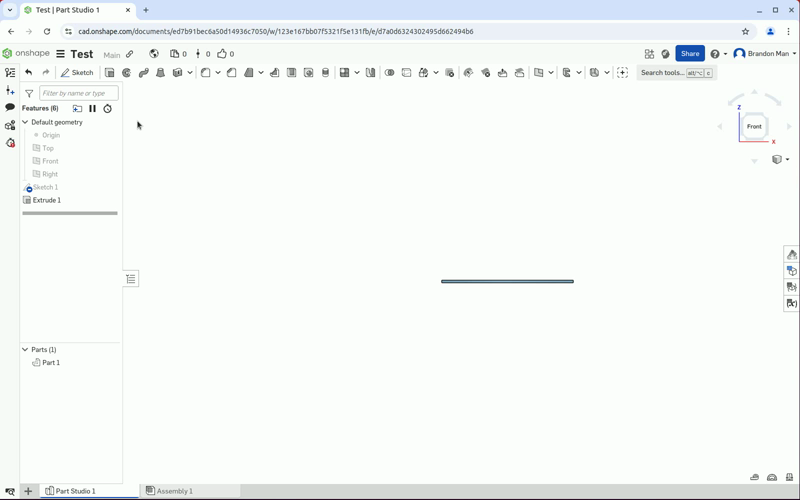
key(shift+h)
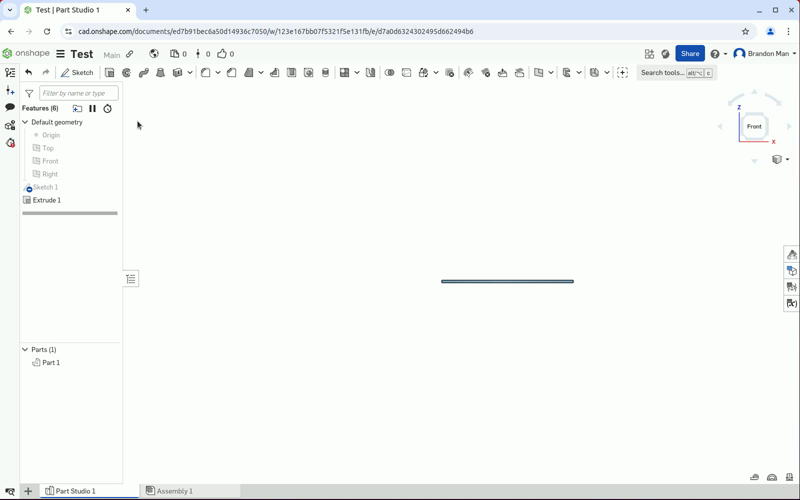
key(shift+h)
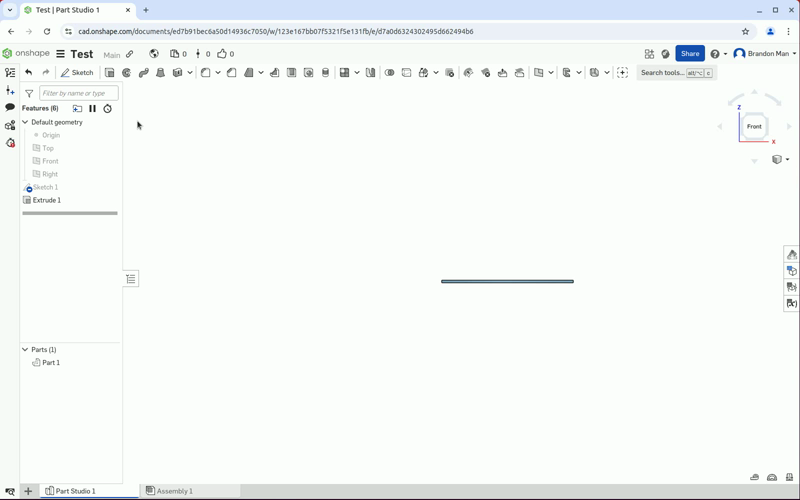
mouse_move(73, 189)
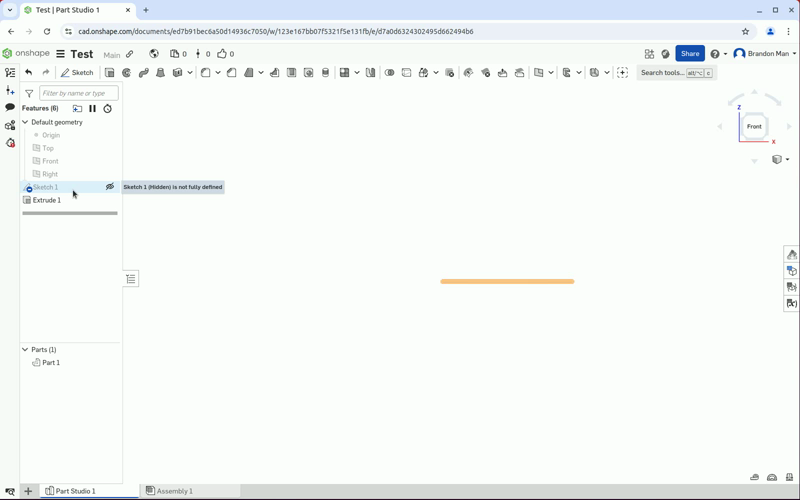
click(73, 189)
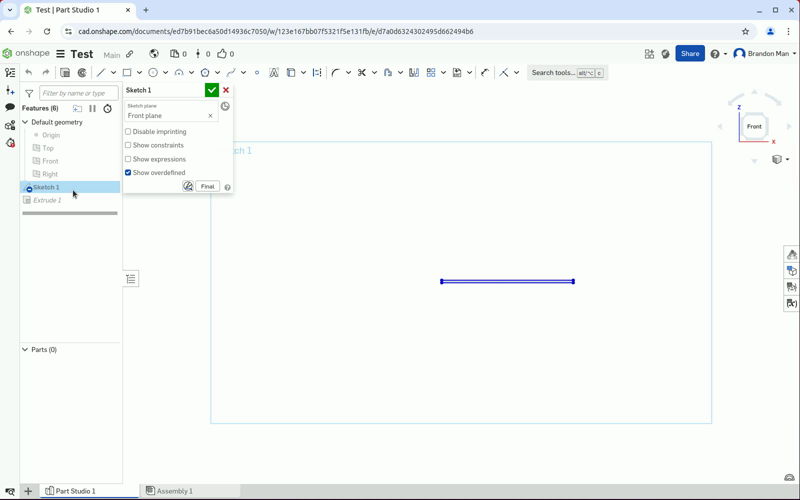
mouse_move(229, 92)
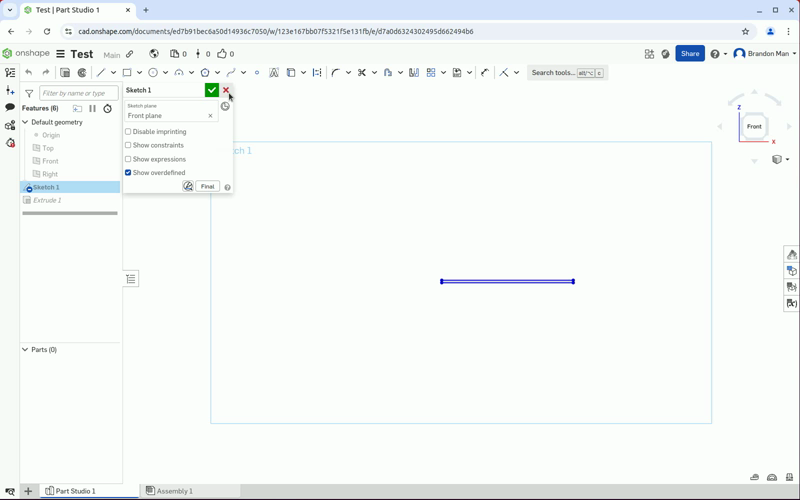
click(229, 92)
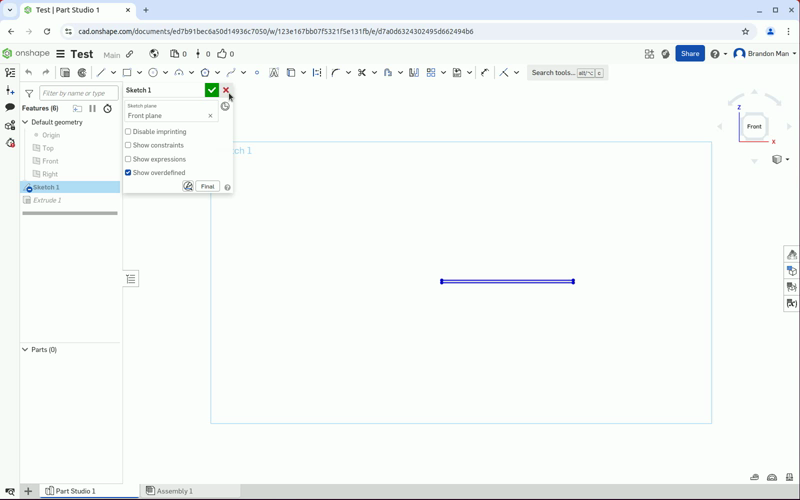
key(shift+s)
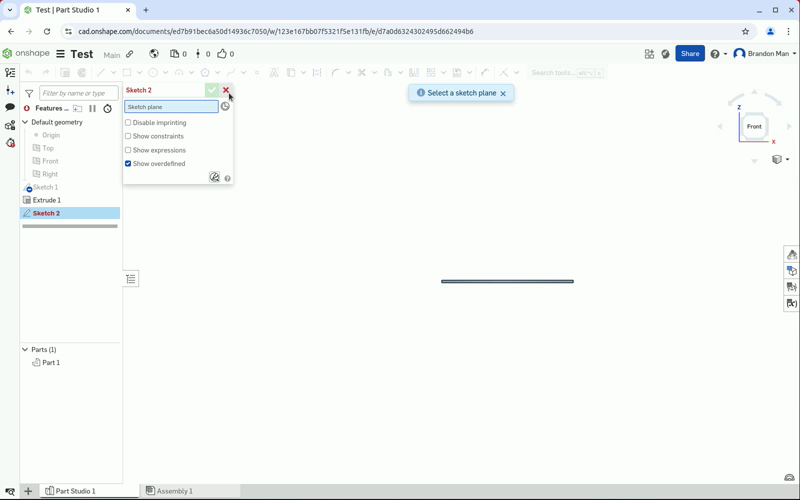
mouse_move(73, 163)
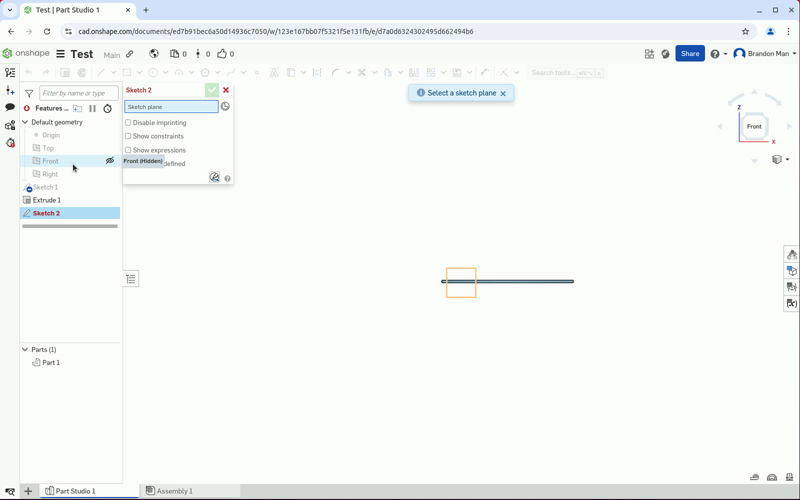
click(73, 163)
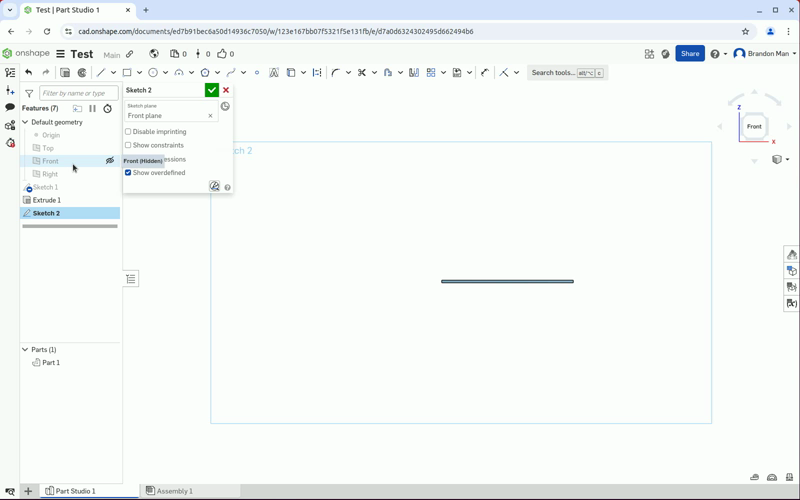
mouse_move(73, 352)
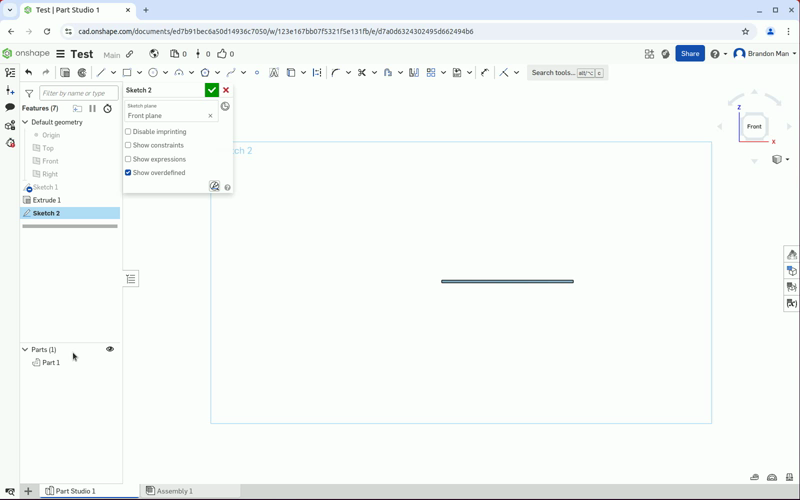
key(y)
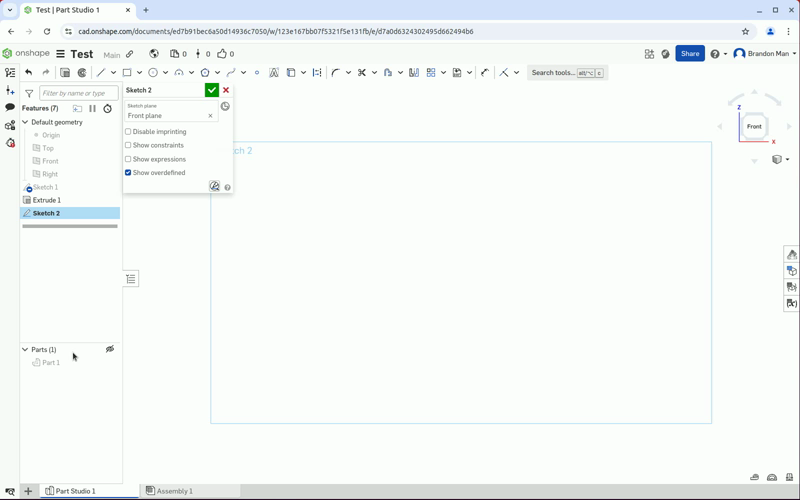
key(l)
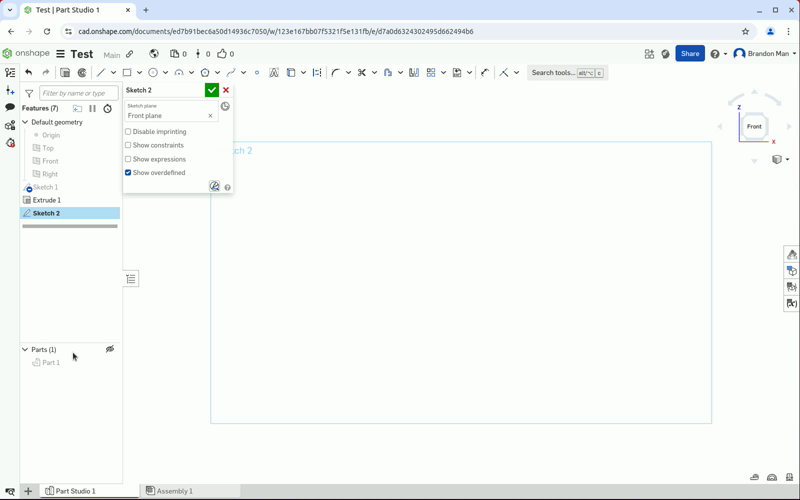
key_down(shift)
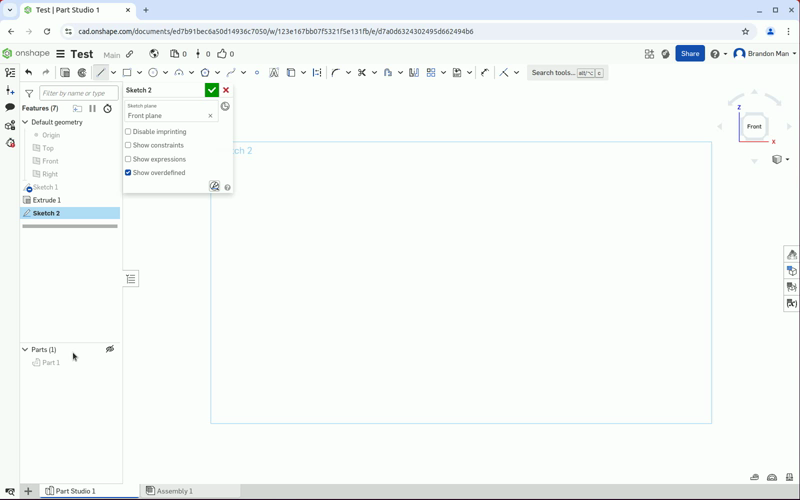
mouse_move(409, 335)
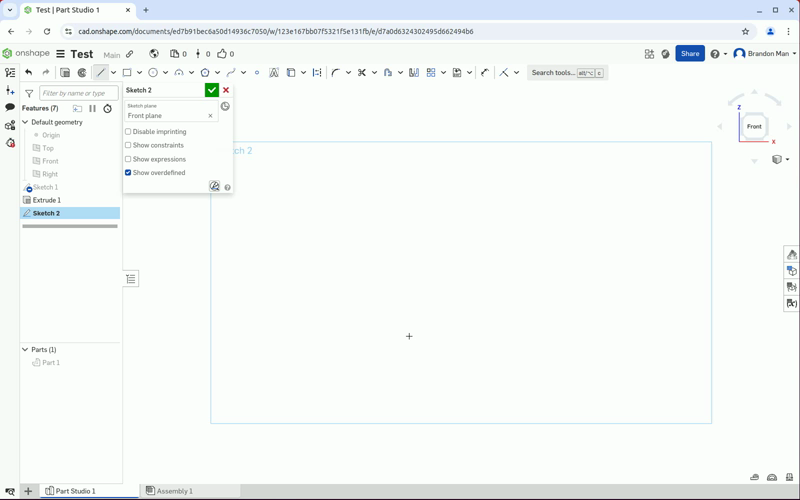
click(409, 335)
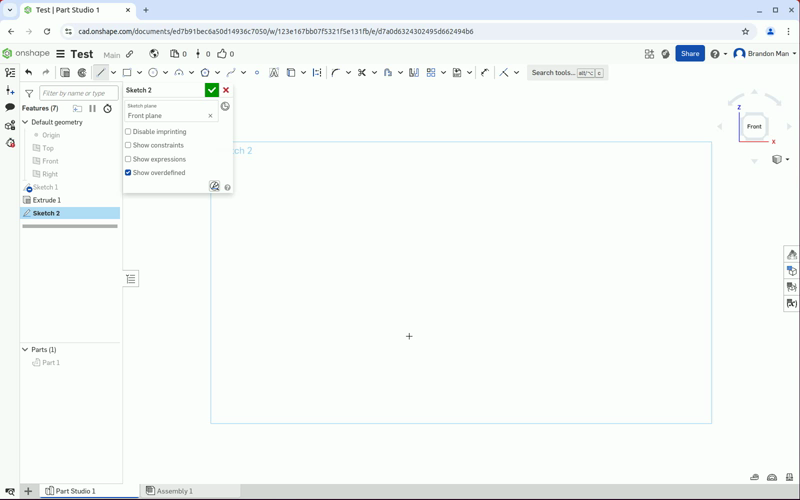
key_up(shift)
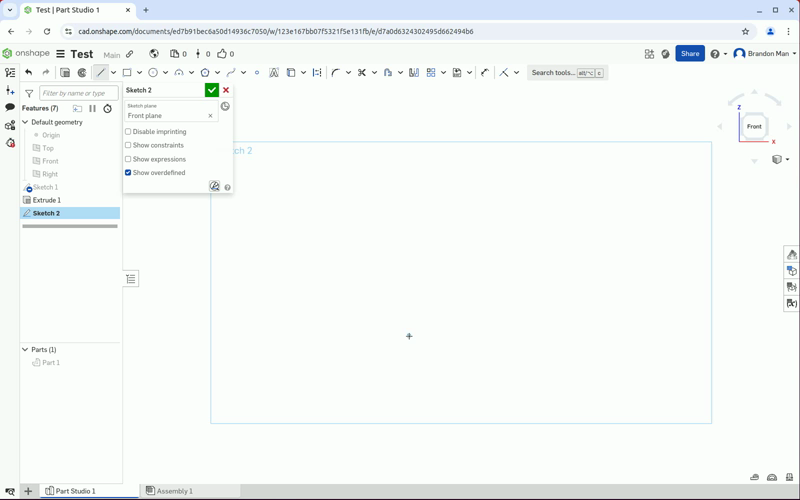
key_down(shift)
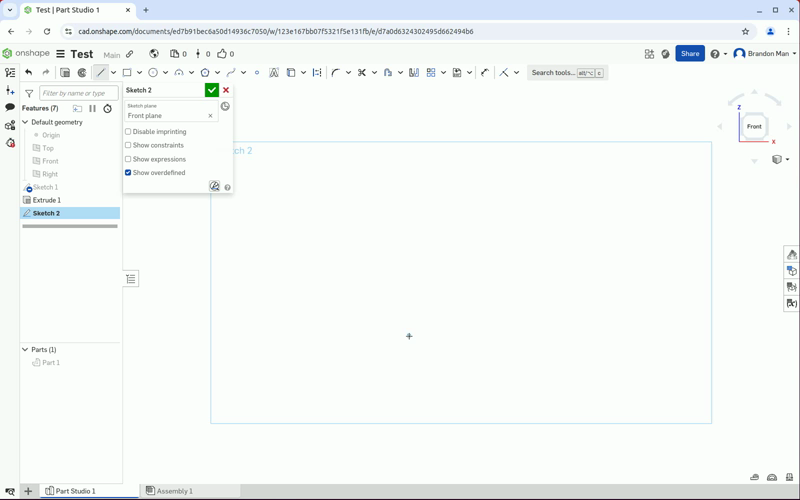
mouse_move(439, 335)
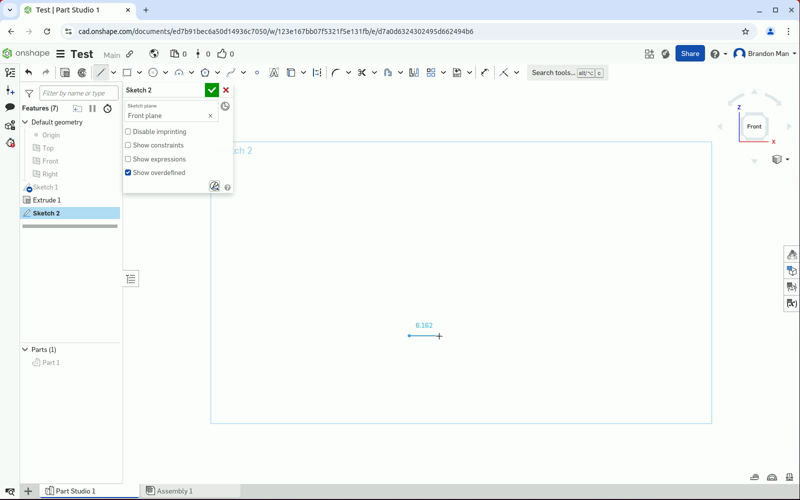
mouse_move(411, 335)
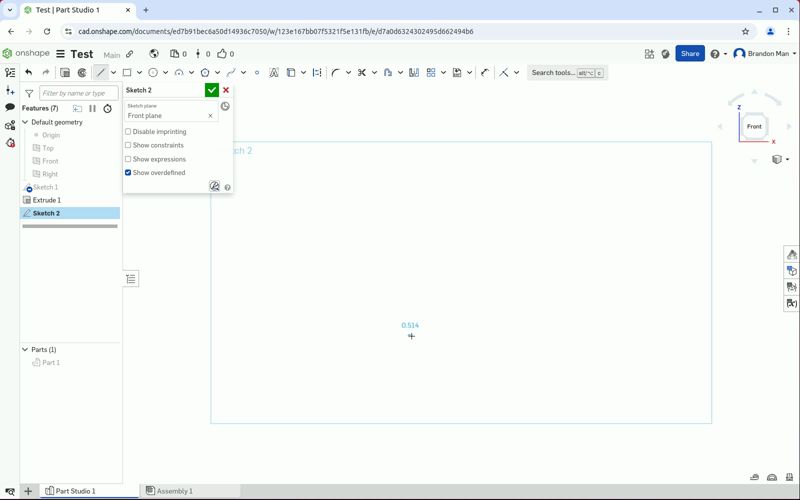
scroll(6)
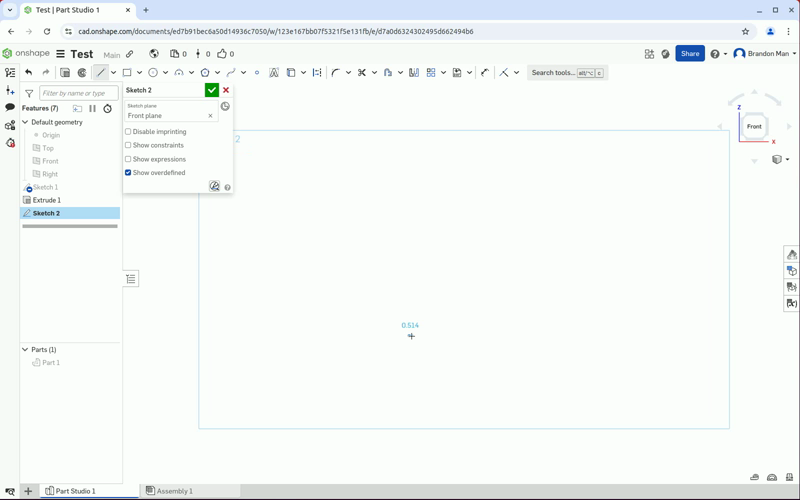
scroll(6)
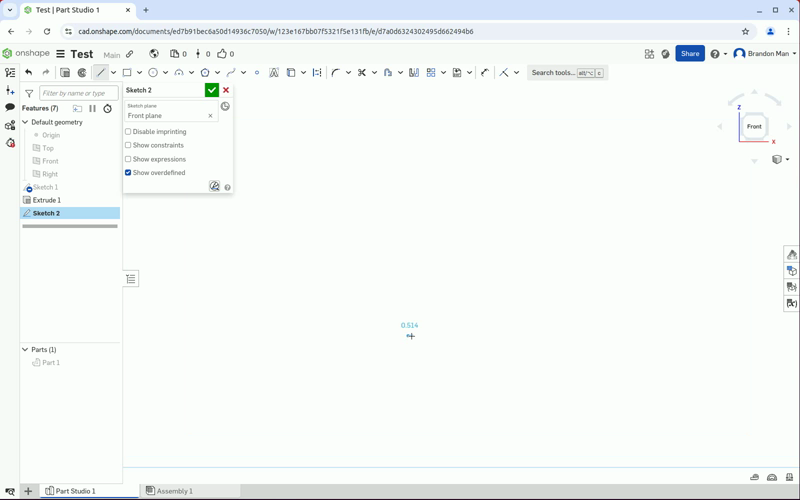
scroll(6)
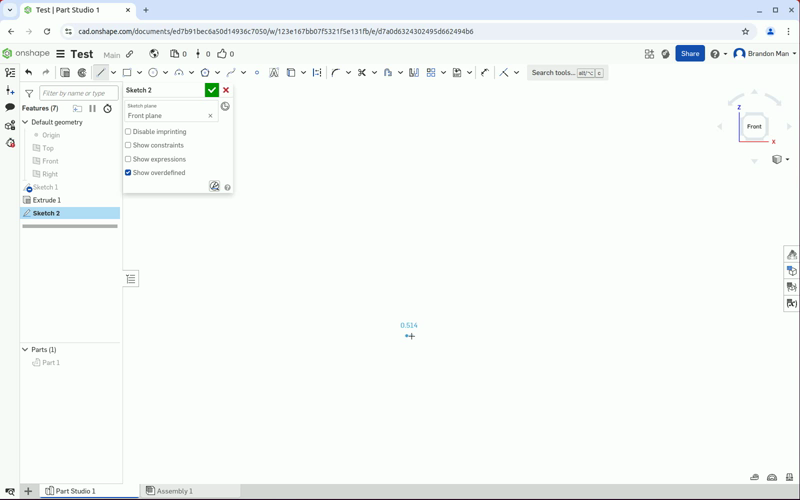
scroll(6)
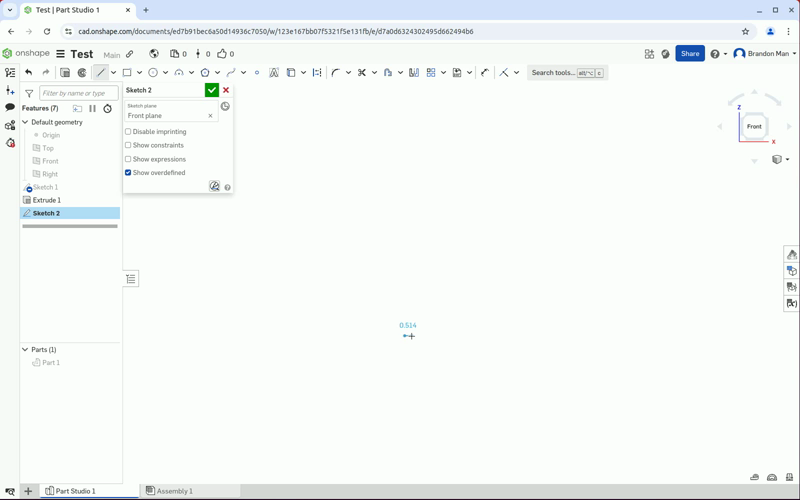
scroll(6)
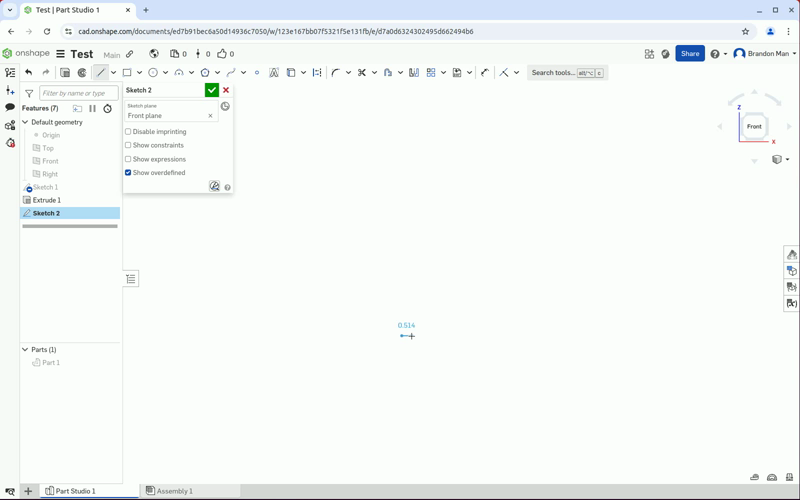
scroll(6)
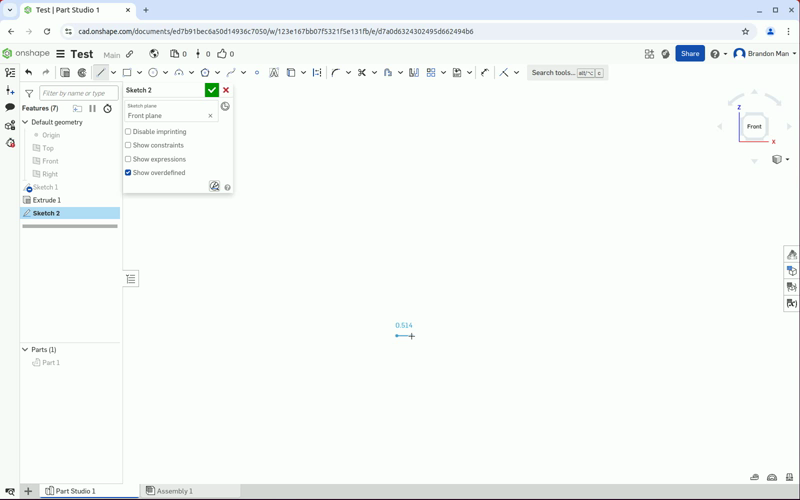
scroll(6)
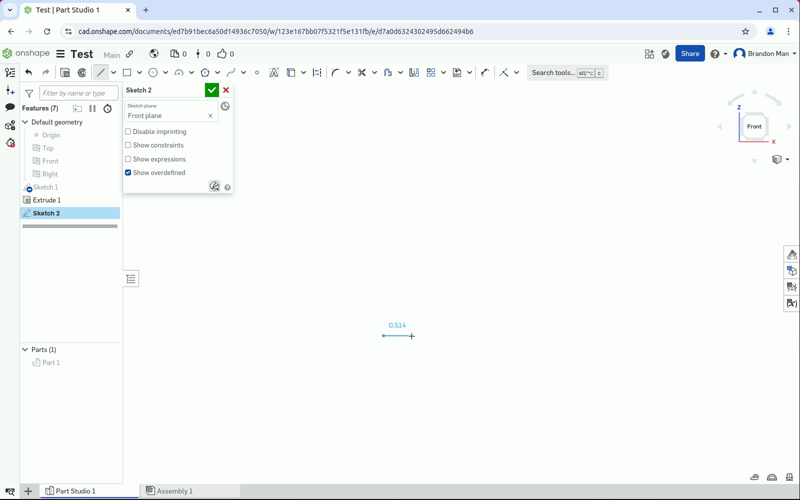
click(411, 335)
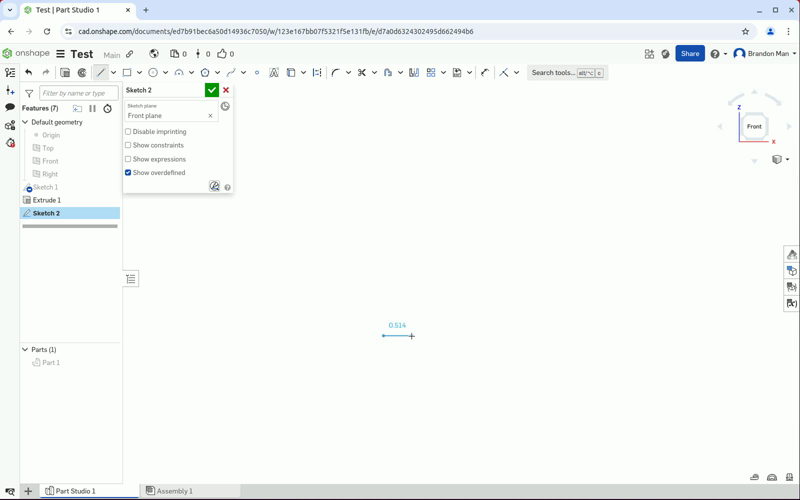
scroll(-6)
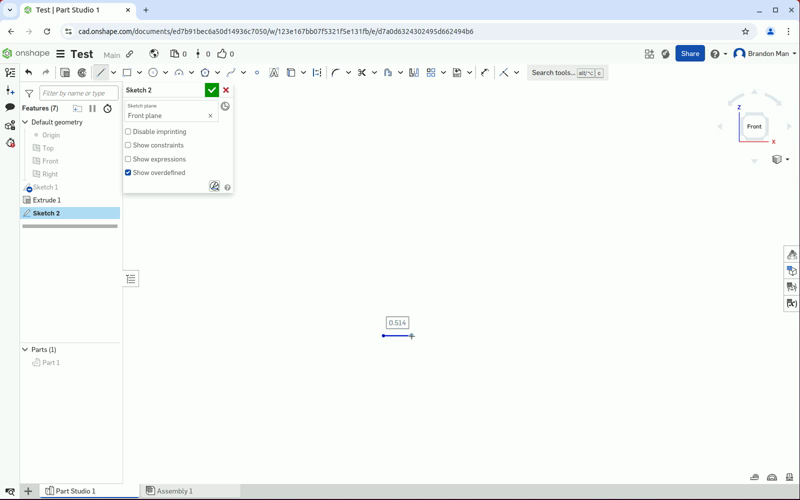
scroll(-6)
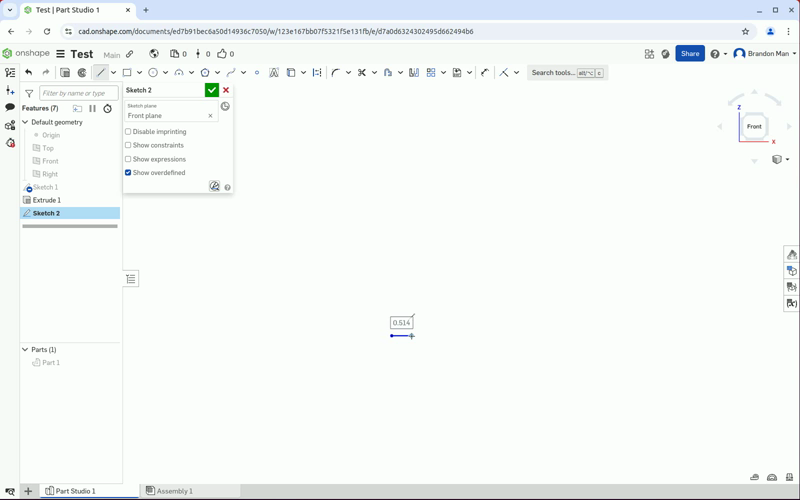
scroll(-6)
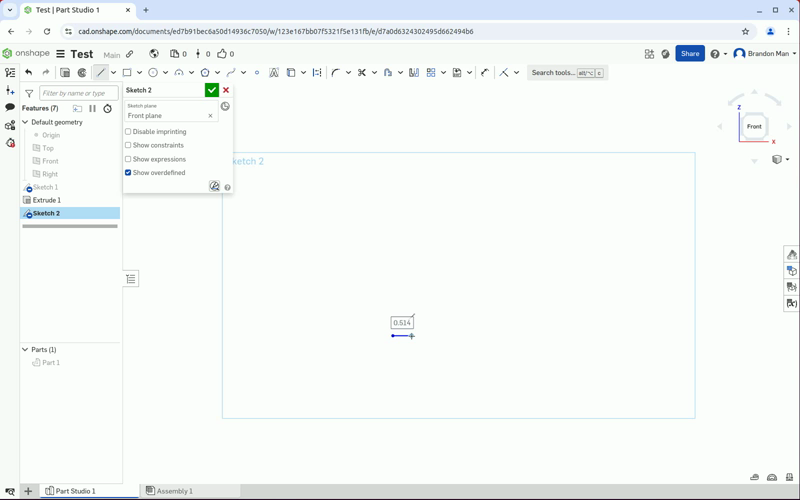
scroll(-6)
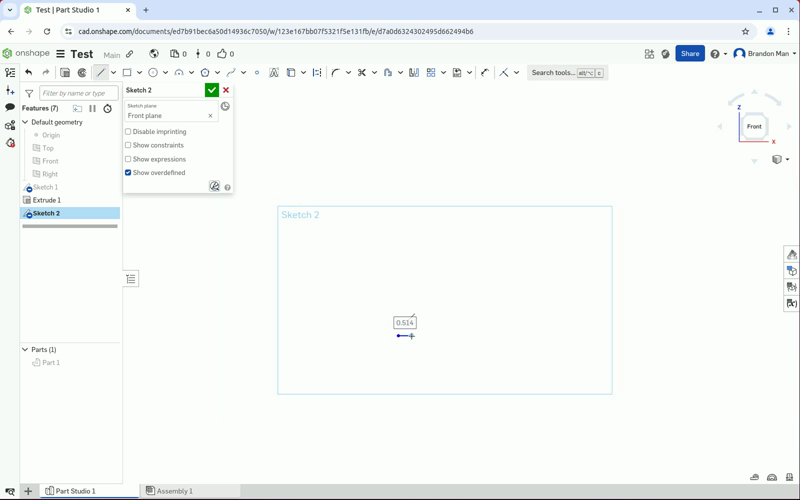
scroll(-6)
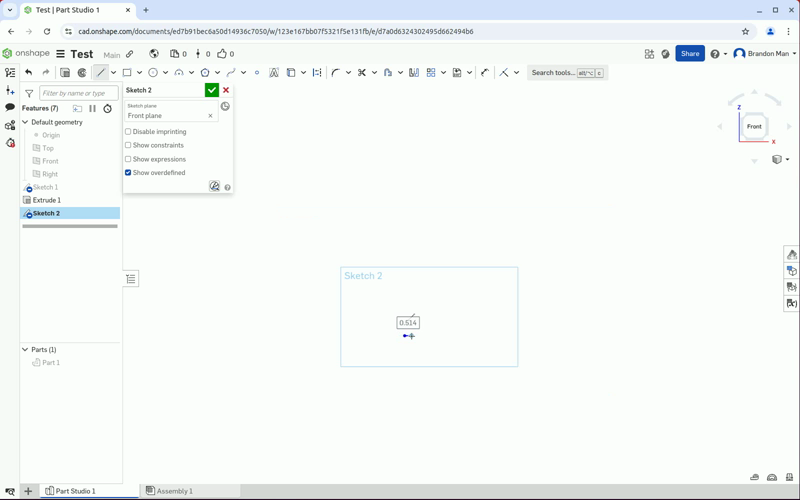
scroll(-6)
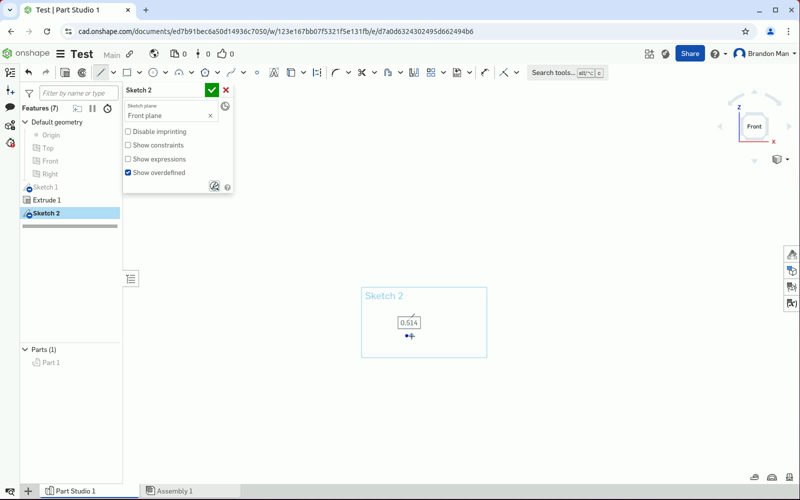
scroll(-6)
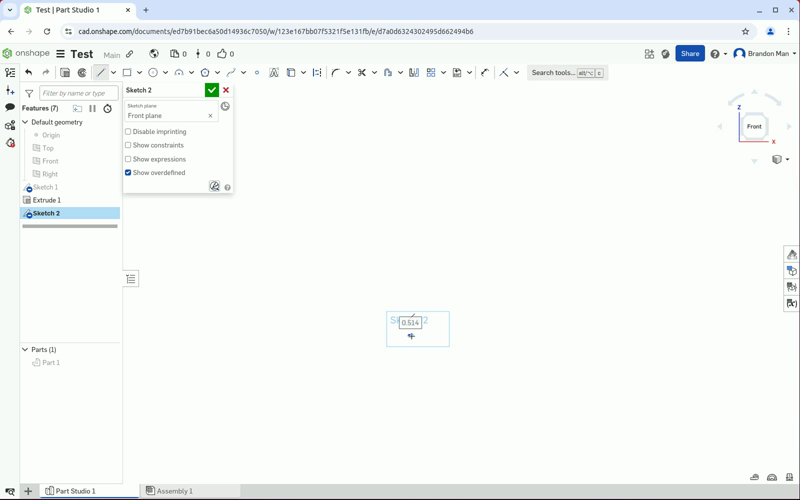
key_up(shift)
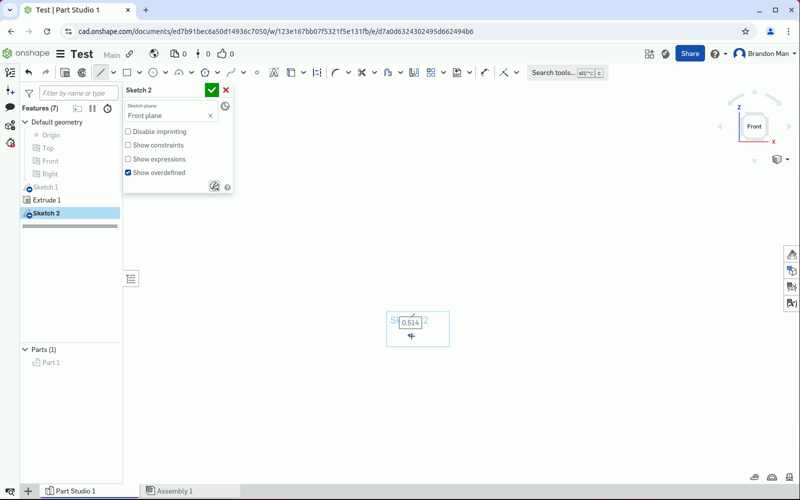
key_down(shift)
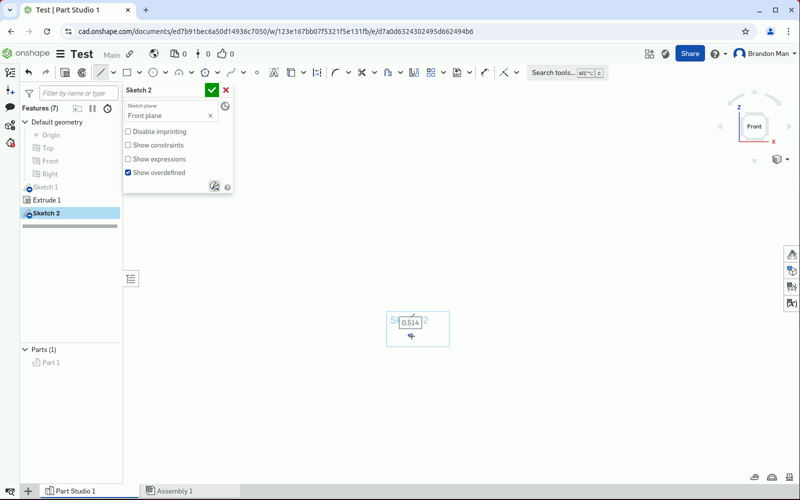
mouse_move(411, 224)
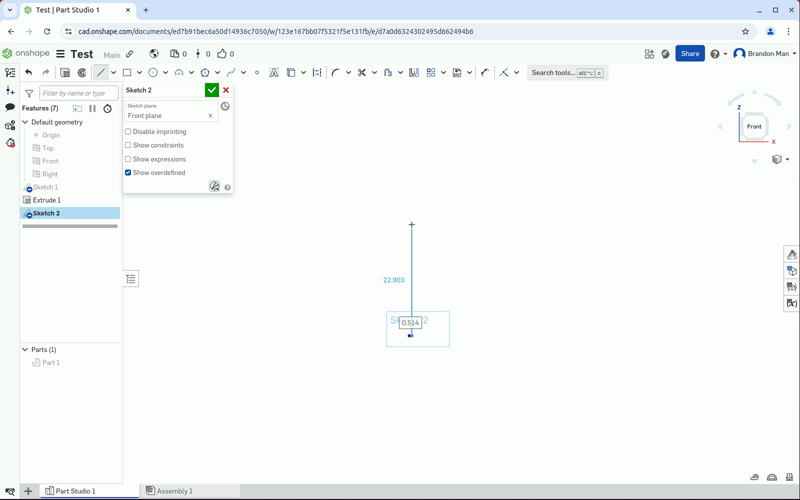
click(411, 224)
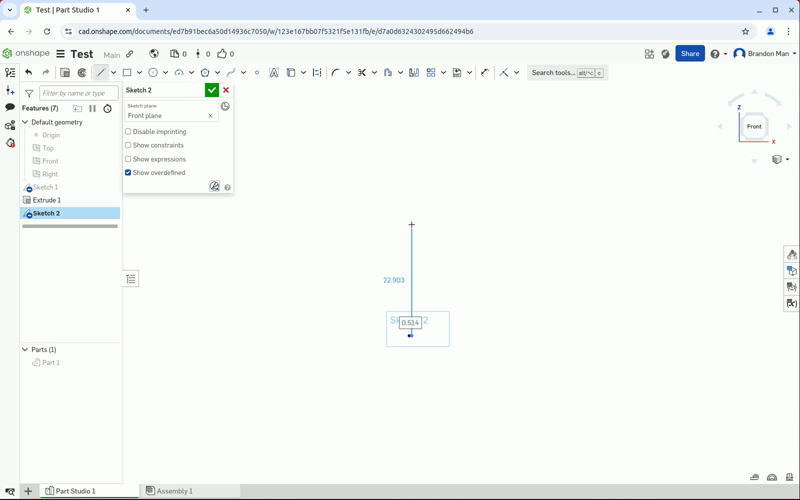
key_up(shift)
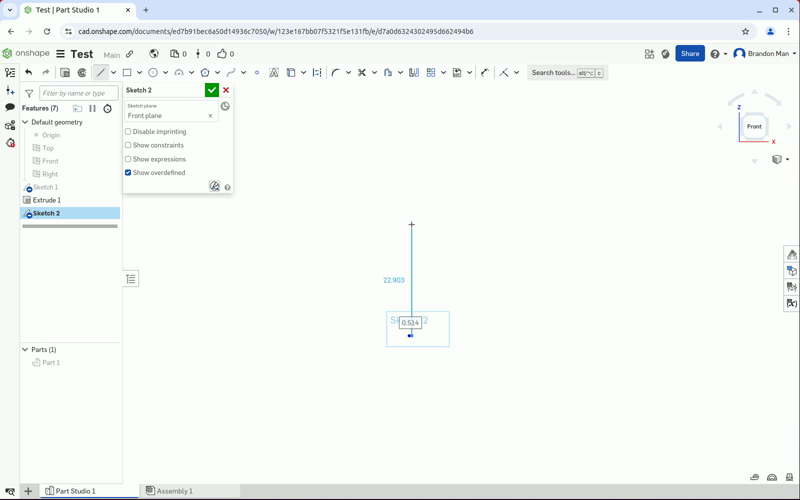
key_down(shift)
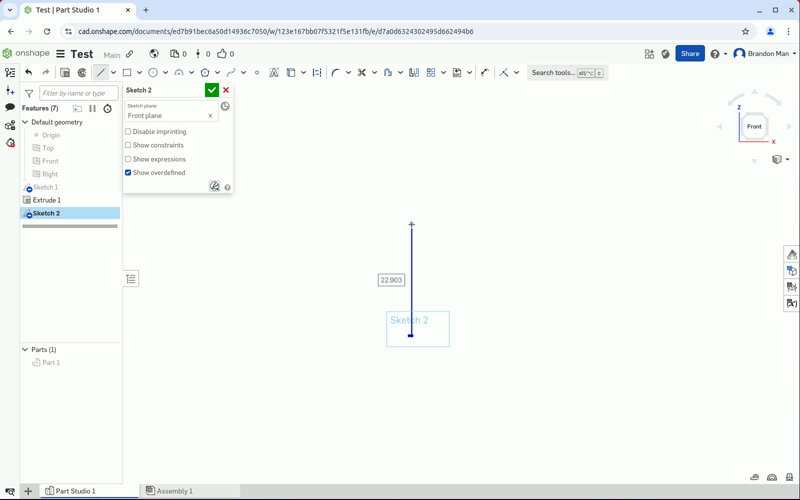
mouse_move(441, 224)
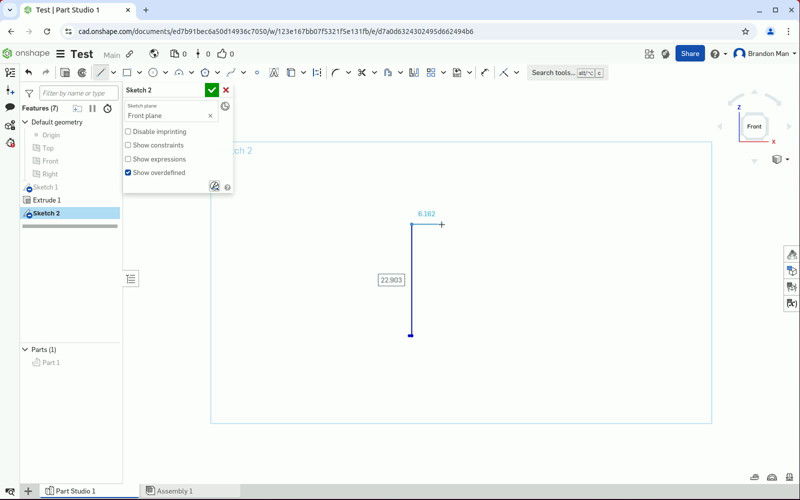
mouse_move(409, 224)
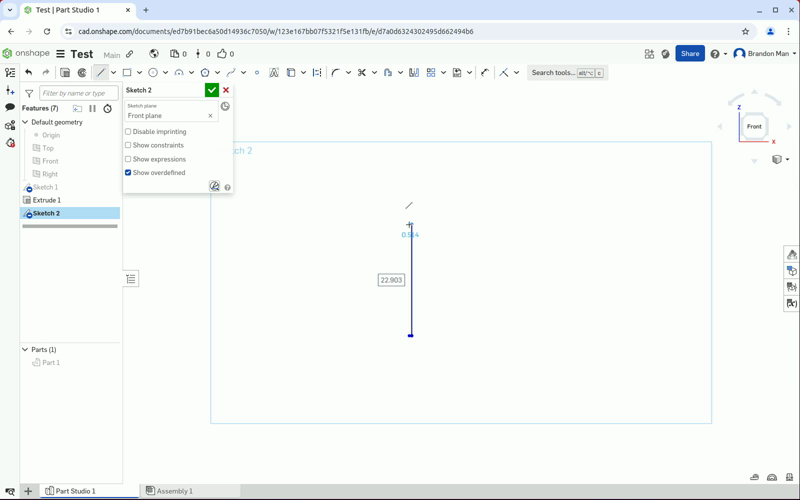
scroll(6)
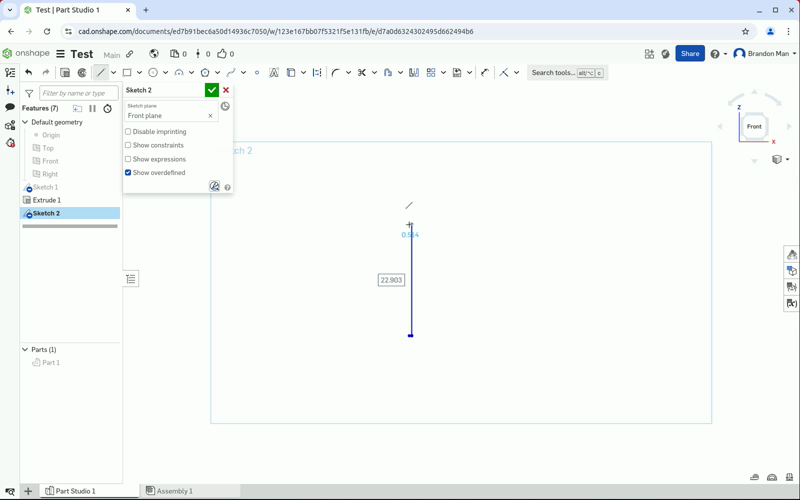
scroll(6)
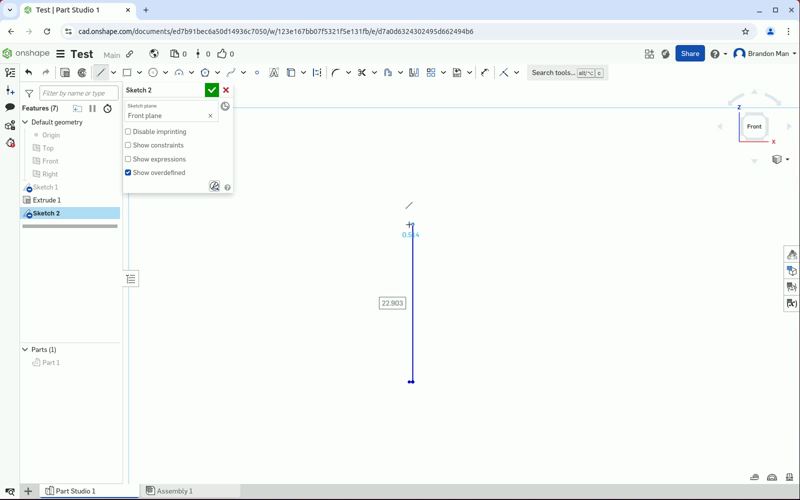
scroll(6)
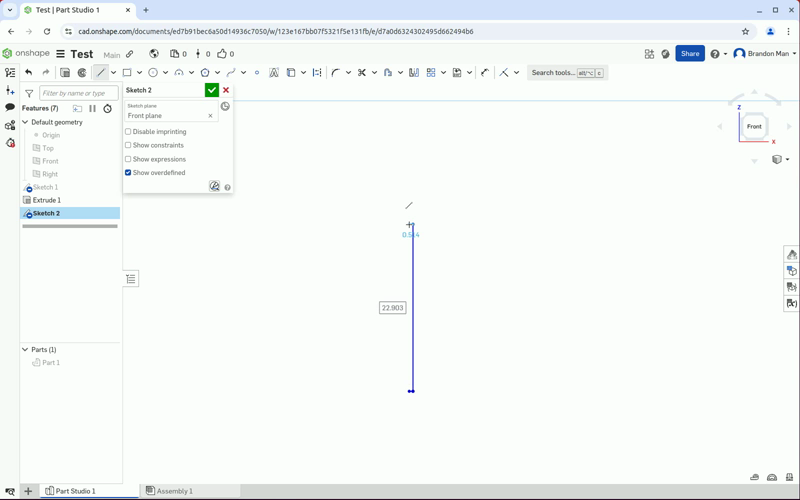
scroll(6)
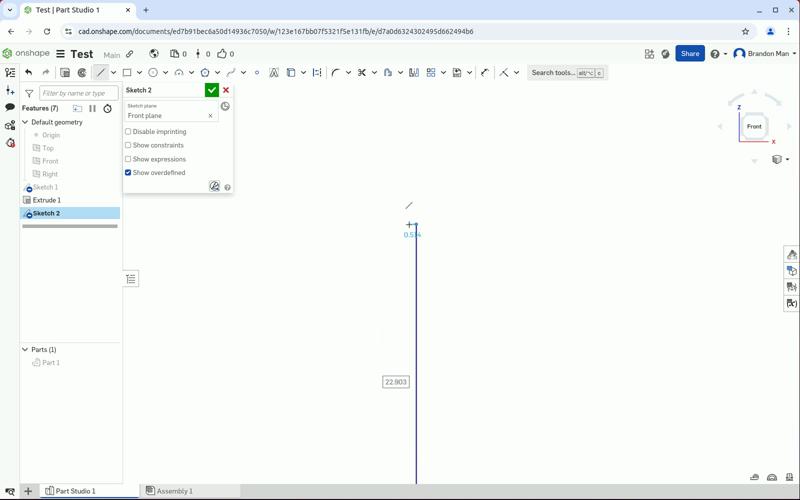
scroll(6)
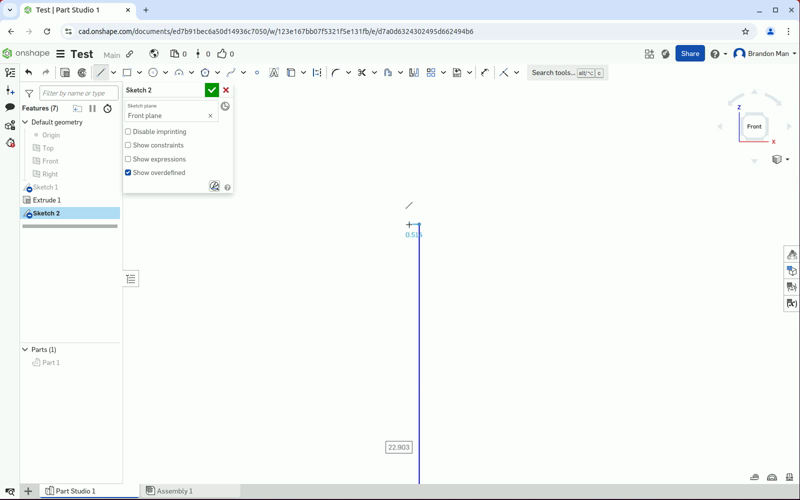
scroll(6)
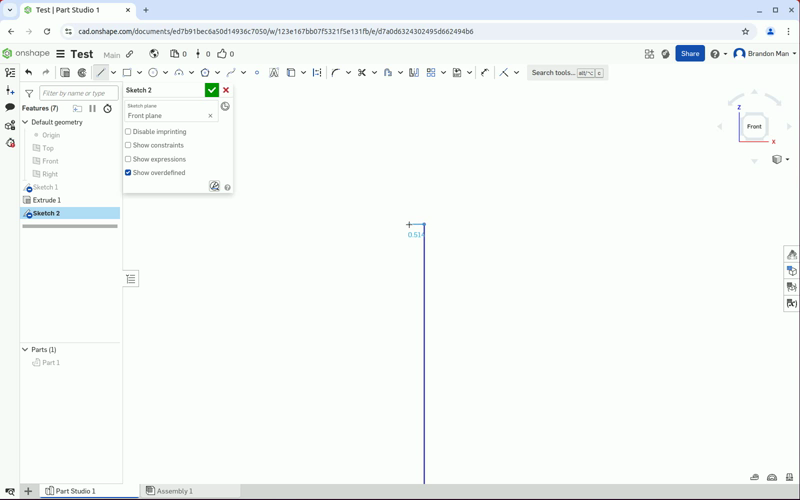
scroll(6)
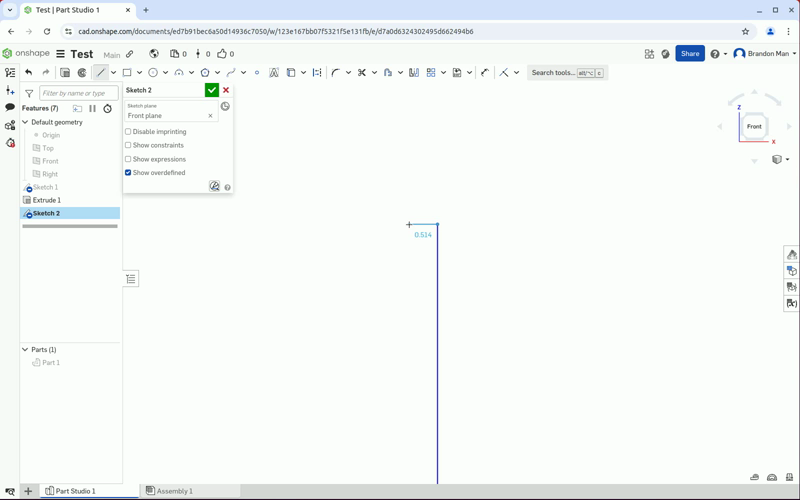
click(409, 224)
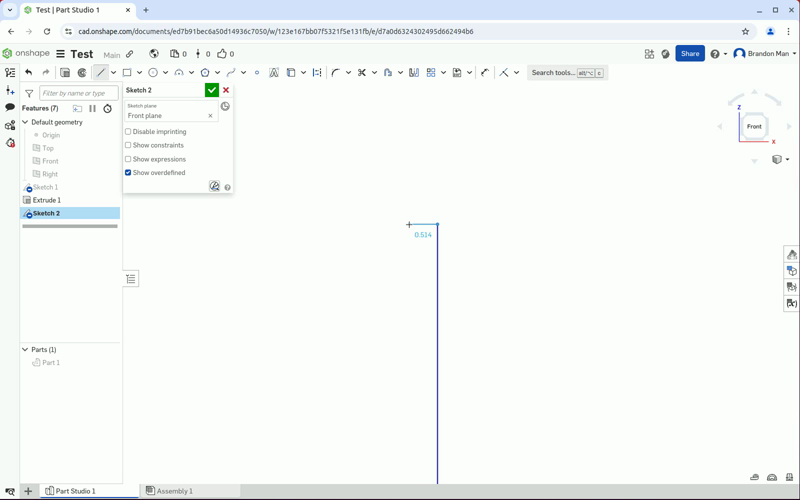
scroll(-6)
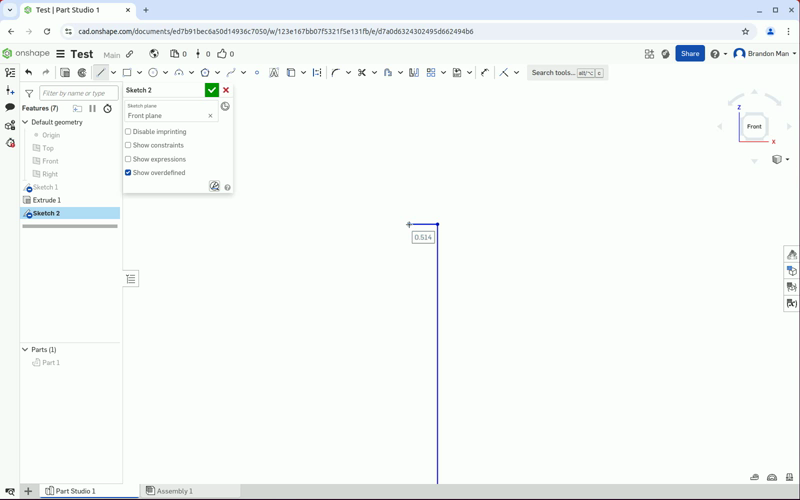
scroll(-6)
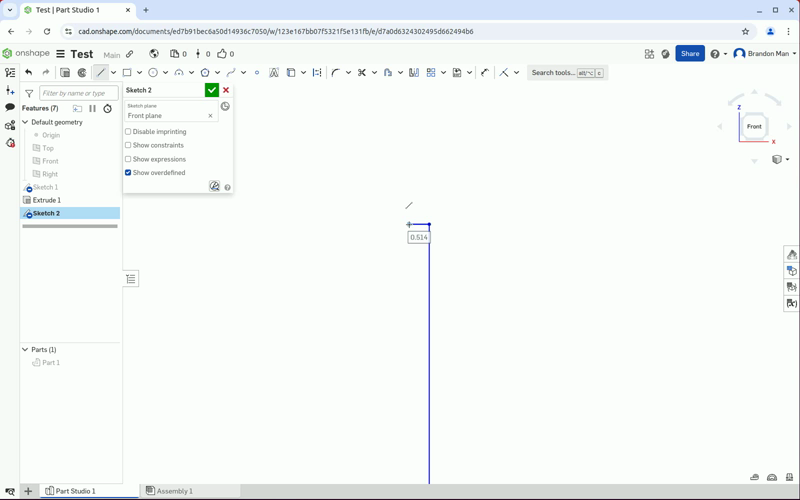
scroll(-6)
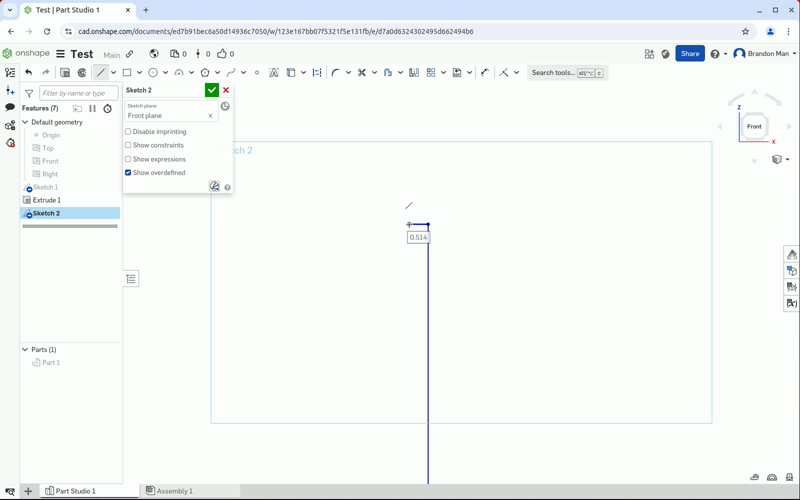
scroll(-6)
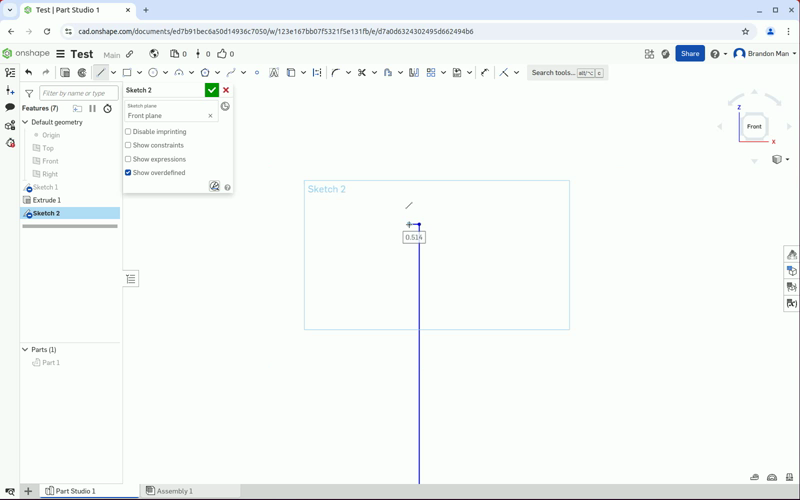
scroll(-6)
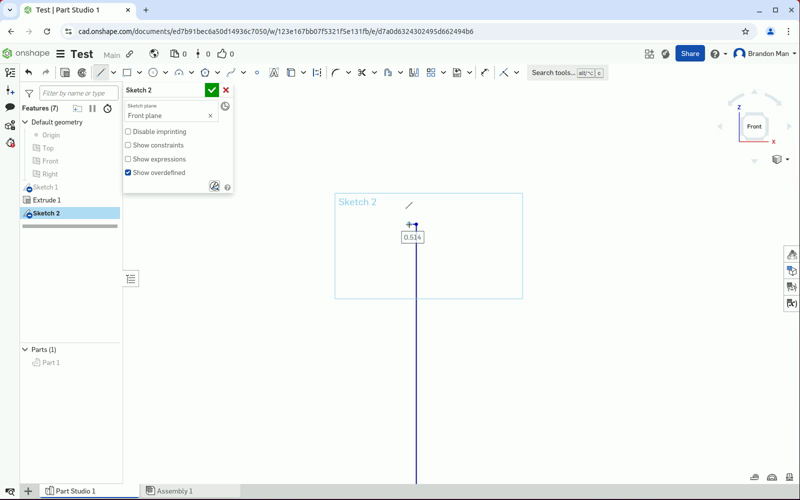
scroll(-6)
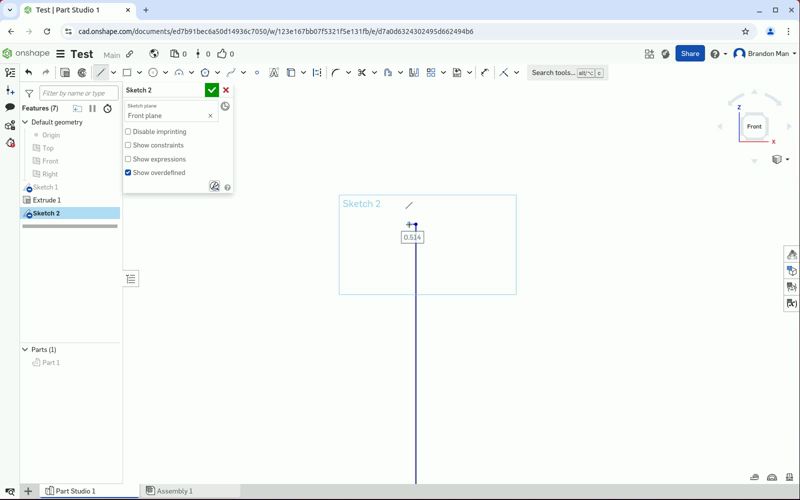
scroll(-6)
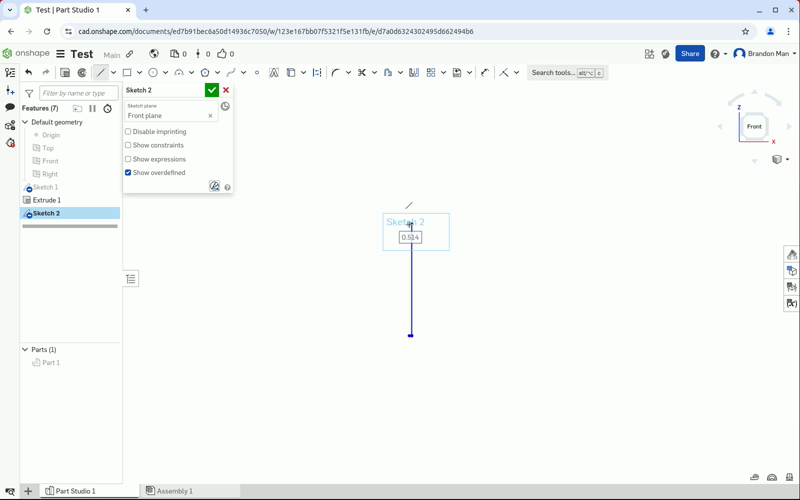
key_up(shift)
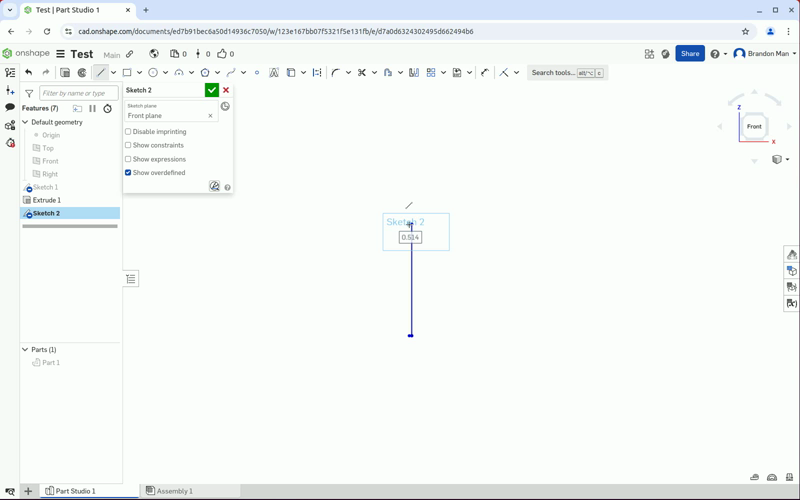
key_down(shift)
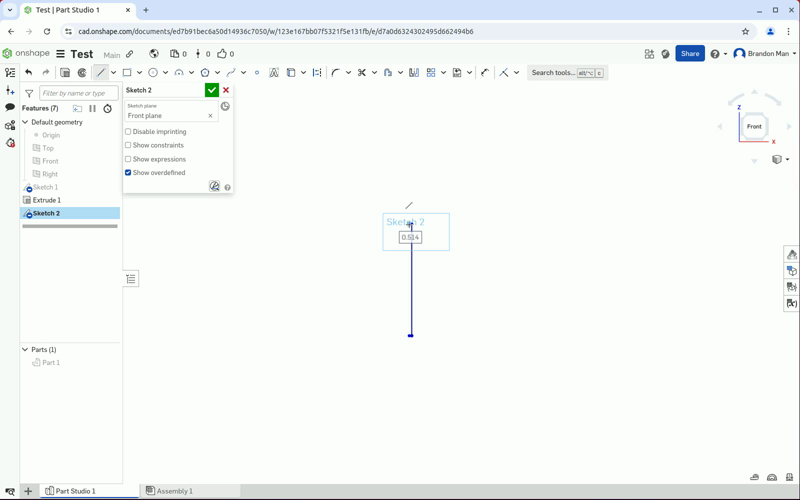
mouse_move(409, 335)
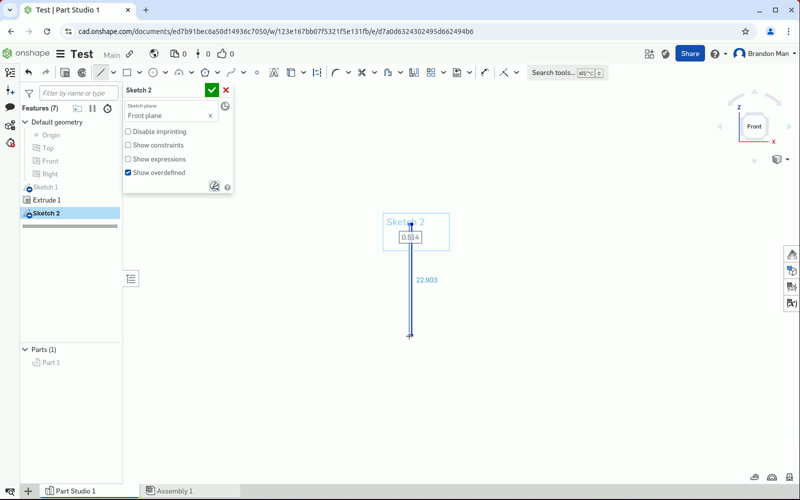
scroll(6)
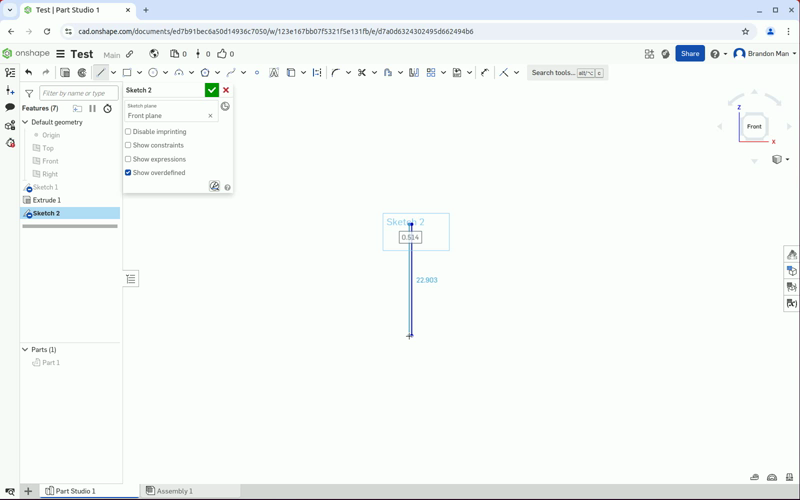
scroll(6)
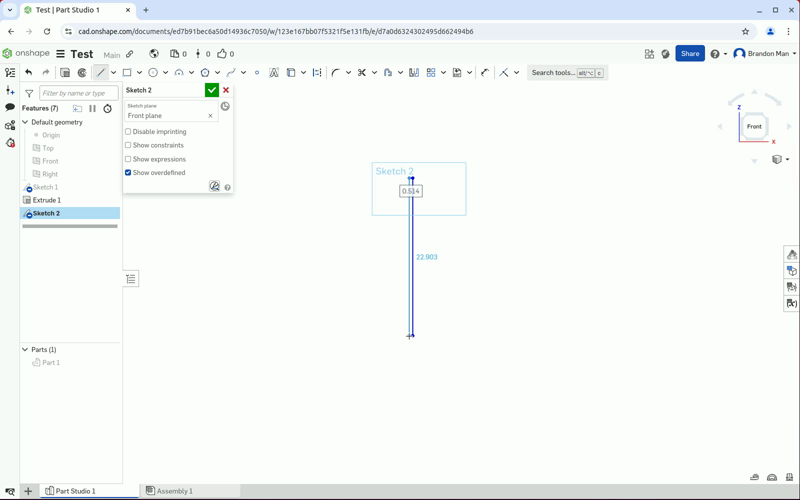
scroll(6)
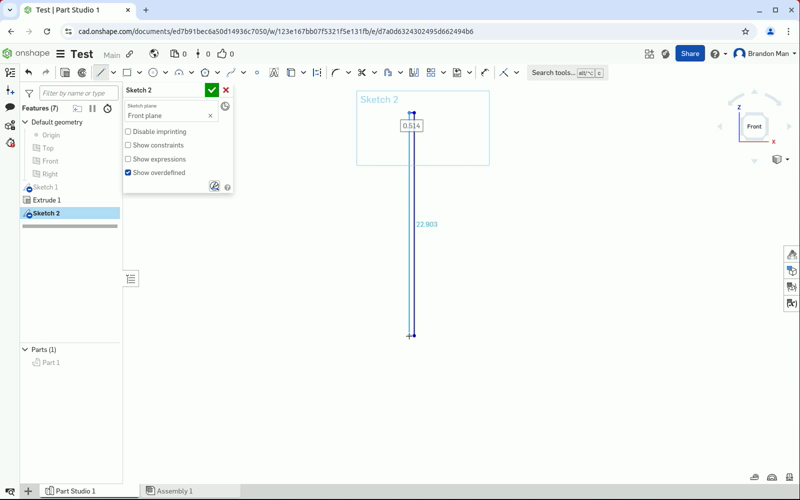
scroll(6)
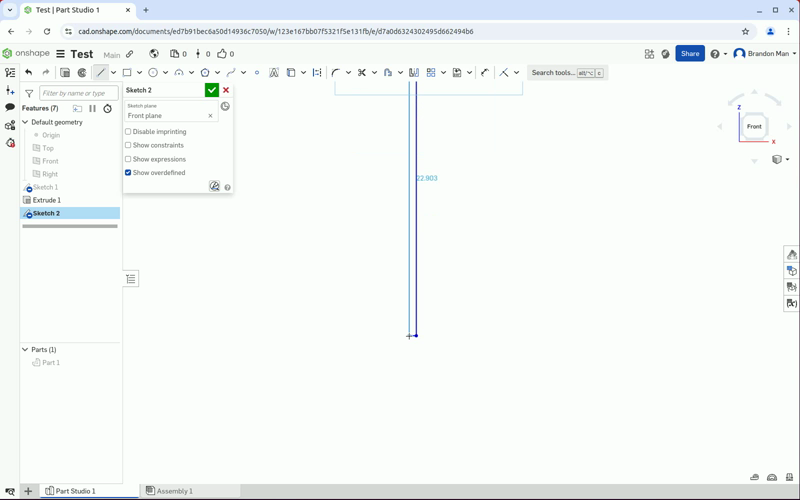
scroll(6)
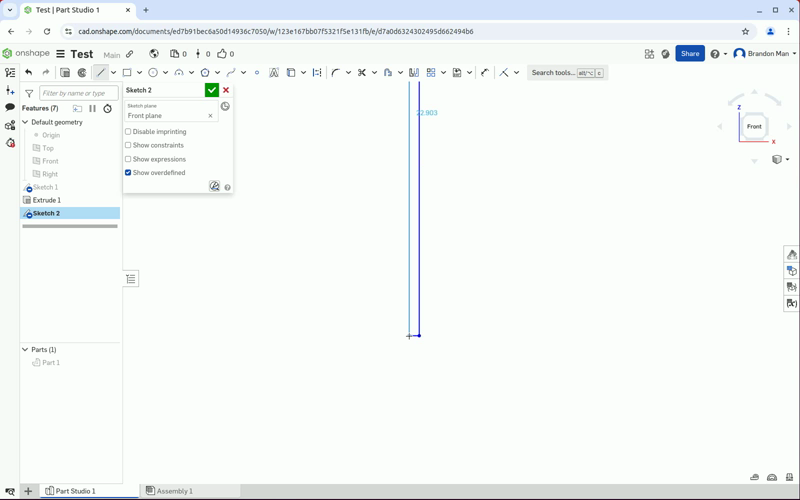
scroll(6)
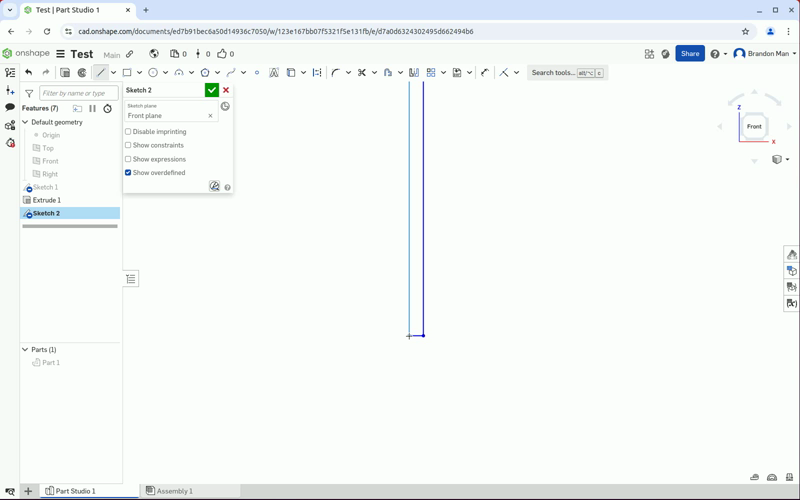
scroll(6)
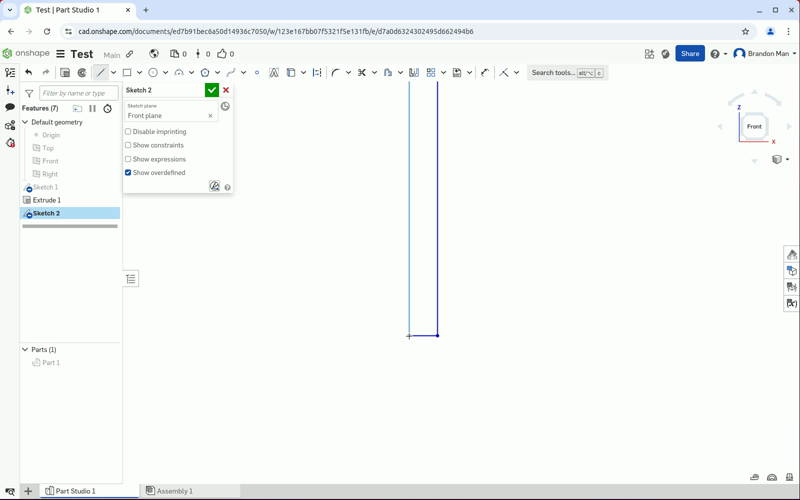
key_up(shift)
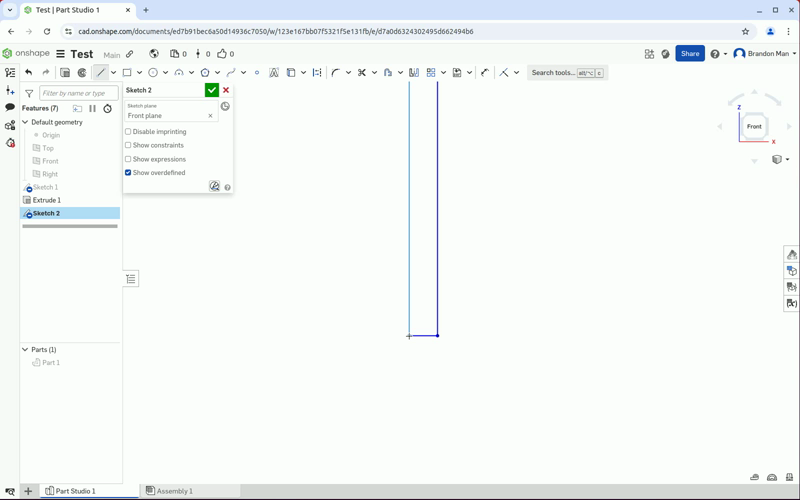
click(409, 335)
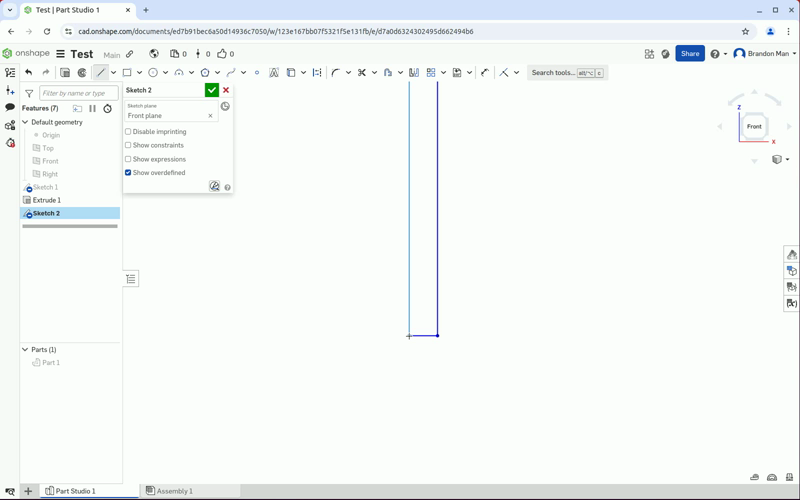
scroll(-6)
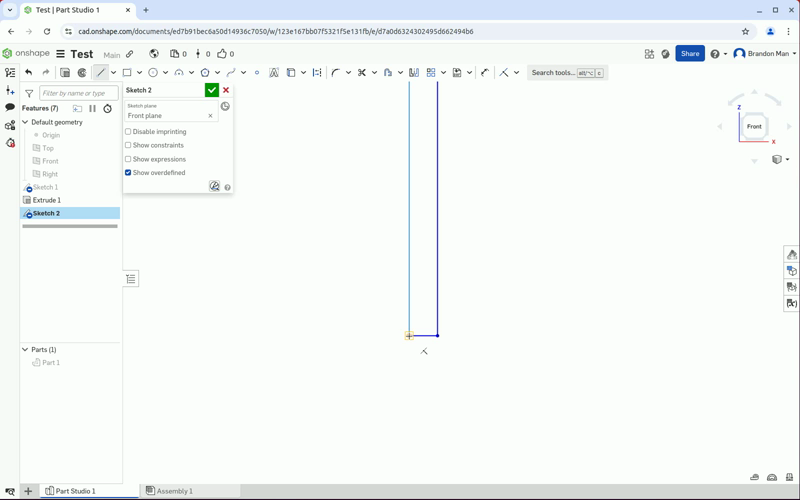
scroll(-6)
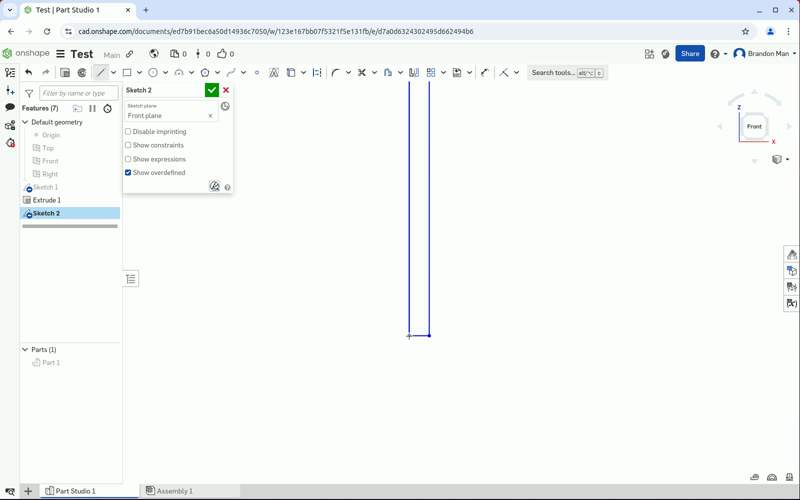
scroll(-6)
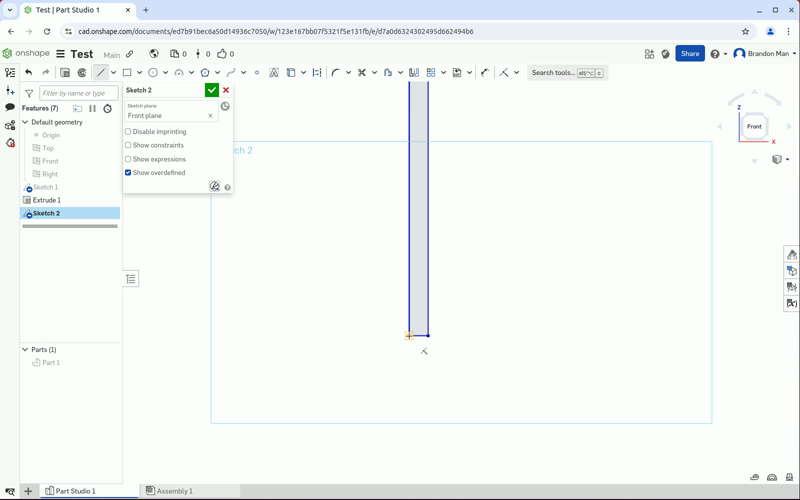
scroll(-6)
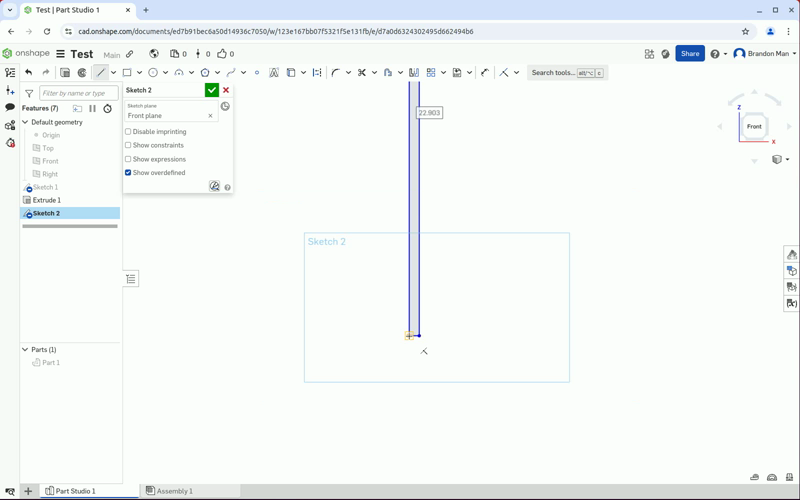
scroll(-6)
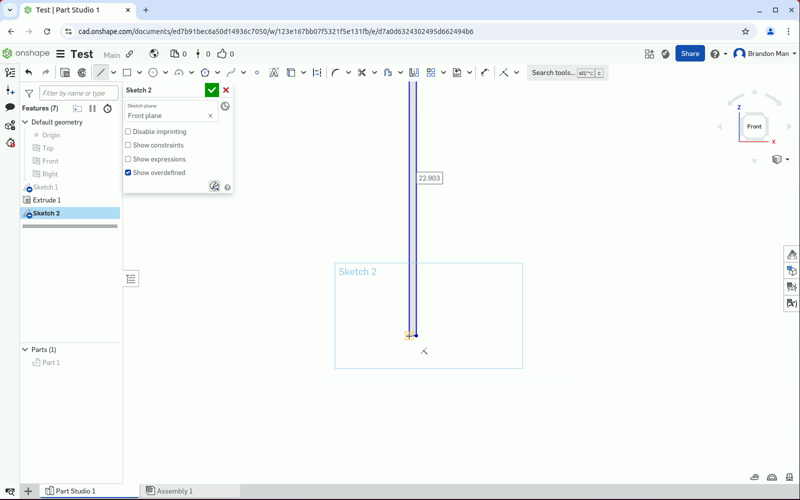
scroll(-6)
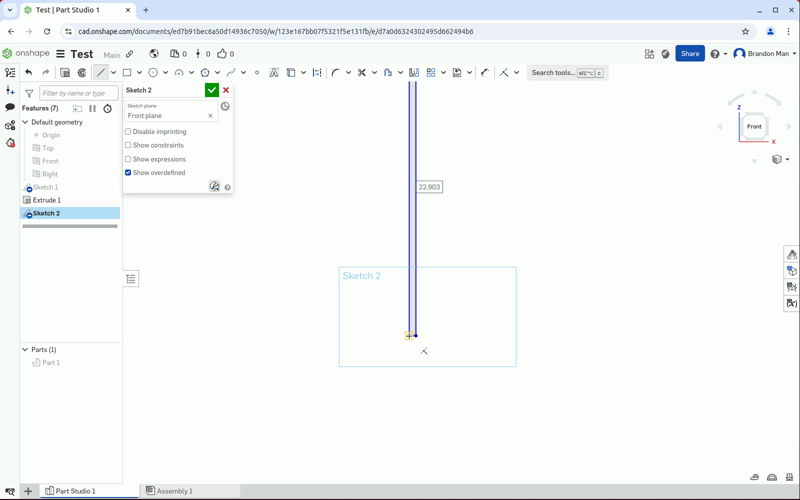
scroll(-6)
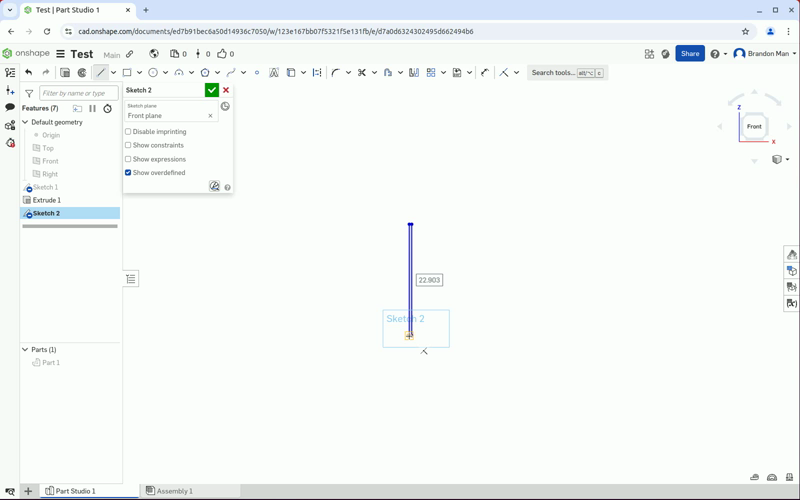
key(esc)
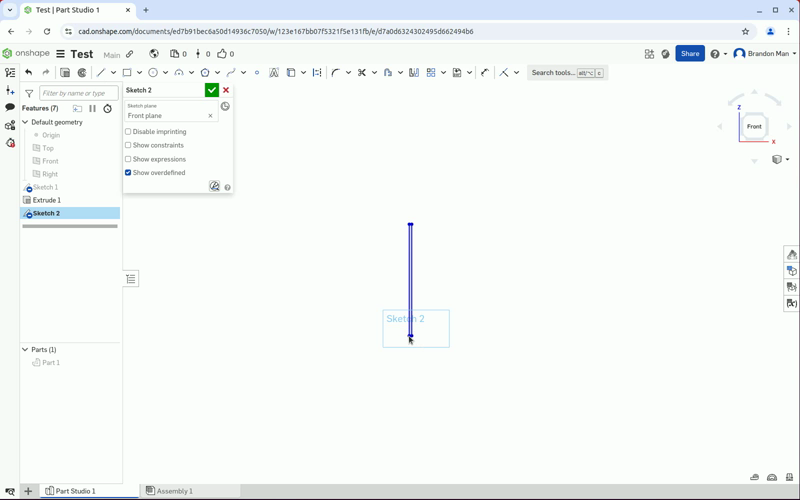
mouse_move(410, 276)
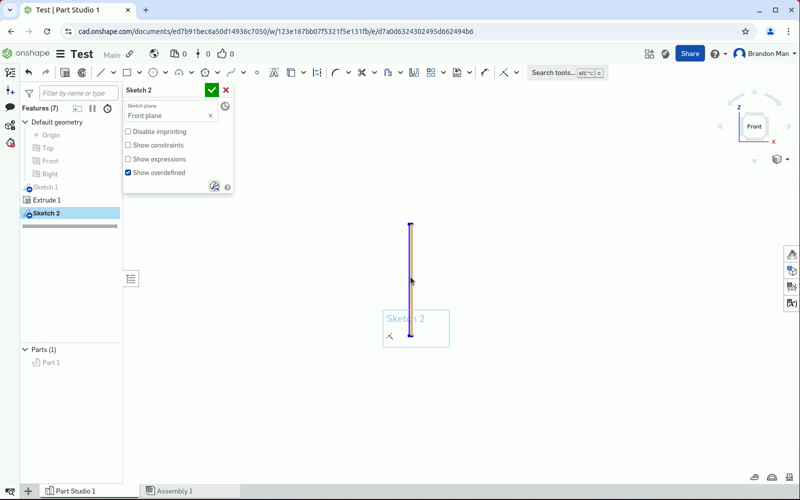
scroll(6)
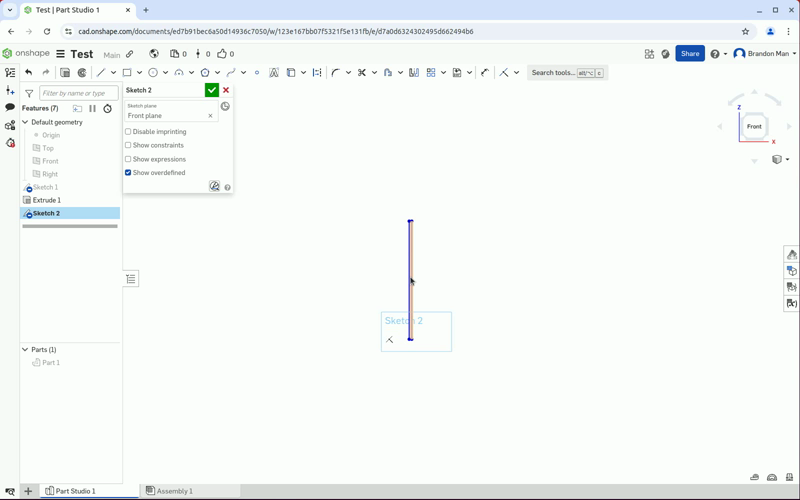
scroll(6)
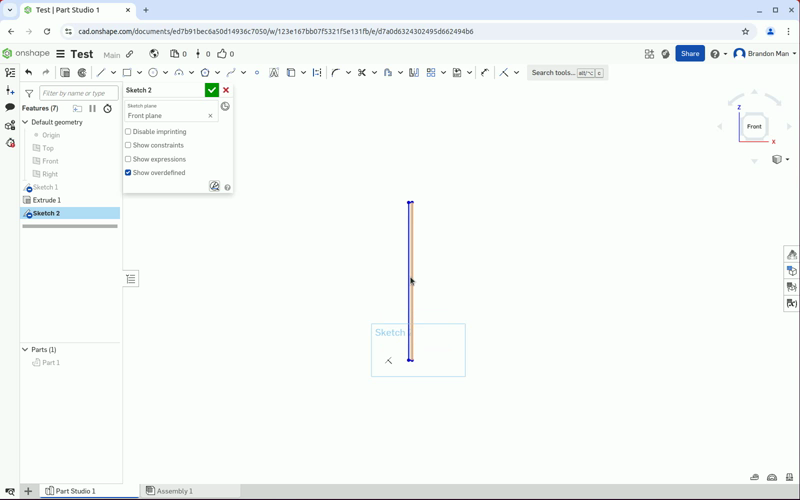
scroll(6)
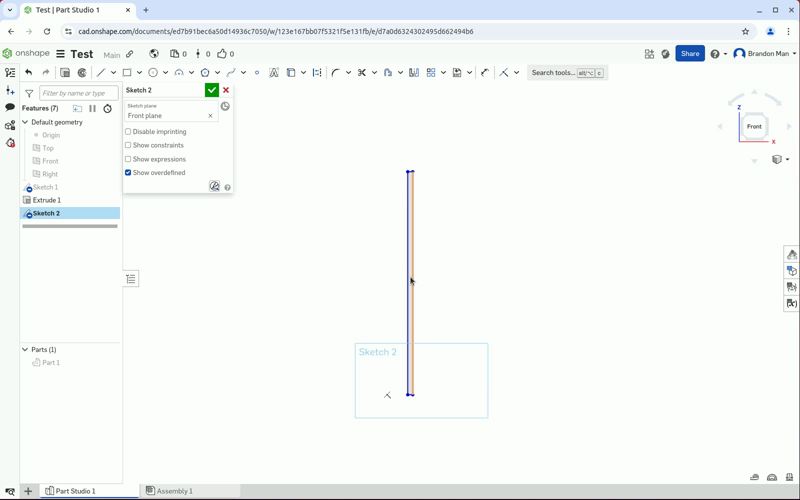
scroll(6)
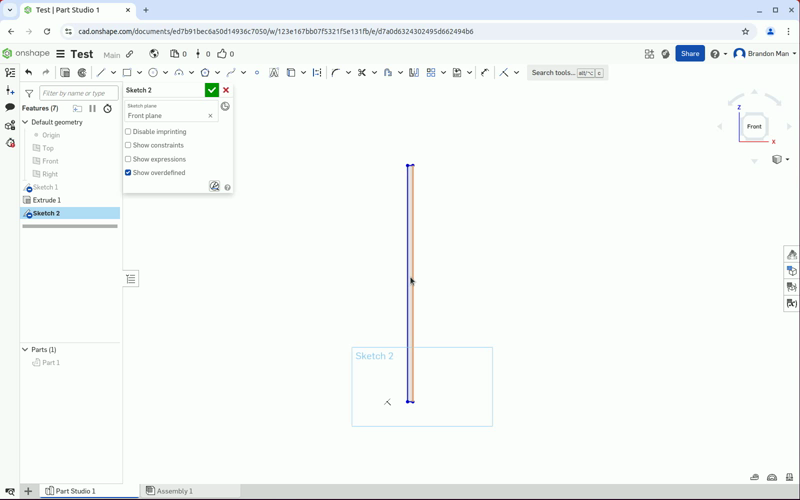
scroll(6)
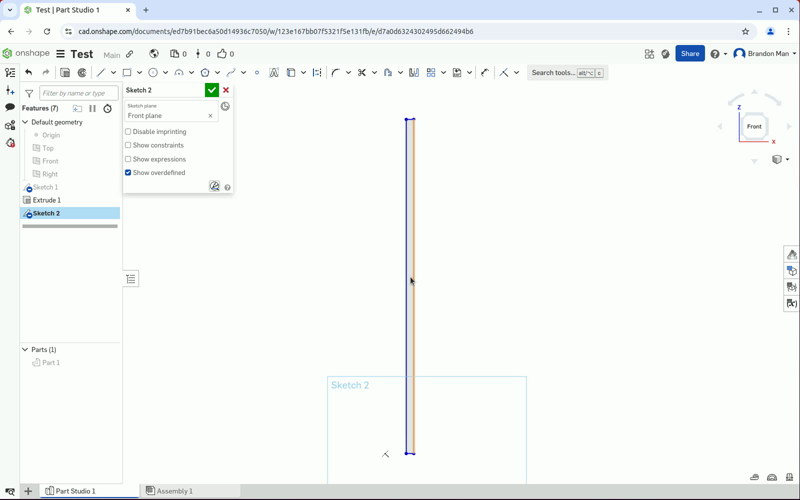
scroll(6)
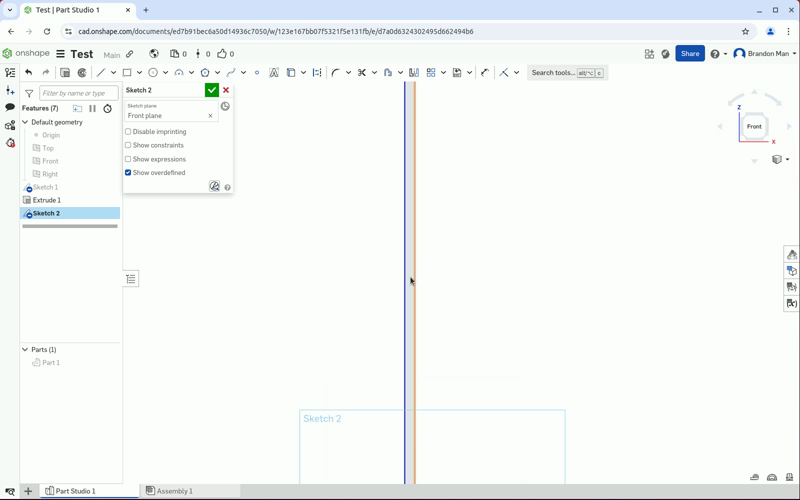
scroll(6)
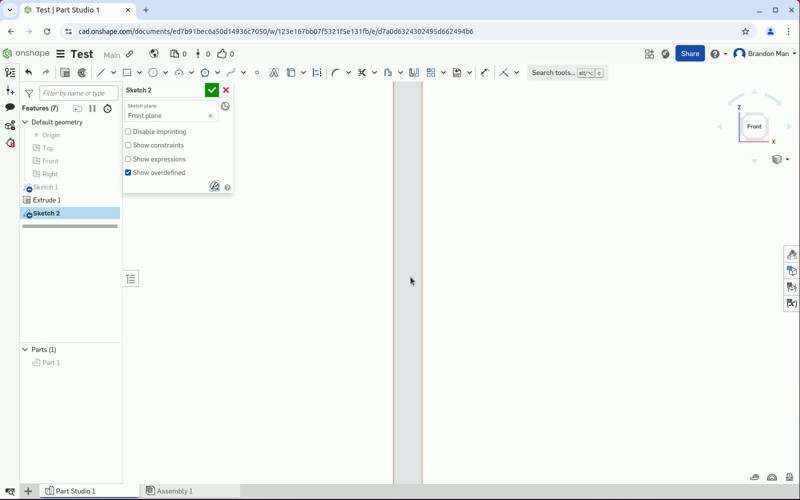
click(410, 276)
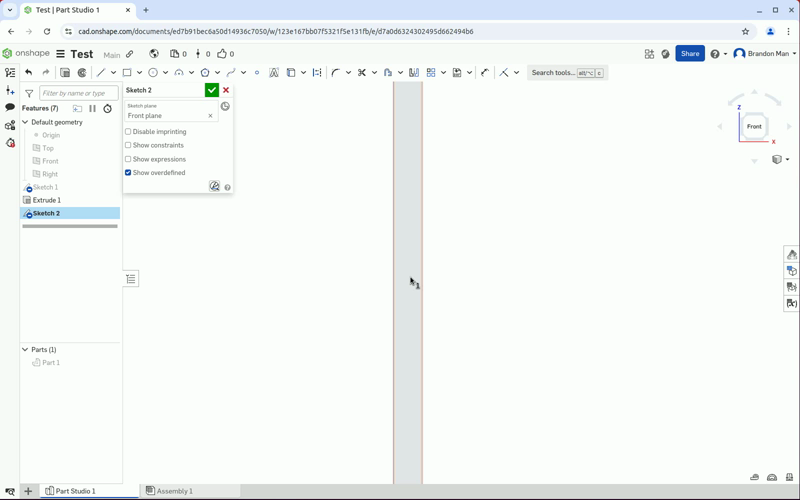
scroll(-6)
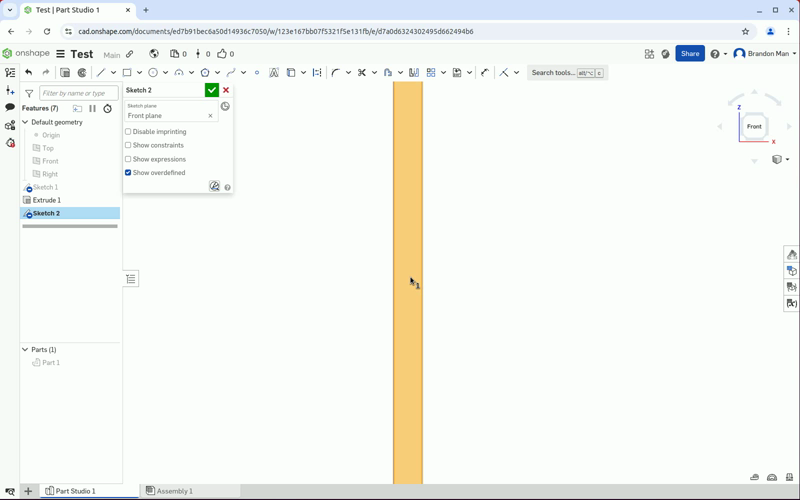
scroll(-6)
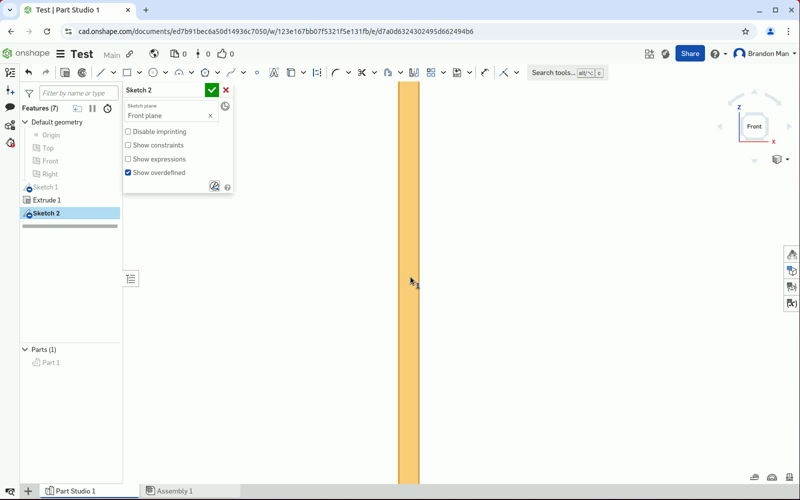
scroll(-6)
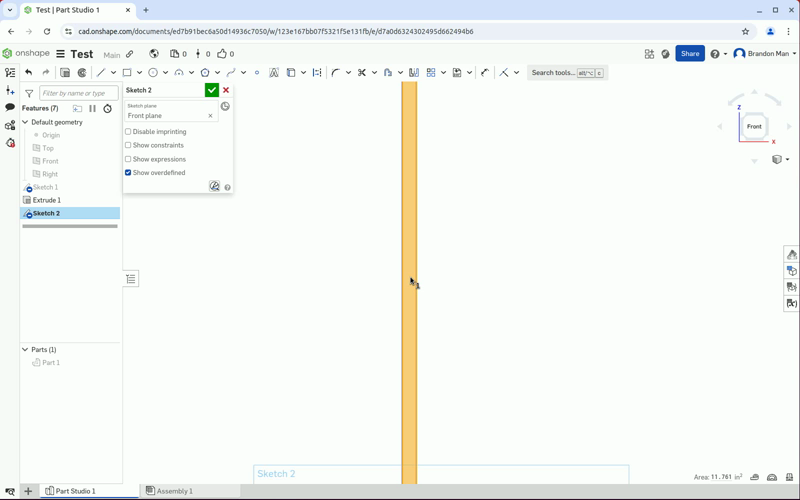
scroll(-6)
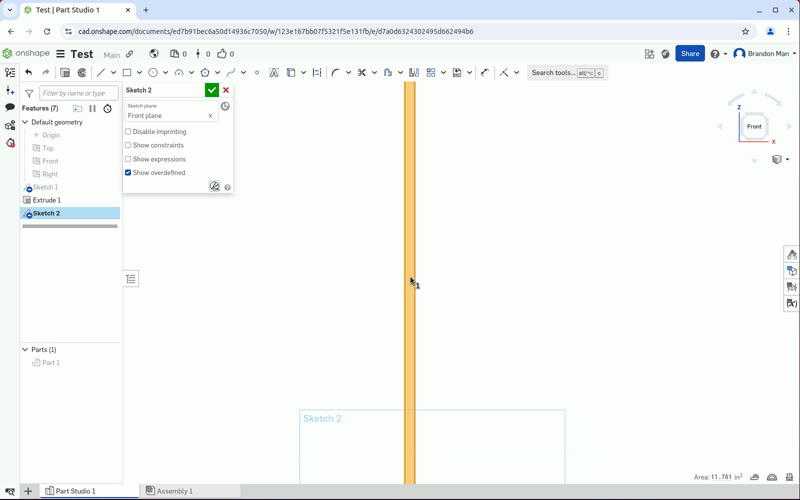
scroll(-6)
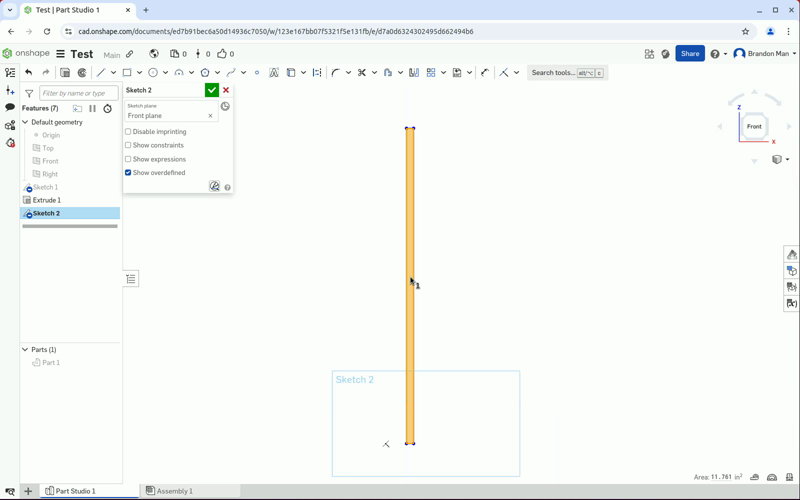
scroll(-6)
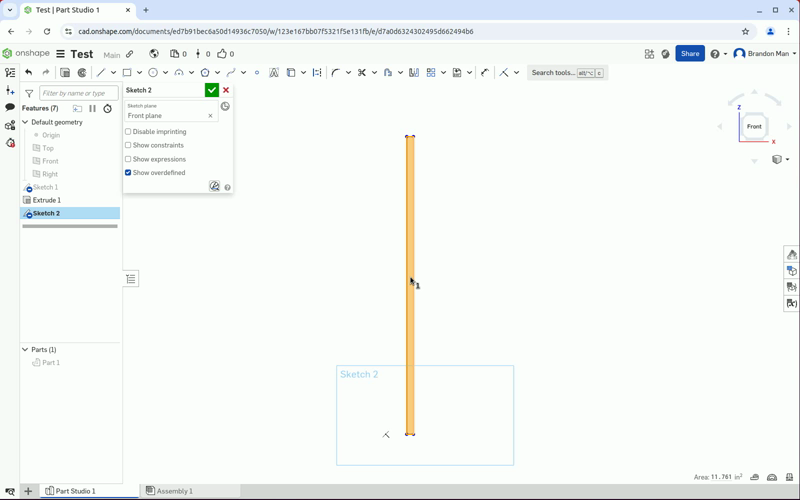
scroll(-6)
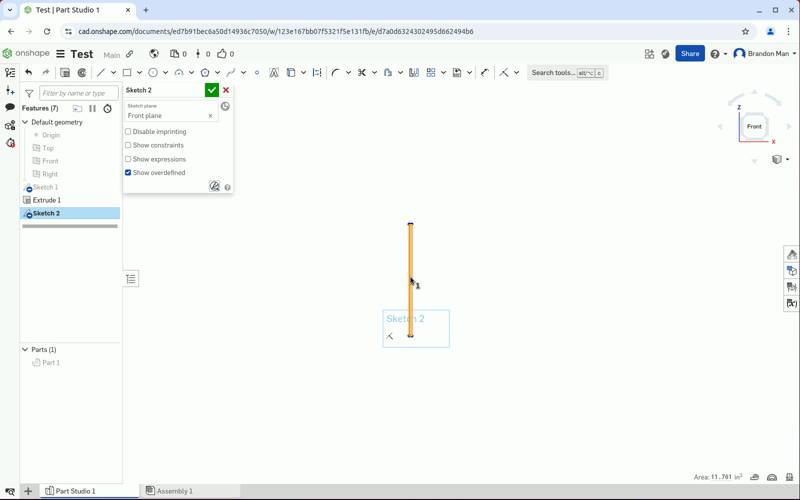
mouse_move(73, 352)
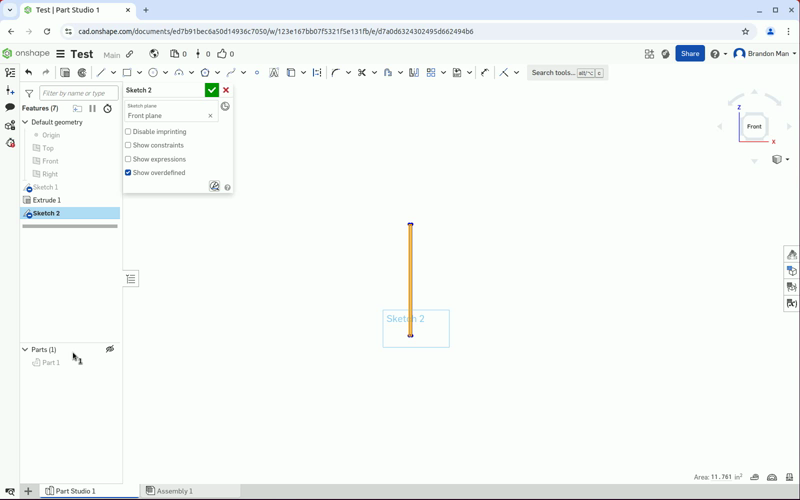
key(shift+y)
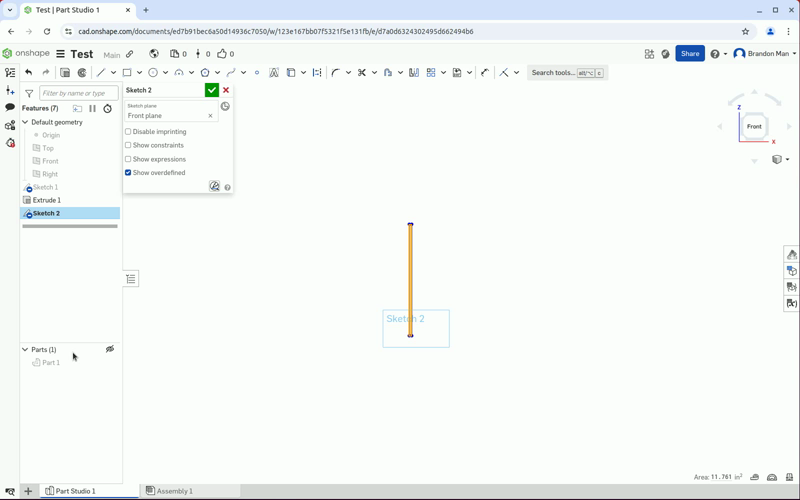
key(shift+e)
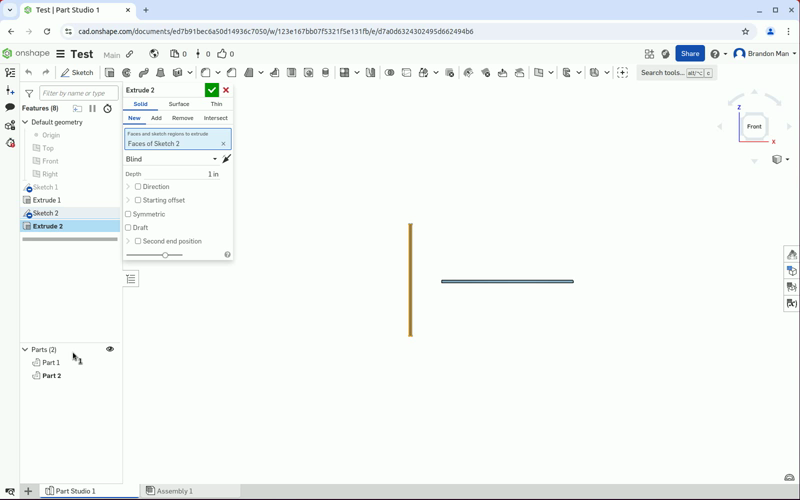
mouse_move(143, 106)
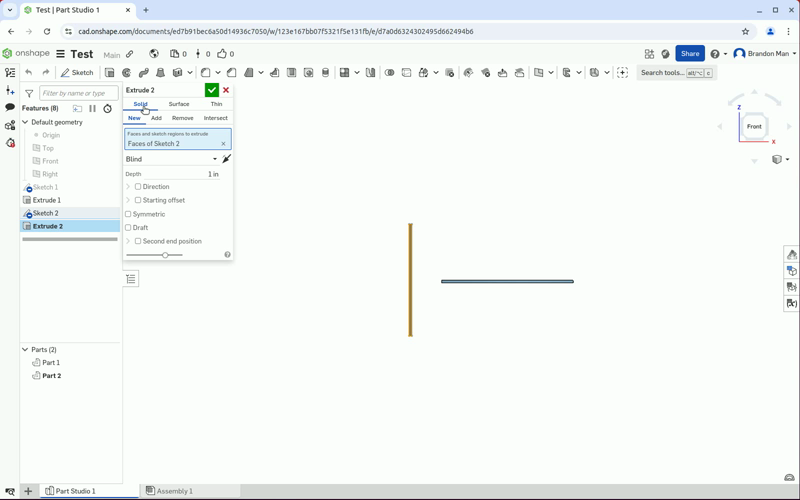
click(143, 106)
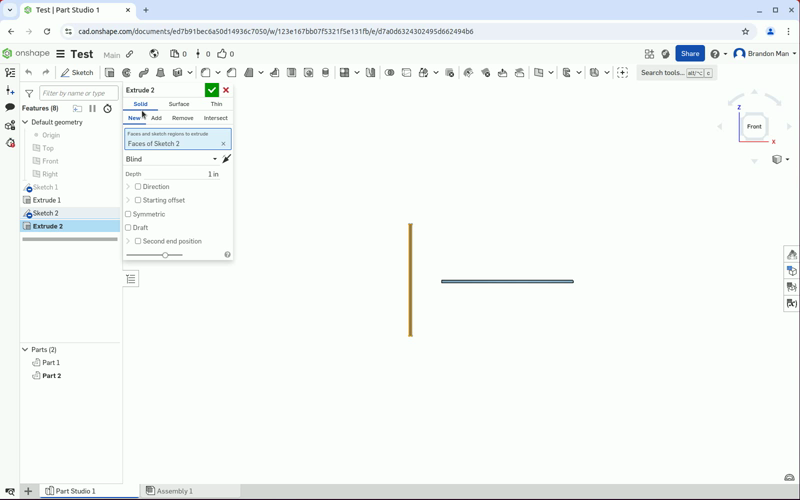
mouse_move(137, 120)
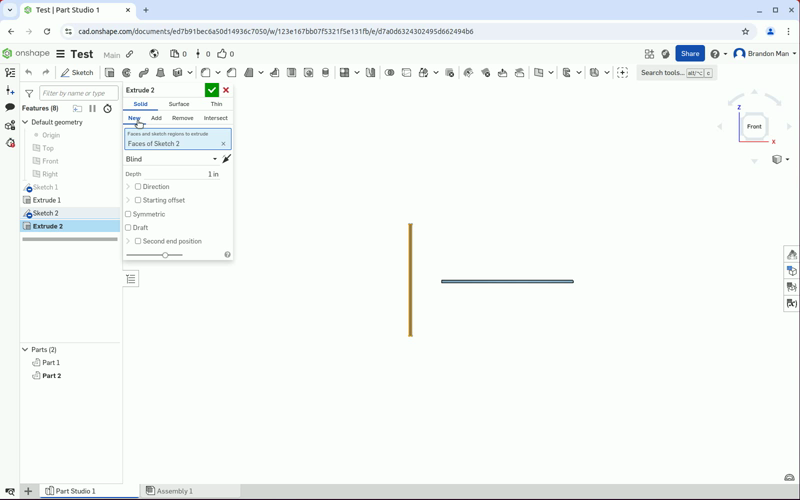
click(137, 120)
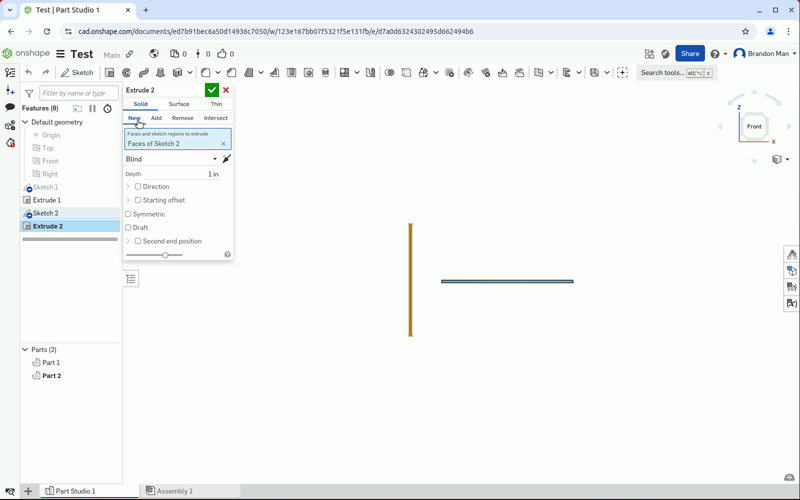
key(tab, 4)
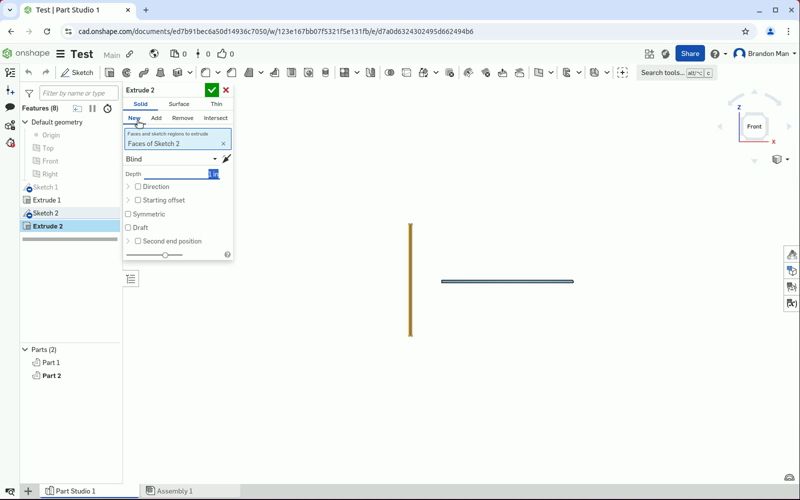
text(0.481)
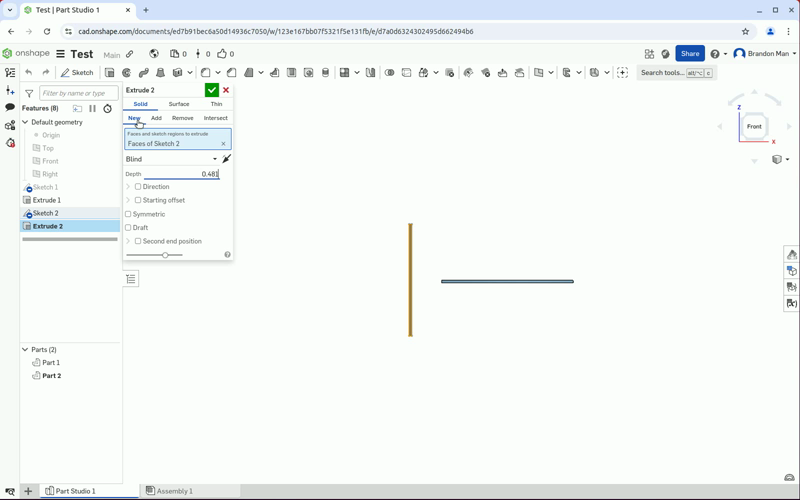
key(enter)
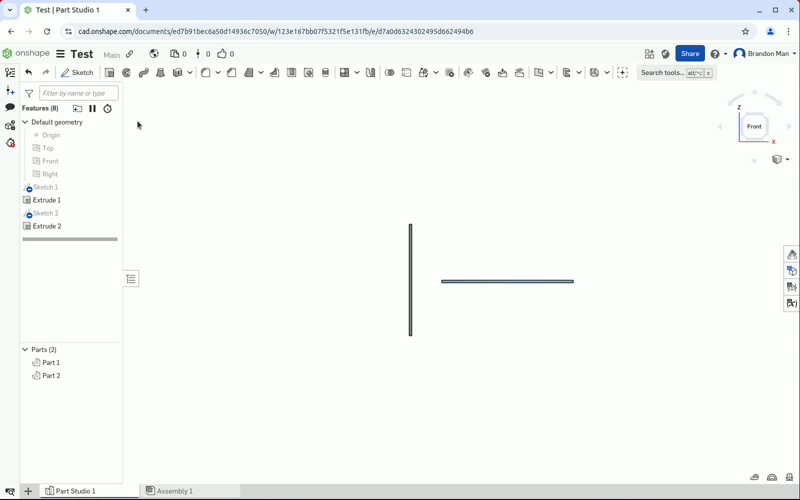
key(shift+h)
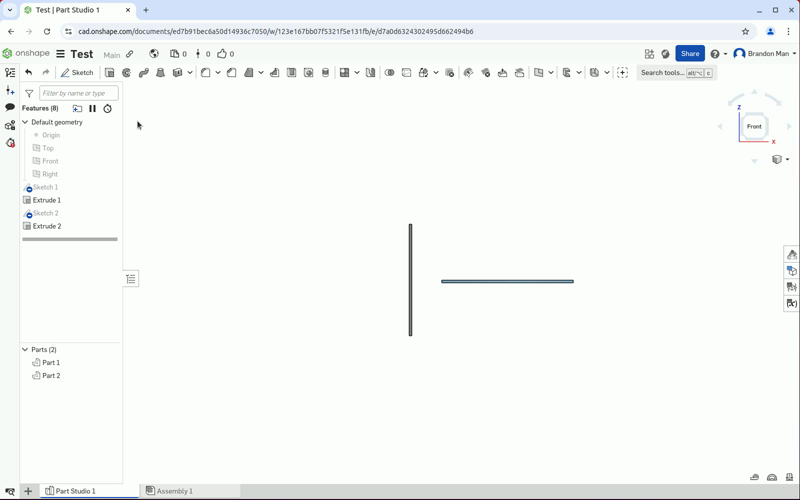
key(shift+h)
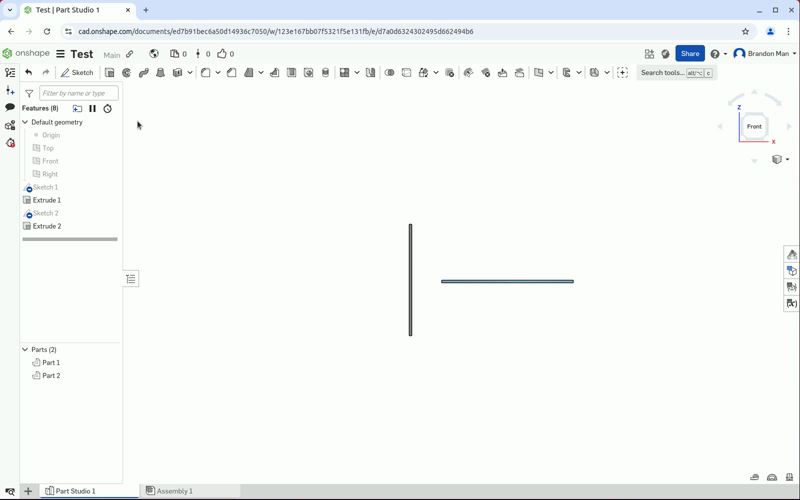
mouse_move(73, 189)
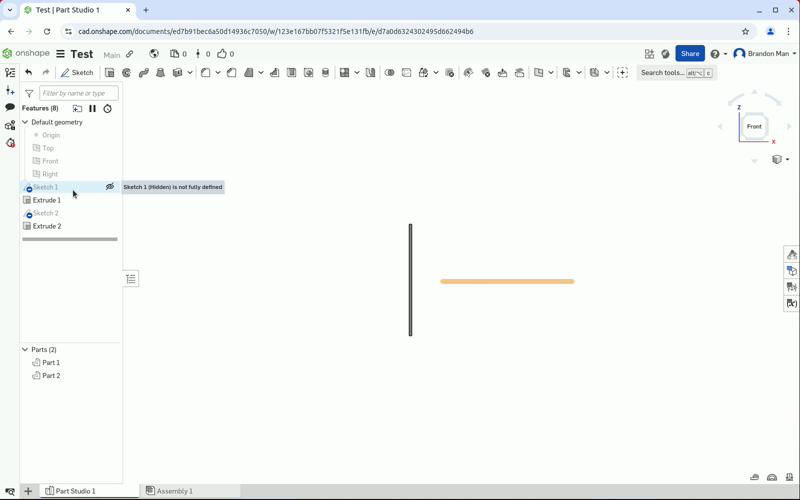
click(73, 189)
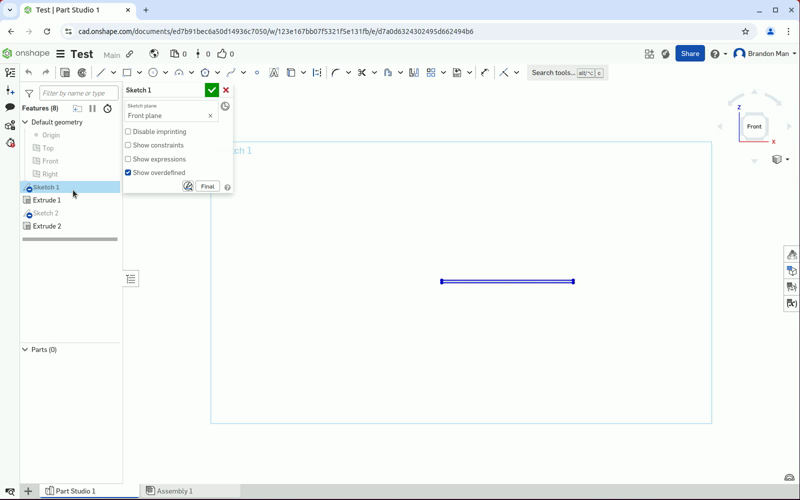
mouse_move(229, 92)
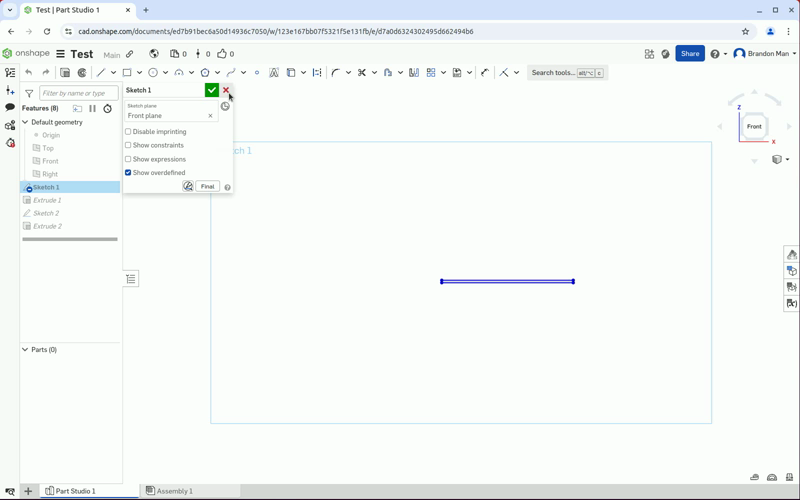
click(229, 92)
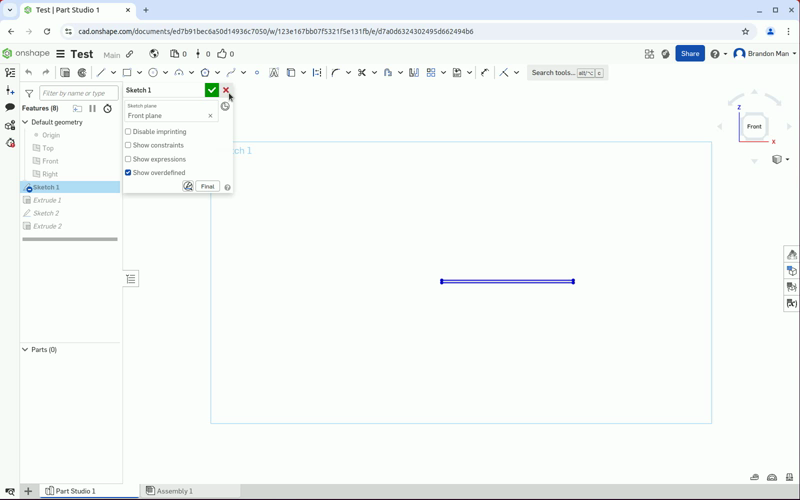
key(shift+s)
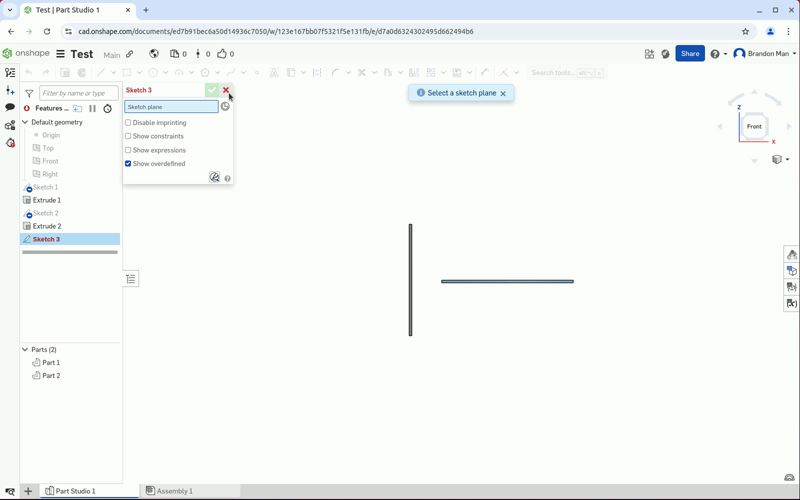
mouse_move(73, 163)
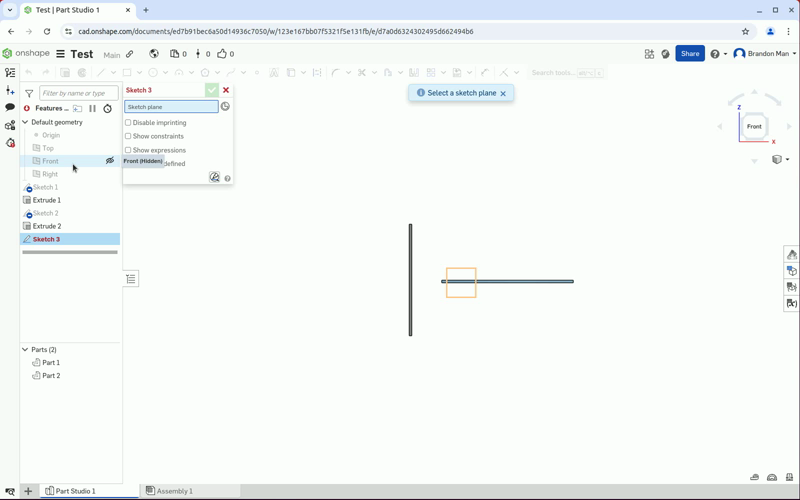
click(73, 163)
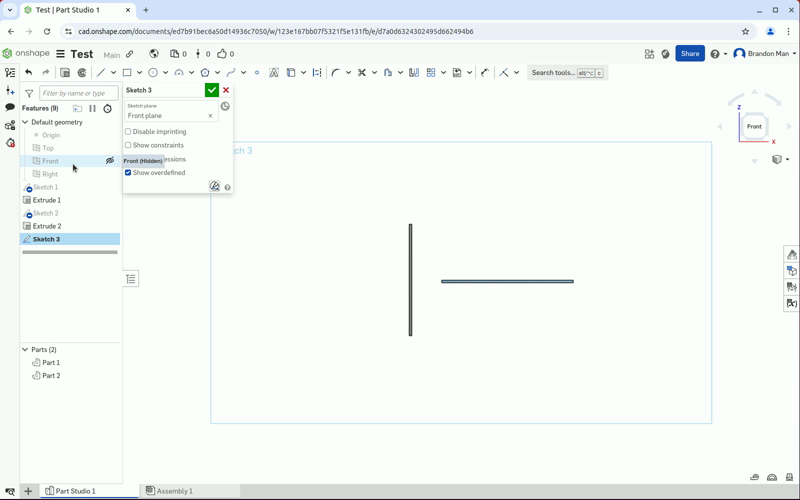
mouse_move(73, 352)
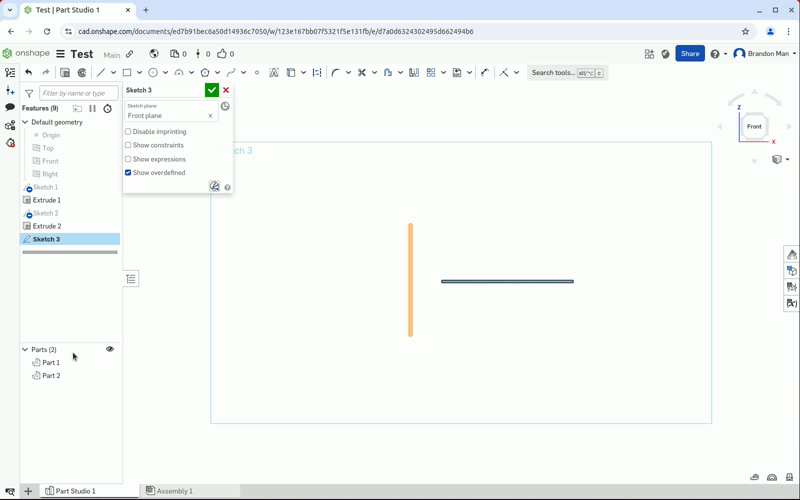
key(y)
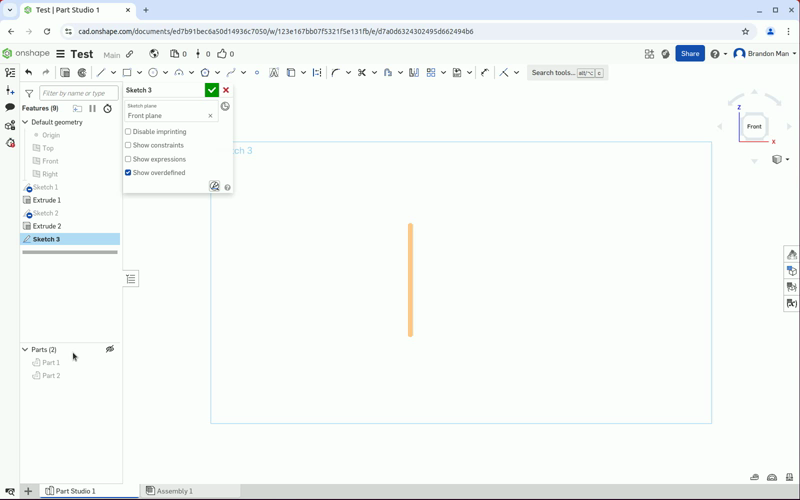
key(l)
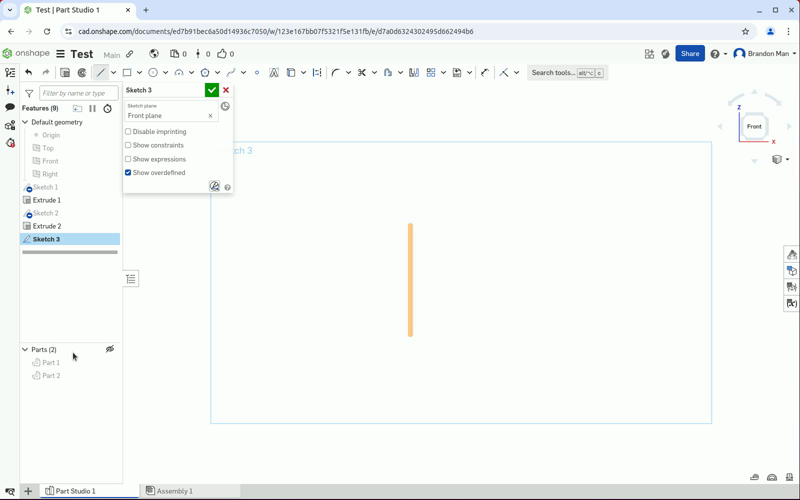
key_down(shift)
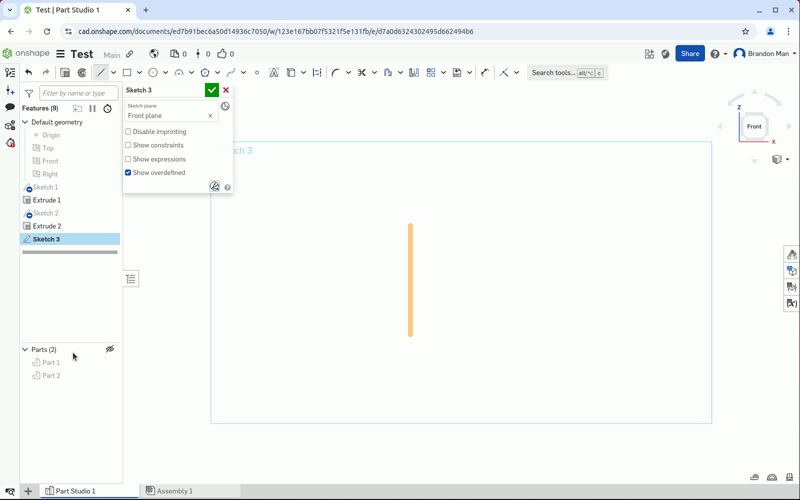
mouse_move(452, 311)
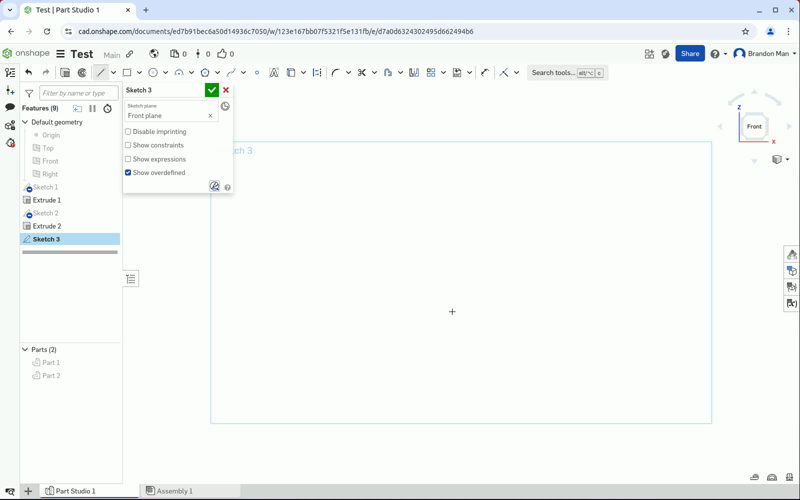
click(452, 311)
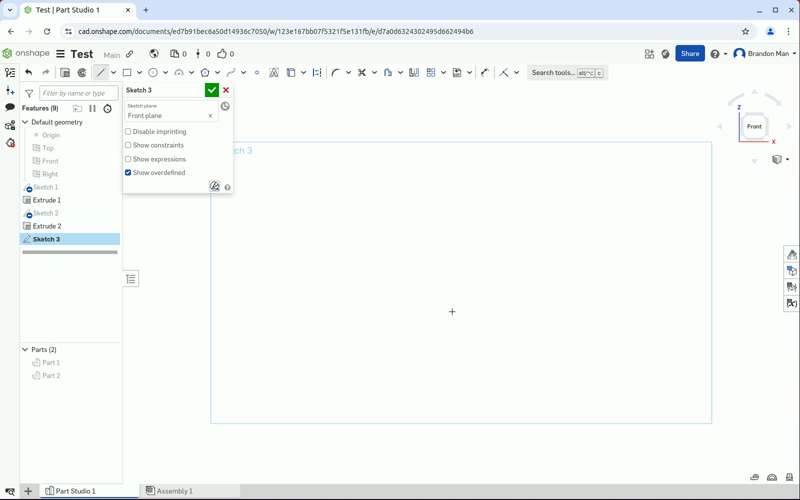
key_up(shift)
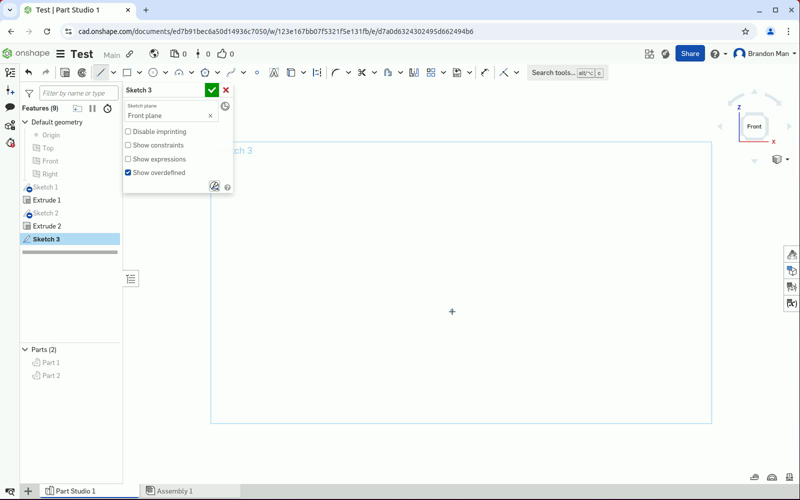
key_down(shift)
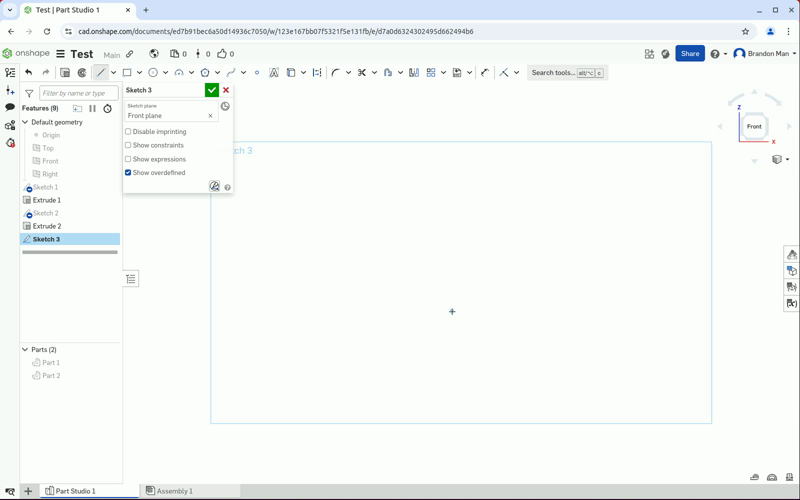
mouse_move(521, 311)
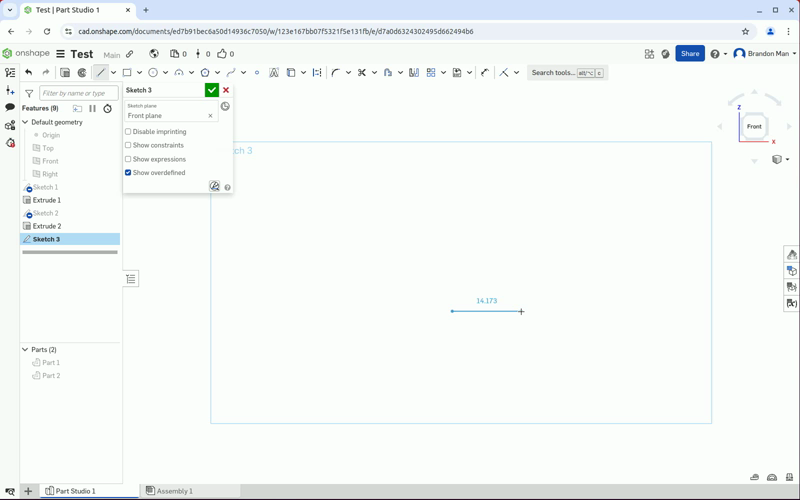
click(521, 311)
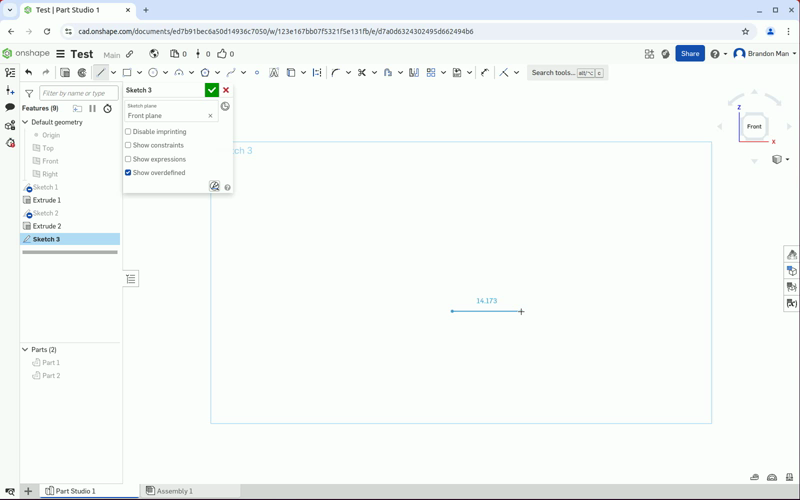
key_up(shift)
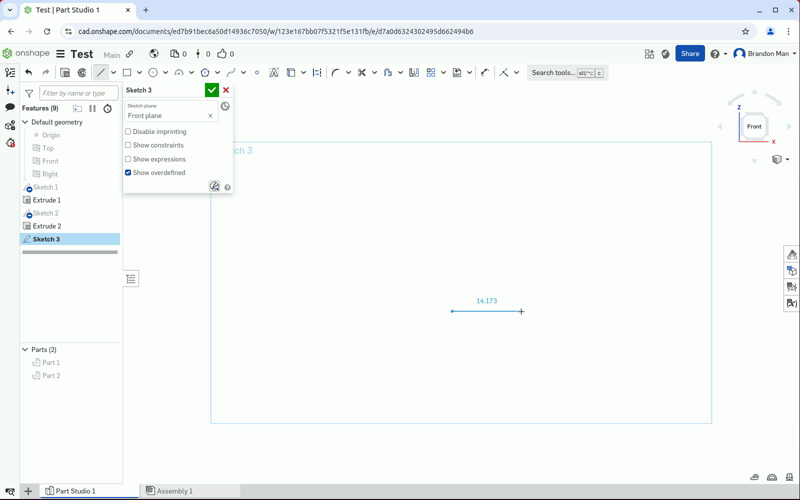
key_down(shift)
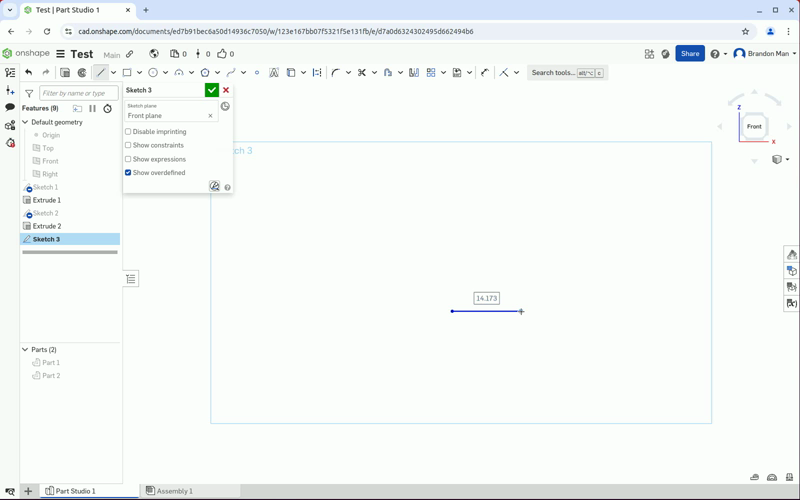
mouse_move(551, 311)
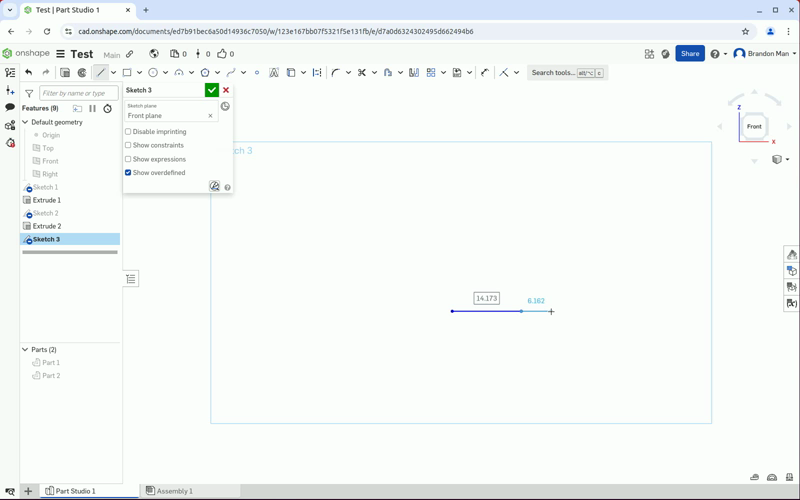
mouse_move(521, 308)
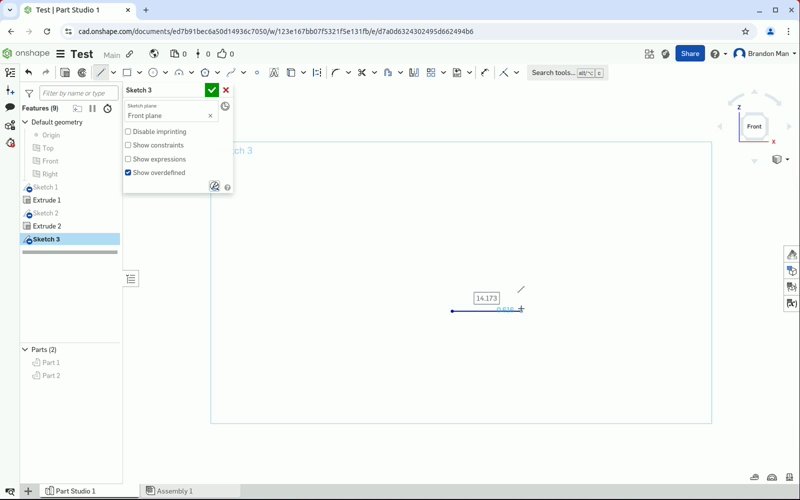
scroll(6)
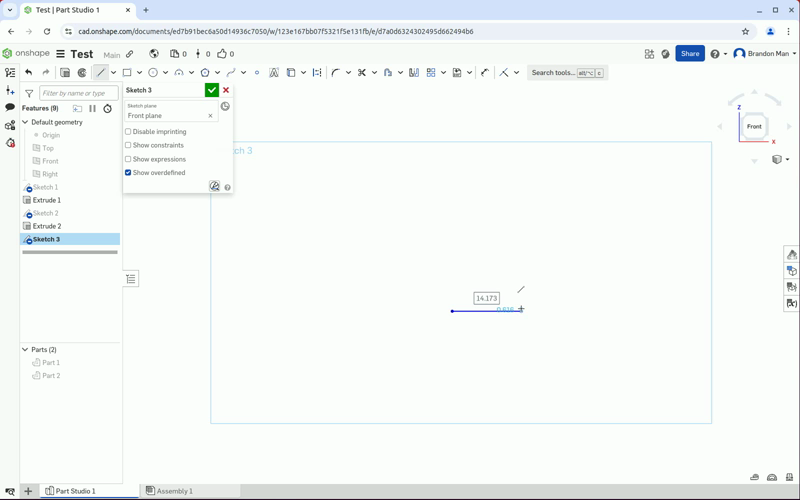
scroll(6)
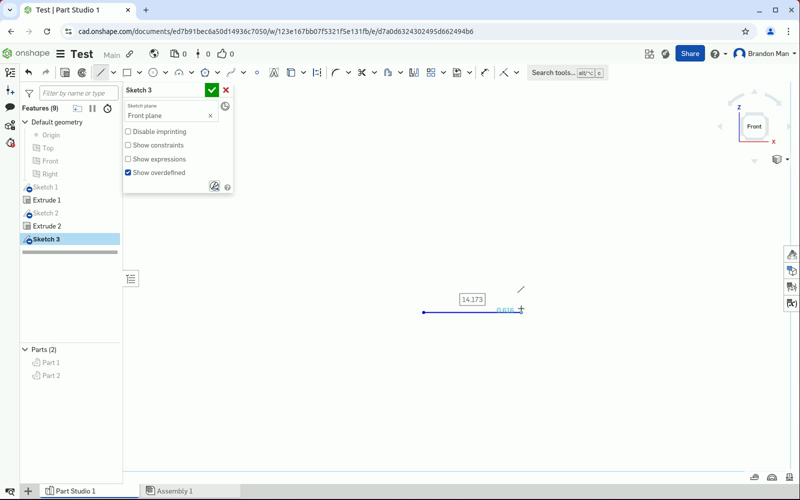
scroll(6)
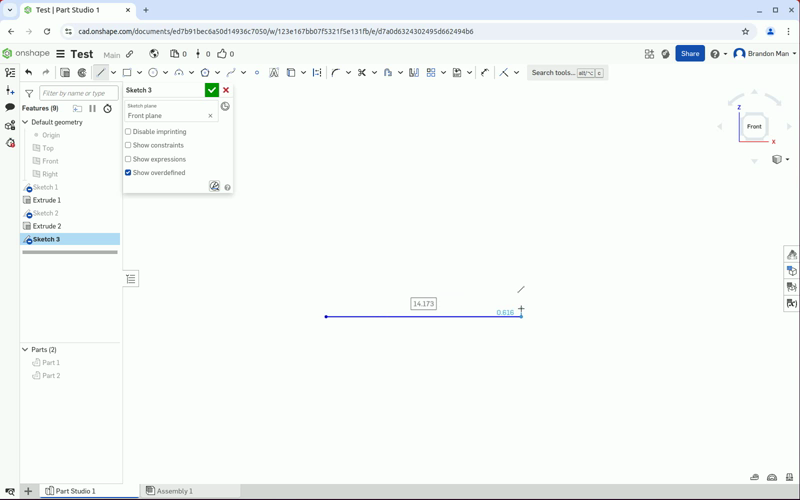
scroll(6)
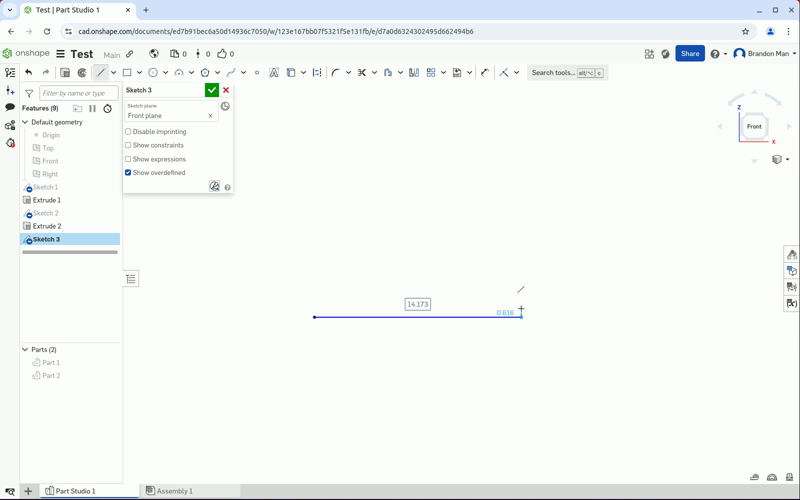
scroll(6)
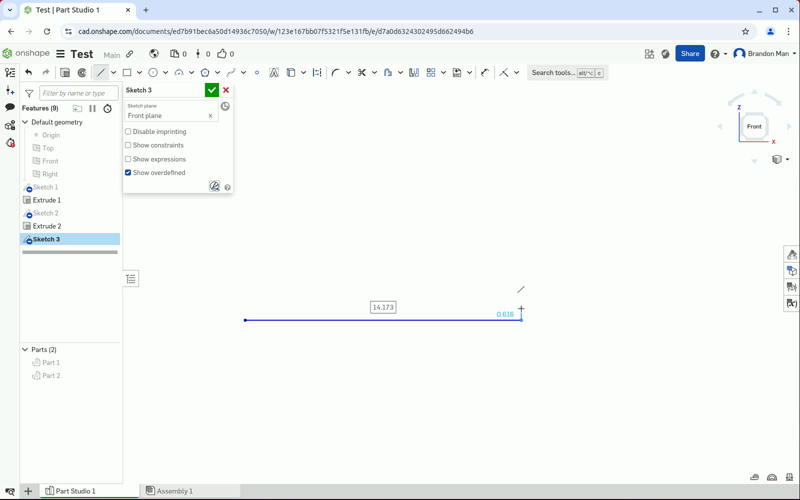
scroll(6)
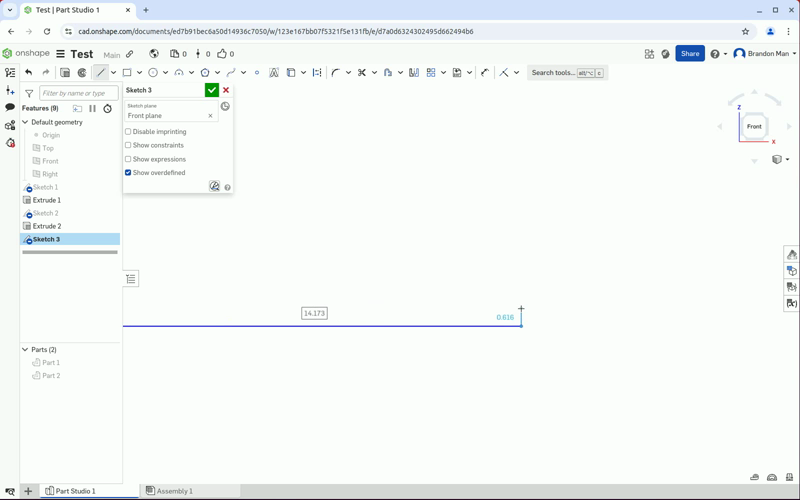
scroll(6)
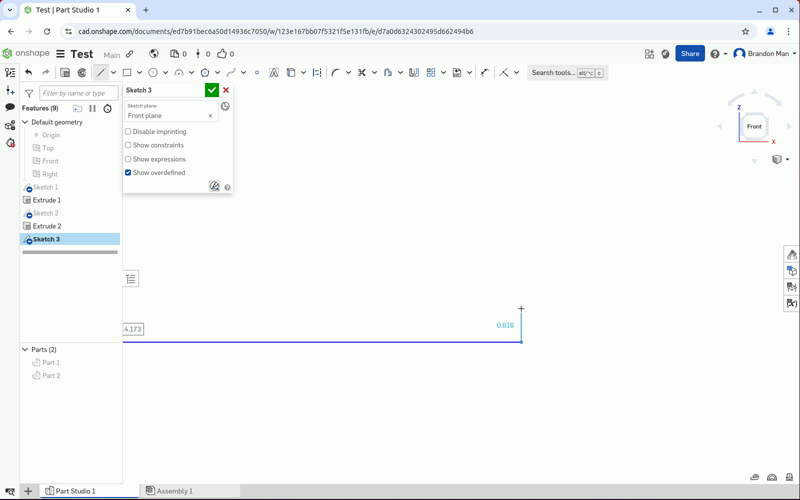
click(521, 308)
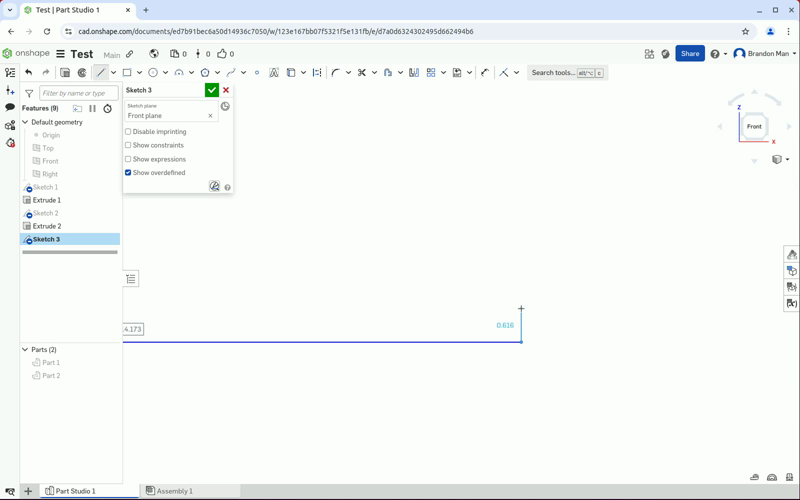
scroll(-6)
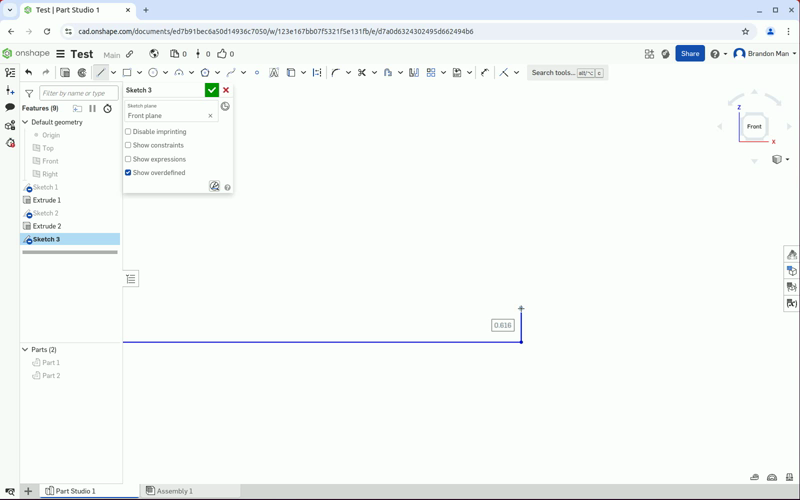
scroll(-6)
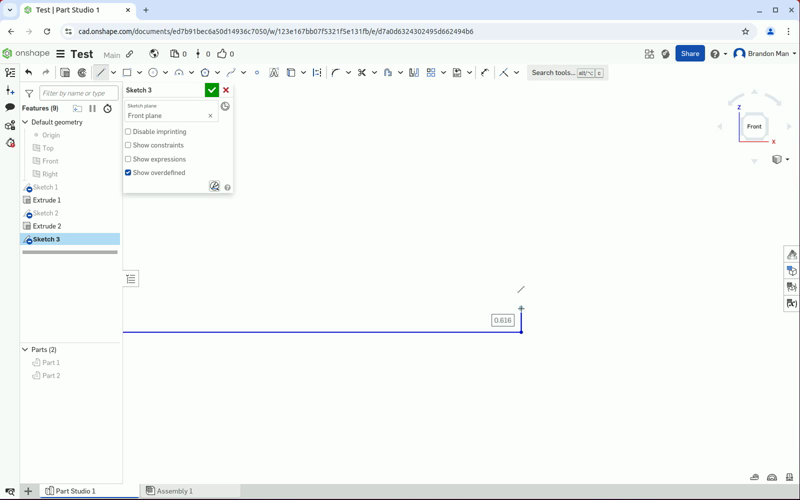
scroll(-6)
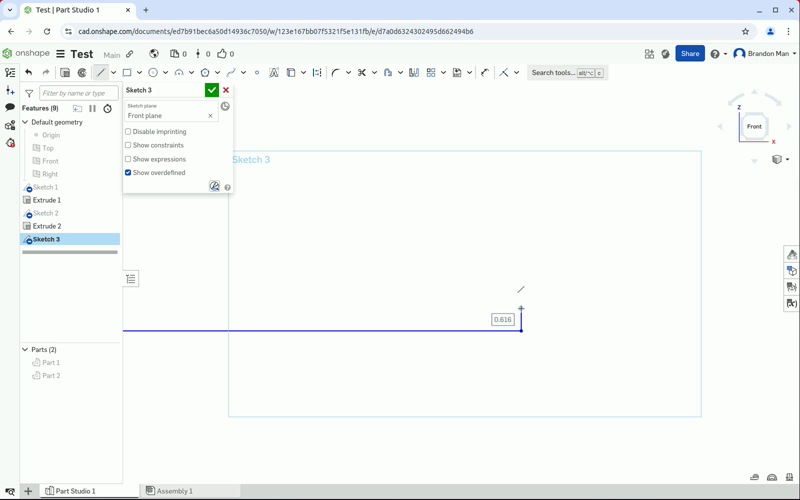
scroll(-6)
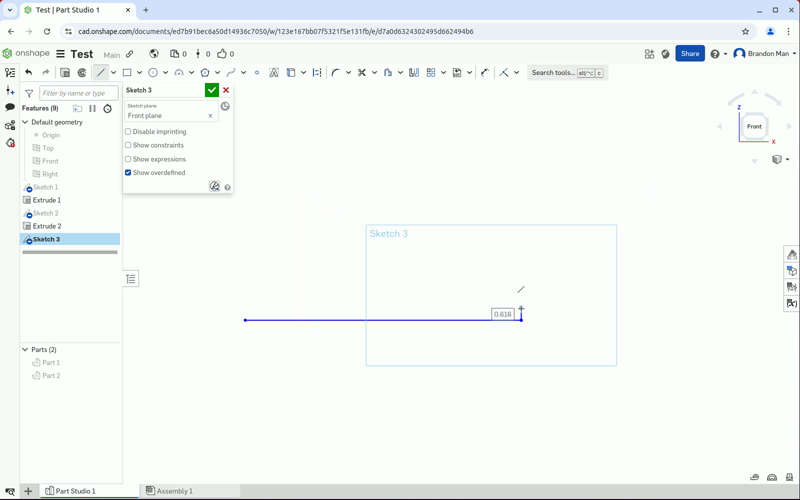
scroll(-6)
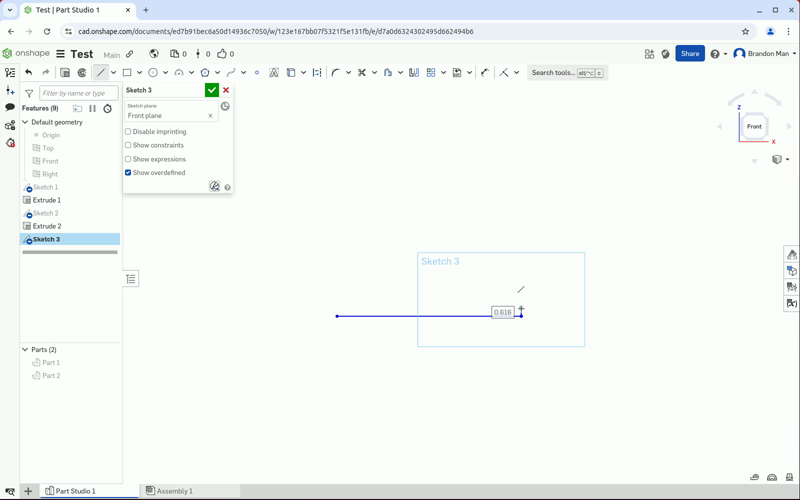
scroll(-6)
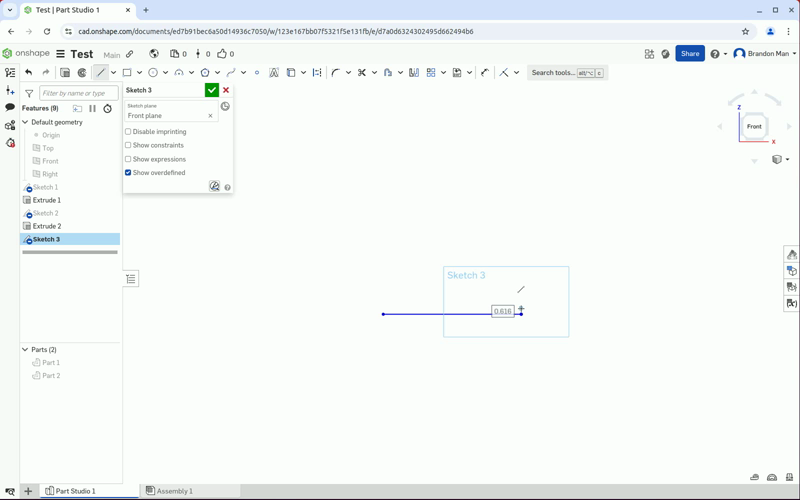
scroll(-6)
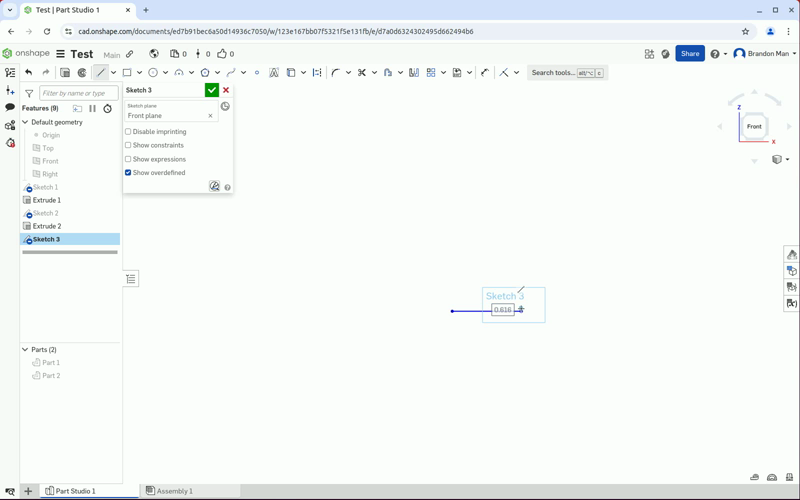
key_up(shift)
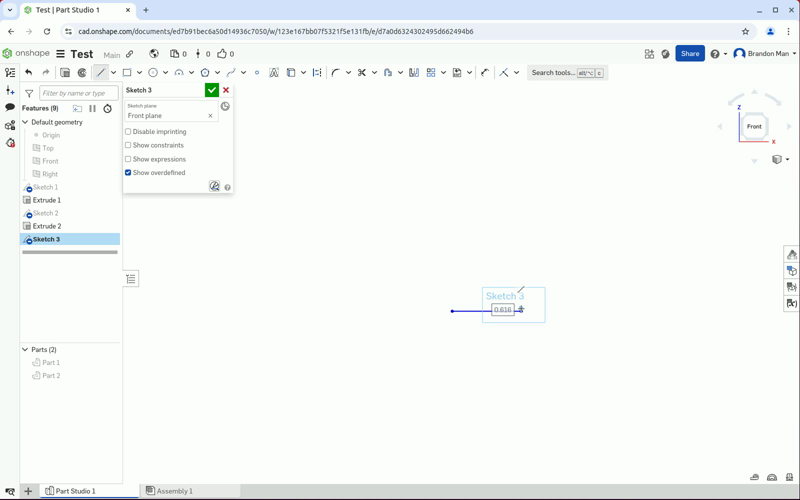
key_down(shift)
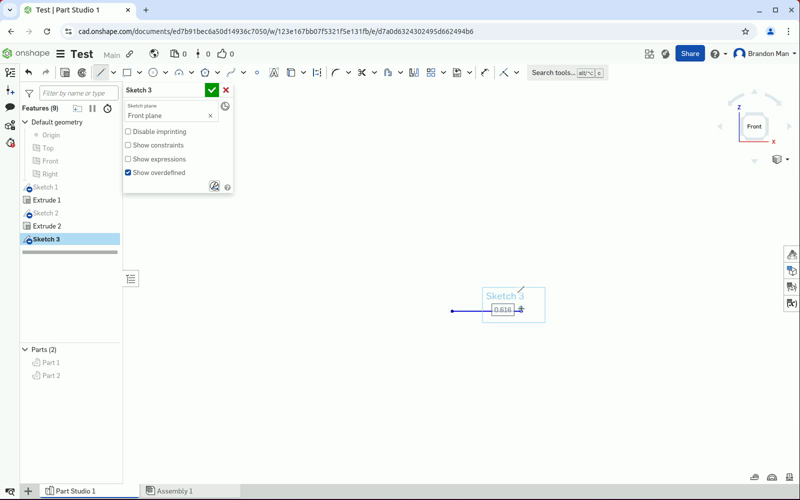
mouse_move(452, 308)
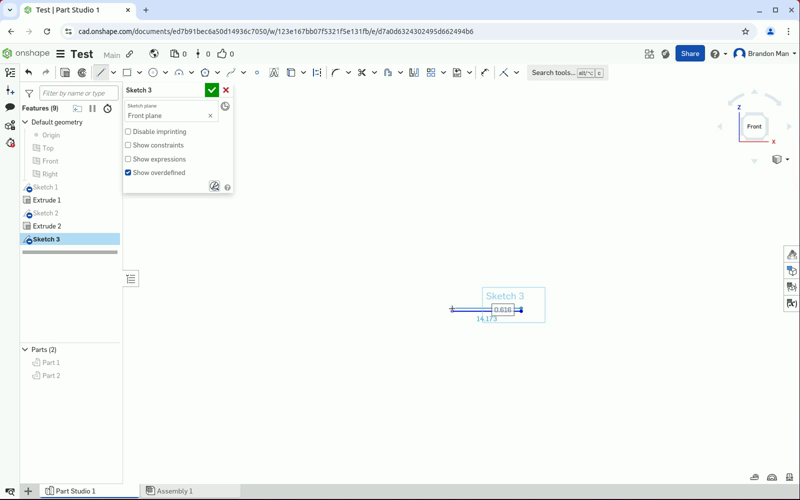
scroll(6)
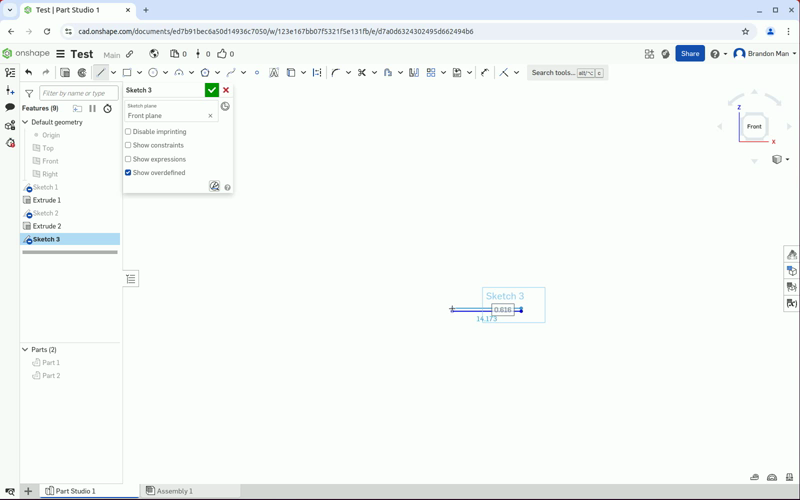
scroll(6)
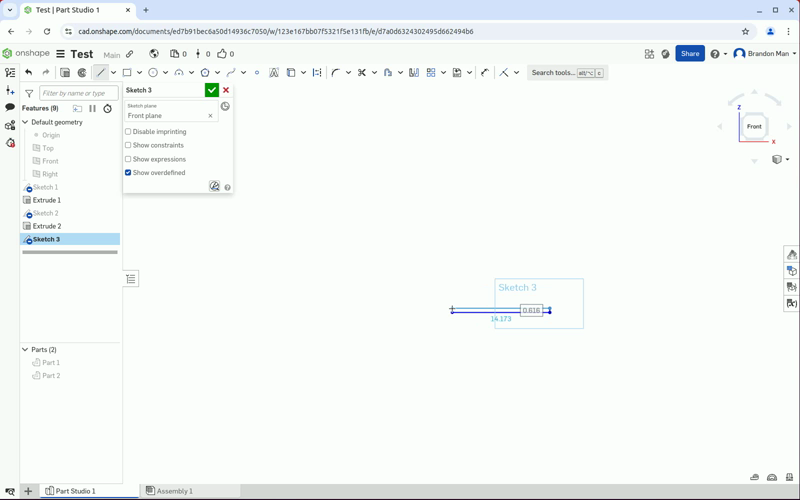
scroll(6)
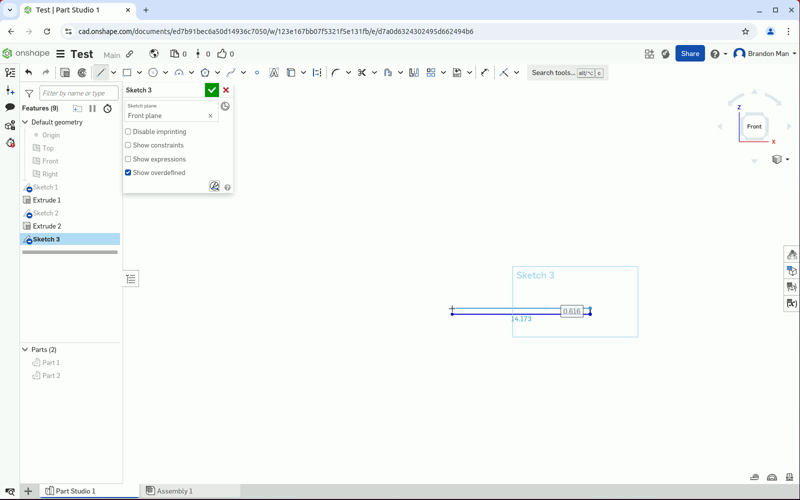
scroll(6)
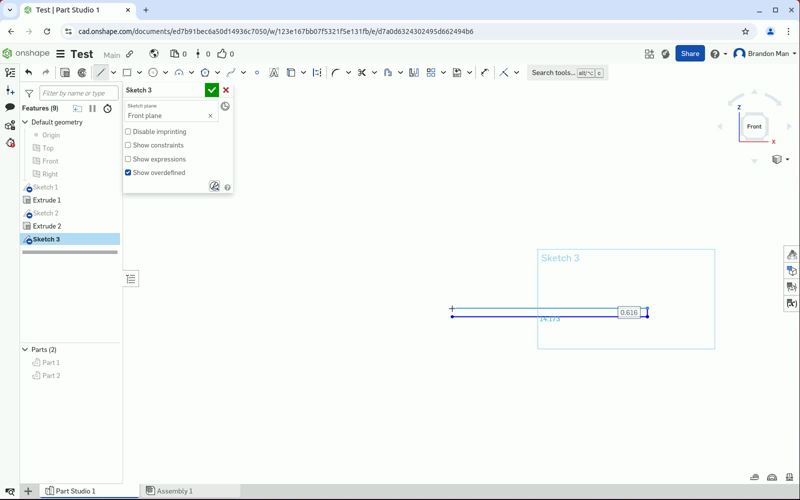
scroll(6)
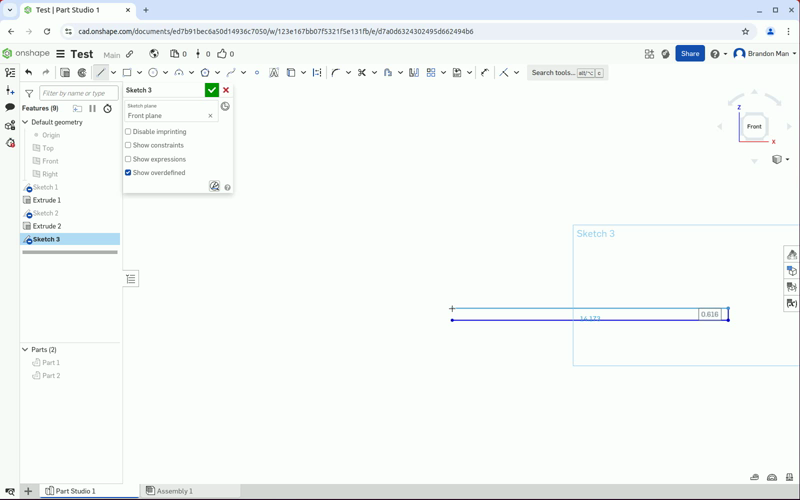
scroll(6)
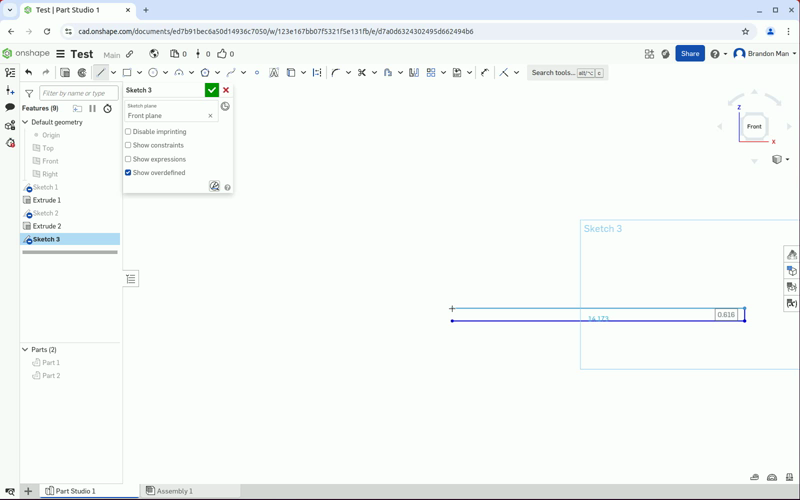
scroll(6)
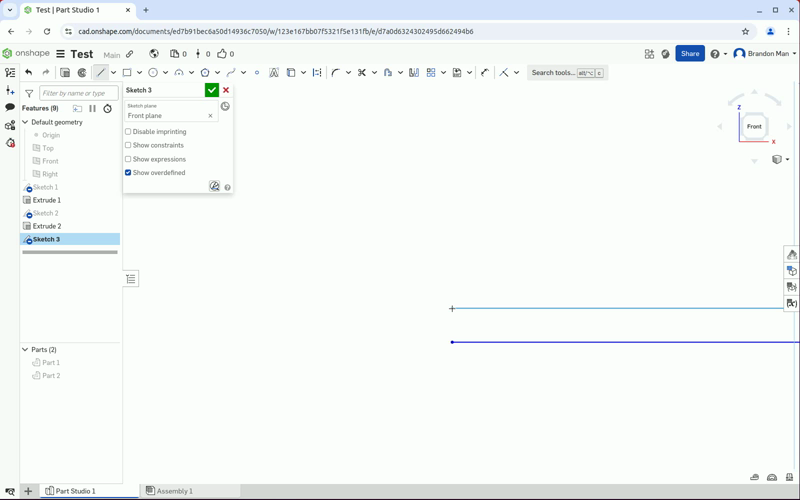
click(452, 308)
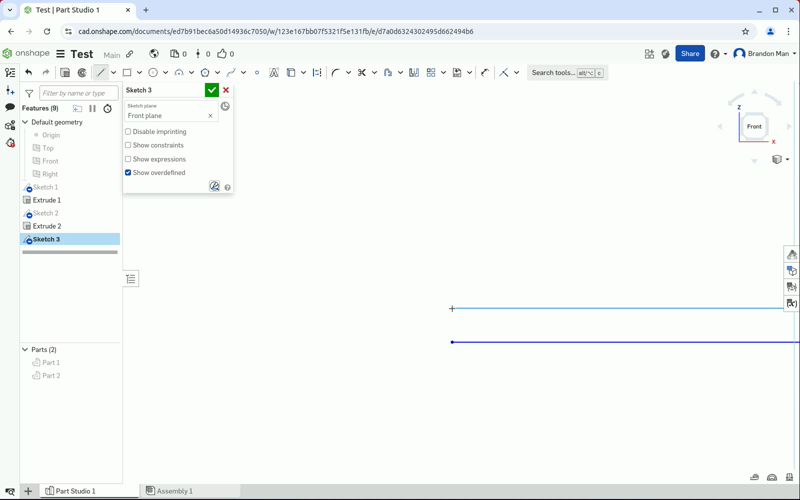
scroll(-6)
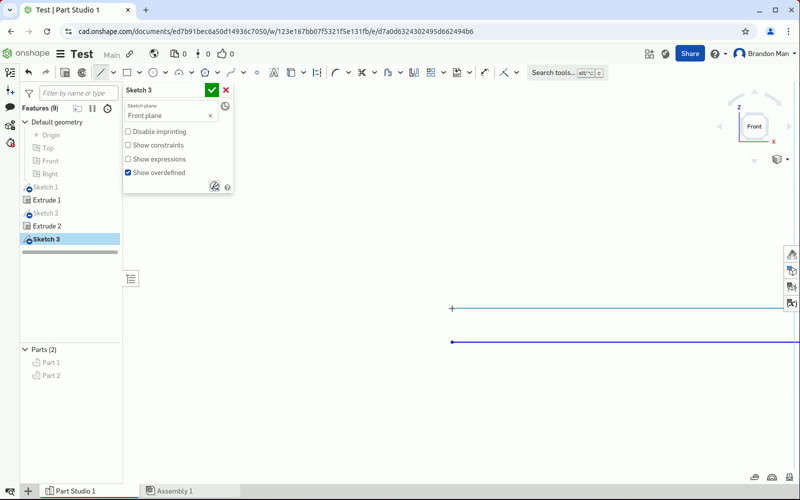
scroll(-6)
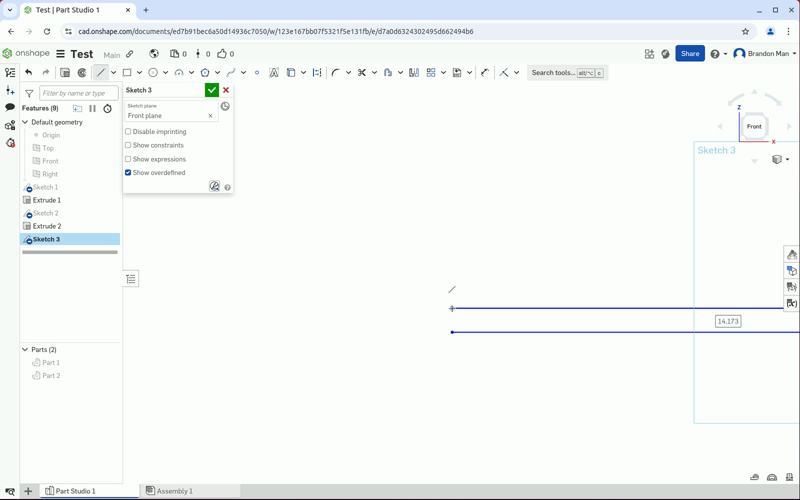
scroll(-6)
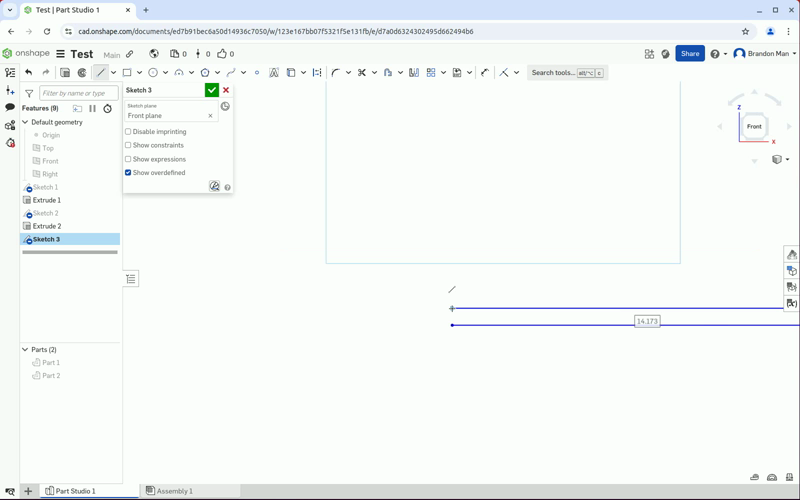
scroll(-6)
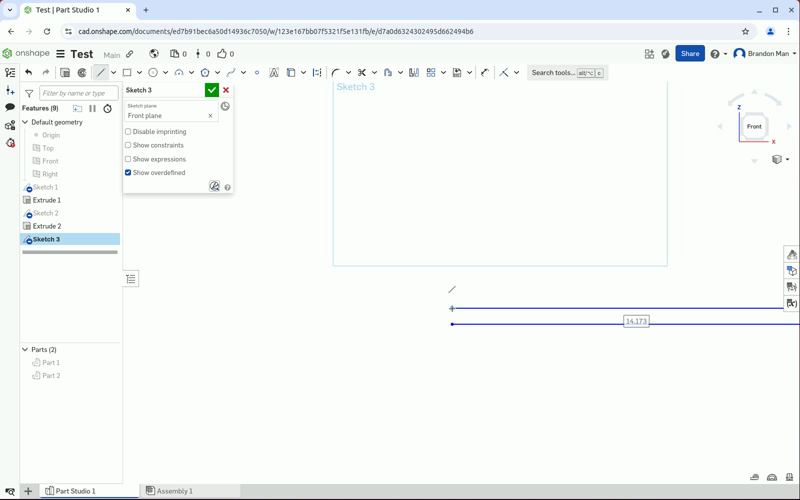
scroll(-6)
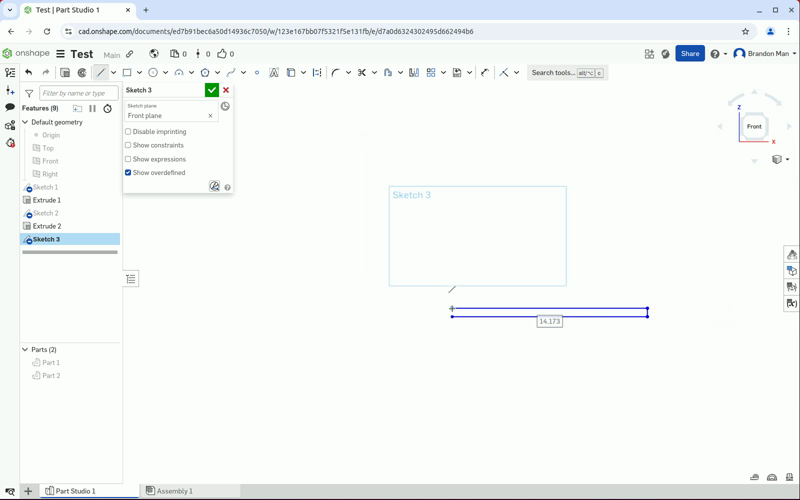
scroll(-6)
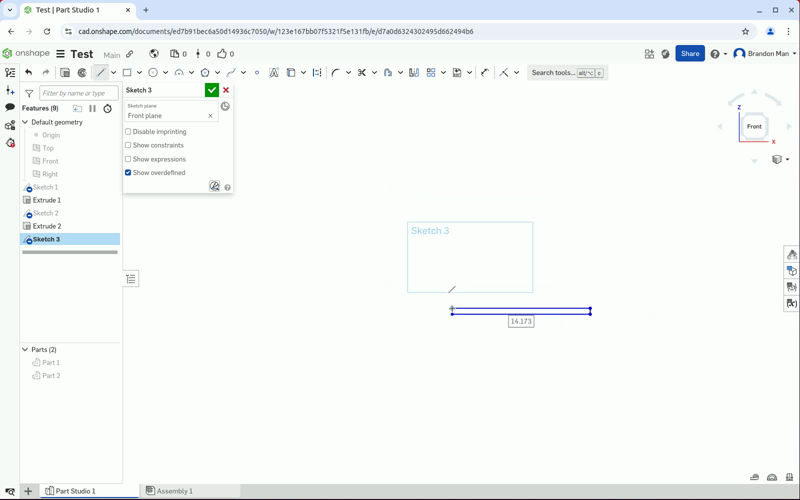
scroll(-6)
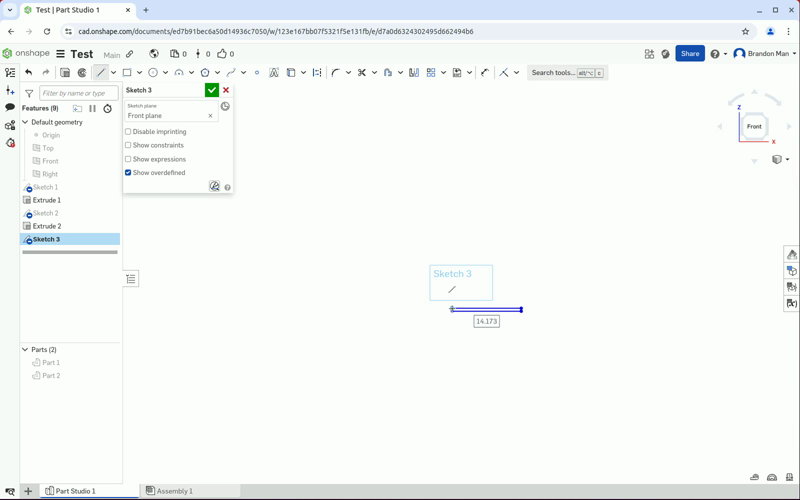
key_up(shift)
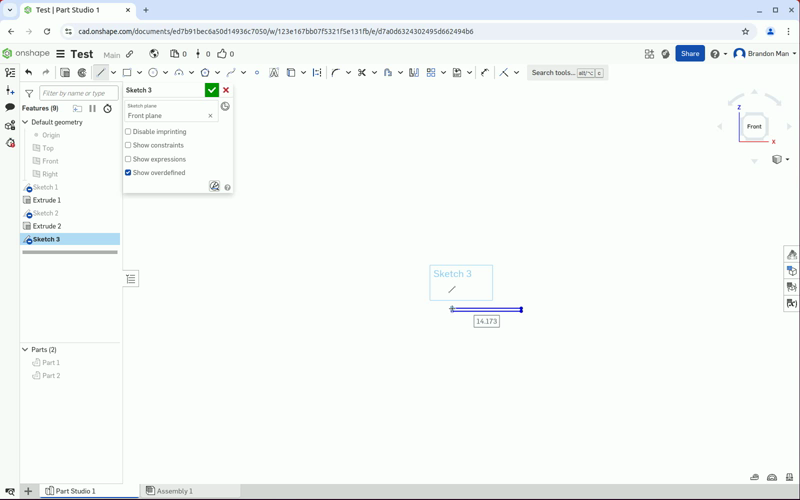
mouse_move(482, 308)
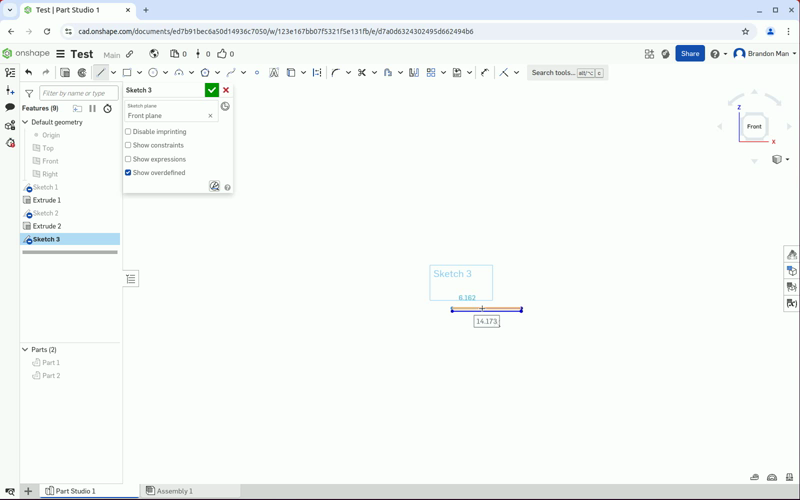
key_down(shift)
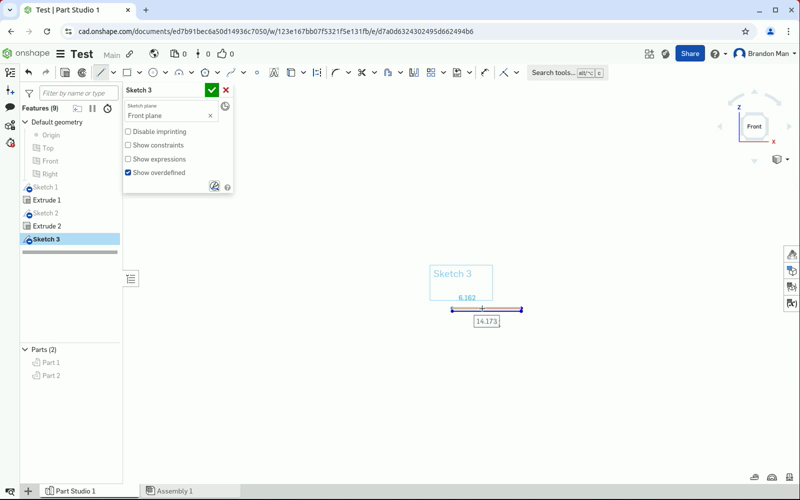
mouse_move(452, 311)
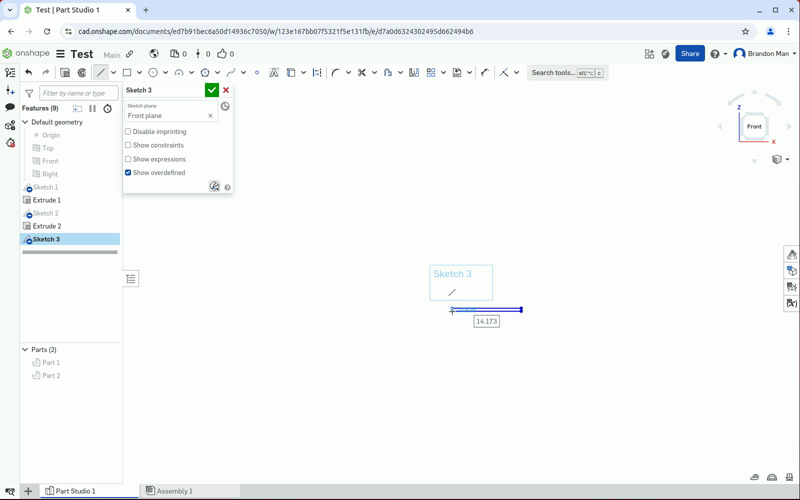
scroll(6)
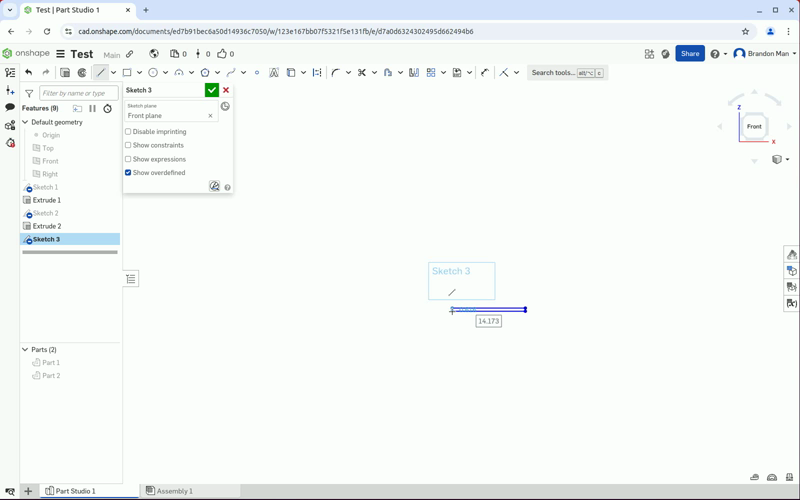
scroll(6)
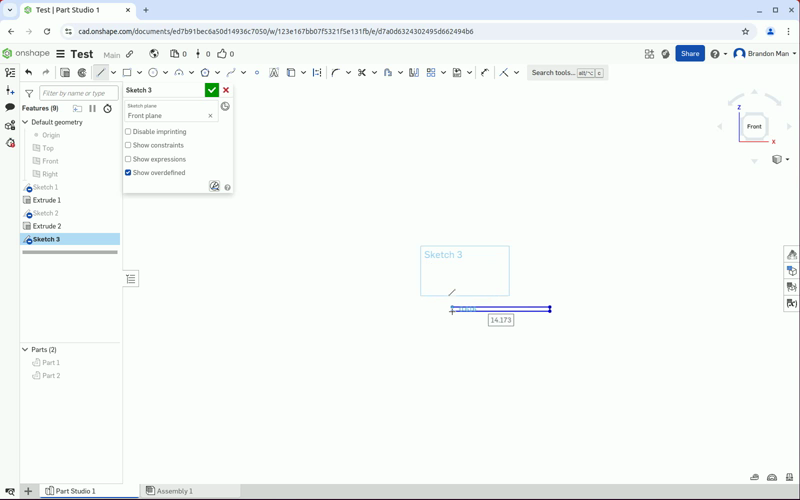
scroll(6)
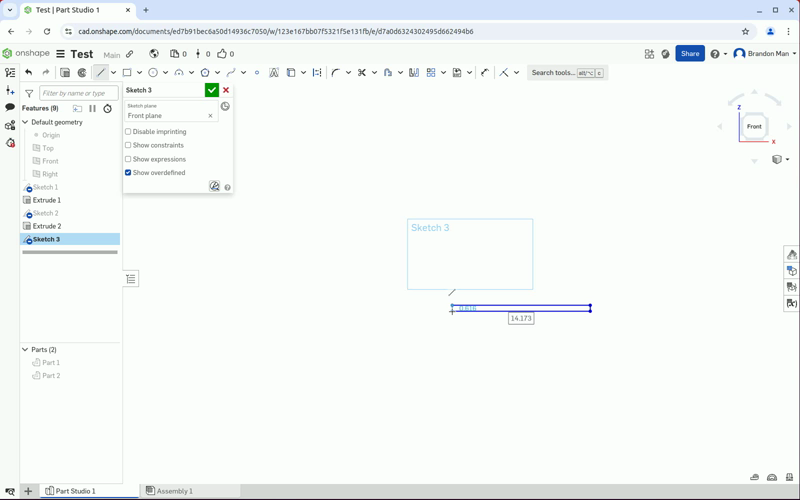
scroll(6)
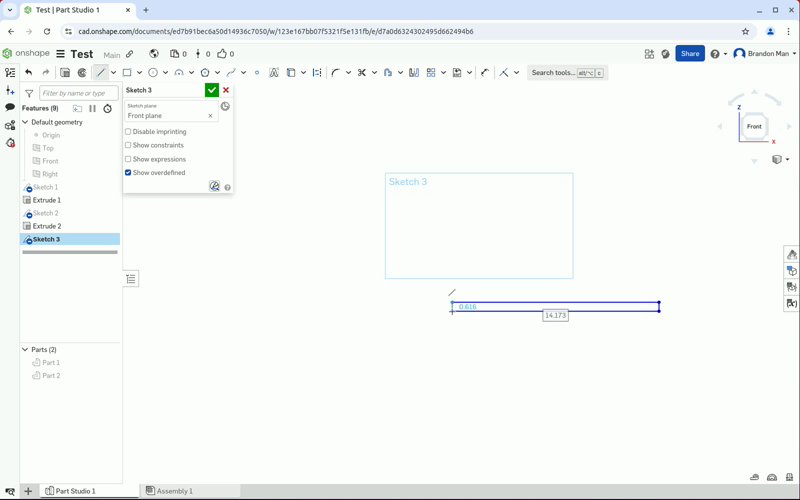
scroll(6)
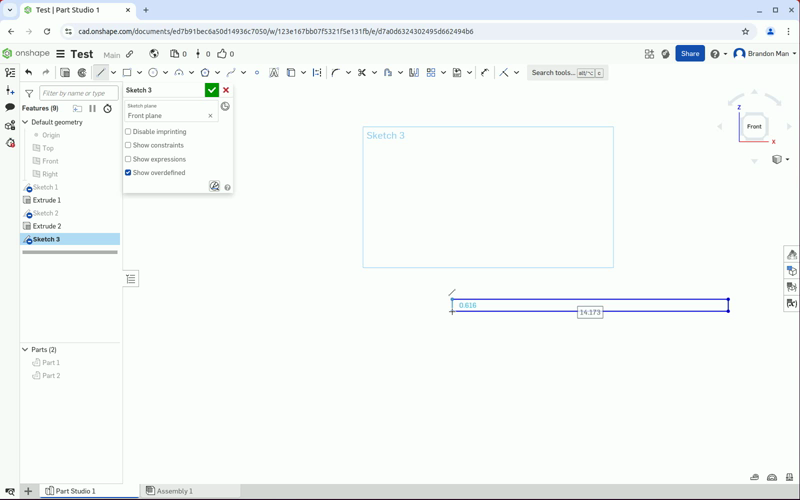
scroll(6)
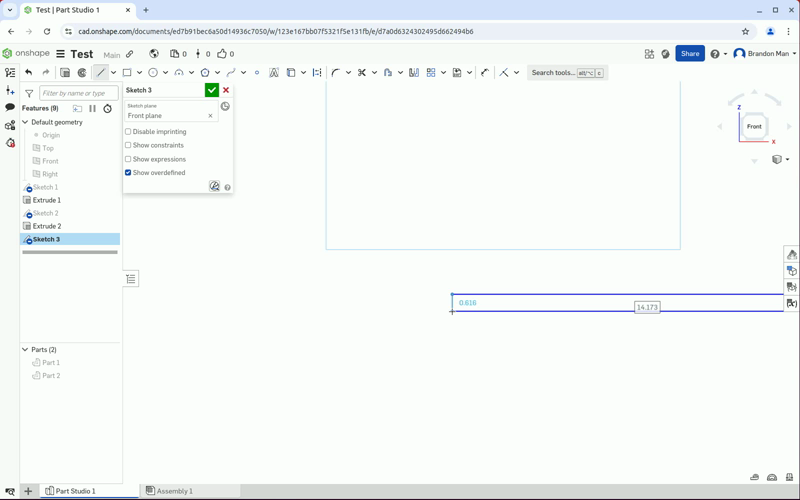
scroll(6)
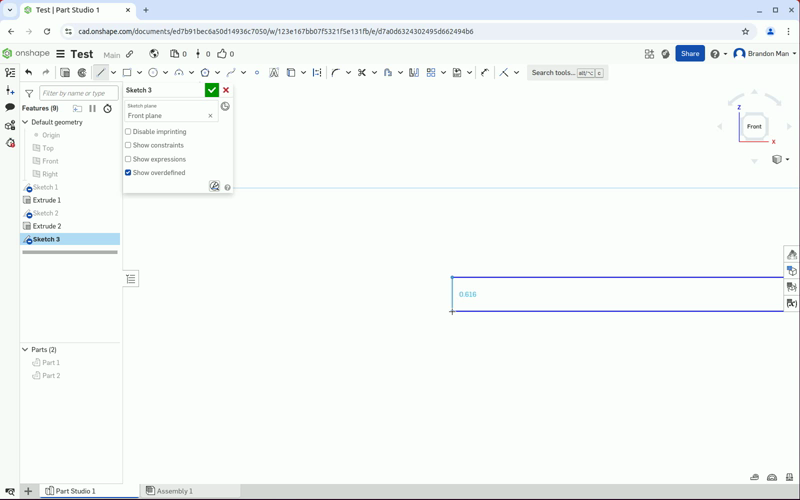
key_up(shift)
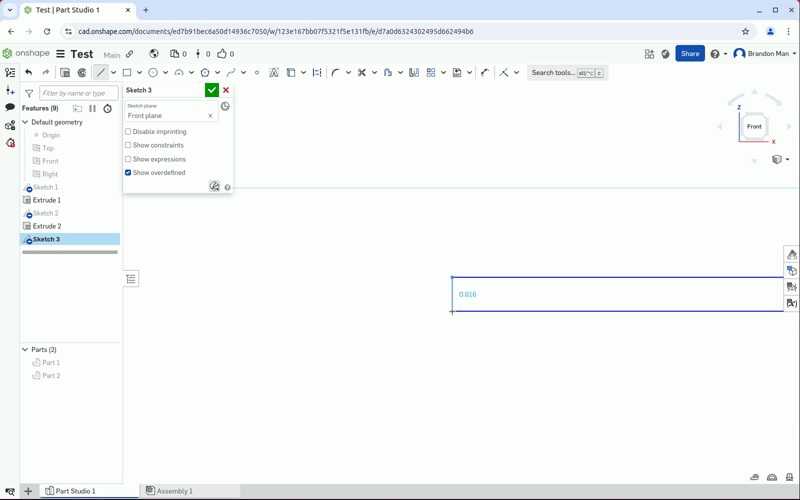
click(452, 311)
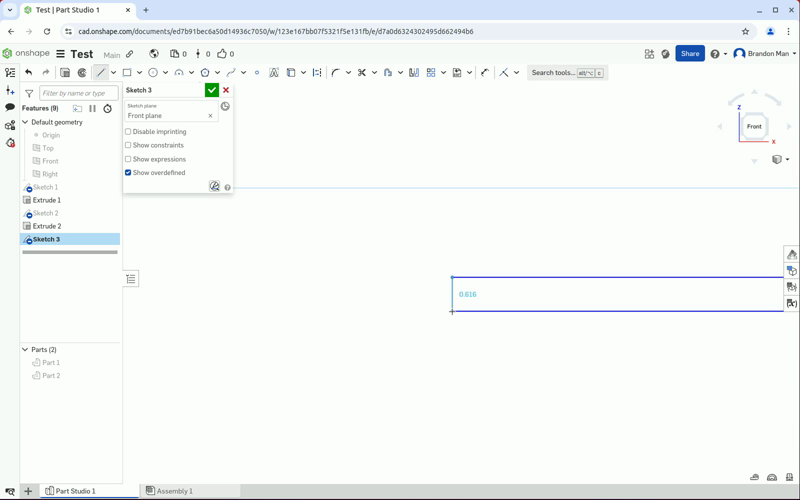
scroll(-6)
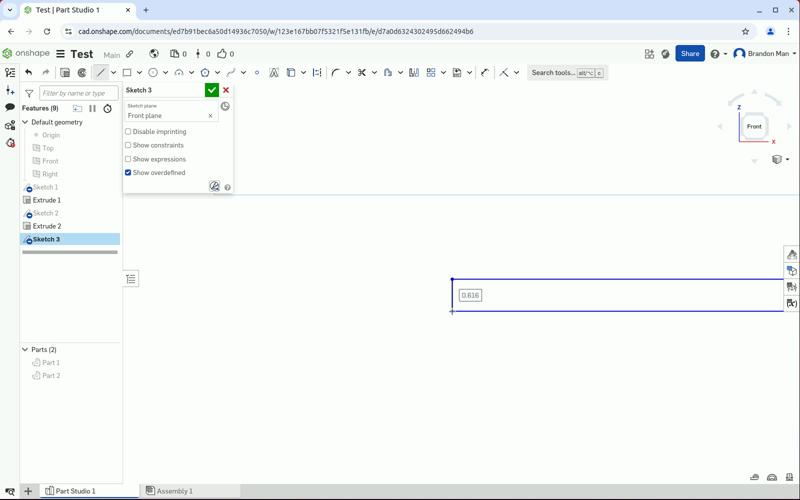
scroll(-6)
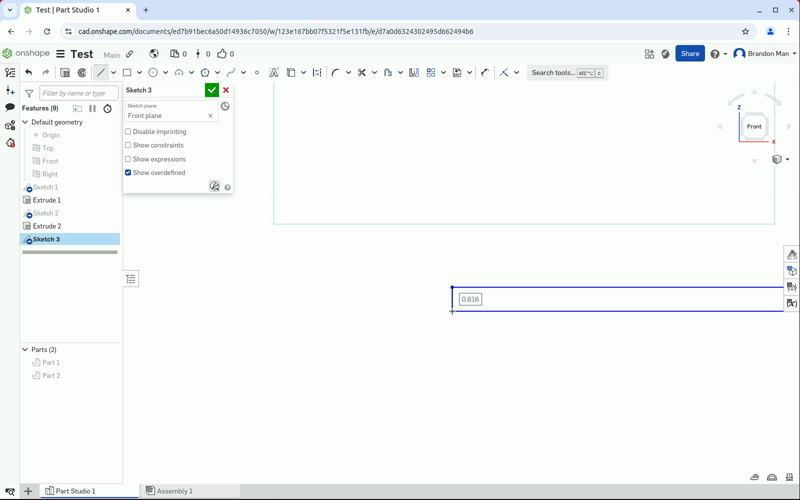
scroll(-6)
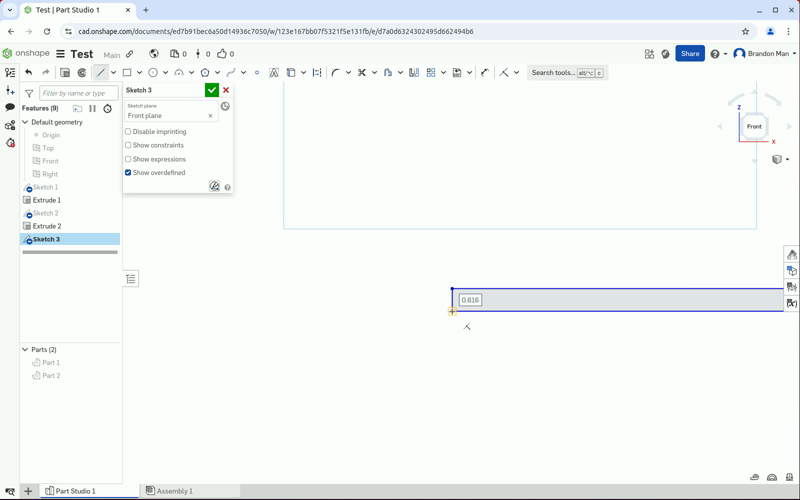
scroll(-6)
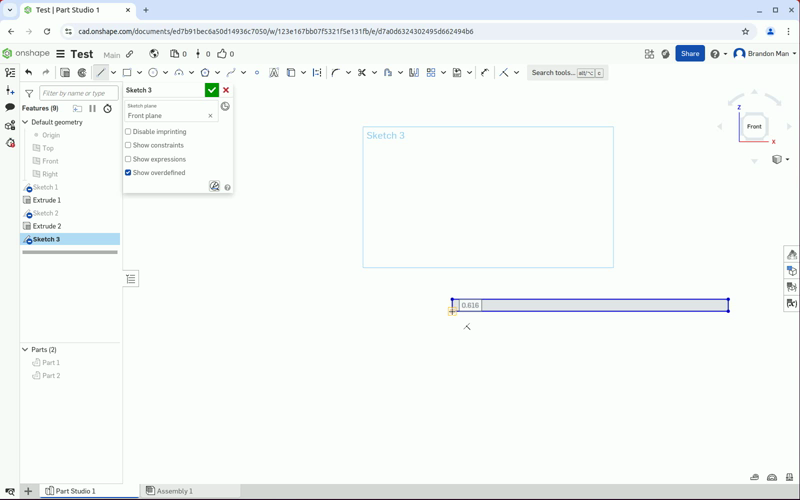
scroll(-6)
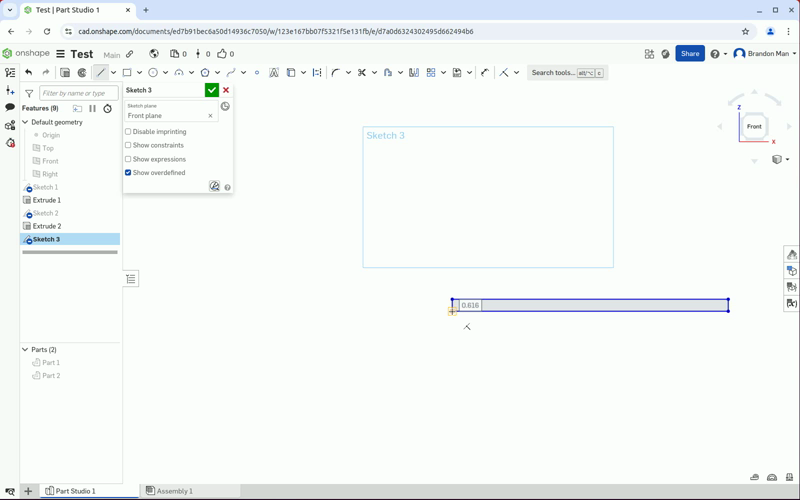
scroll(-6)
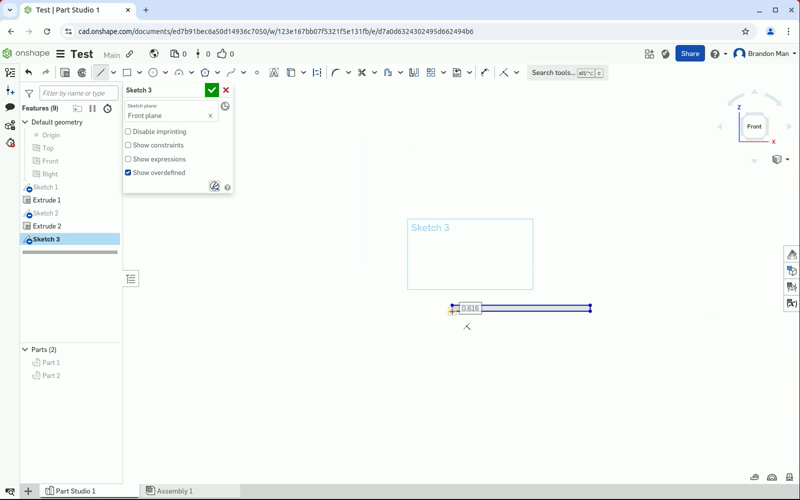
scroll(-6)
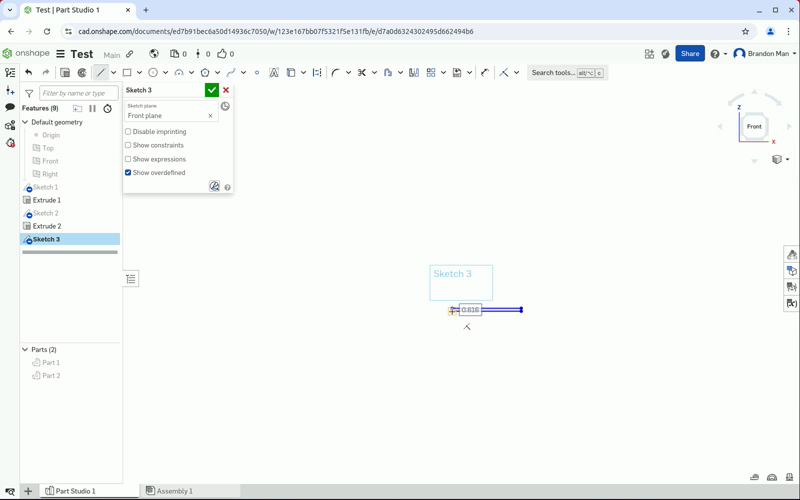
key(esc)
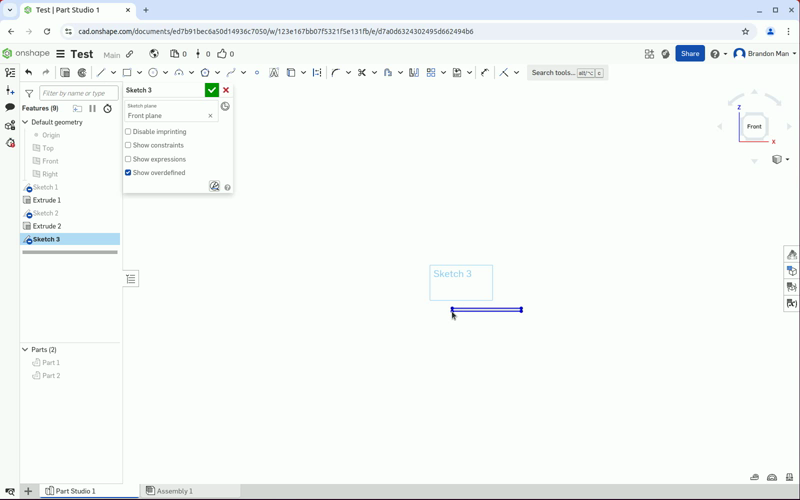
mouse_move(466, 308)
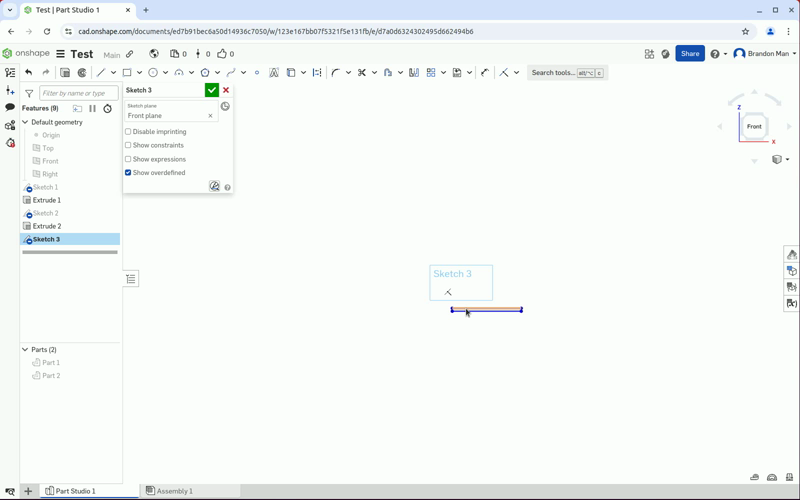
scroll(6)
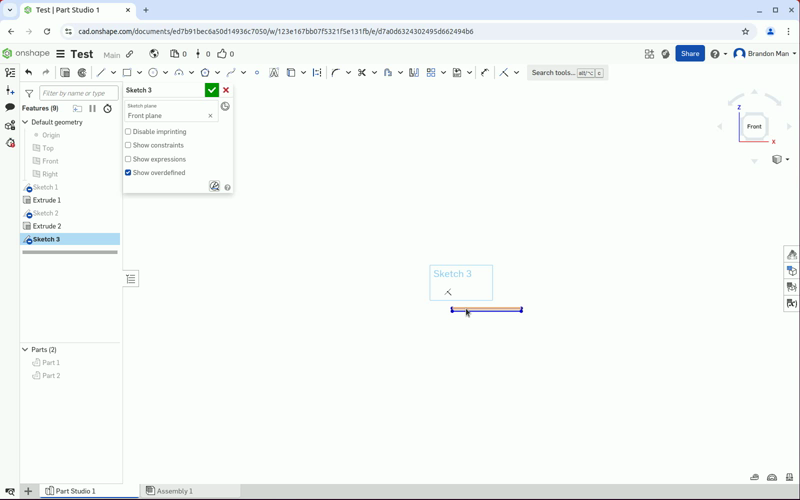
scroll(6)
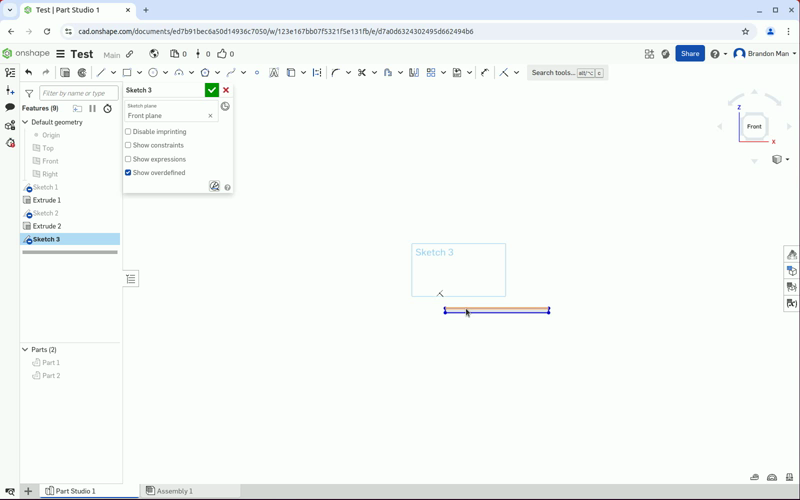
scroll(6)
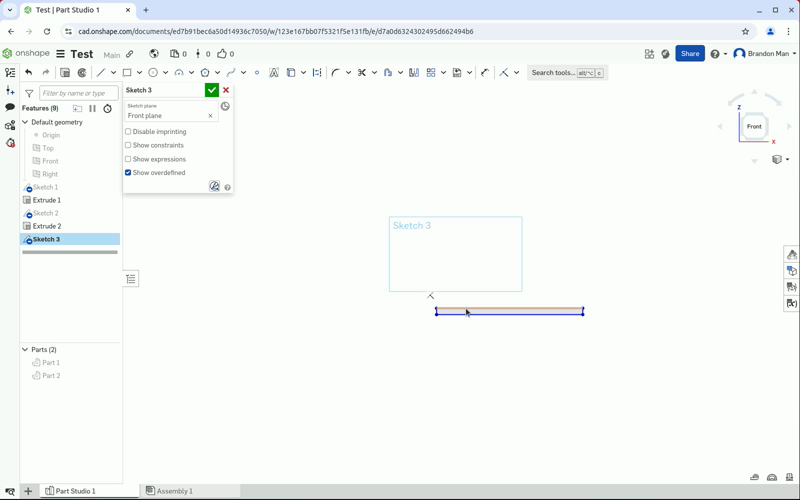
scroll(6)
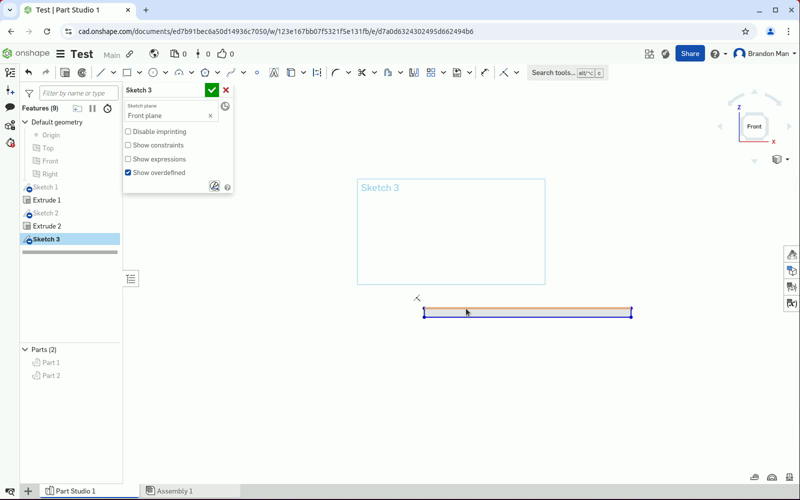
scroll(6)
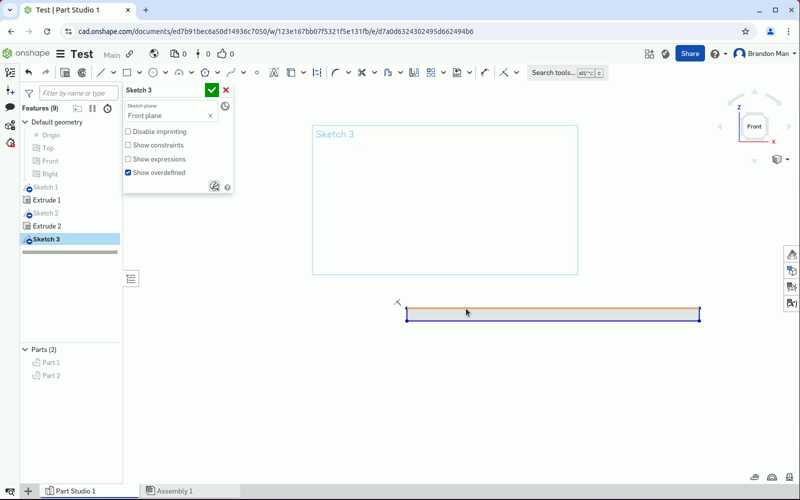
scroll(6)
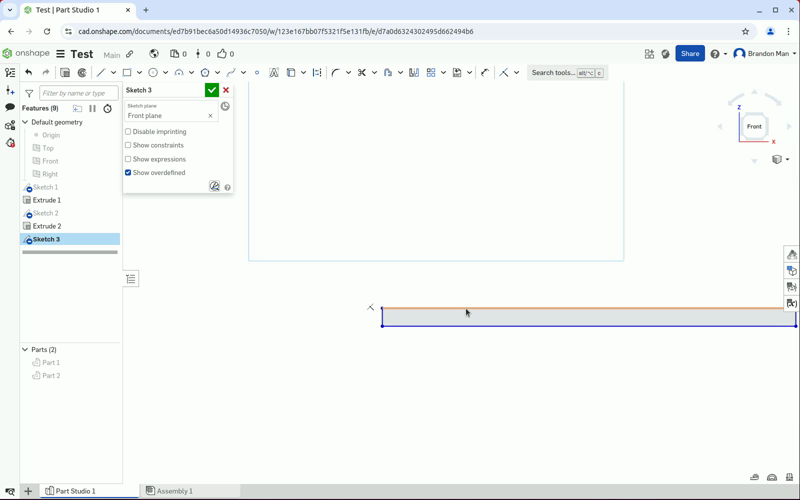
scroll(6)
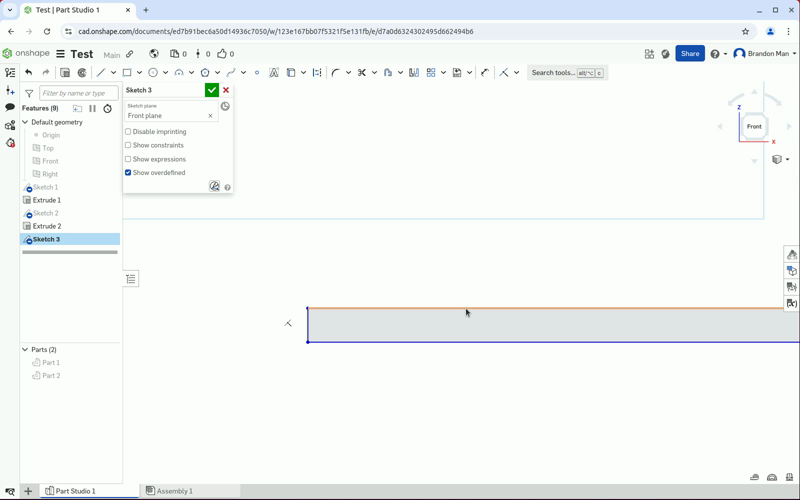
click(466, 308)
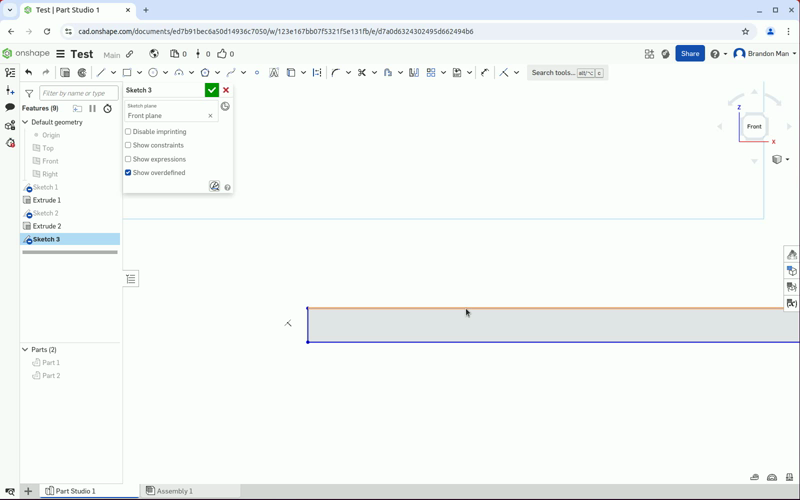
scroll(-6)
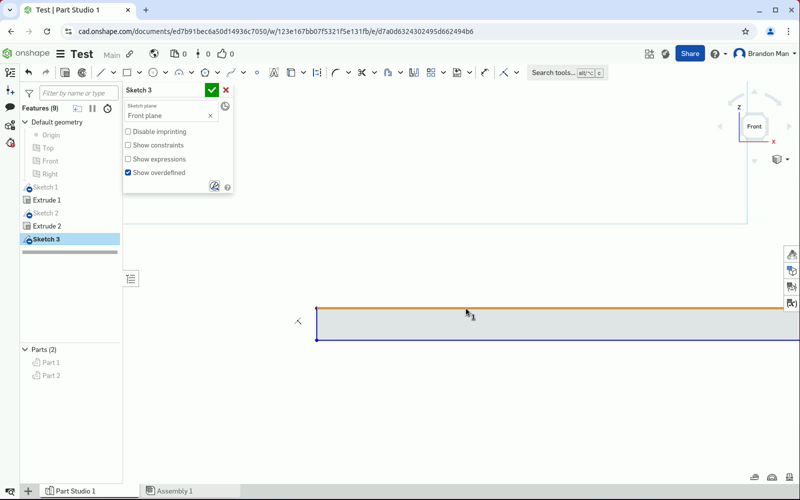
scroll(-6)
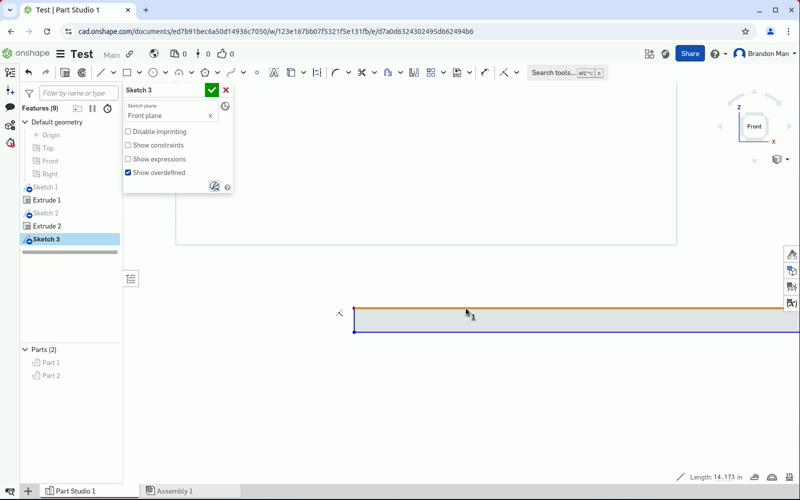
scroll(-6)
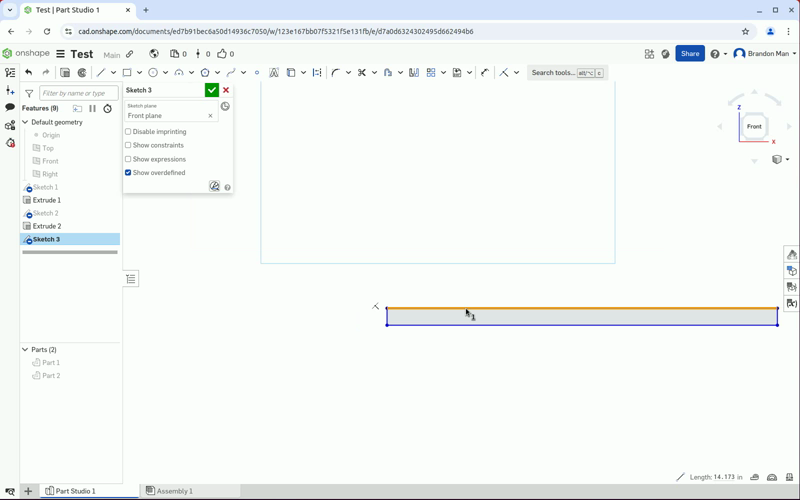
scroll(-6)
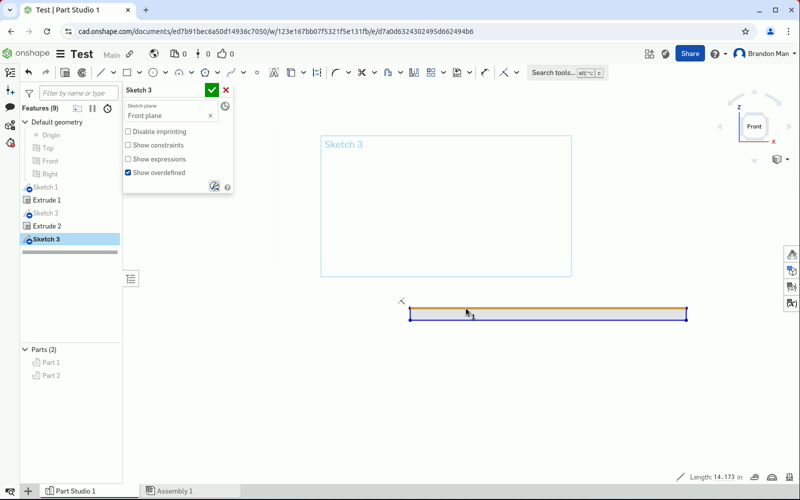
scroll(-6)
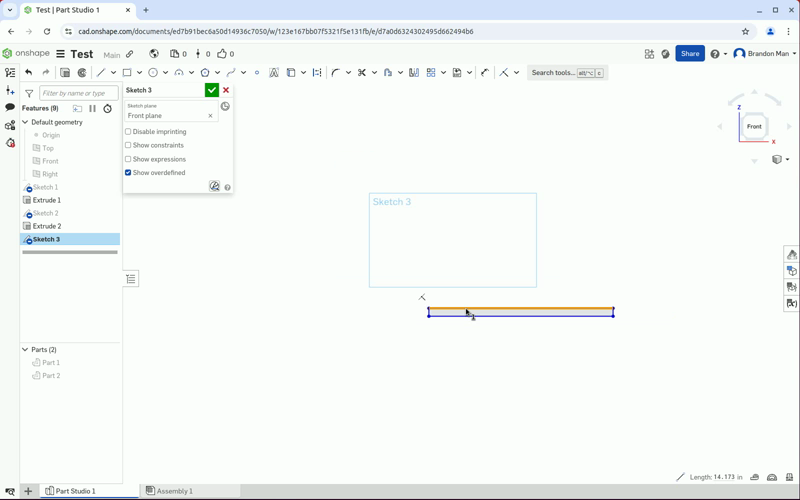
scroll(-6)
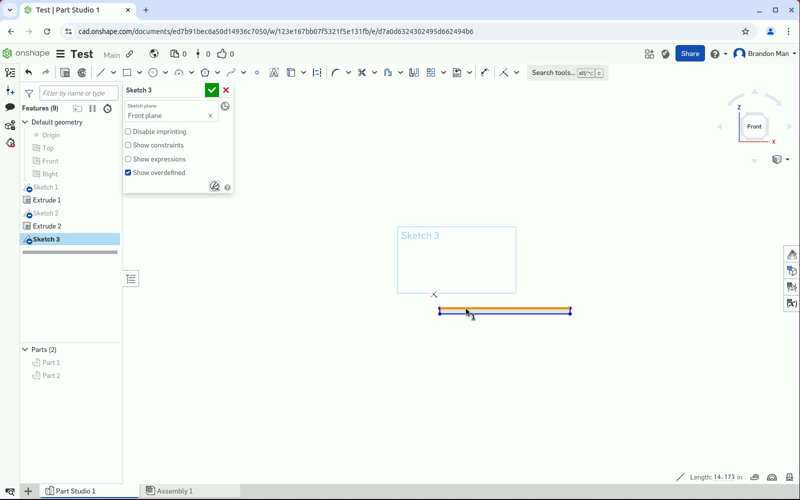
scroll(-6)
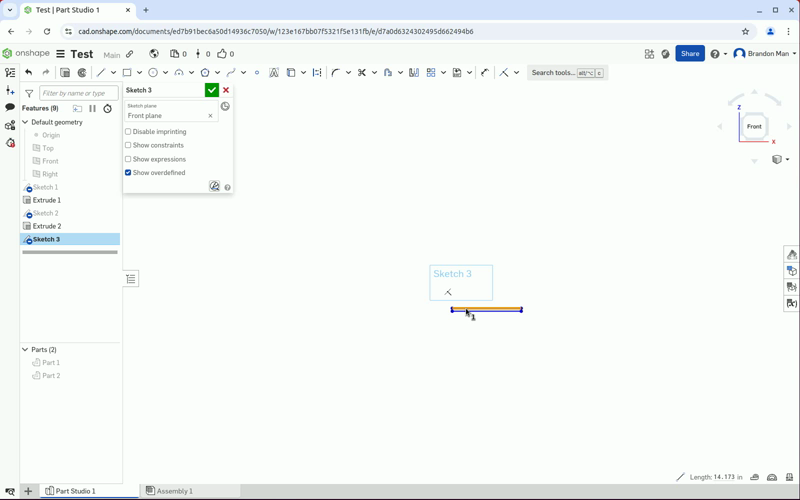
mouse_move(73, 352)
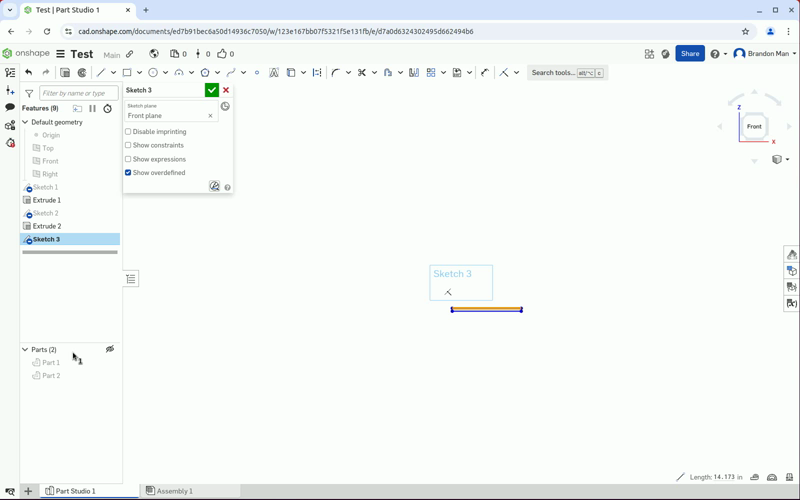
key(shift+y)
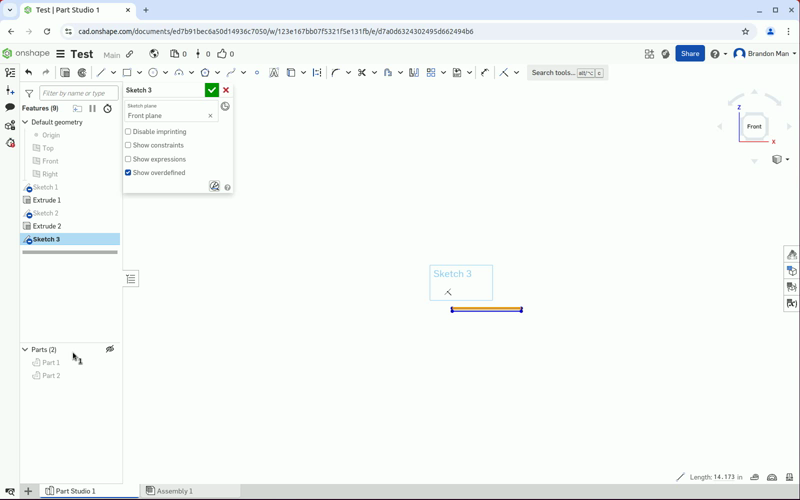
key(shift+e)
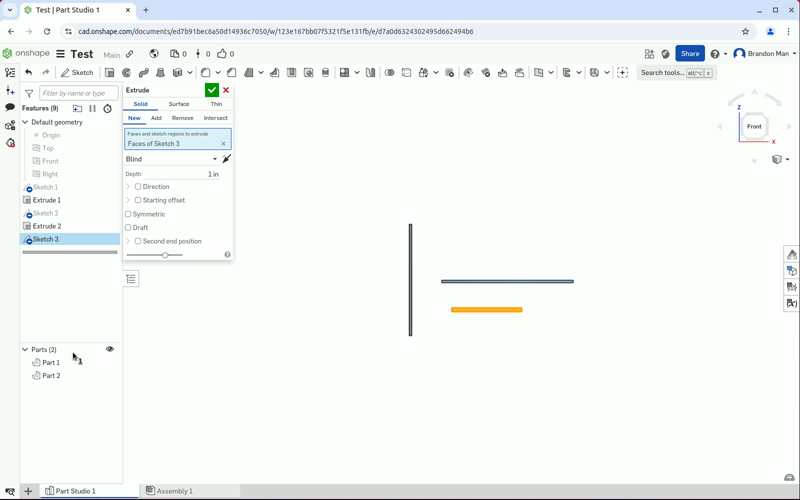
mouse_move(143, 106)
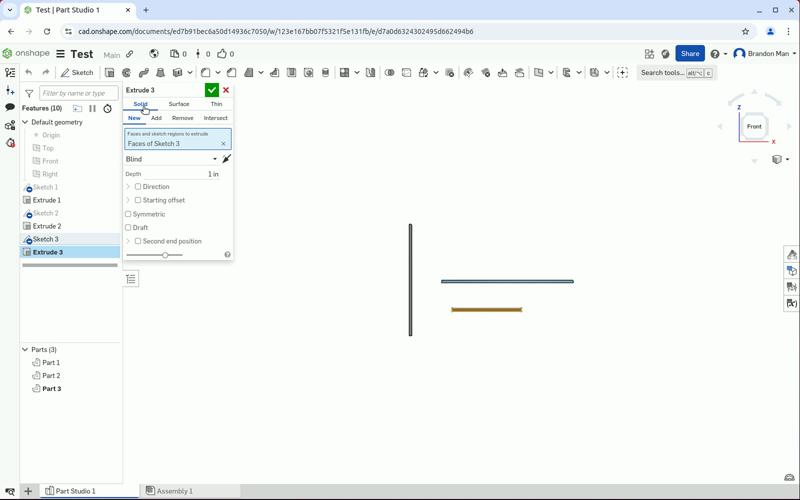
click(143, 106)
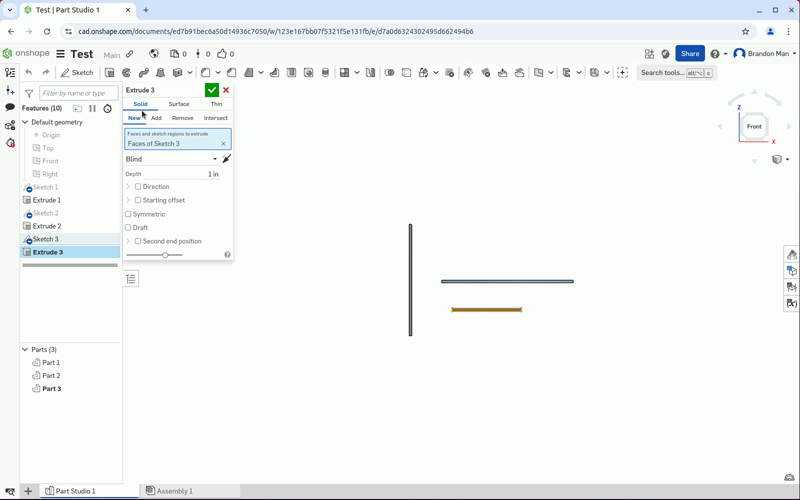
mouse_move(137, 120)
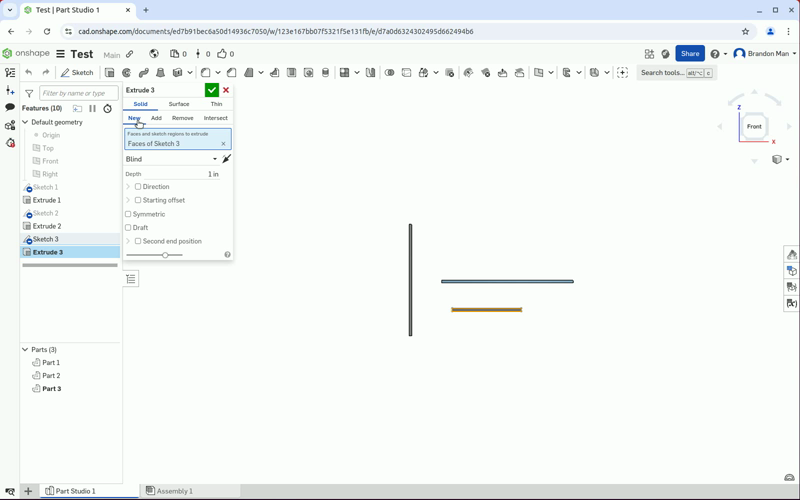
click(137, 120)
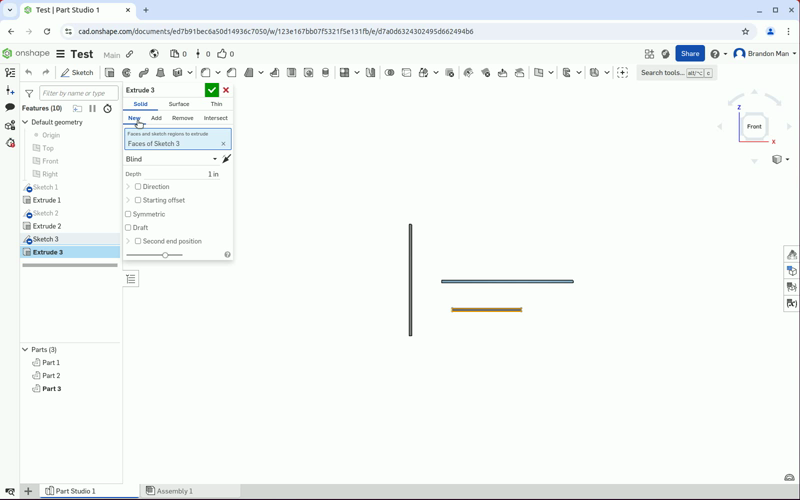
key(tab, 4)
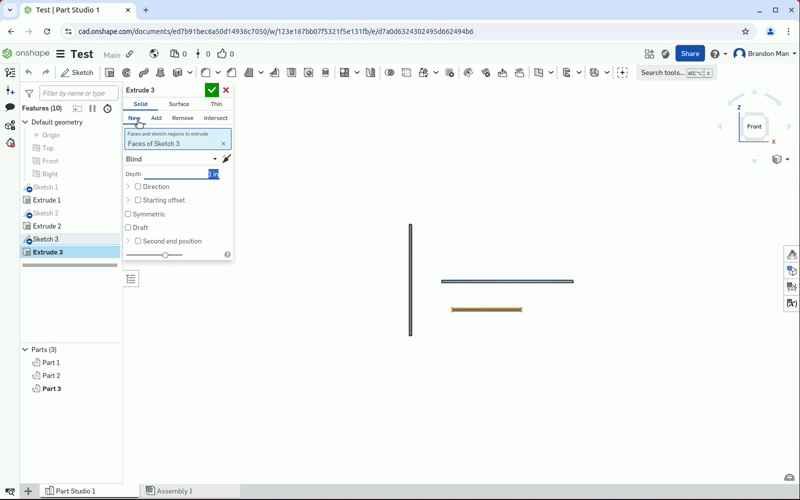
text(0.481)
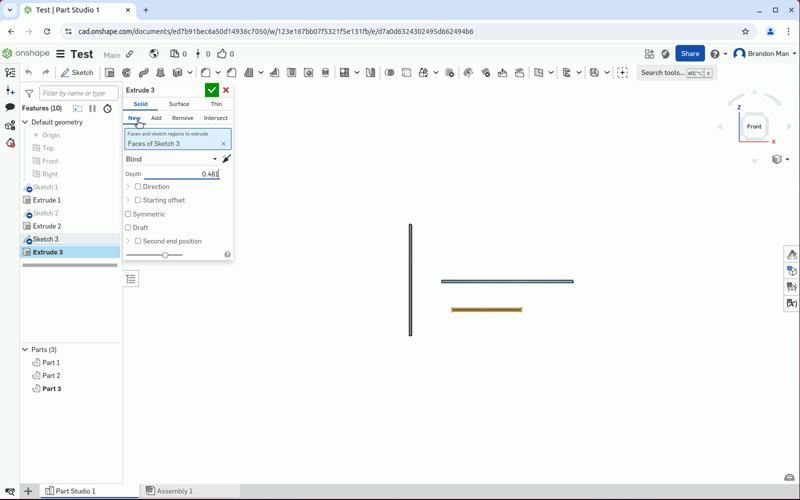
key(enter)
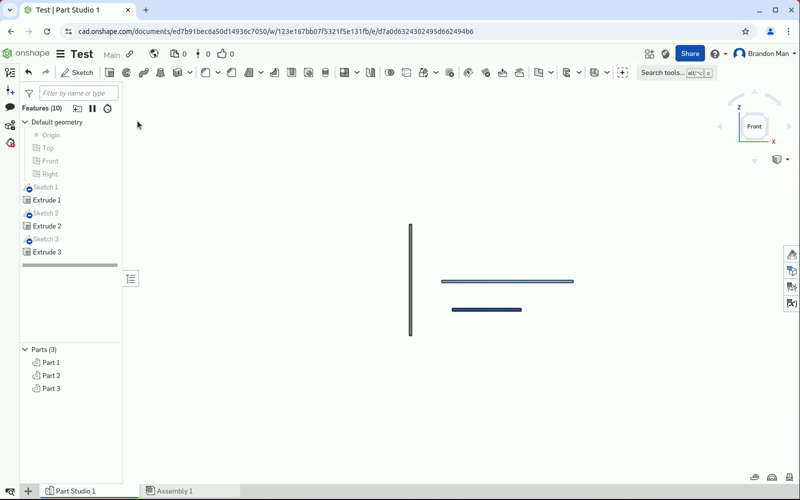
key(shift+h)
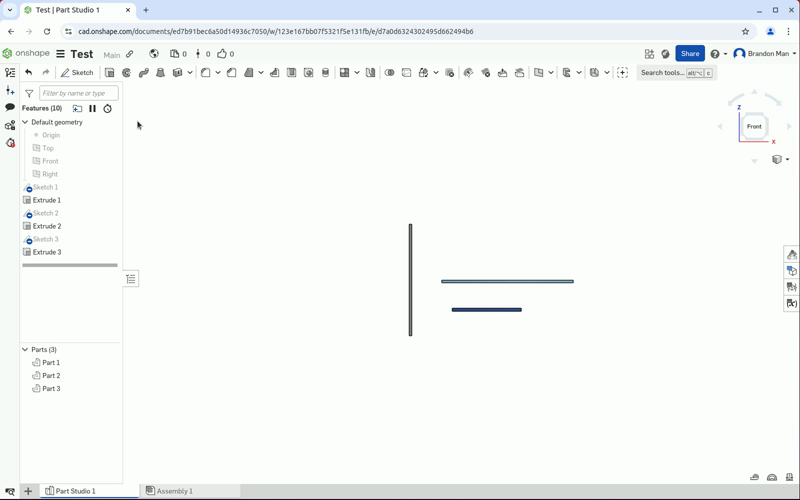
key(shift+h)
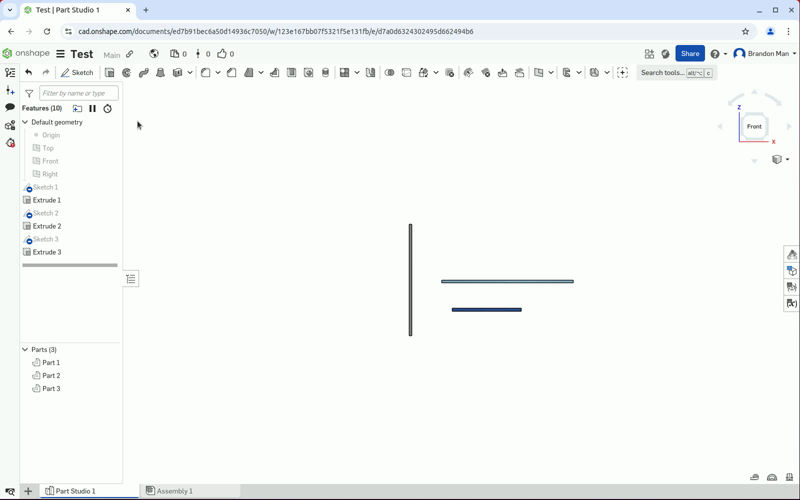
mouse_move(73, 189)
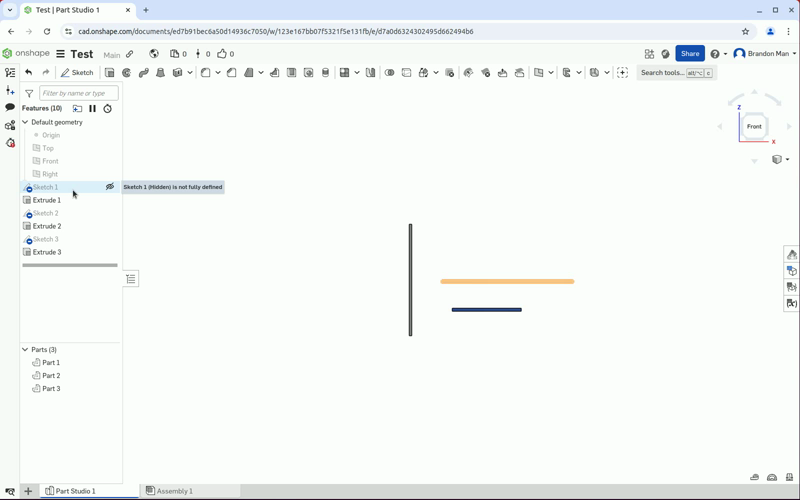
click(73, 189)
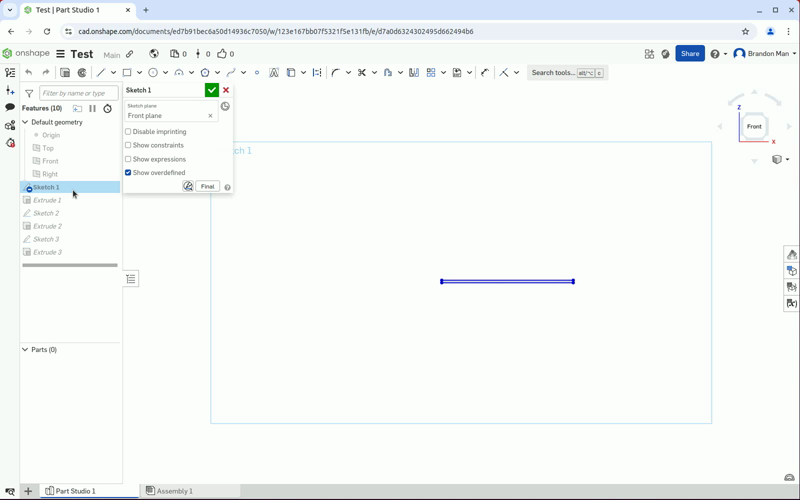
mouse_move(229, 92)
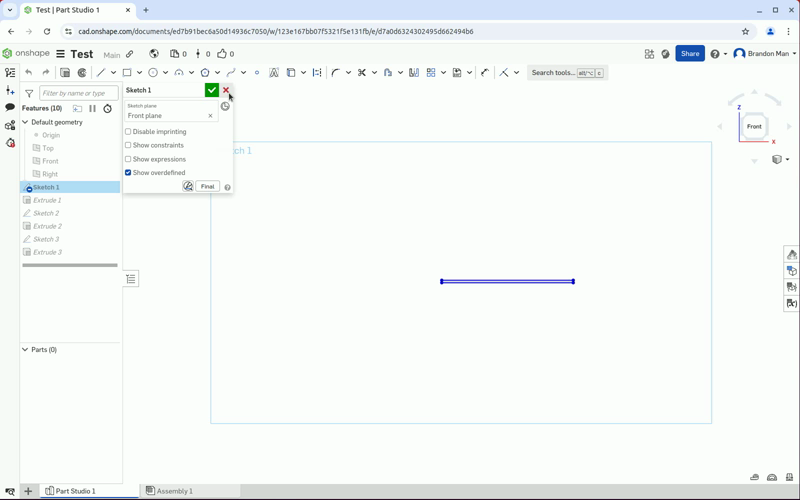
click(229, 92)
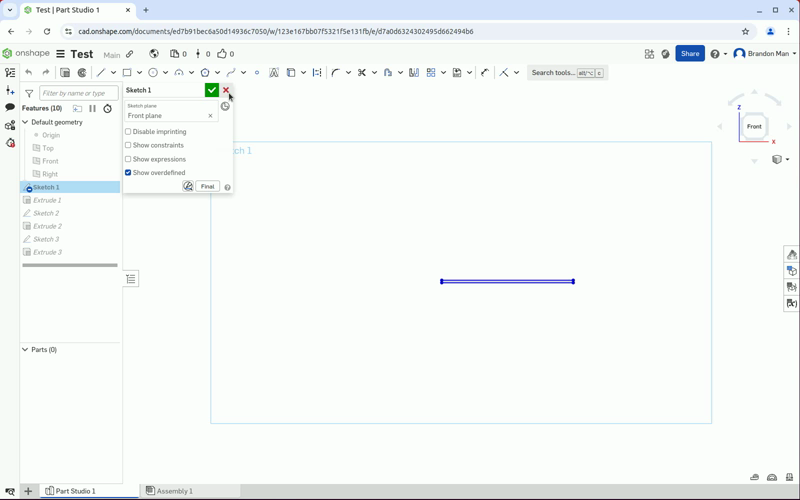
key(shift+s)
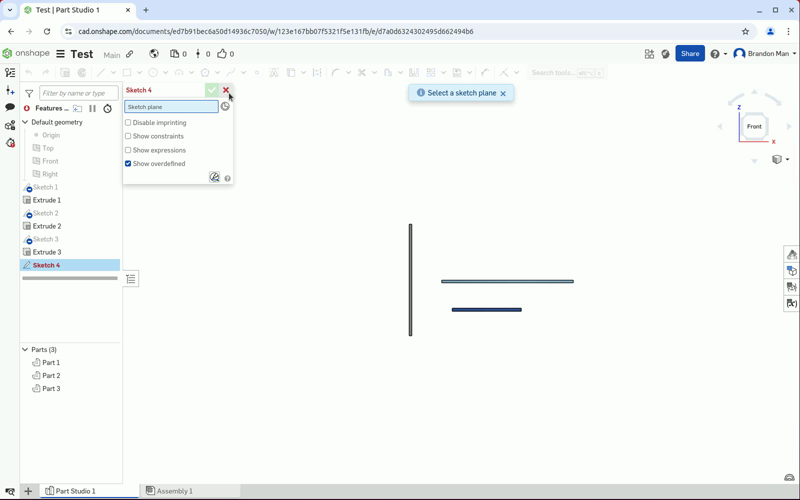
mouse_move(73, 163)
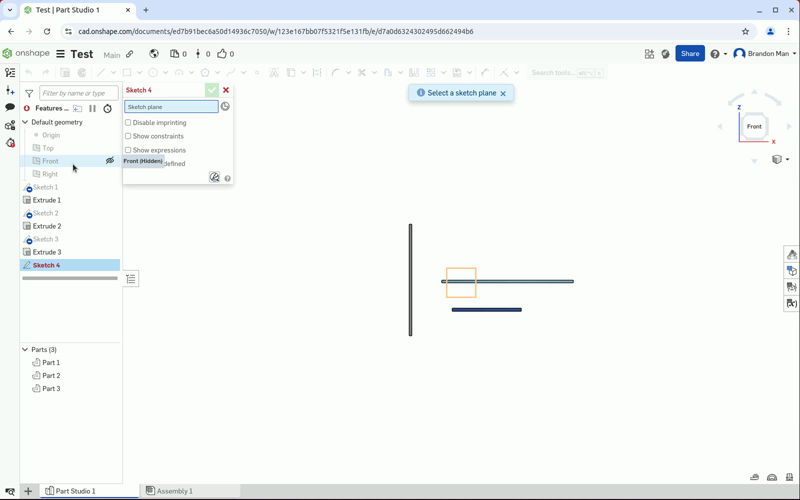
click(73, 163)
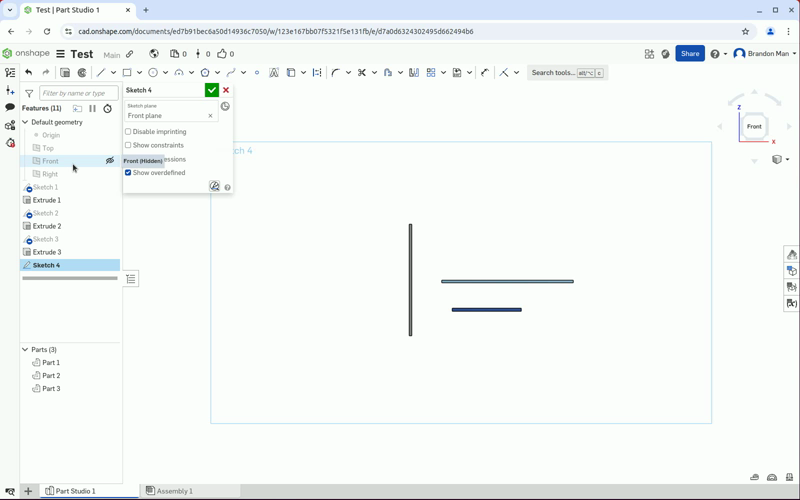
mouse_move(73, 352)
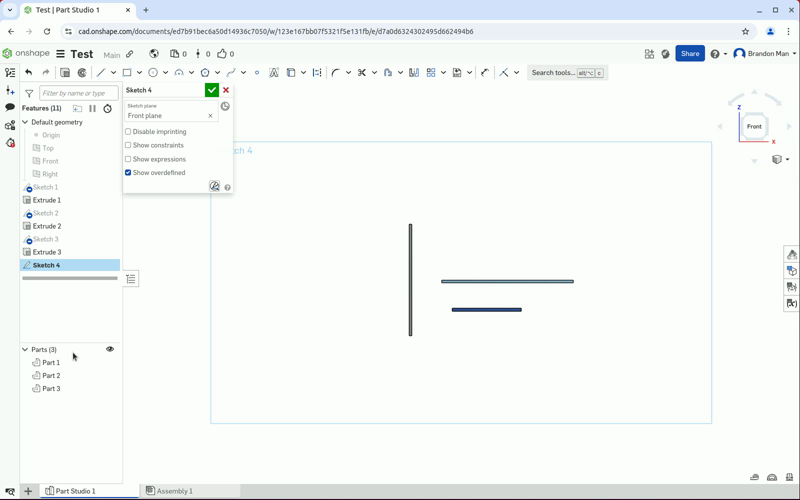
key(y)
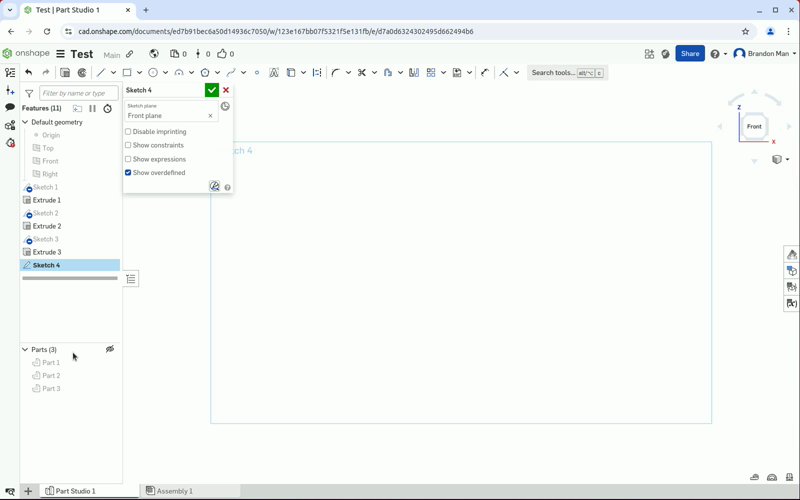
key(l)
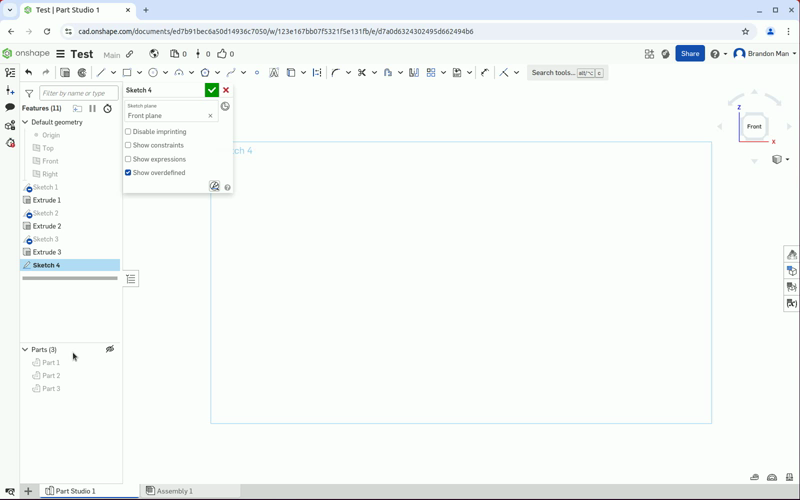
key_down(shift)
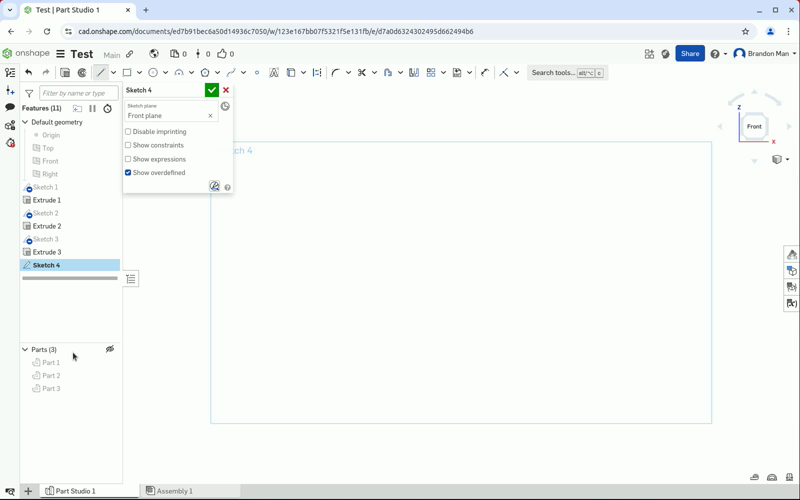
mouse_move(532, 339)
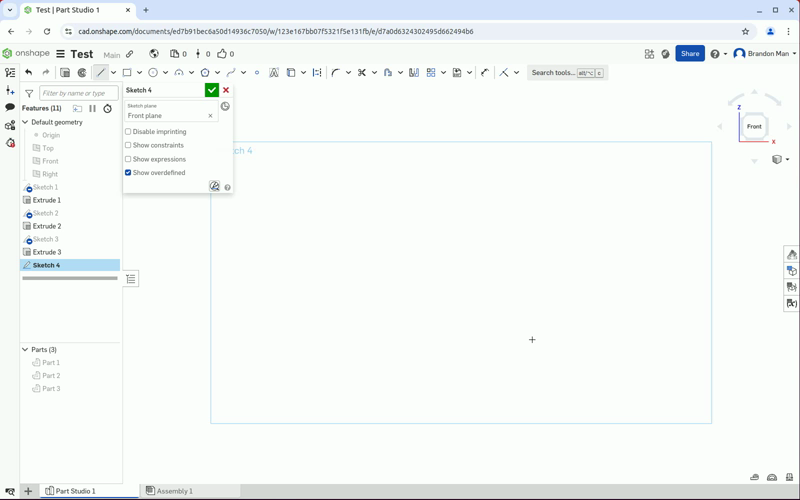
click(532, 339)
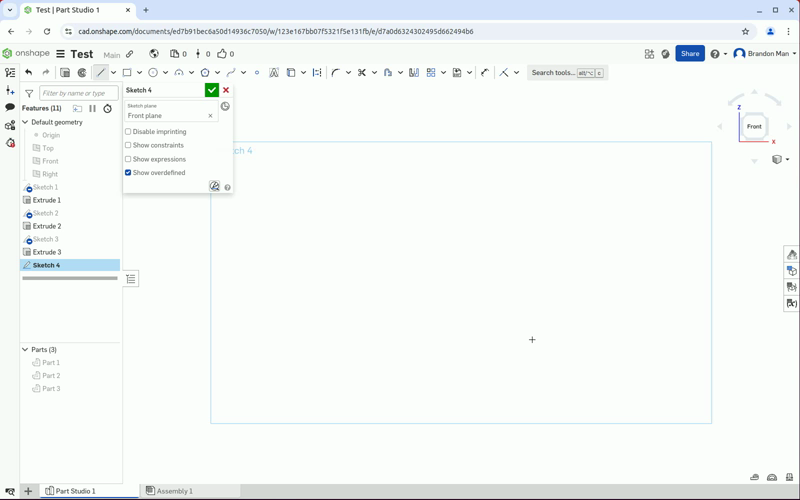
key_up(shift)
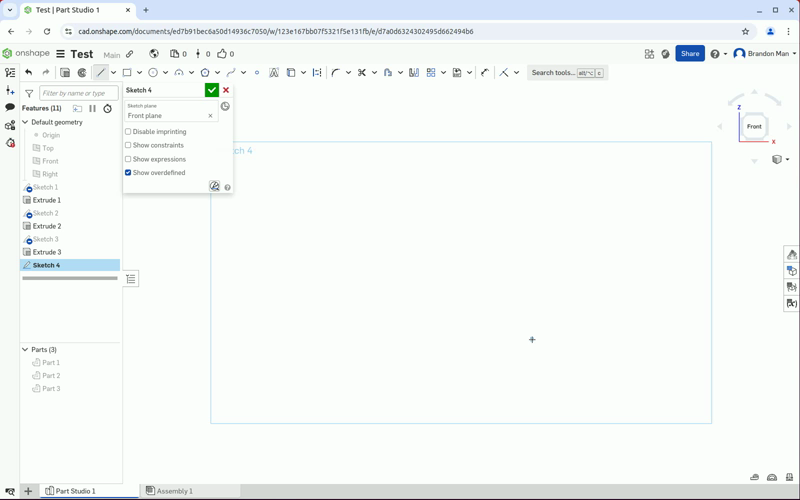
key_down(shift)
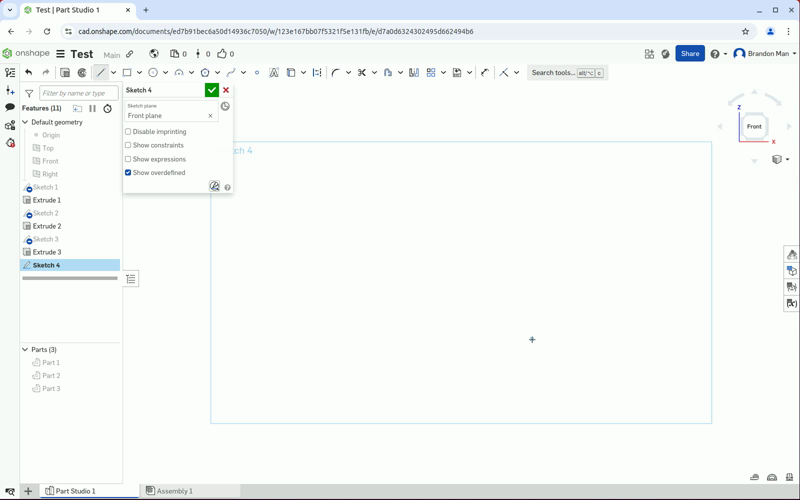
mouse_move(562, 339)
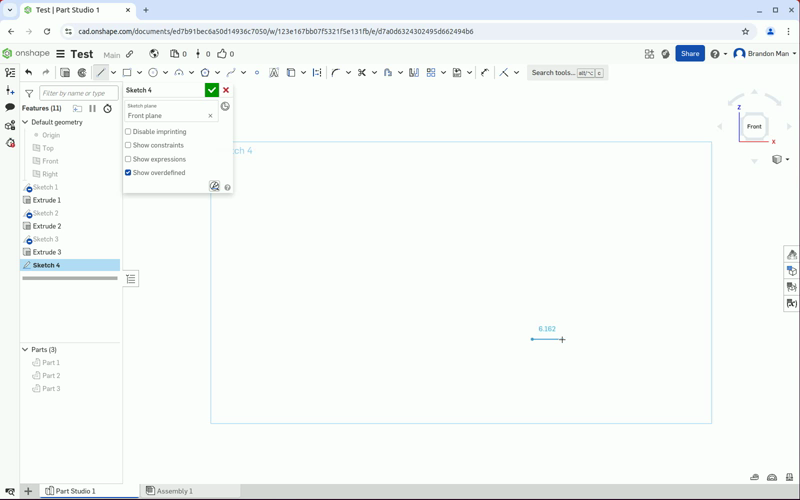
mouse_move(535, 339)
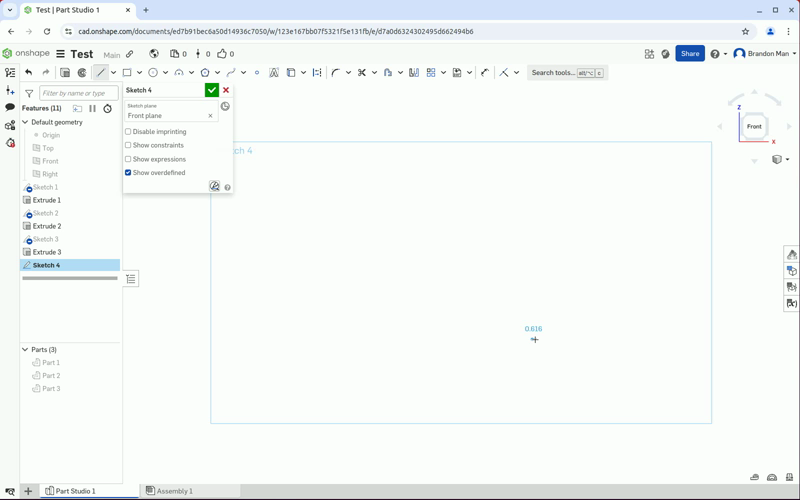
scroll(6)
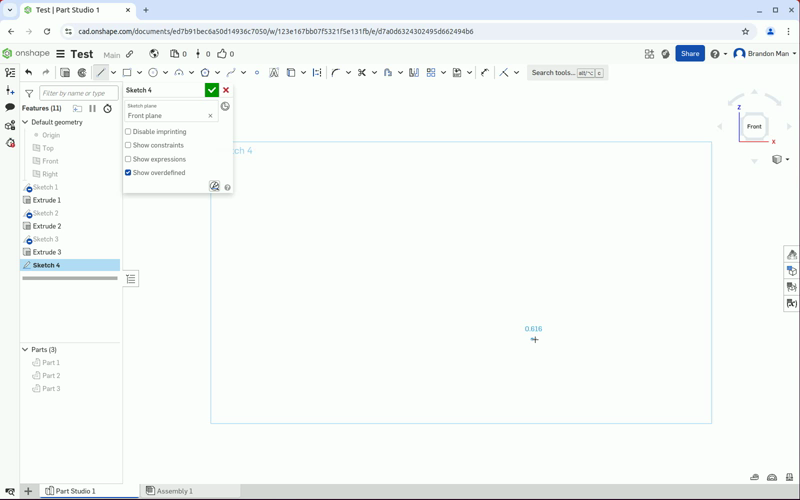
scroll(6)
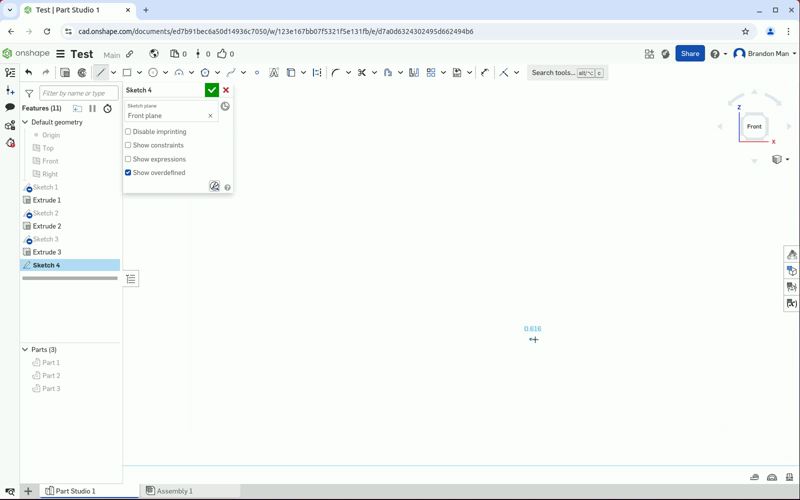
scroll(6)
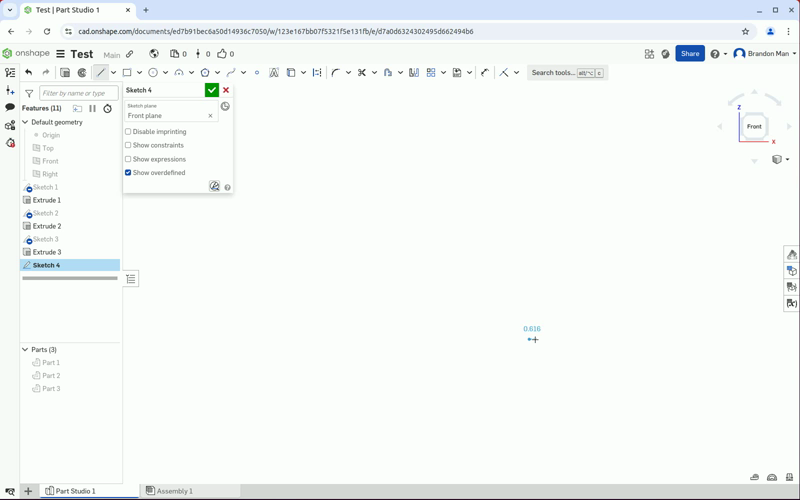
scroll(6)
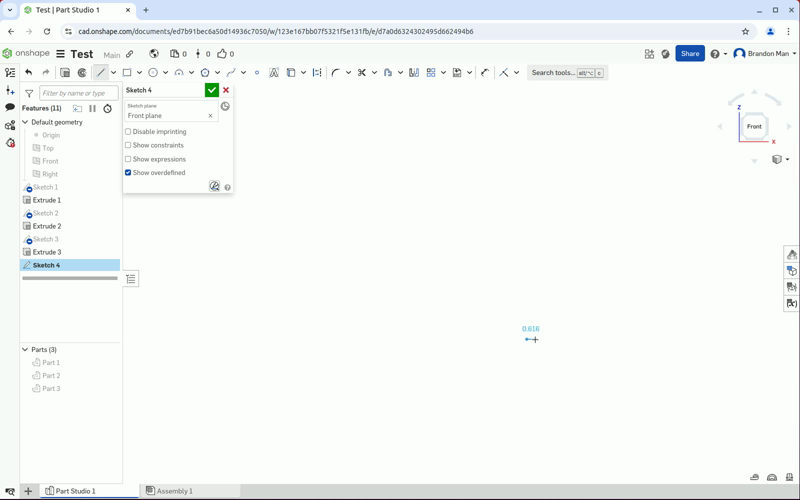
scroll(6)
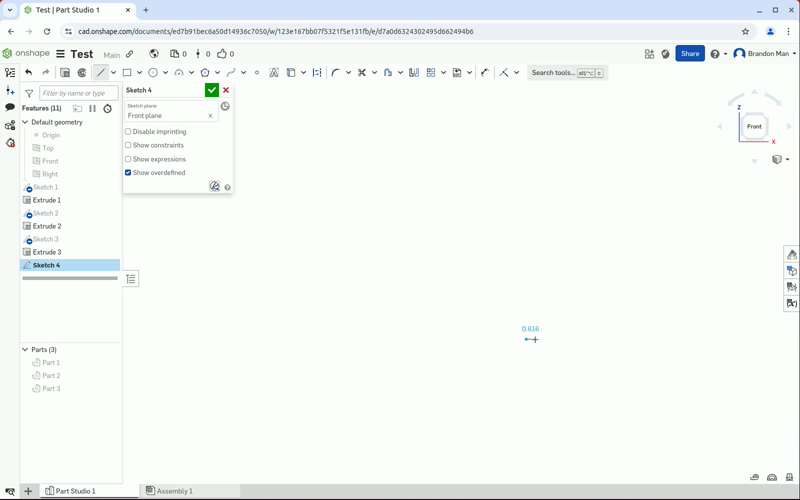
scroll(6)
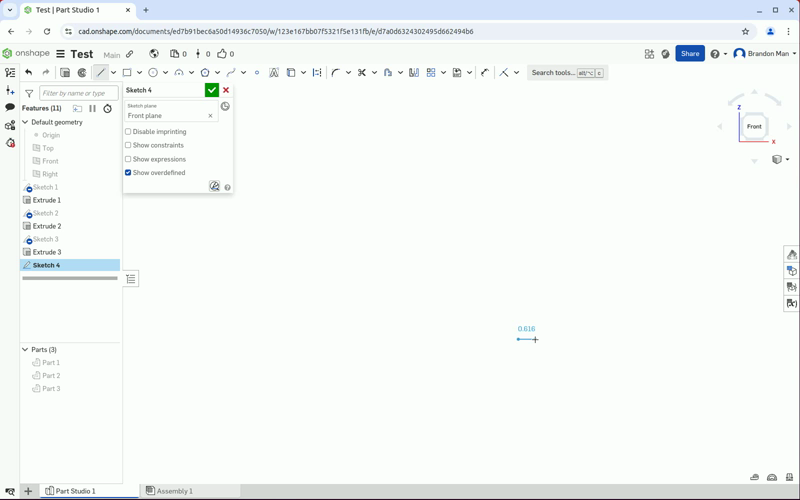
scroll(6)
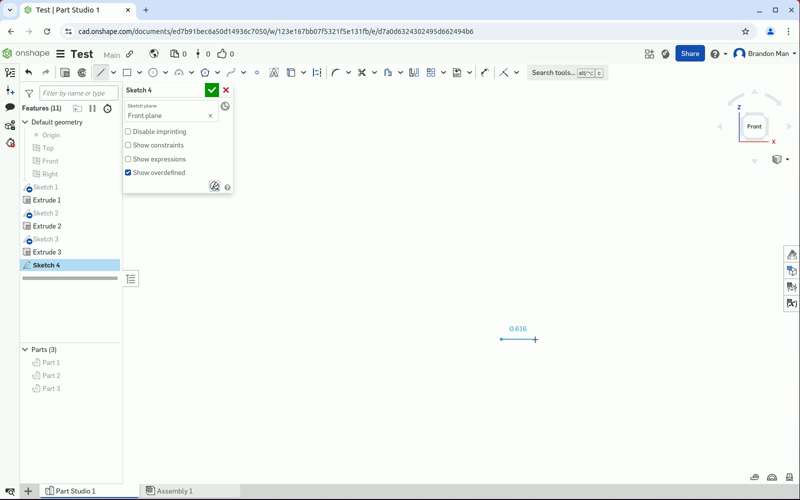
click(535, 339)
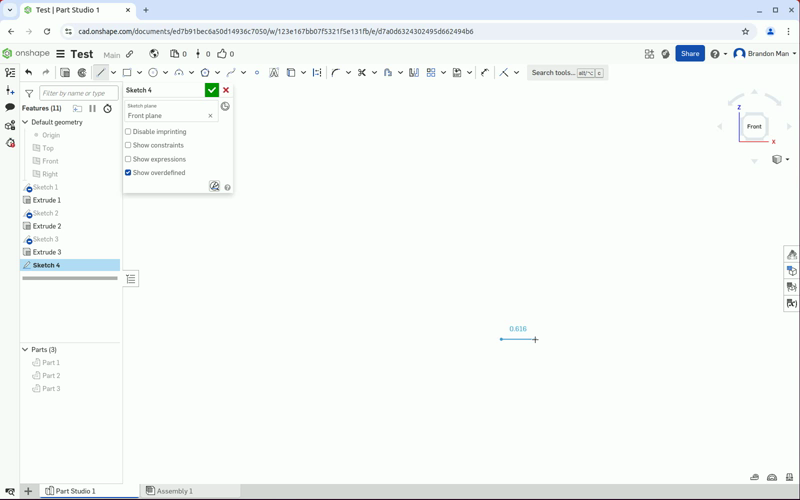
scroll(-6)
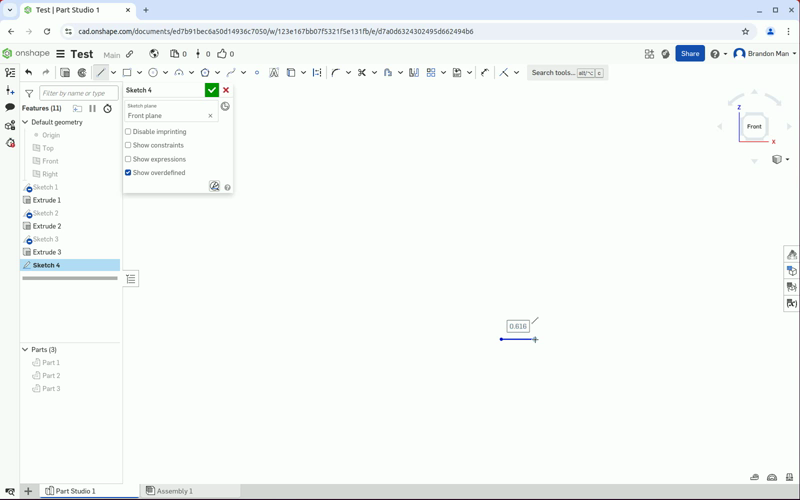
scroll(-6)
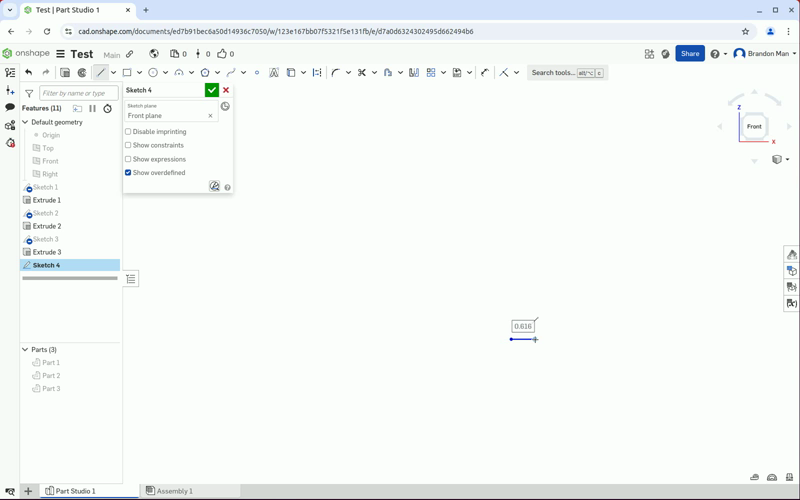
scroll(-6)
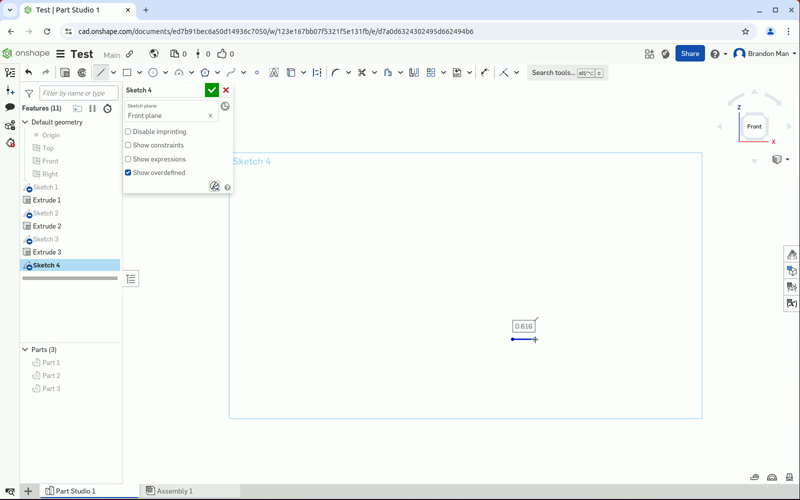
scroll(-6)
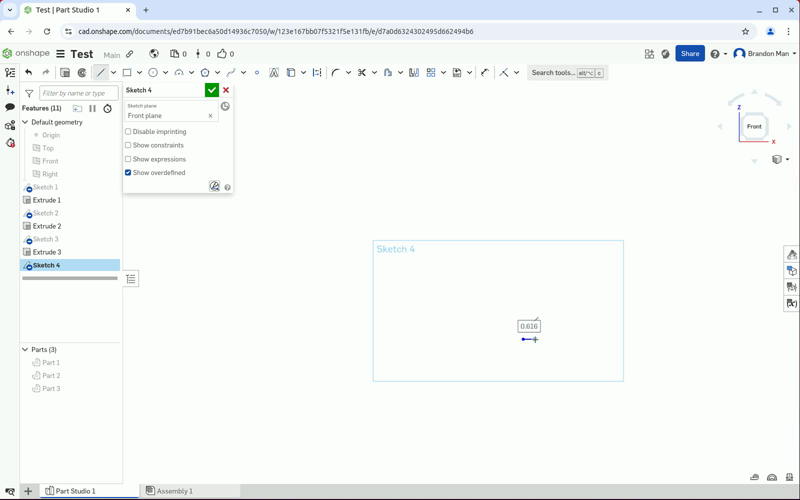
scroll(-6)
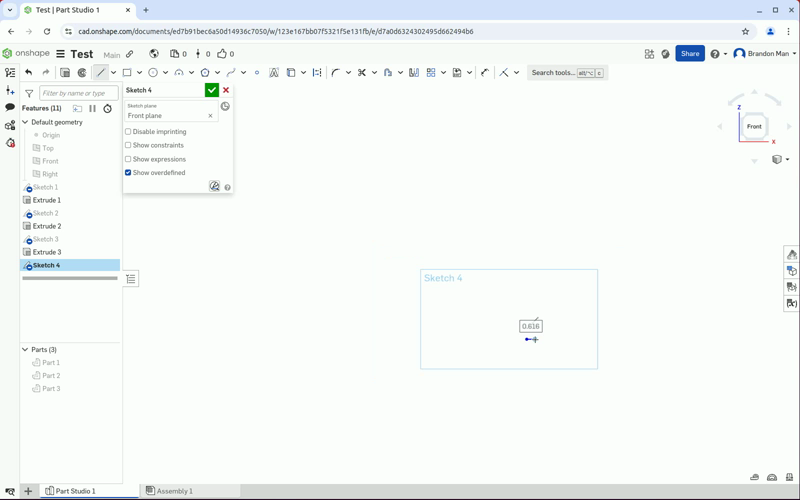
scroll(-6)
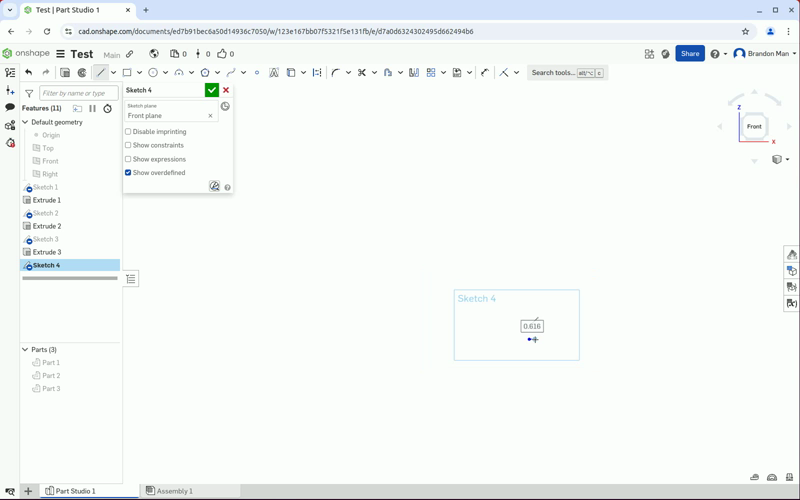
scroll(-6)
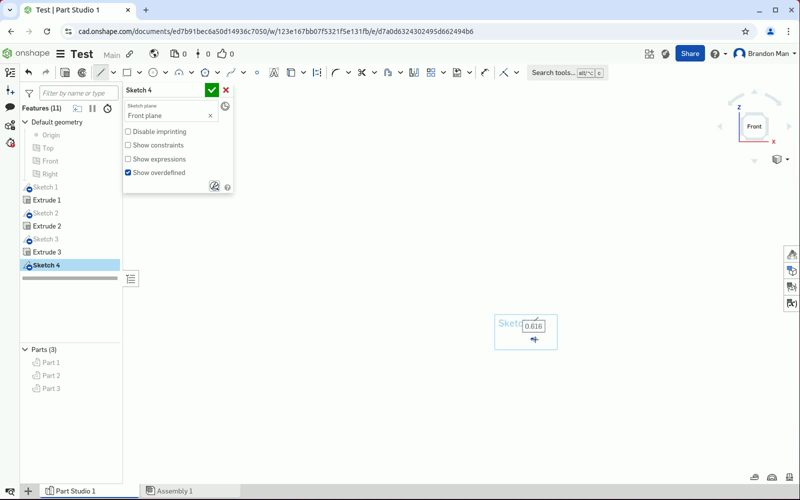
key_up(shift)
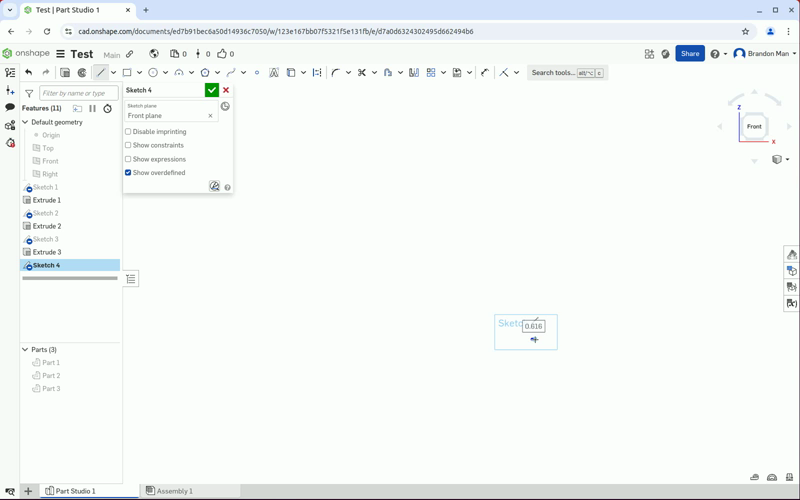
key_down(shift)
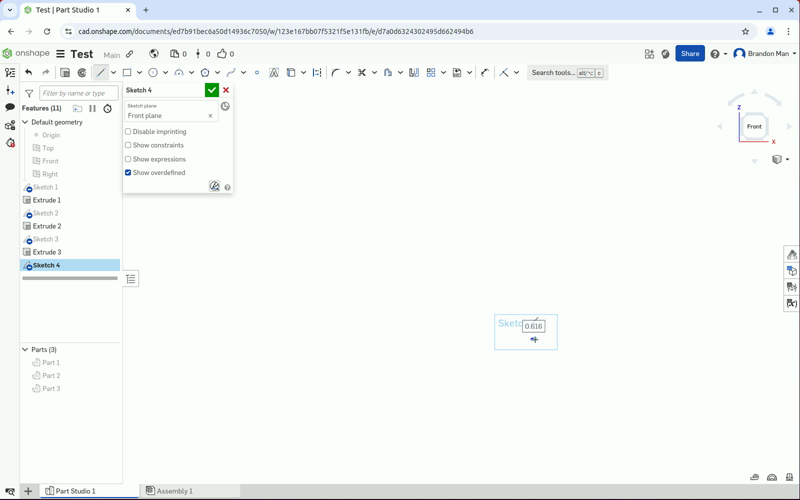
mouse_move(565, 339)
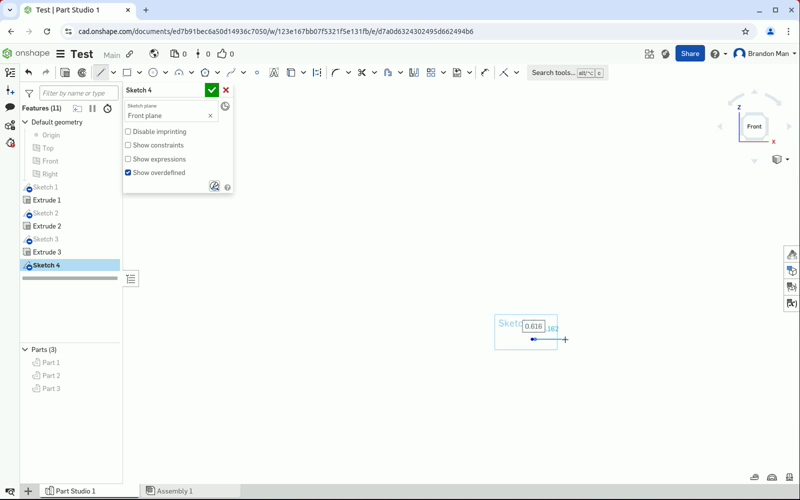
mouse_move(535, 307)
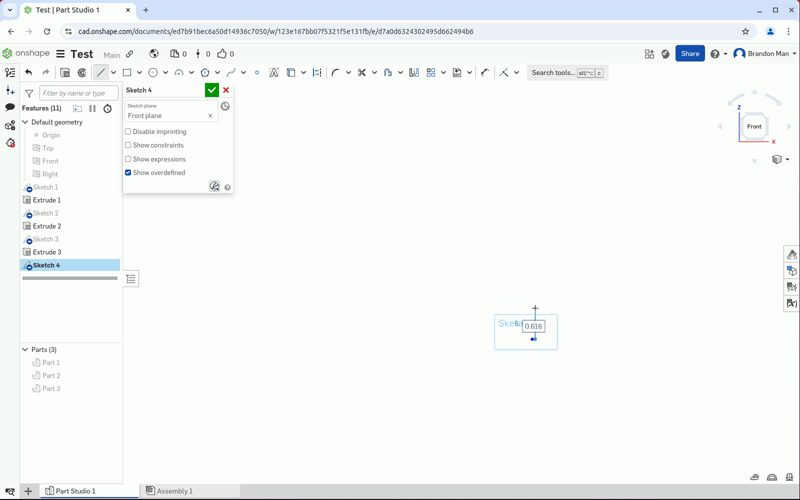
click(535, 307)
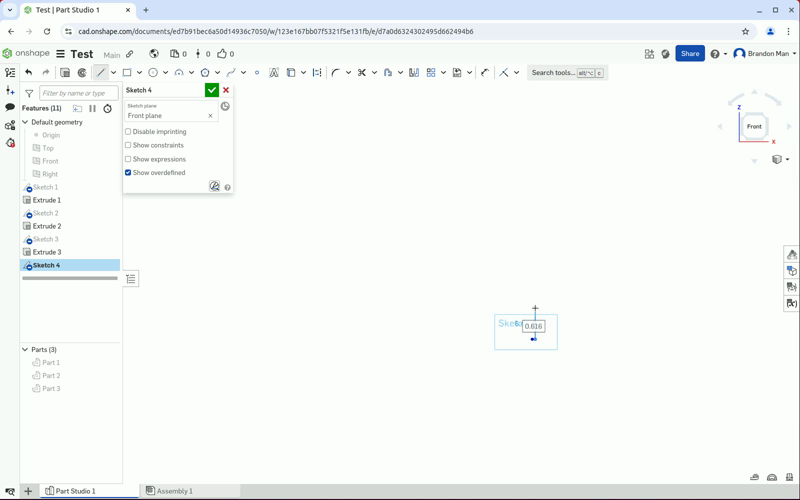
key_up(shift)
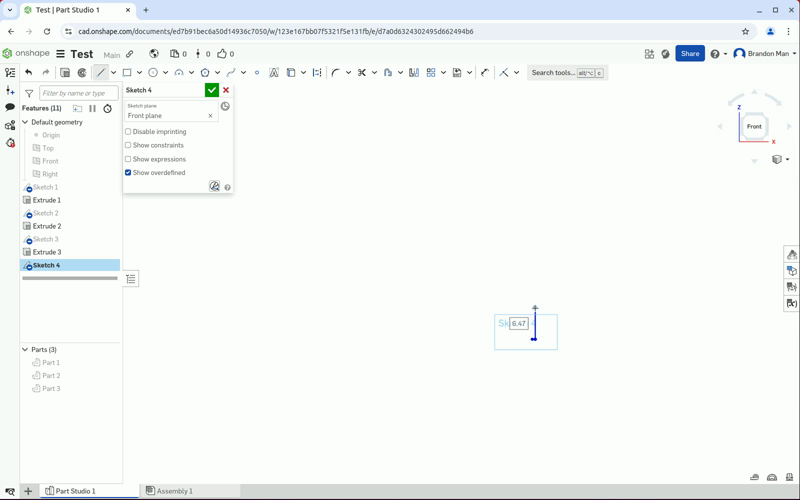
key_down(shift)
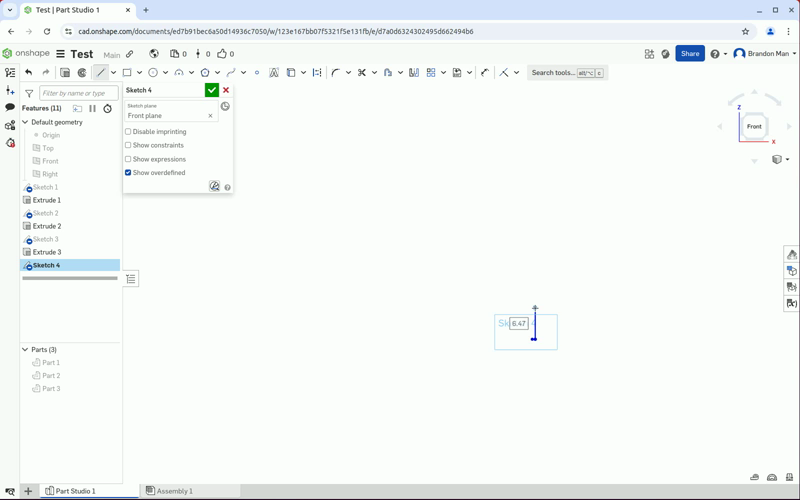
mouse_move(565, 307)
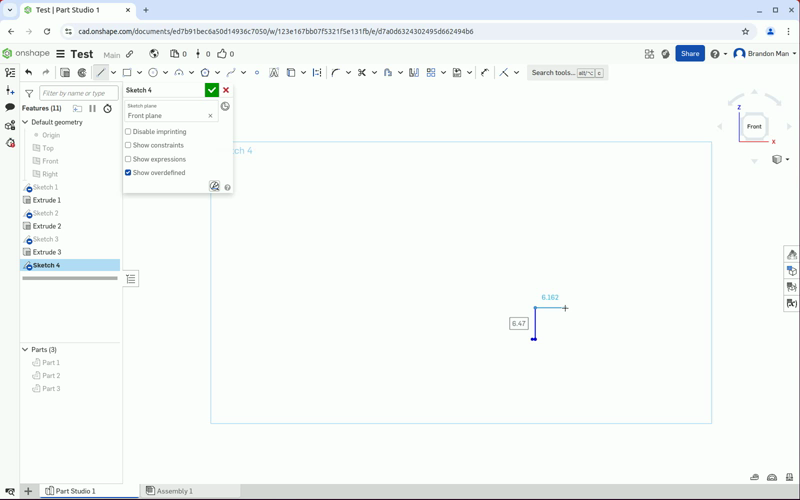
mouse_move(532, 307)
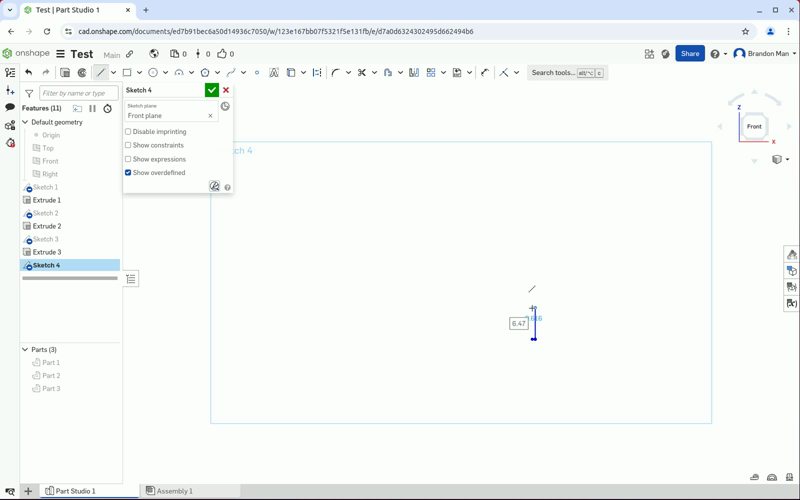
scroll(6)
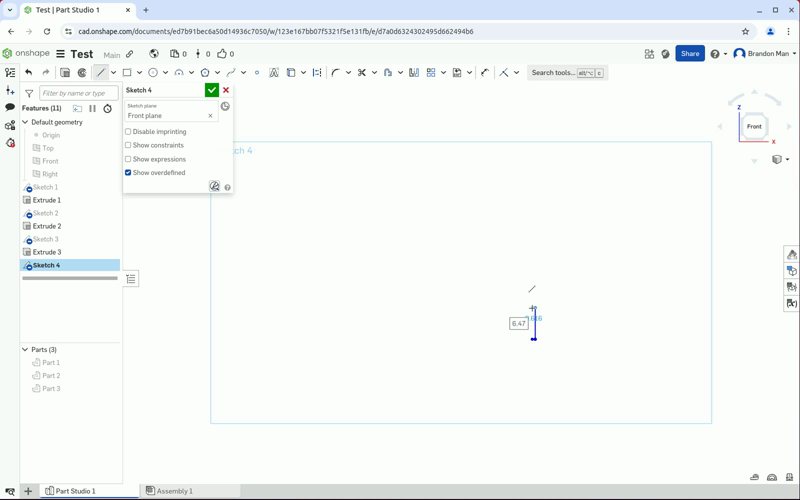
scroll(6)
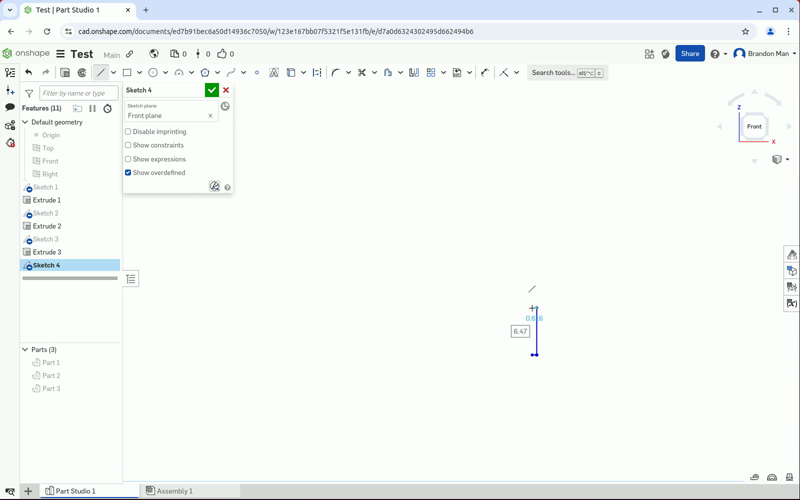
scroll(6)
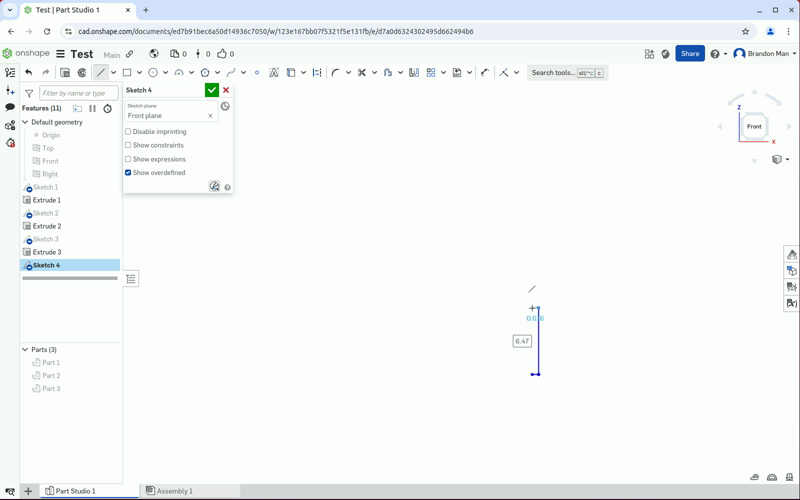
scroll(6)
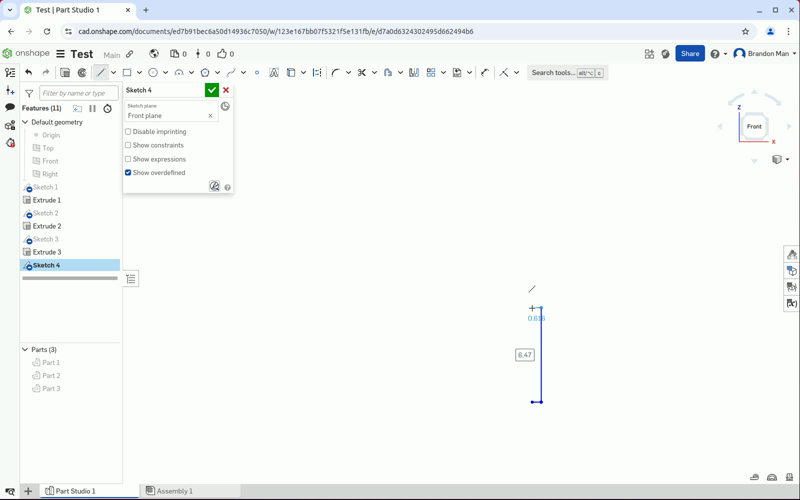
scroll(6)
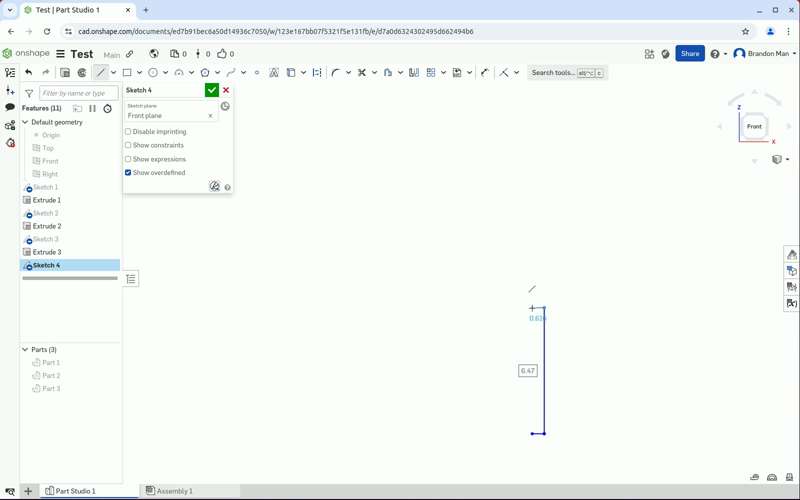
scroll(6)
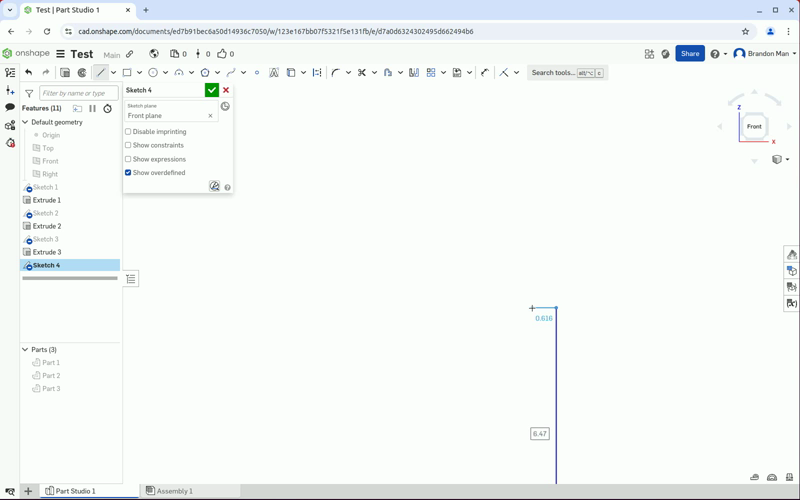
scroll(6)
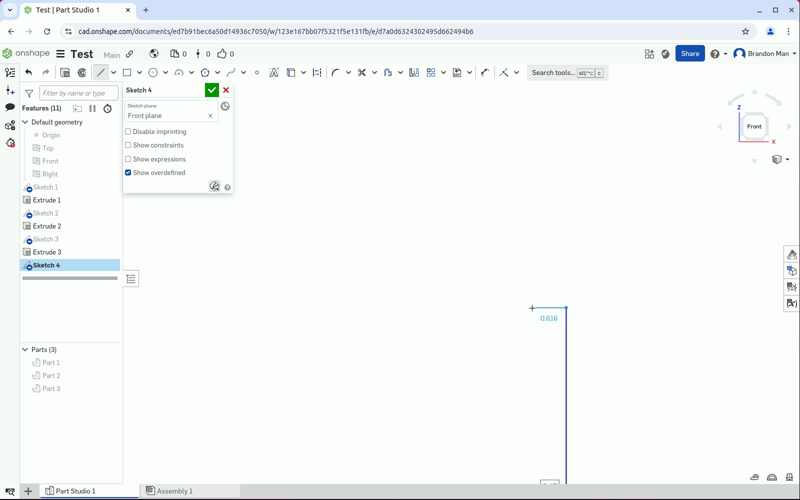
click(532, 307)
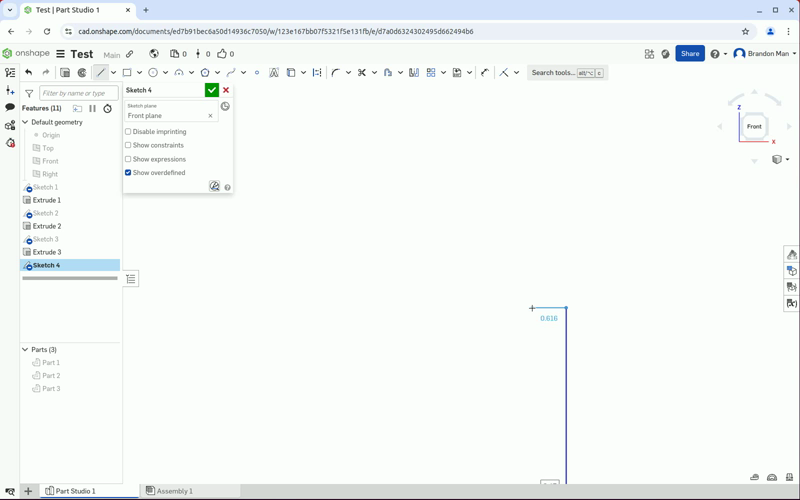
scroll(-6)
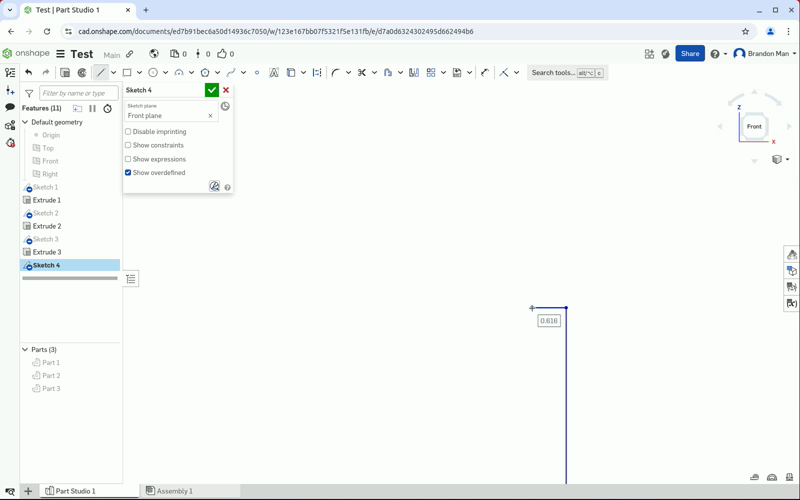
scroll(-6)
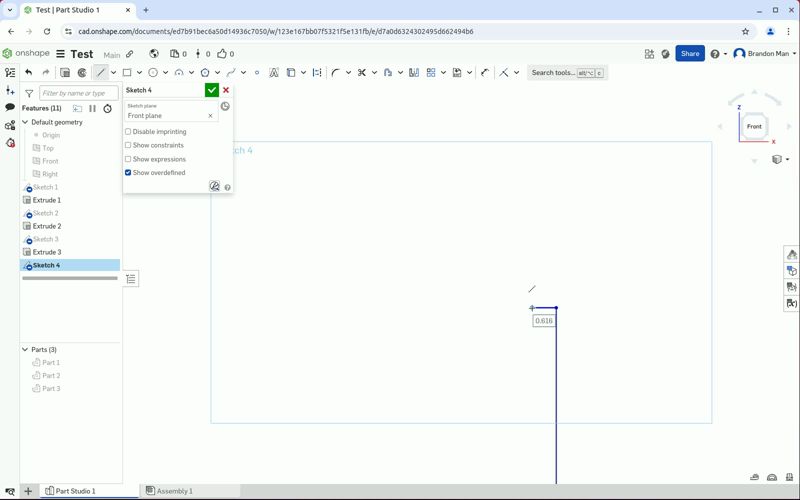
scroll(-6)
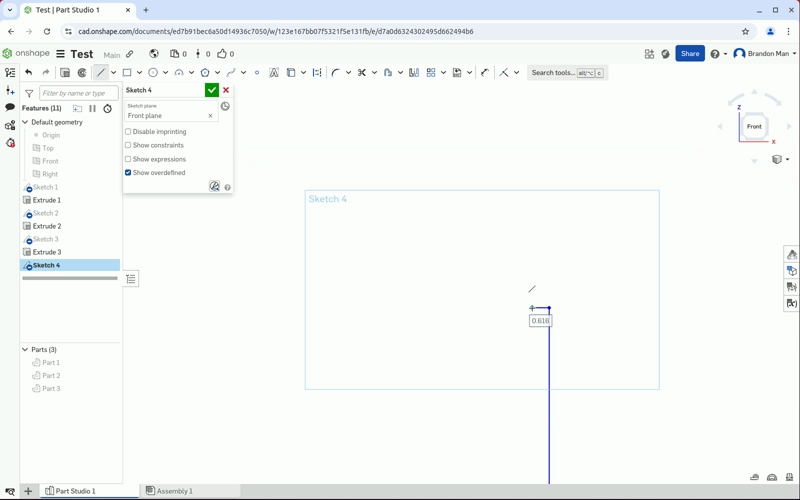
scroll(-6)
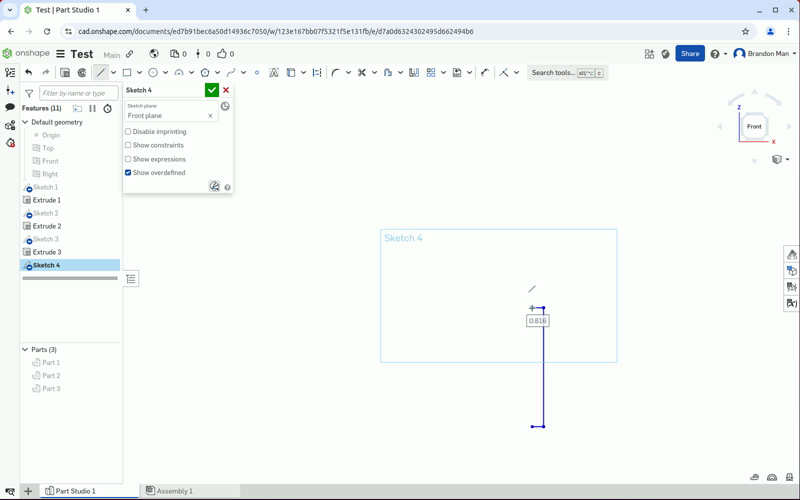
scroll(-6)
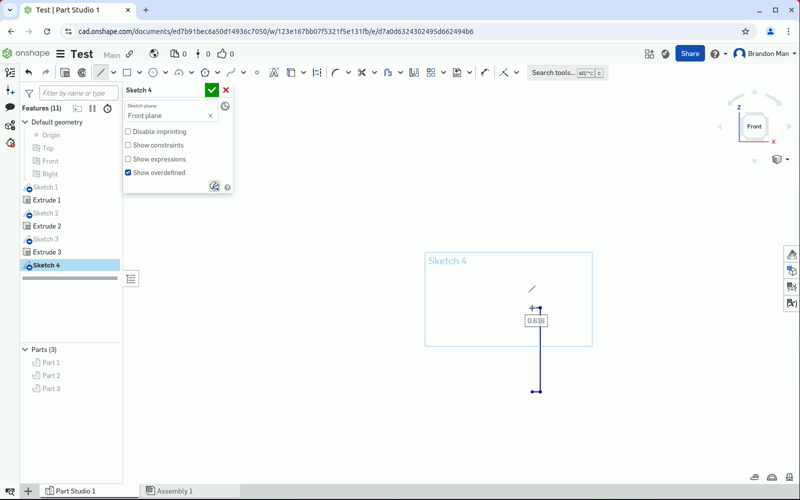
scroll(-6)
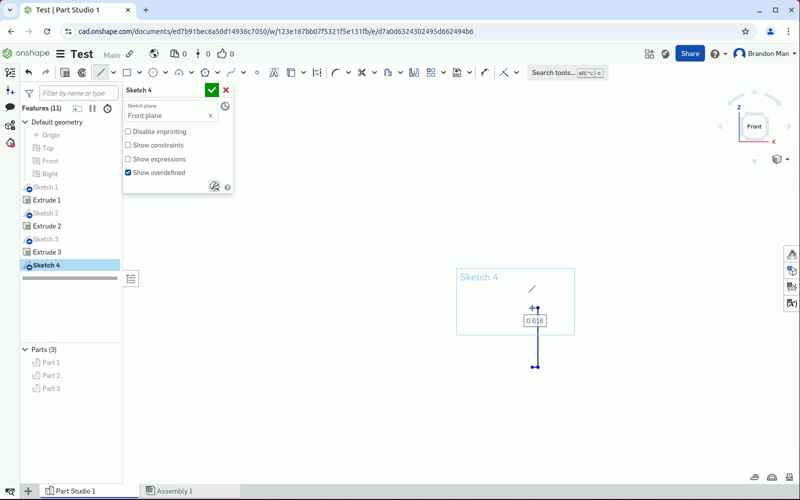
scroll(-6)
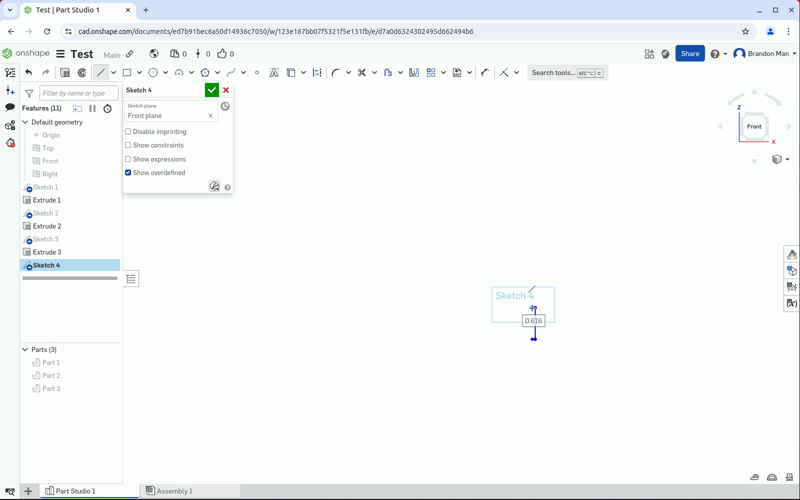
key_up(shift)
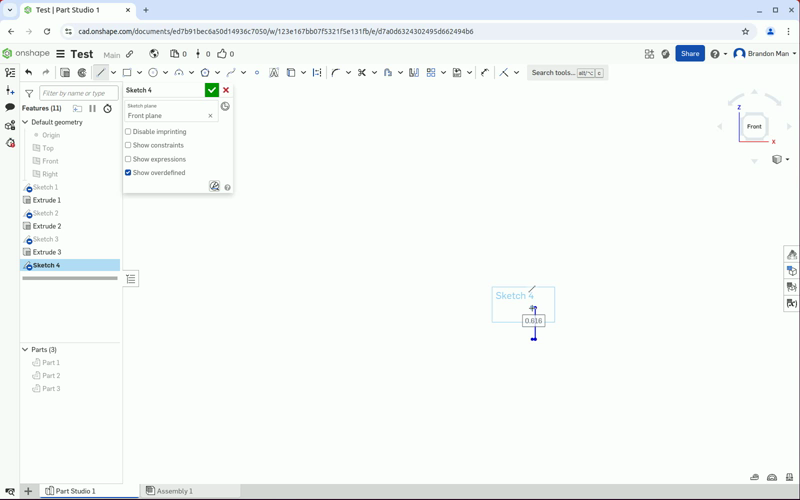
mouse_move(562, 307)
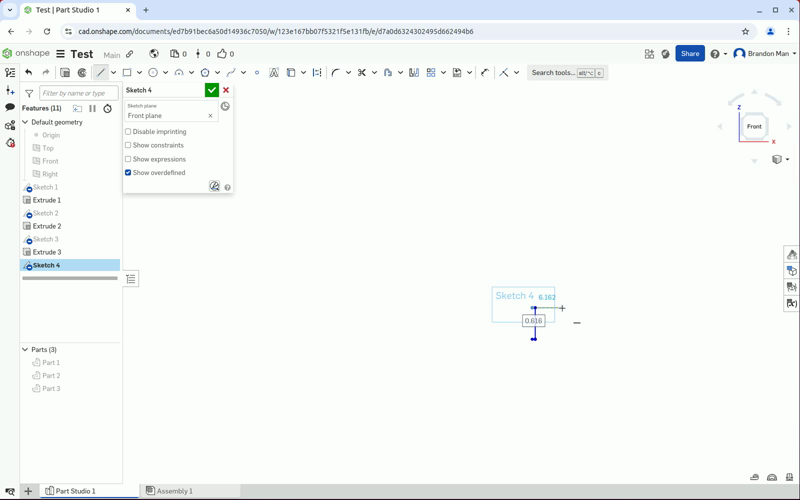
key_down(shift)
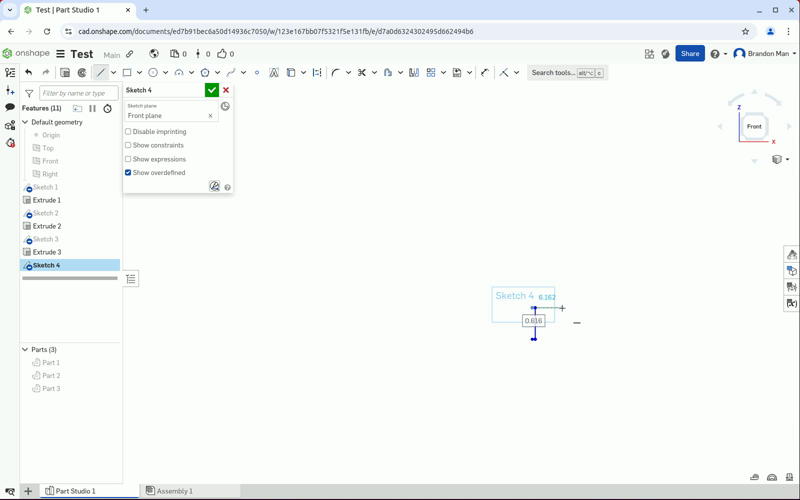
mouse_move(532, 339)
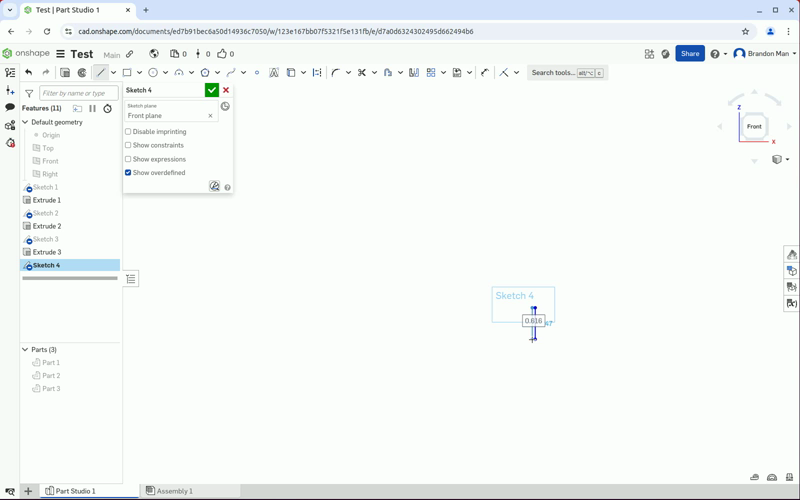
scroll(6)
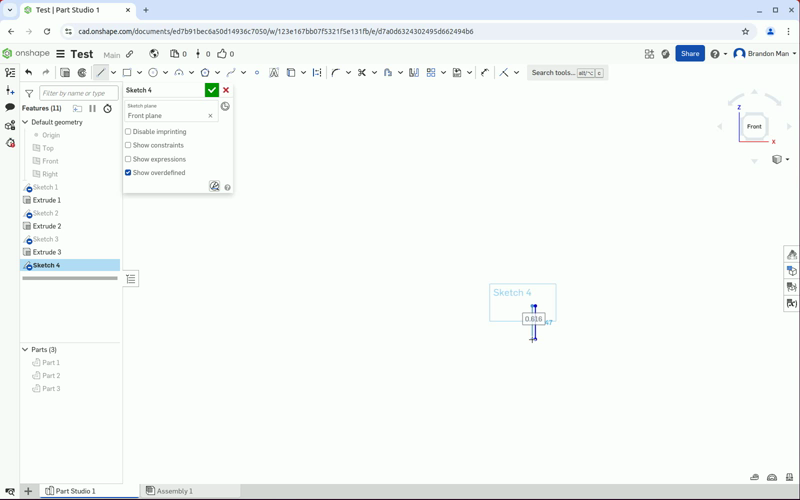
scroll(6)
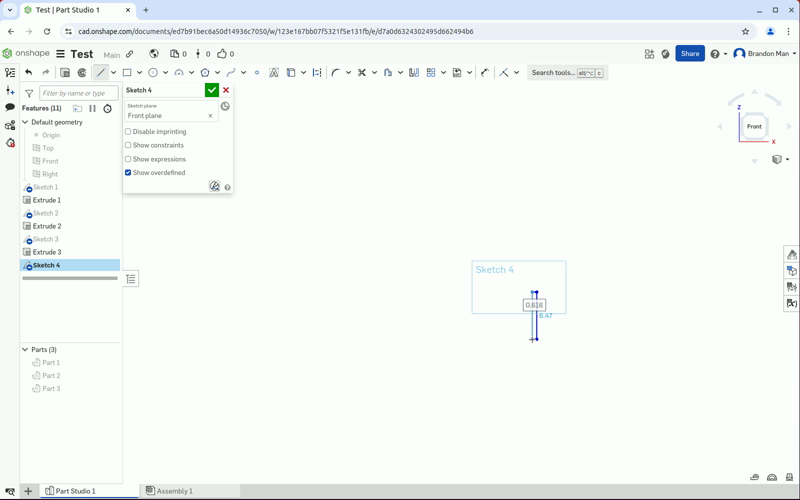
scroll(6)
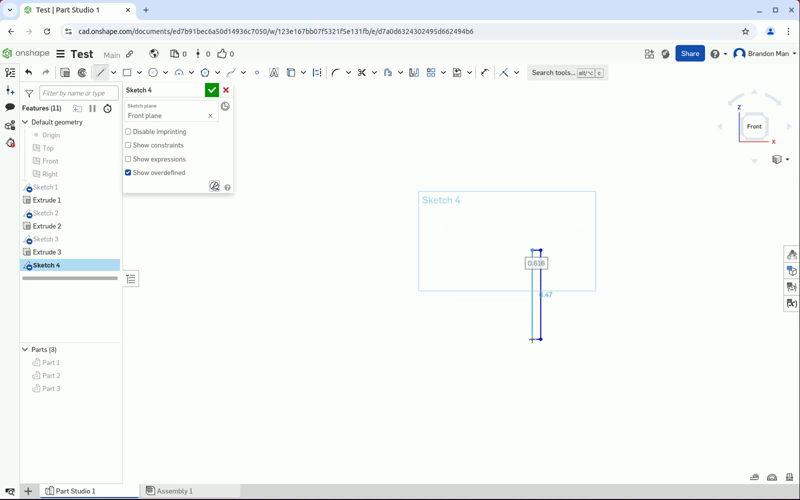
scroll(6)
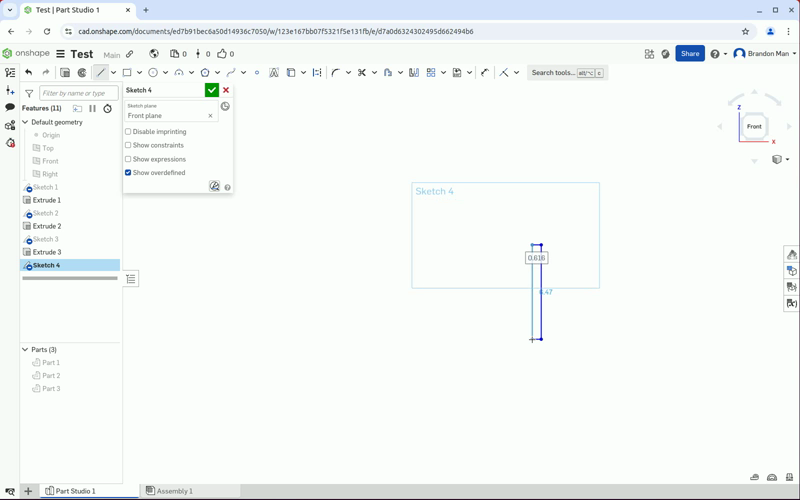
scroll(6)
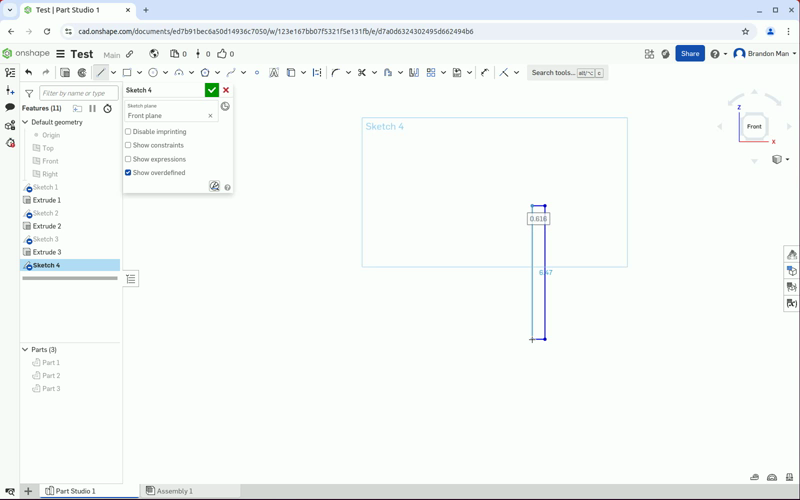
scroll(6)
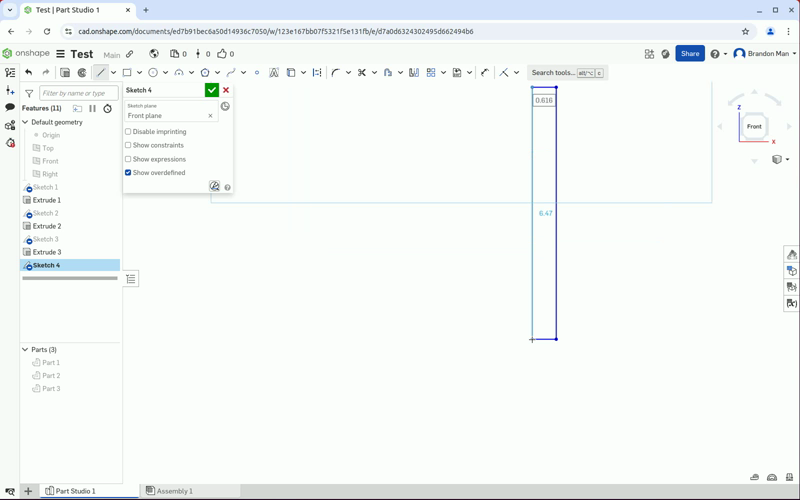
scroll(6)
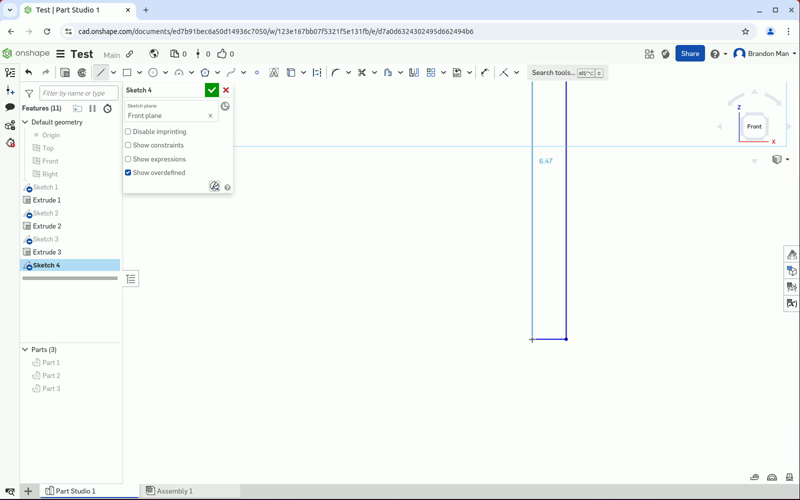
key_up(shift)
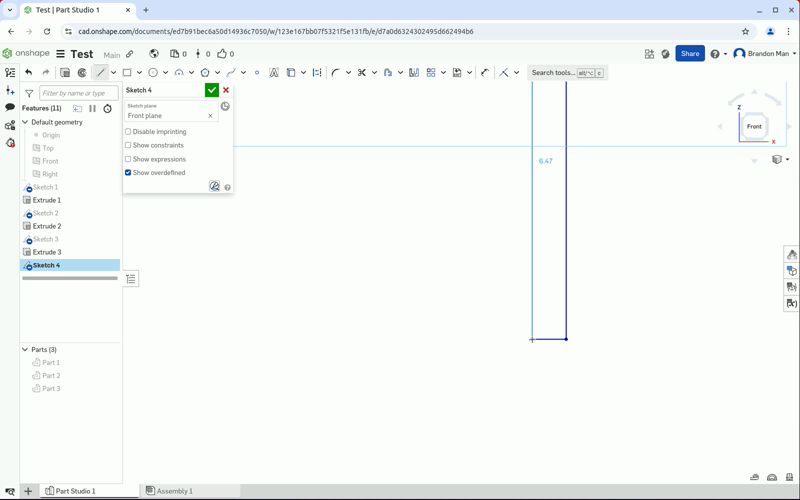
click(532, 339)
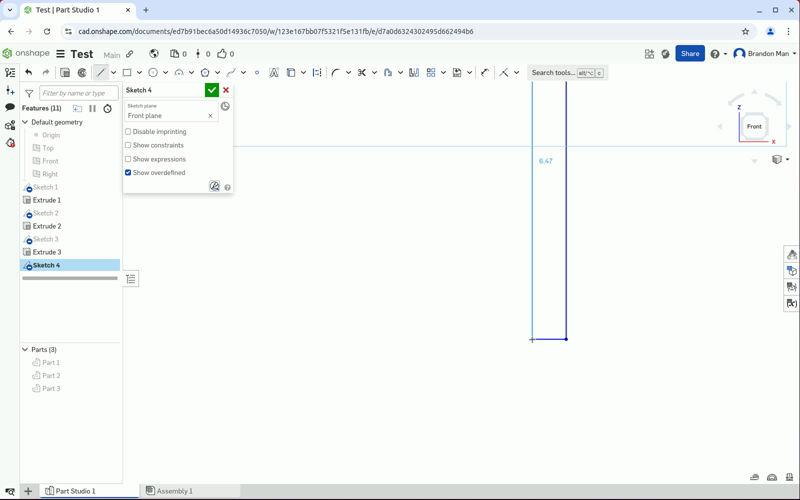
scroll(-6)
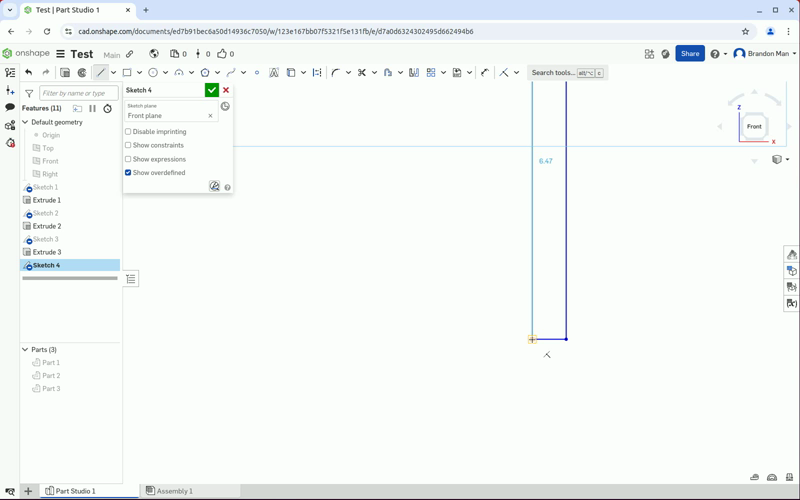
scroll(-6)
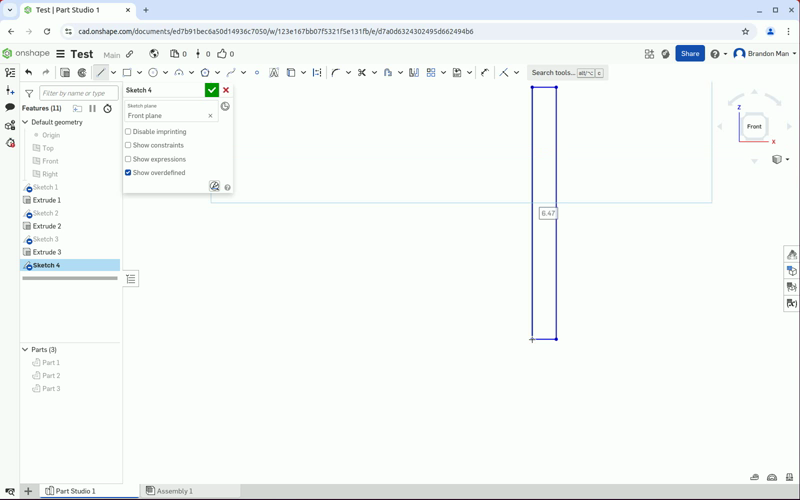
scroll(-6)
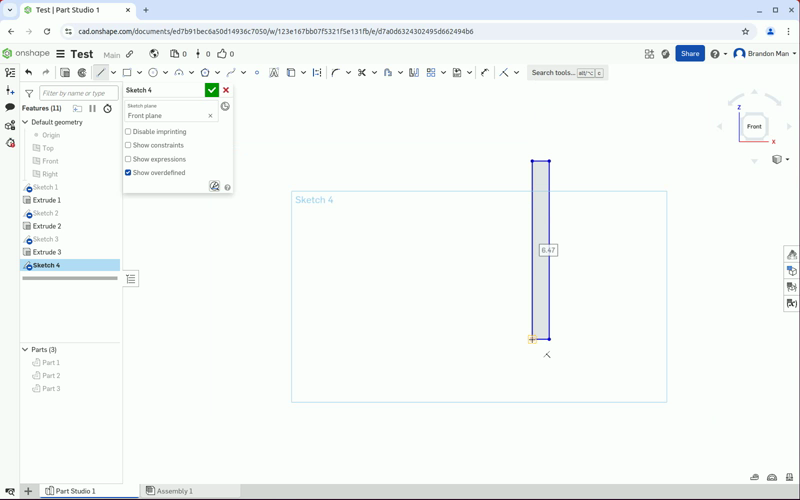
scroll(-6)
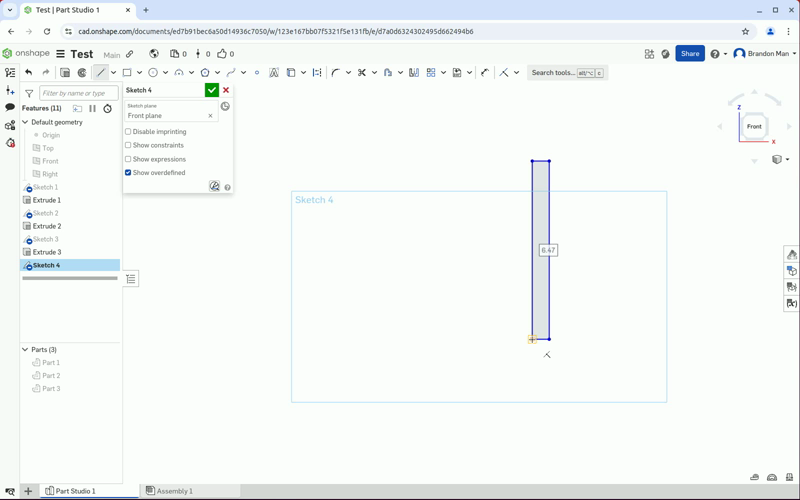
scroll(-6)
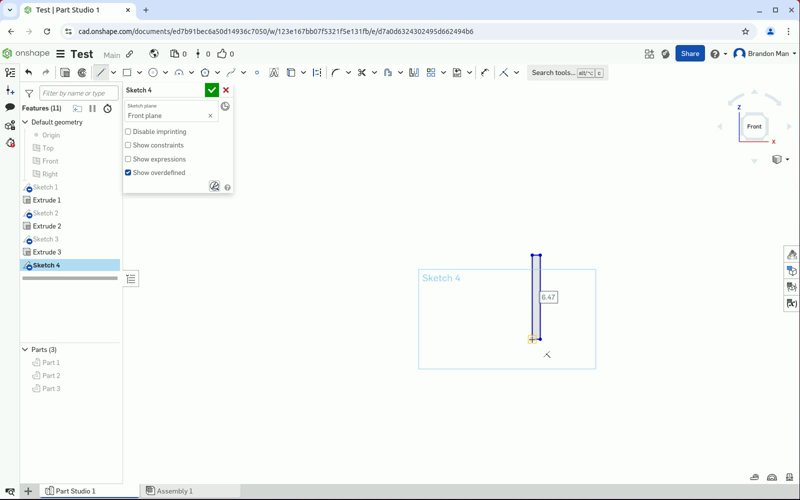
scroll(-6)
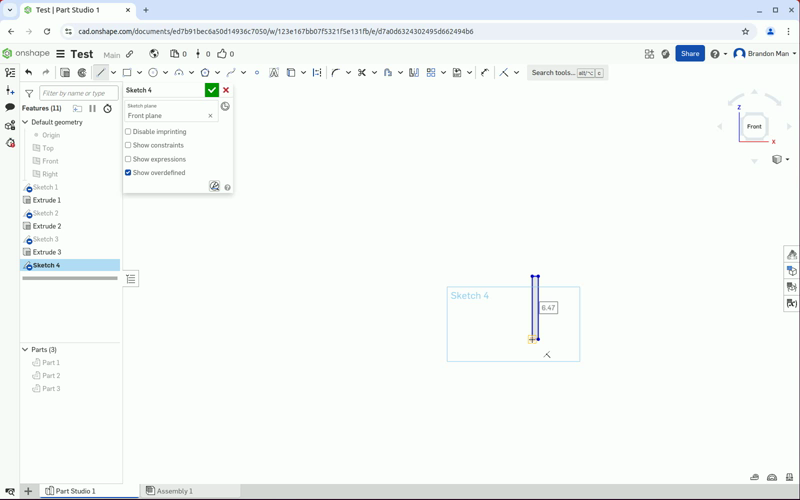
scroll(-6)
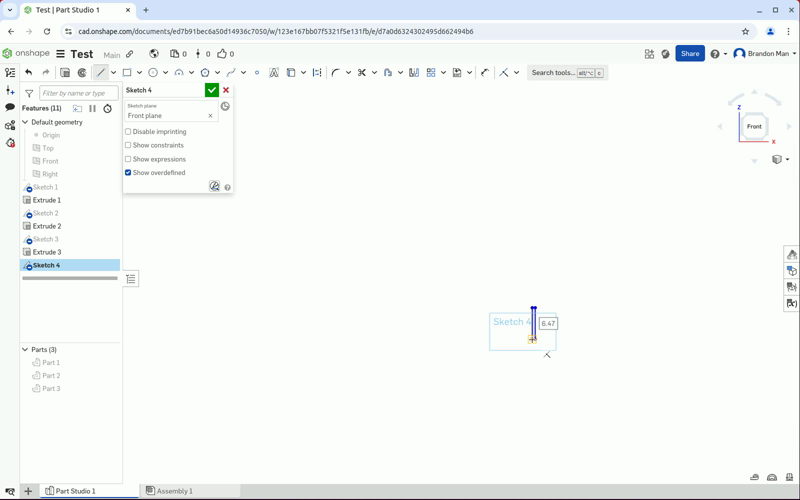
key(esc)
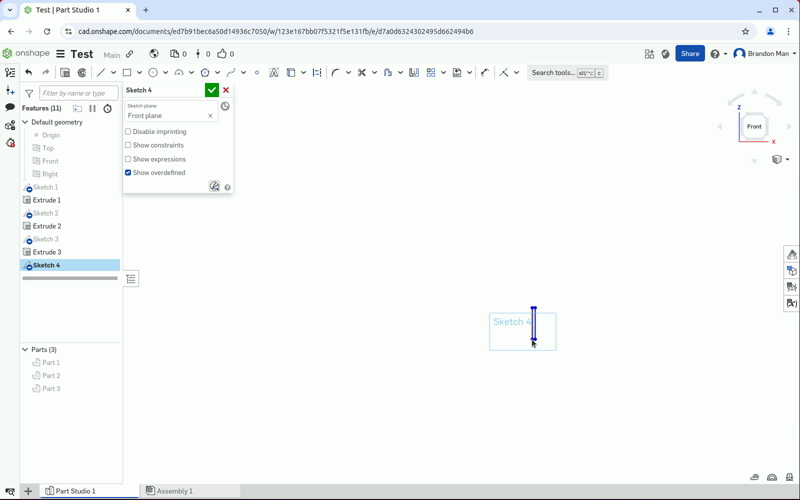
mouse_move(533, 321)
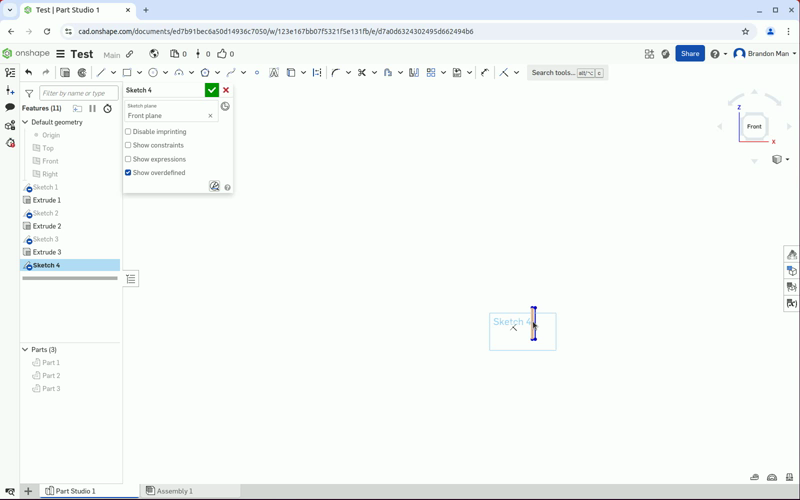
scroll(6)
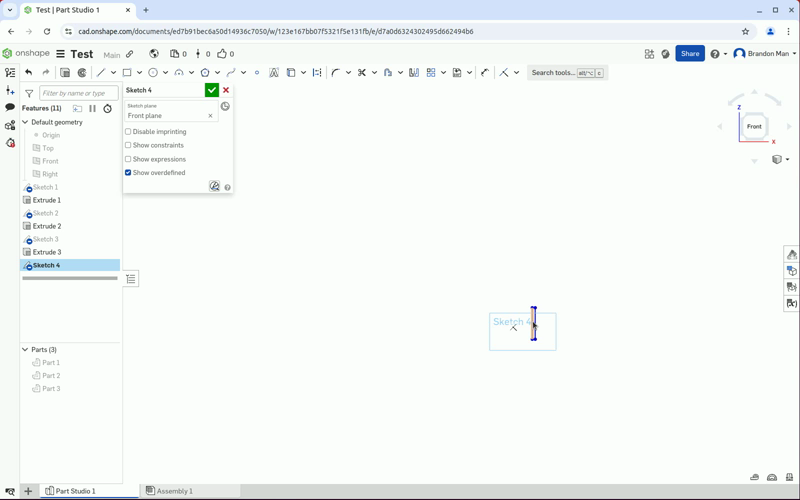
scroll(6)
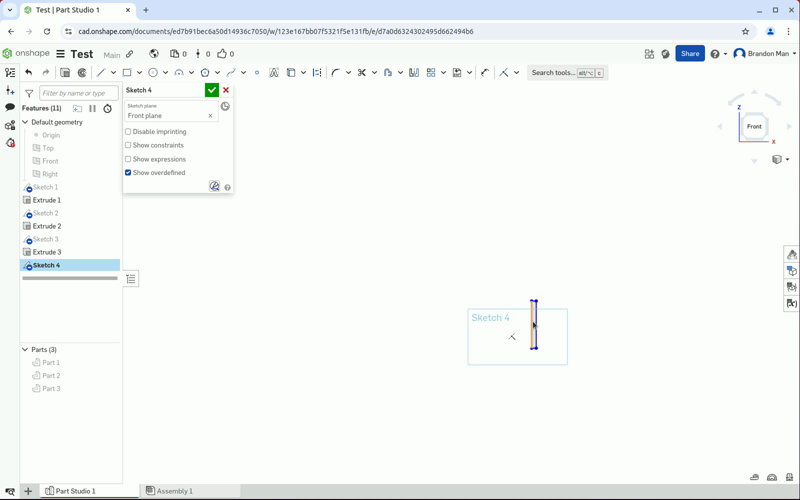
scroll(6)
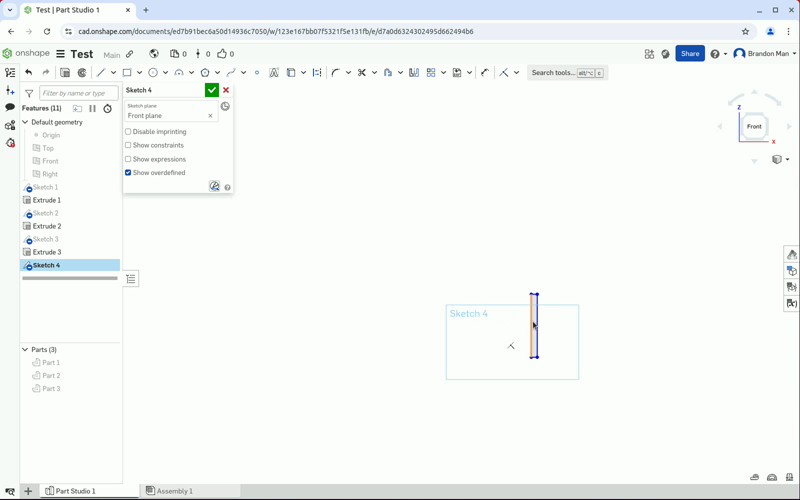
scroll(6)
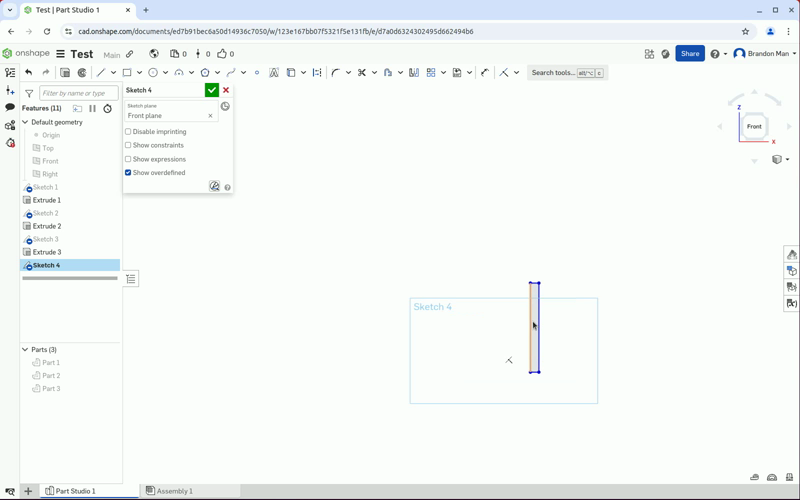
scroll(6)
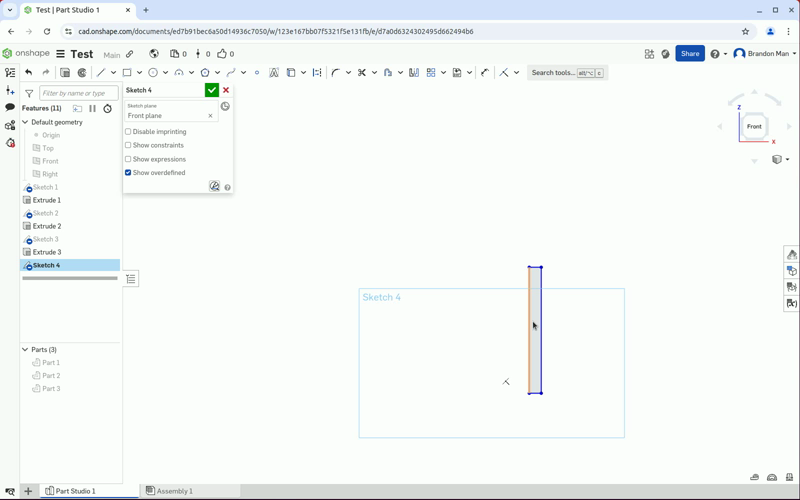
scroll(6)
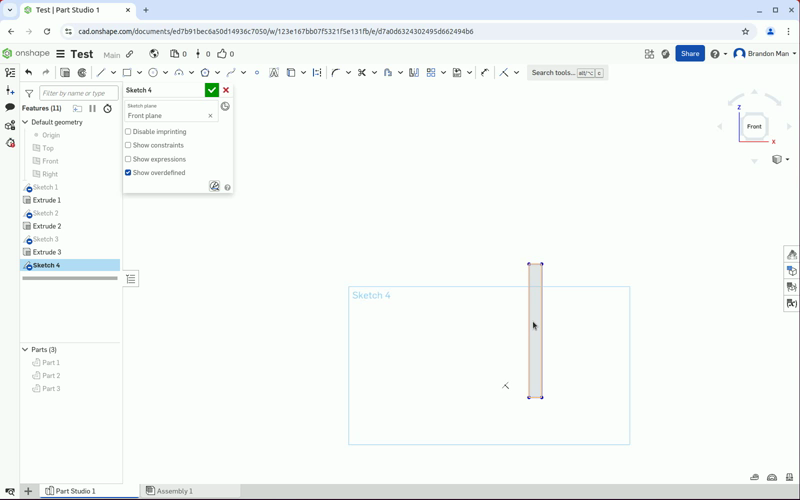
scroll(6)
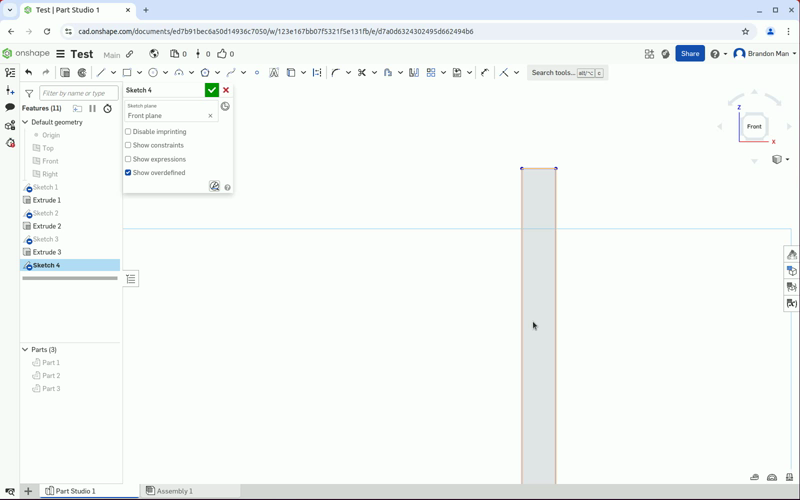
click(533, 321)
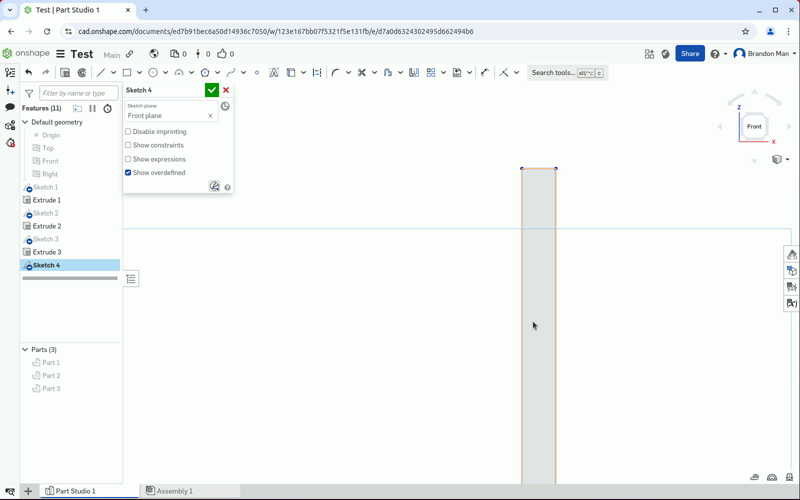
scroll(-6)
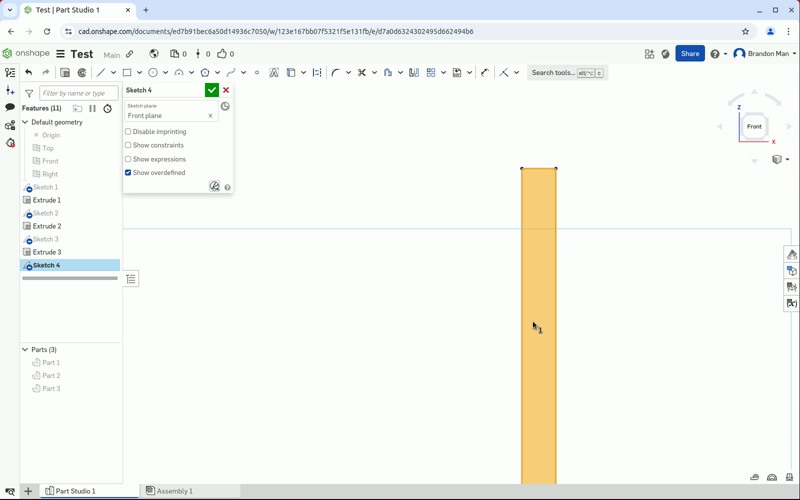
scroll(-6)
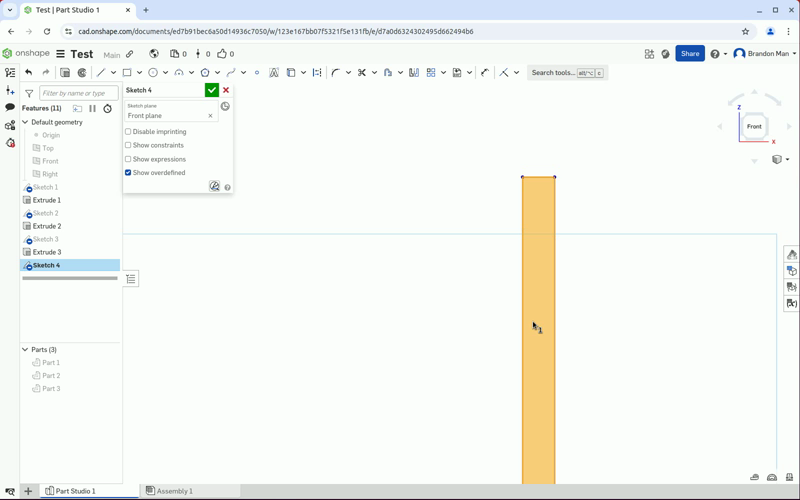
scroll(-6)
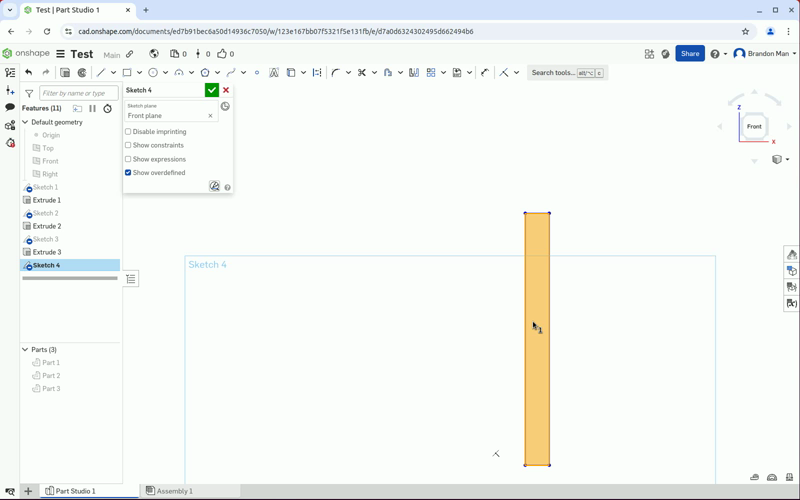
scroll(-6)
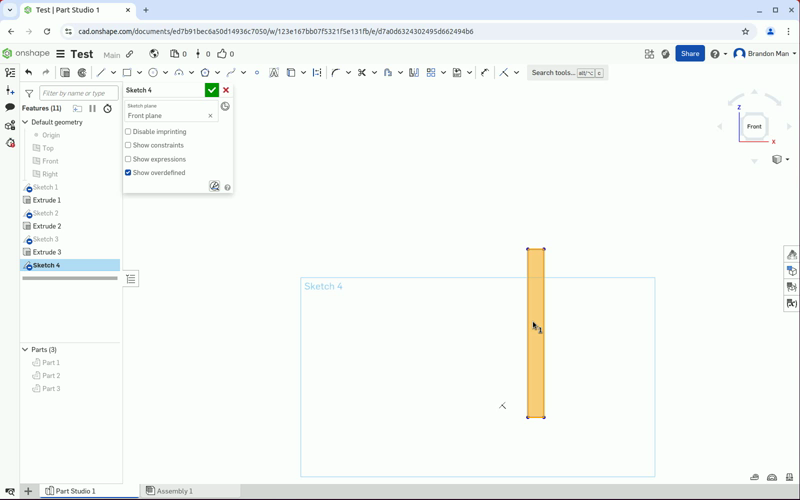
scroll(-6)
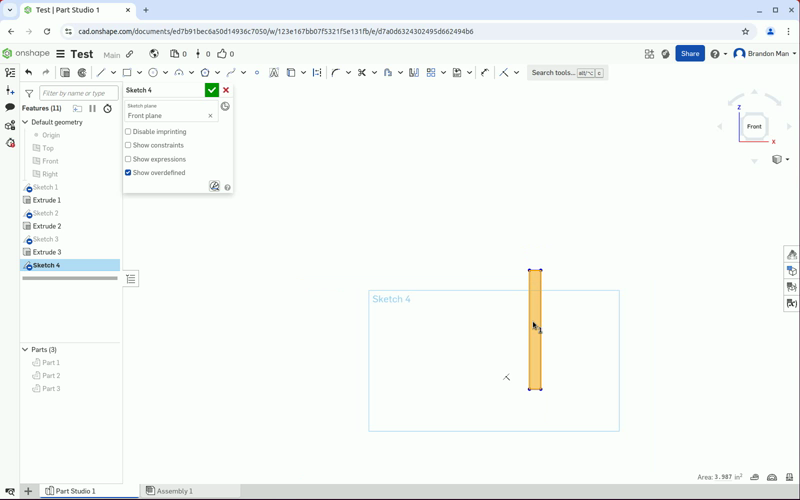
scroll(-6)
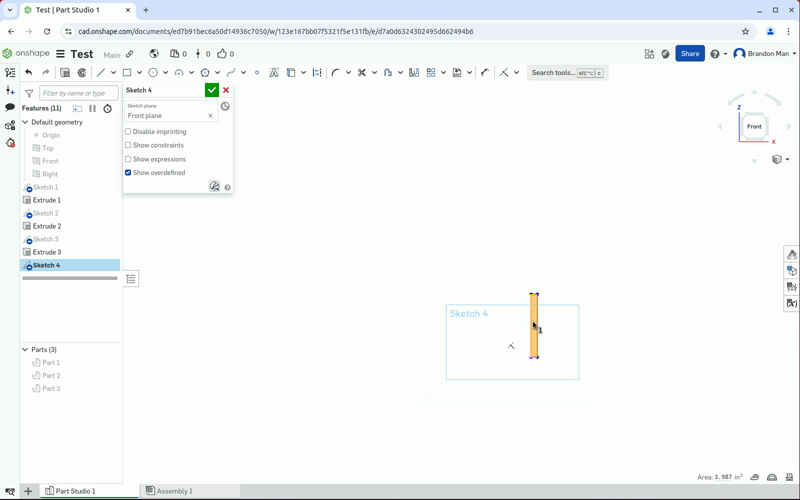
scroll(-6)
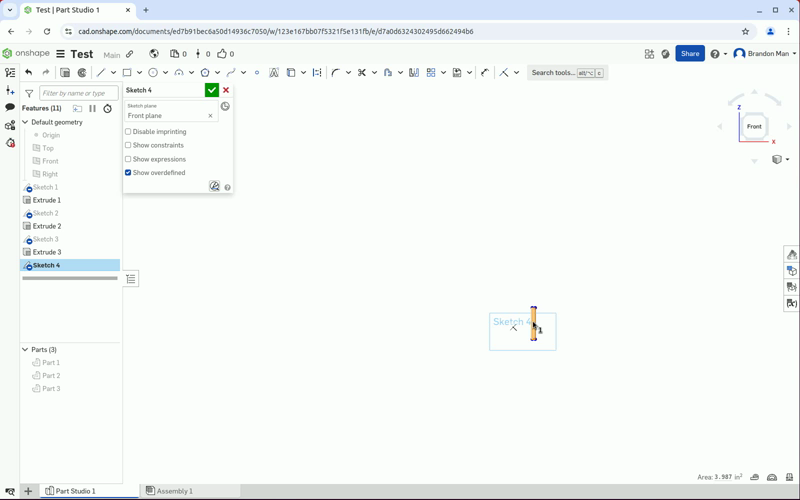
mouse_move(73, 352)
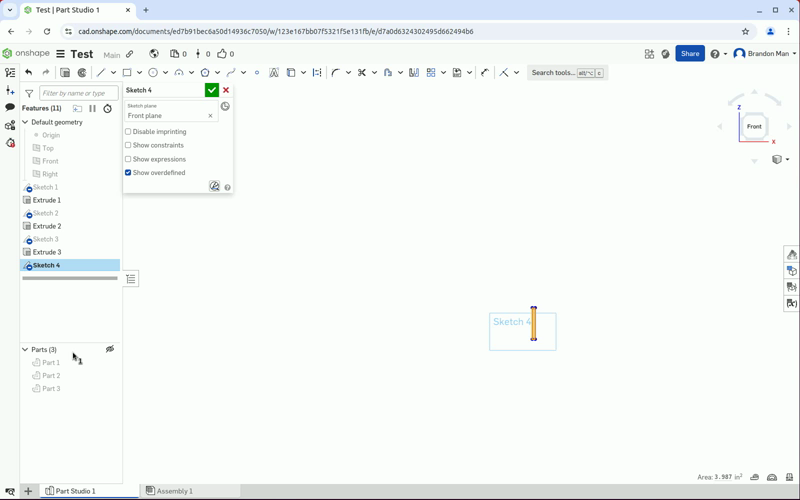
key(shift+y)
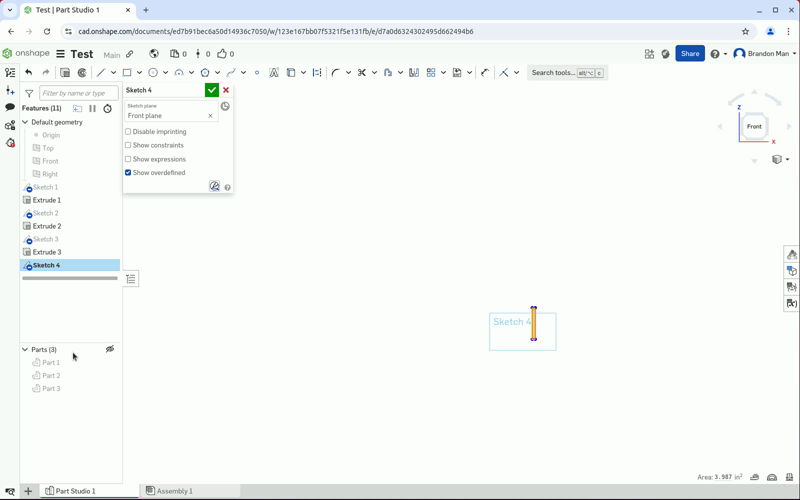
key(shift+e)
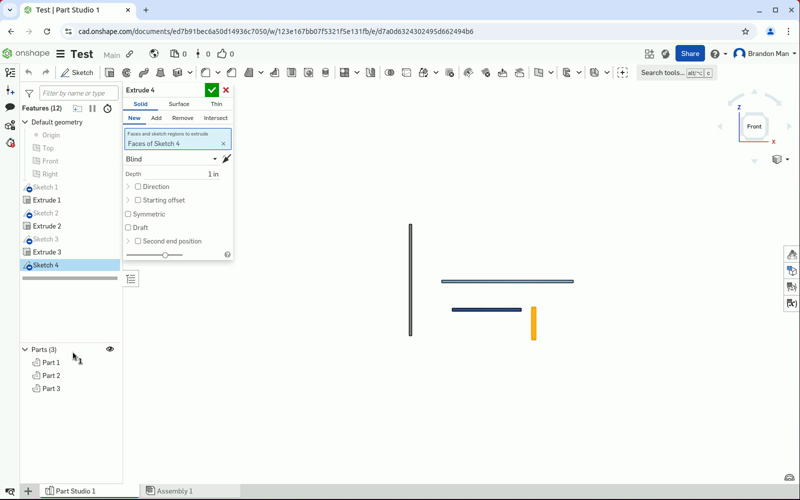
mouse_move(143, 106)
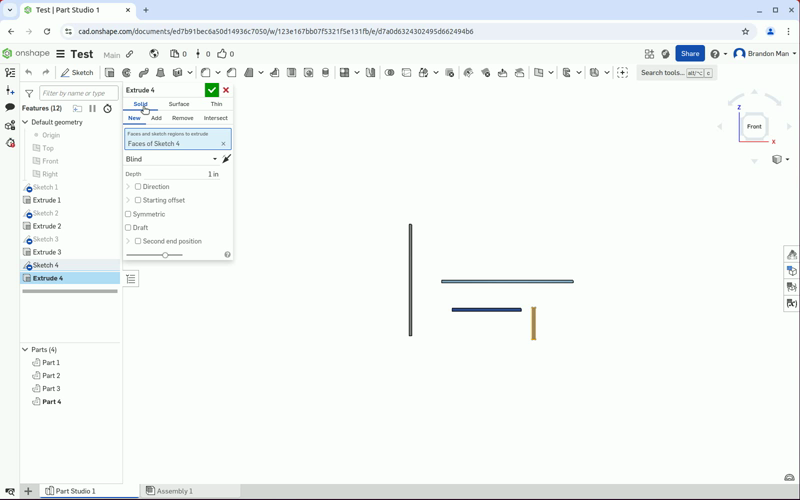
click(143, 106)
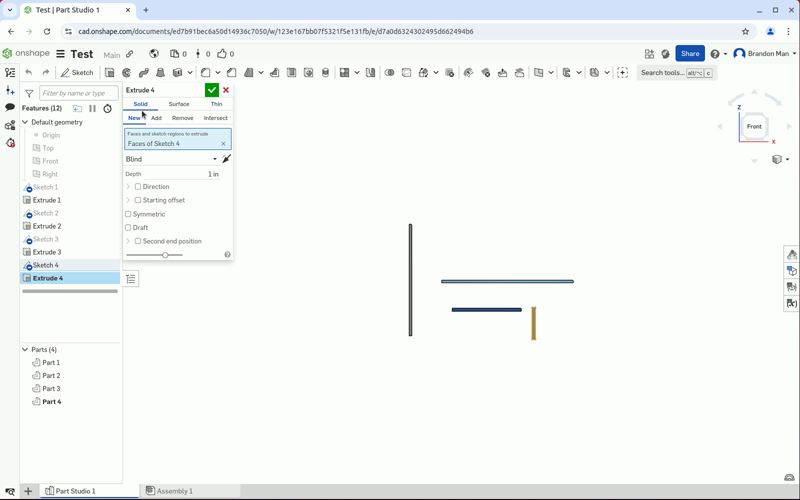
mouse_move(137, 120)
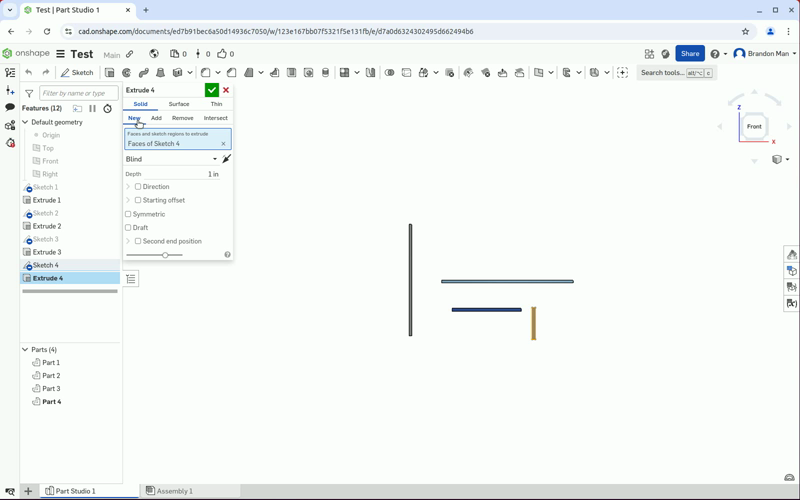
click(137, 120)
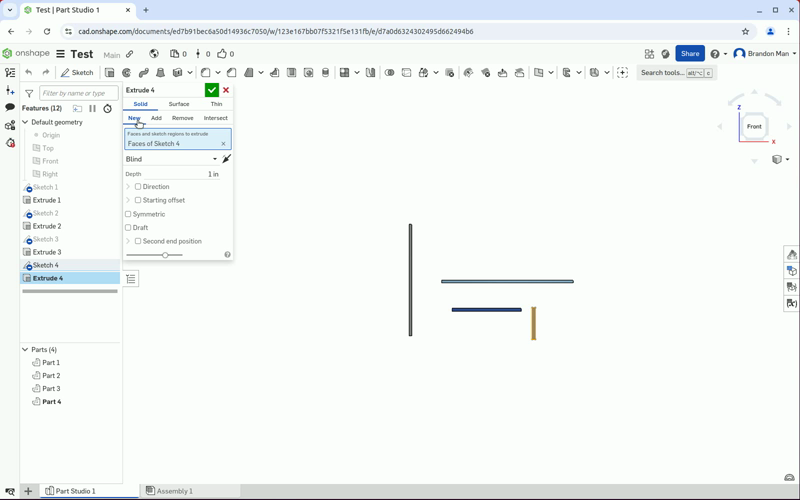
key(tab, 4)
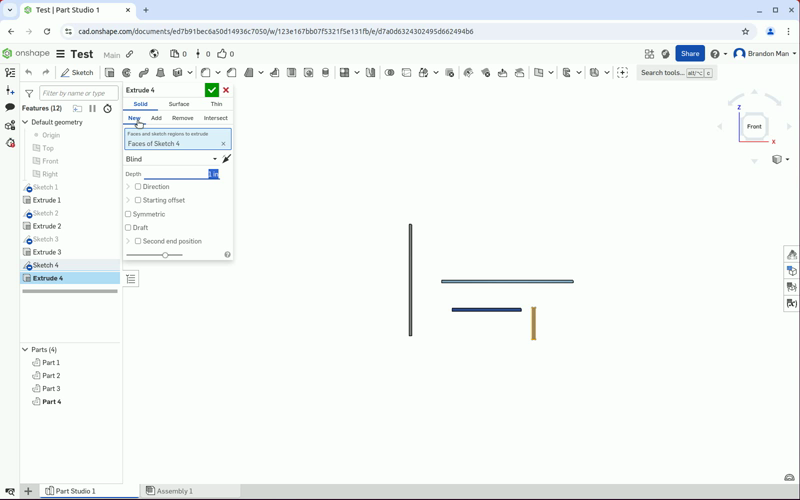
text(0.481)
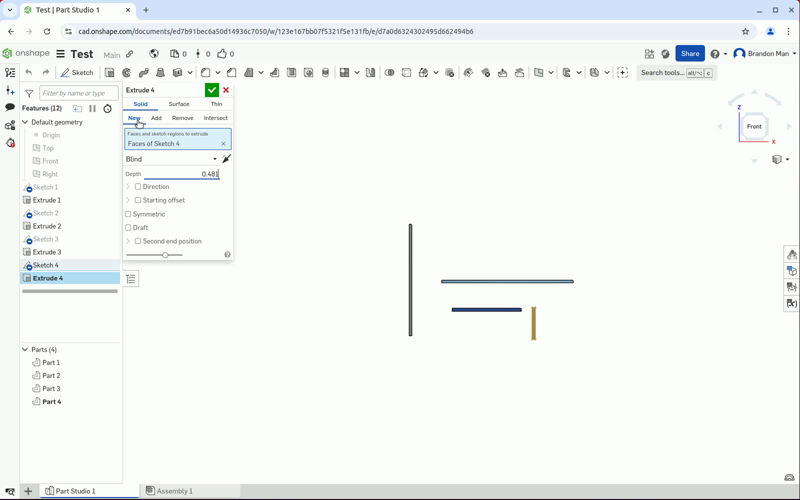
key(enter)
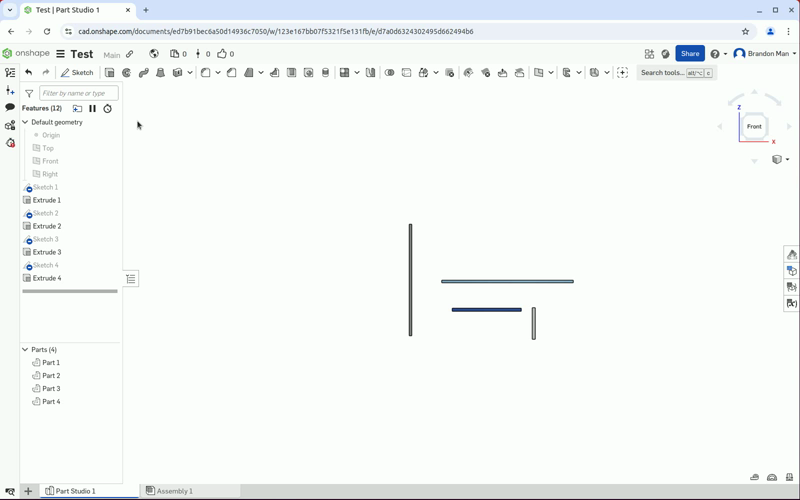
key(shift+h)
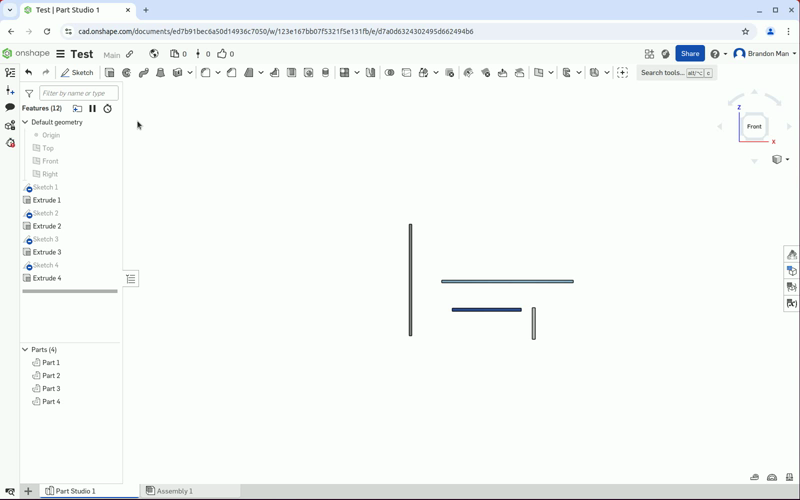
key(shift+h)
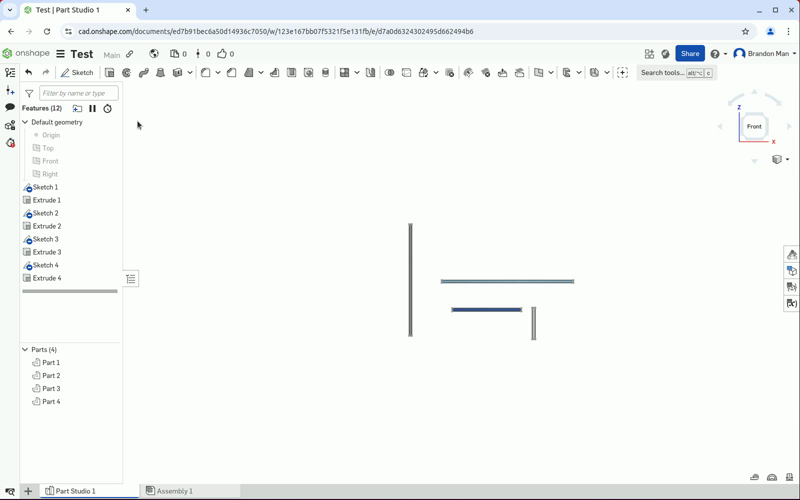
key(shift+7)
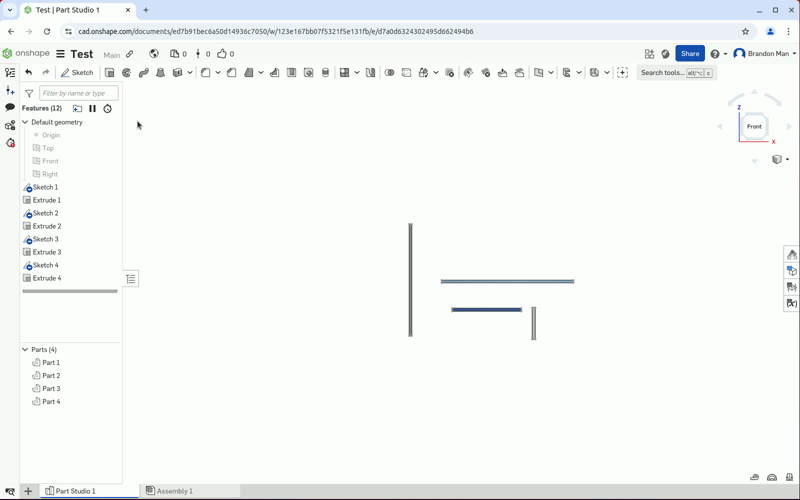
key(left, 2)
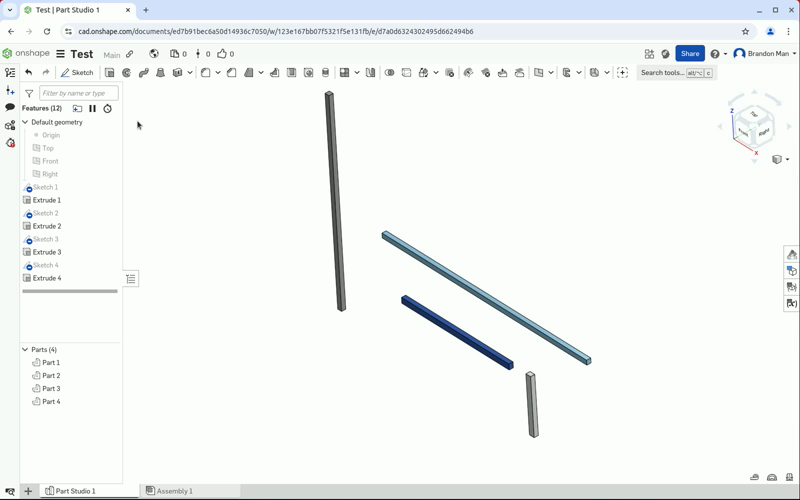
key(down, 2)
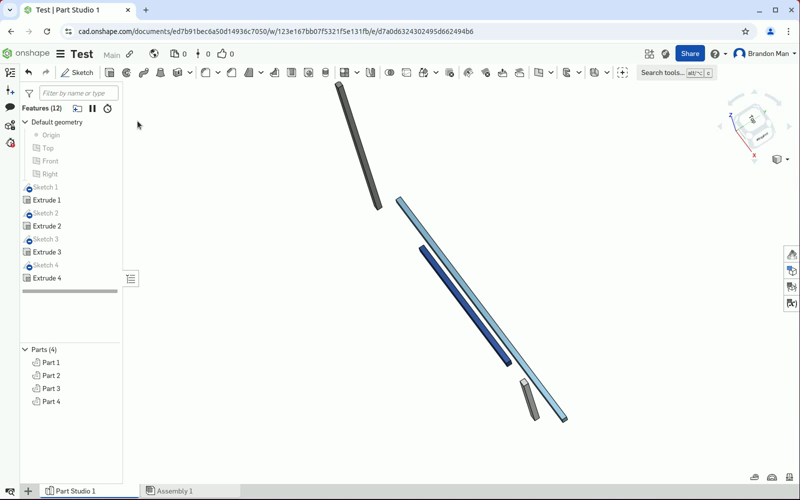
key(up, 2)
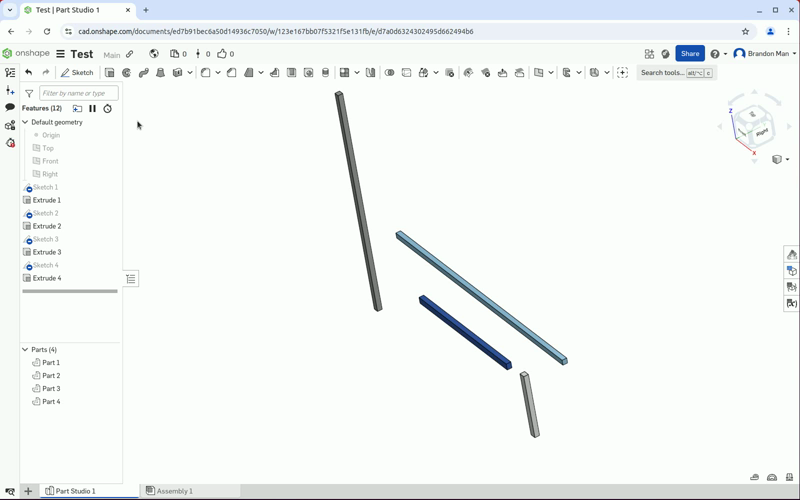
key(right, 2)
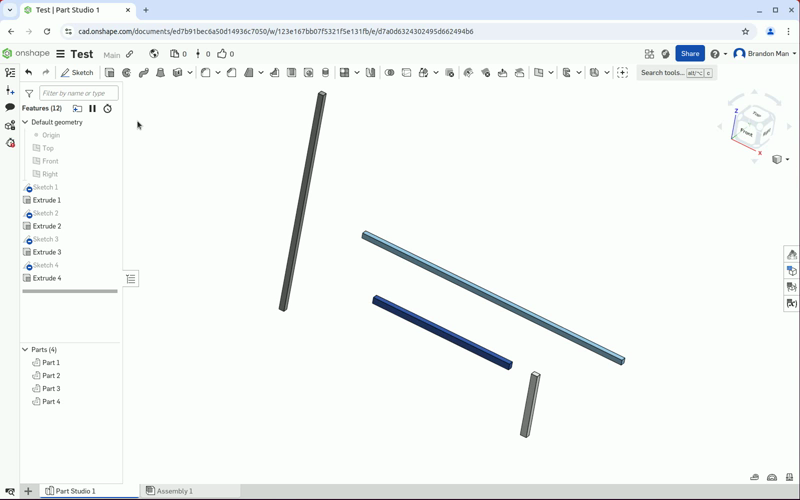
mouse_move(73, 189)
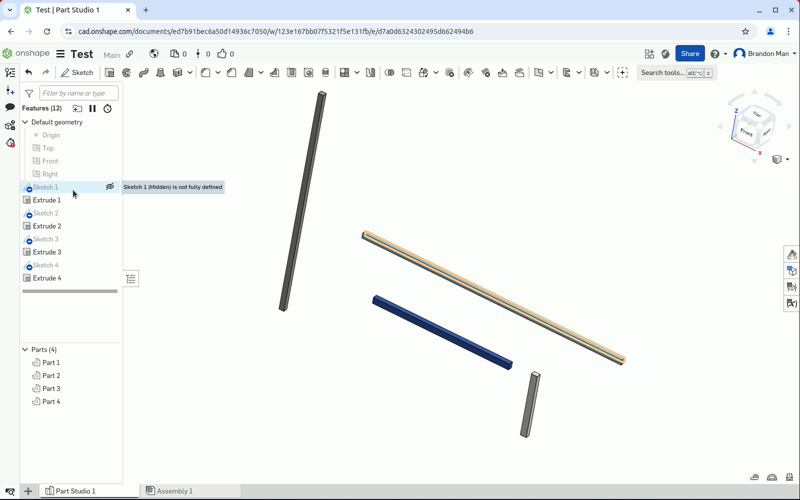
click(73, 189)